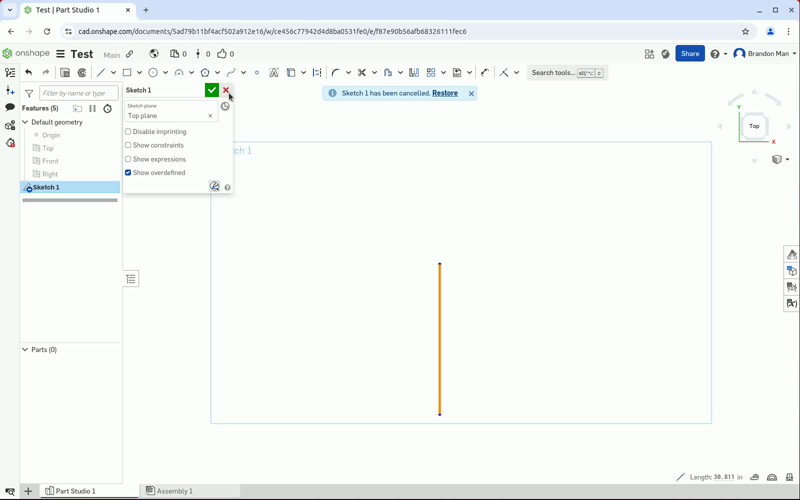
key(shift+h)
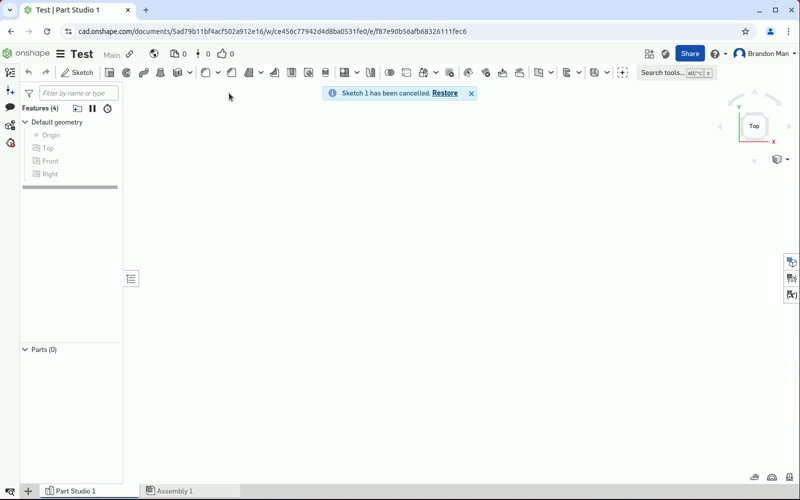
mouse_move(73, 352)
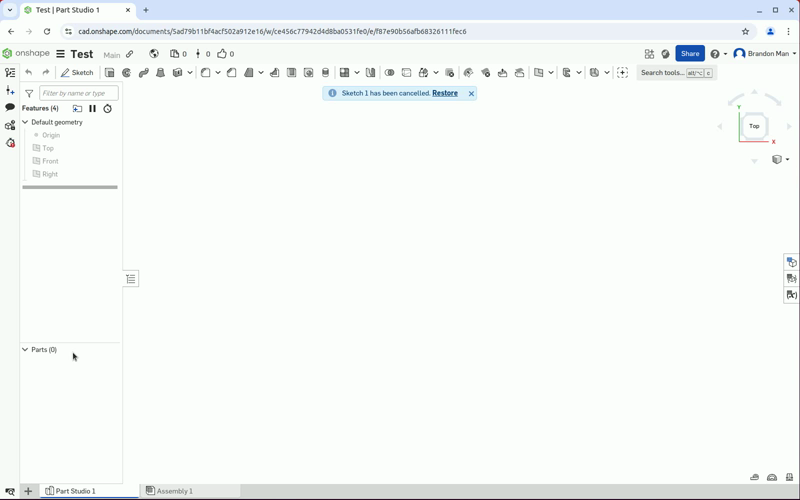
key(y)
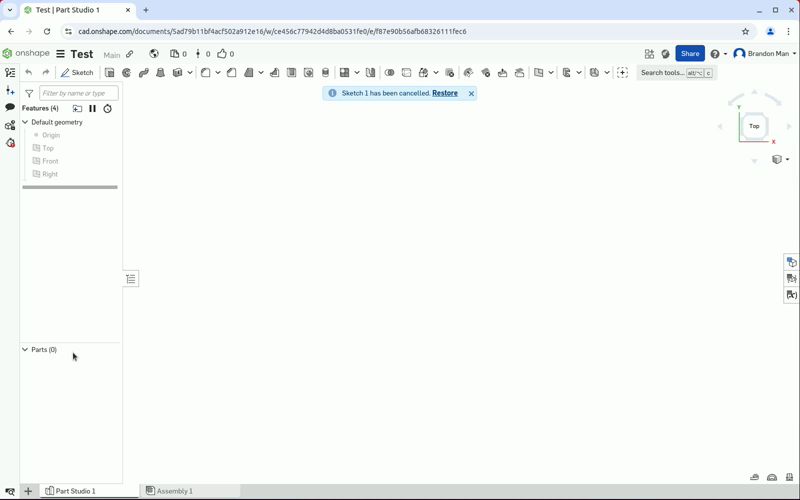
key(shift+p)
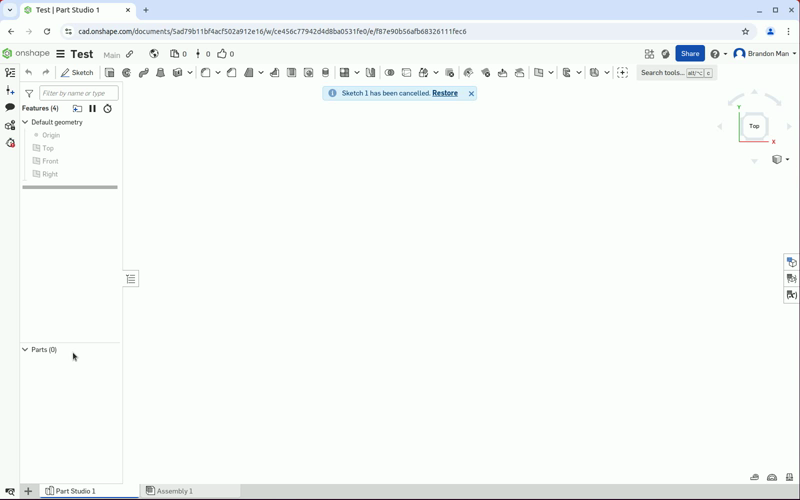
key(space)
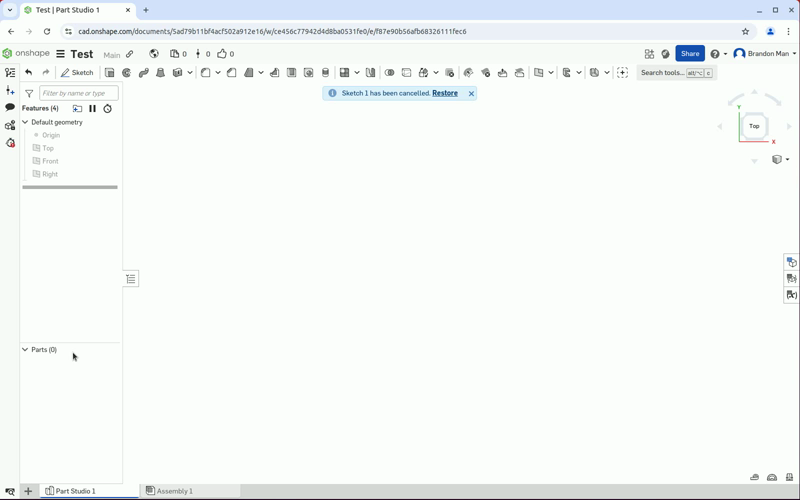
key_down(shift)
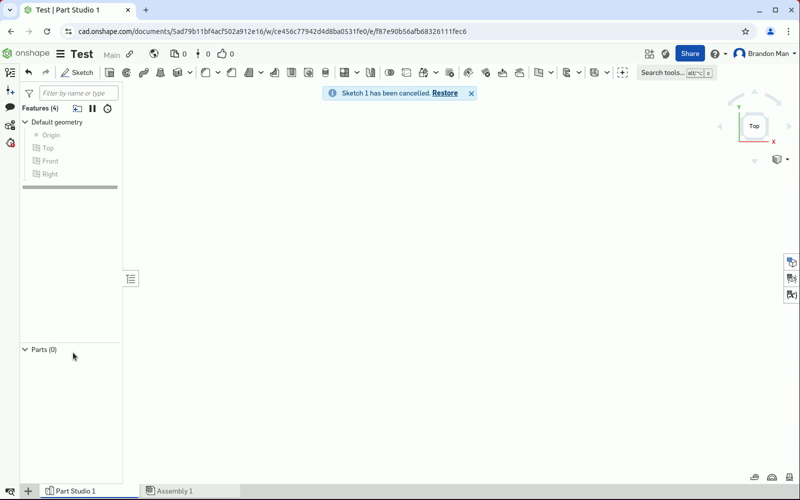
key(up)
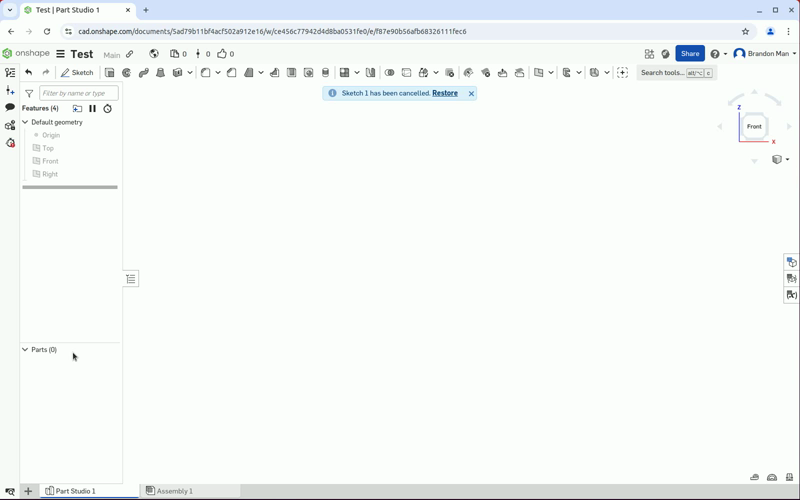
key_up(shift)
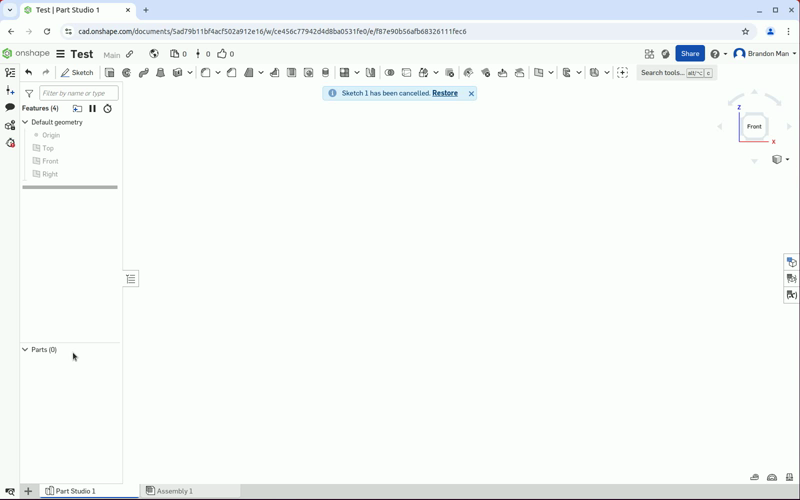
mouse_move(73, 352)
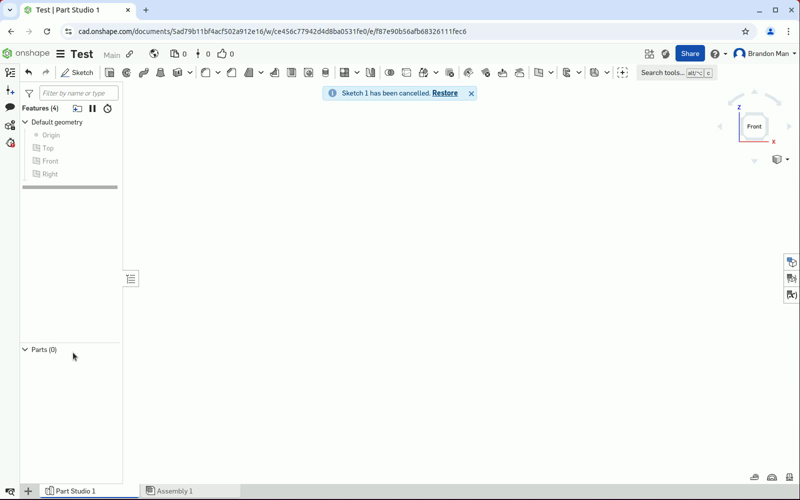
key(shift+y)
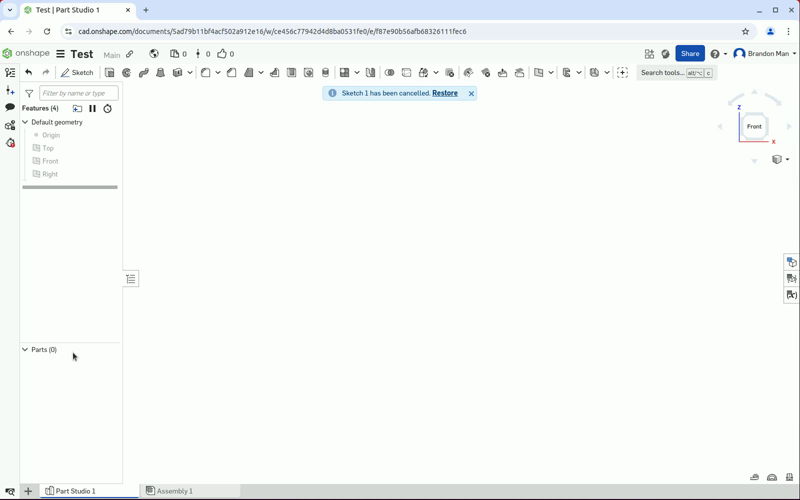
key(shift+s)
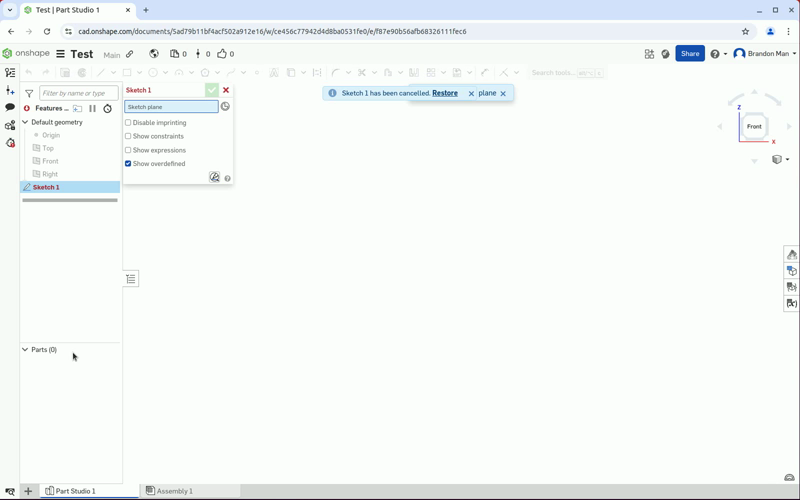
mouse_move(73, 163)
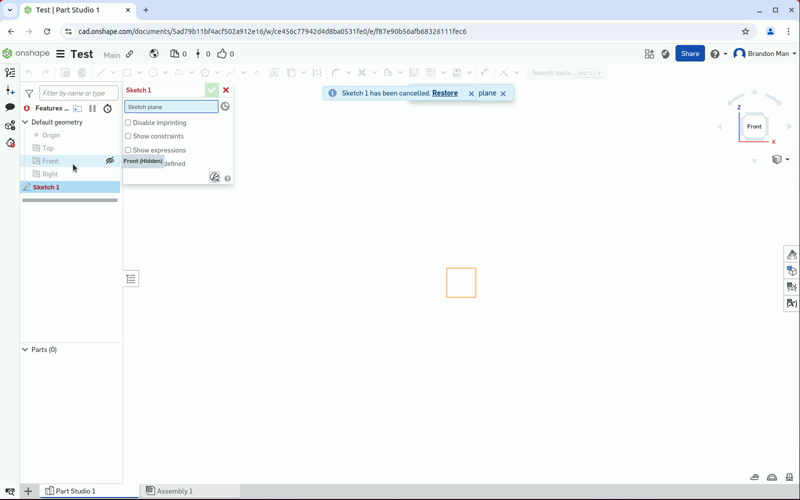
click(73, 163)
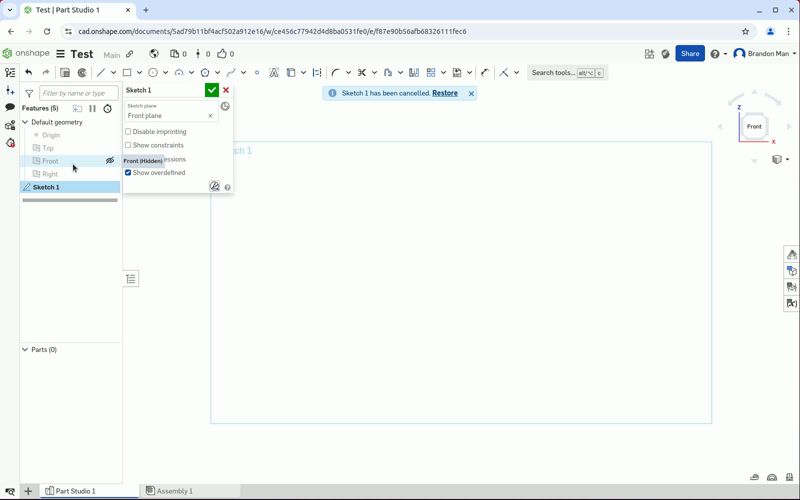
mouse_move(73, 352)
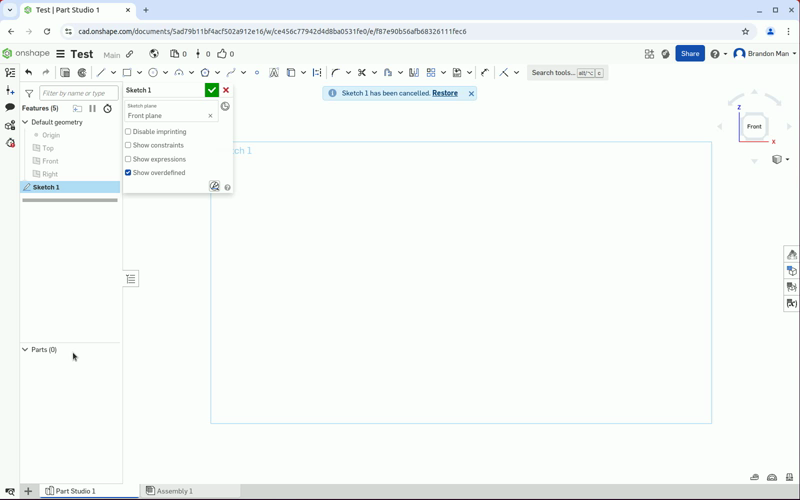
key(y)
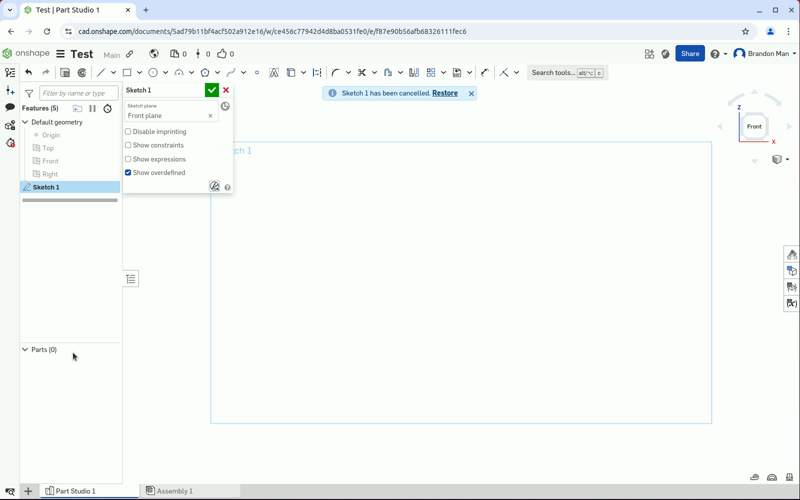
key(l)
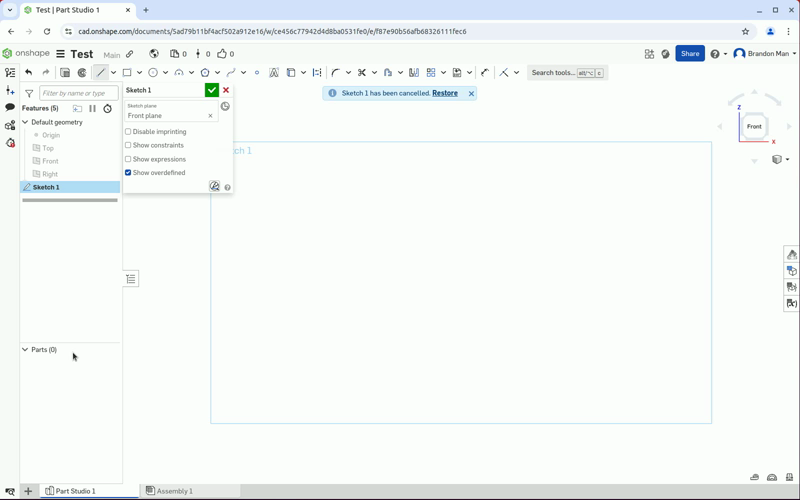
key_down(shift)
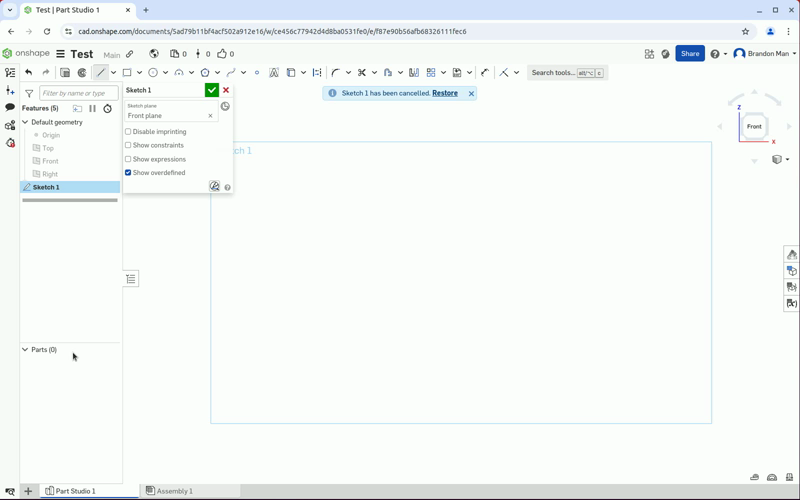
mouse_move(432, 290)
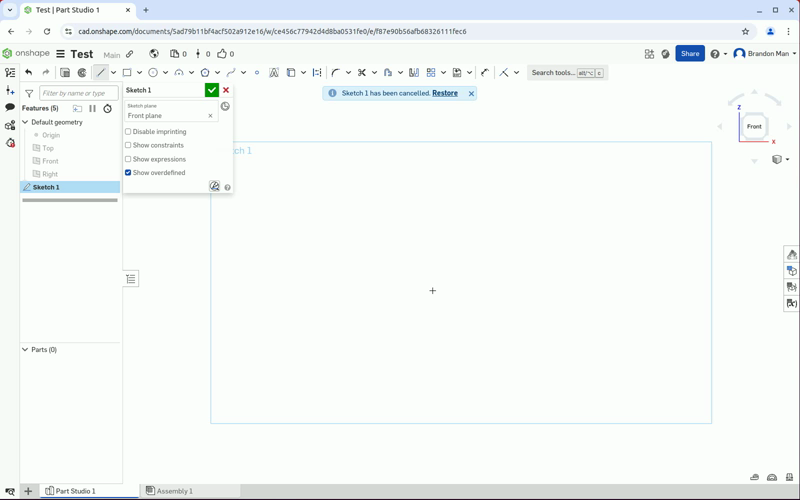
click(432, 290)
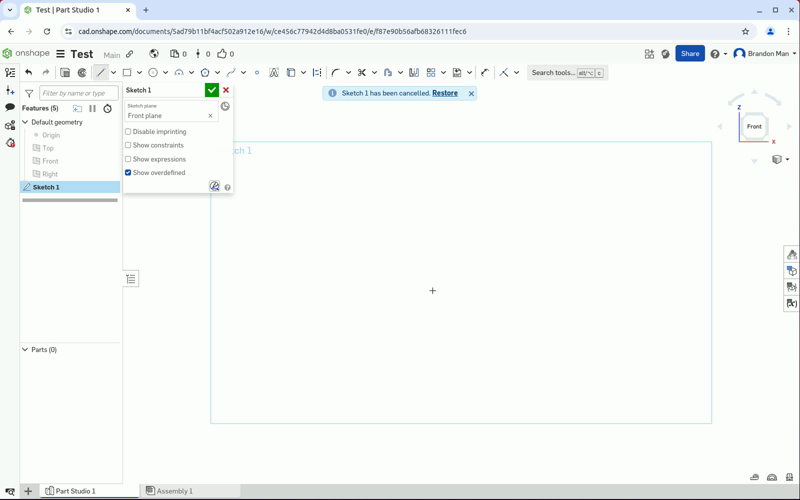
key_up(shift)
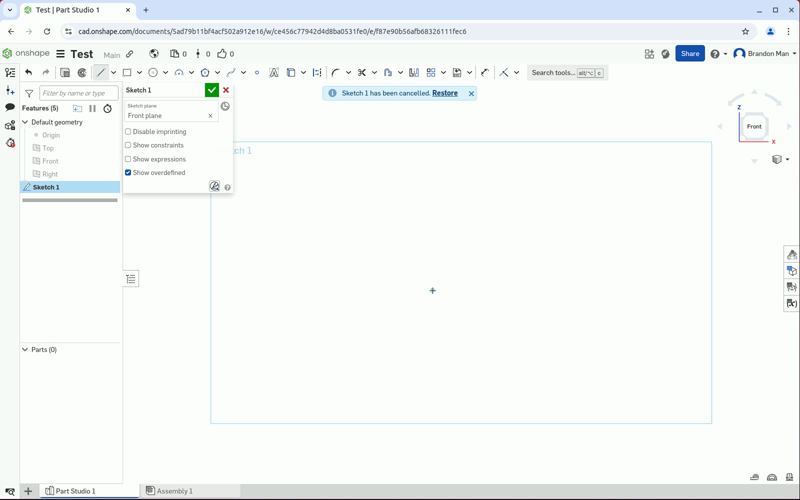
key_down(shift)
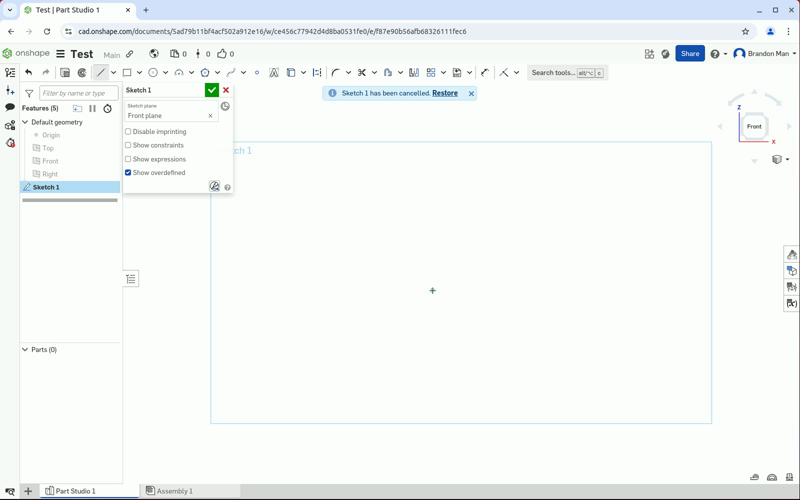
mouse_move(462, 290)
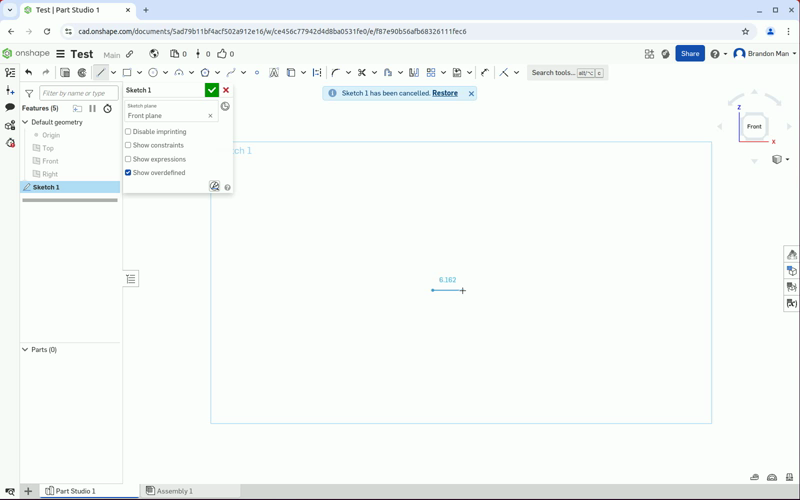
mouse_move(489, 290)
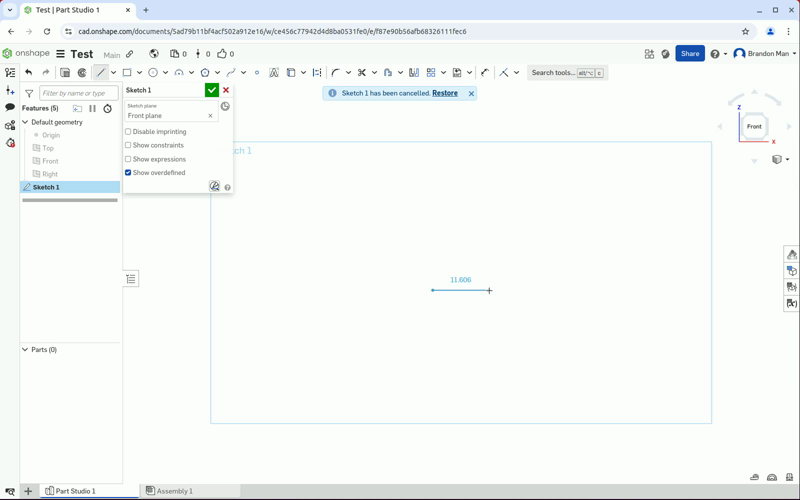
click(489, 290)
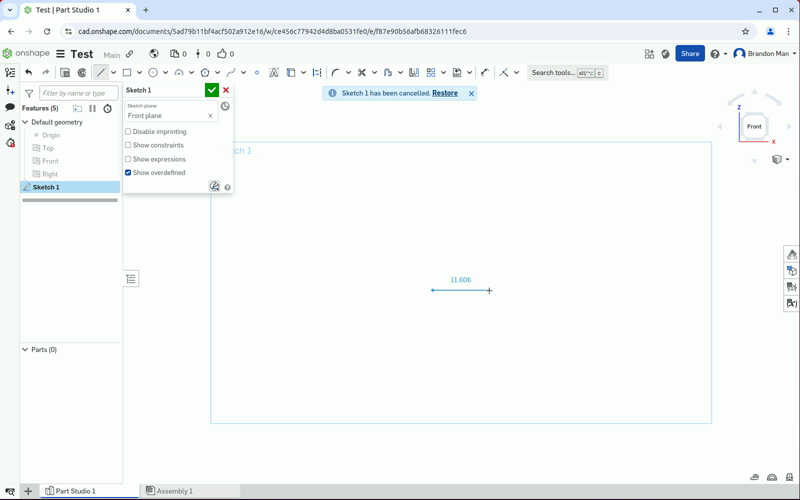
key_up(shift)
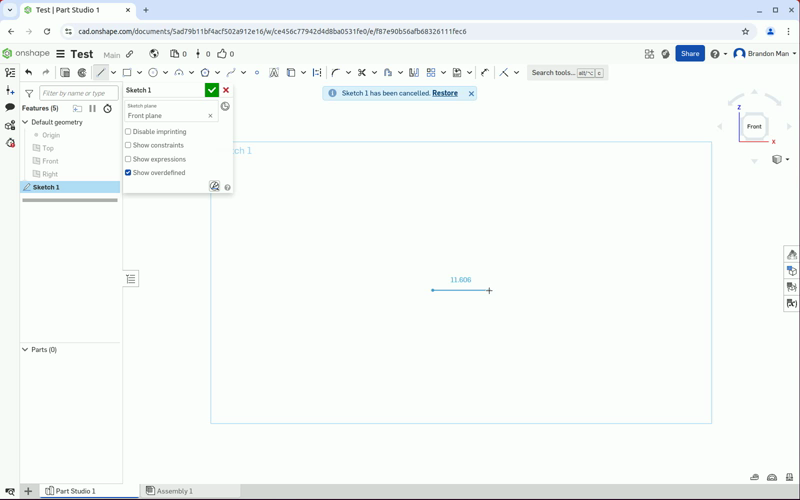
key_down(shift)
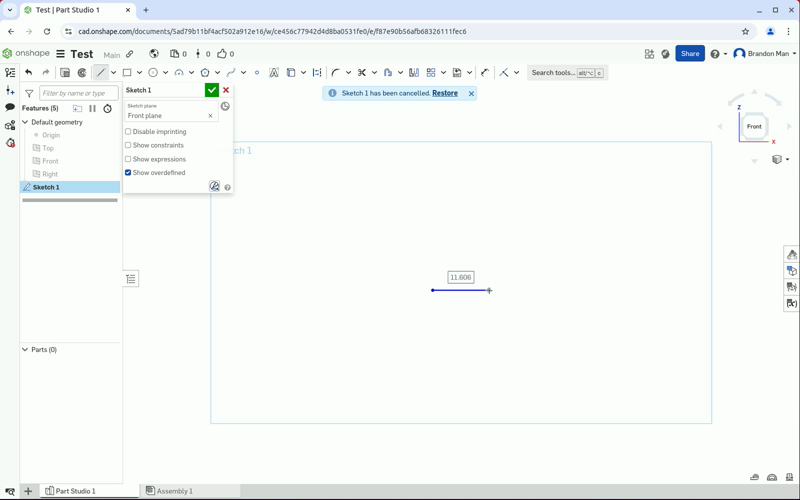
mouse_move(519, 290)
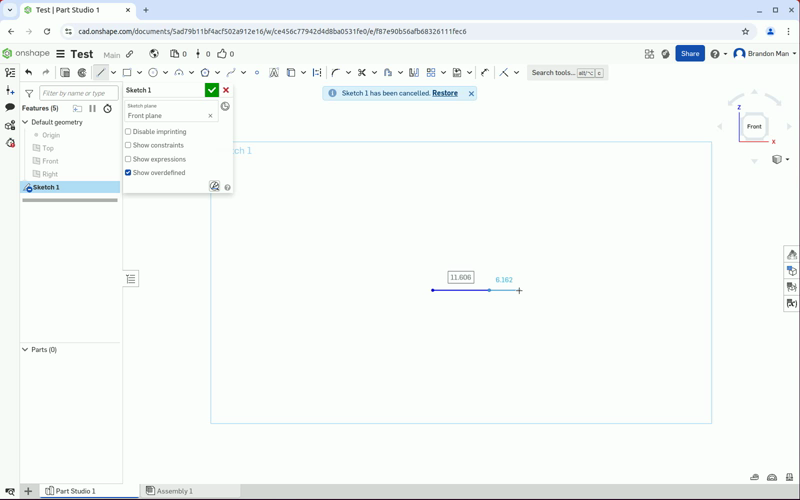
mouse_move(489, 284)
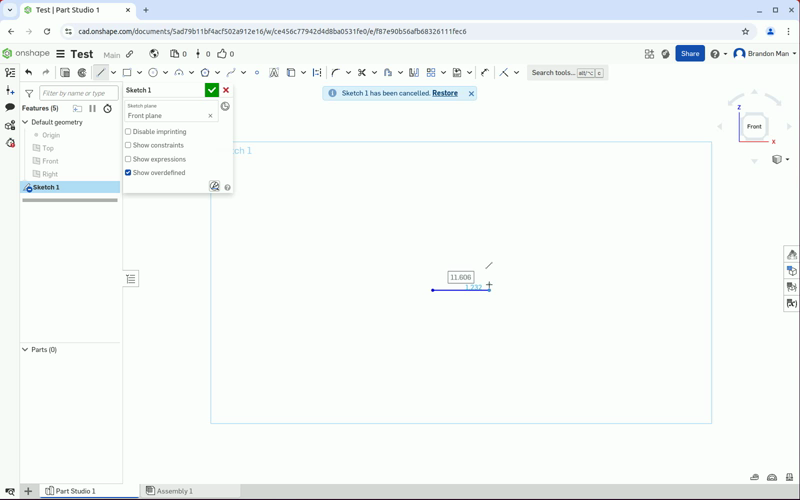
scroll(6)
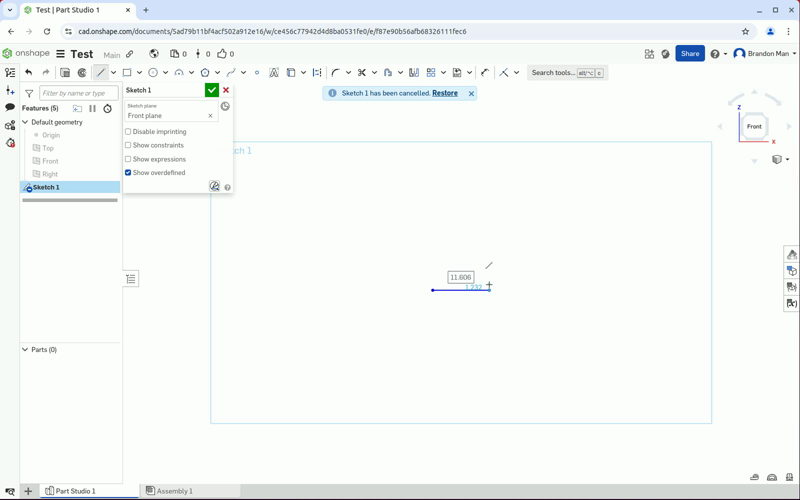
scroll(6)
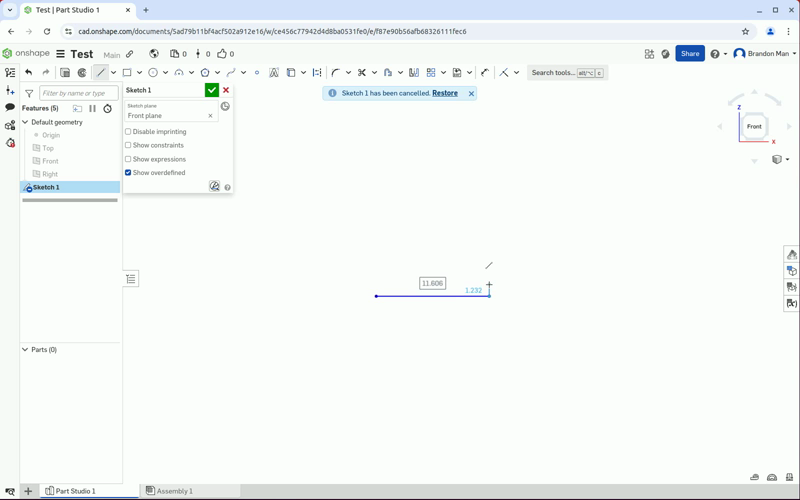
scroll(6)
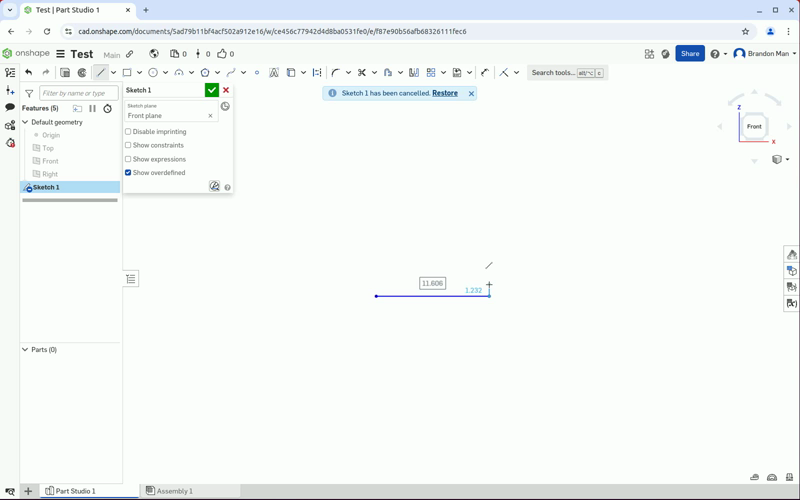
scroll(6)
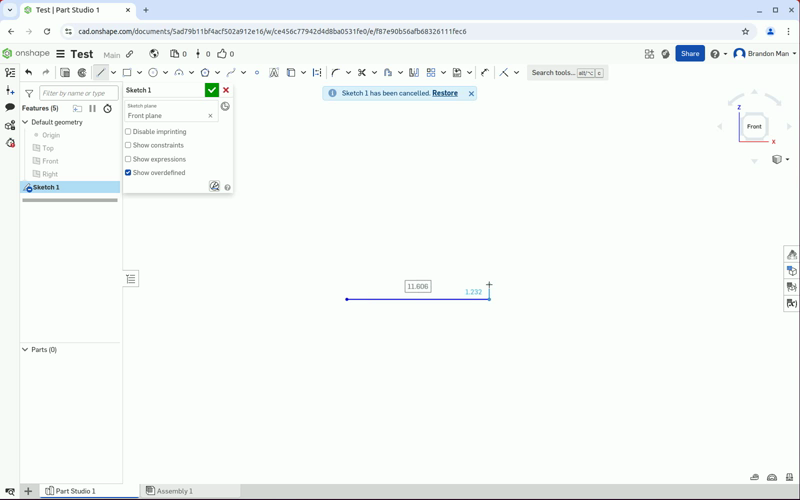
scroll(6)
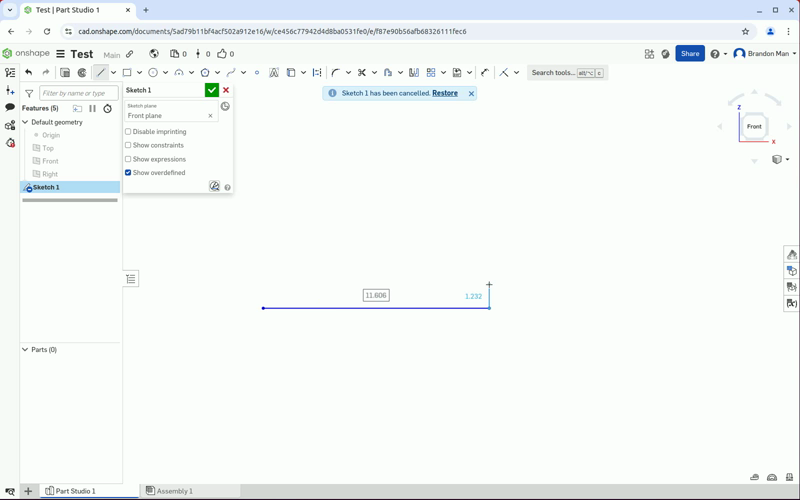
scroll(6)
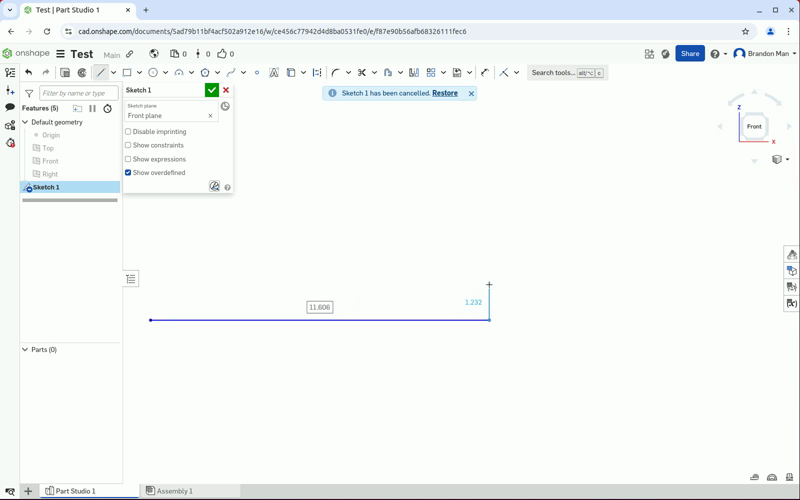
scroll(6)
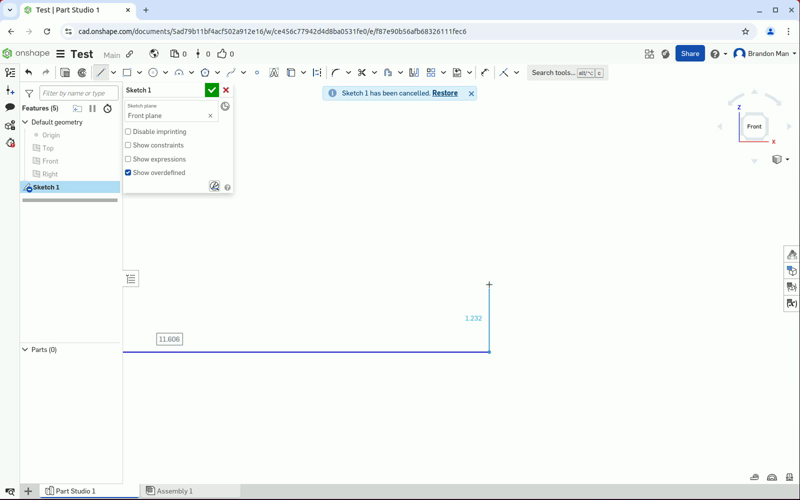
click(489, 284)
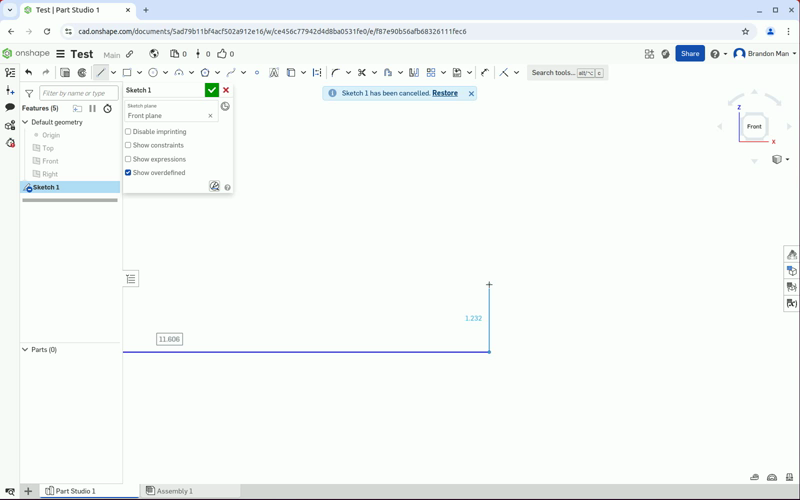
scroll(-6)
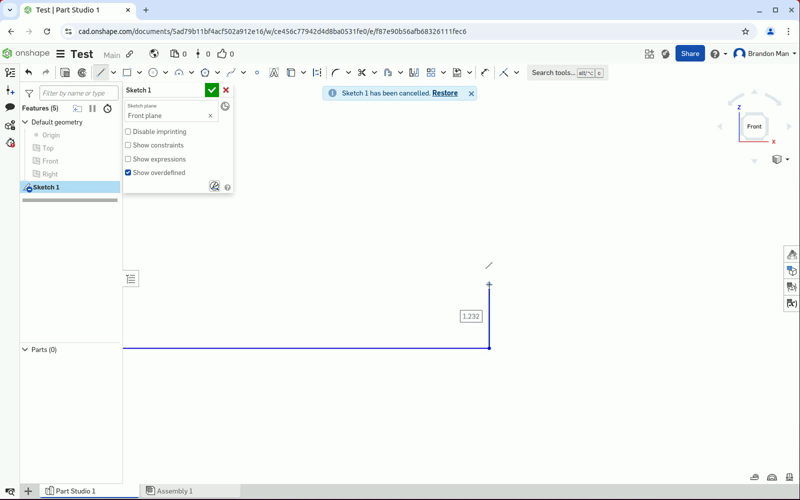
scroll(-6)
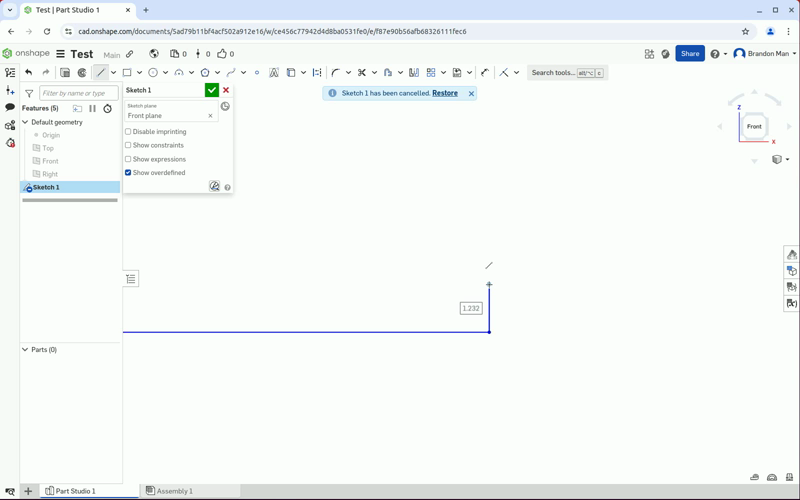
scroll(-6)
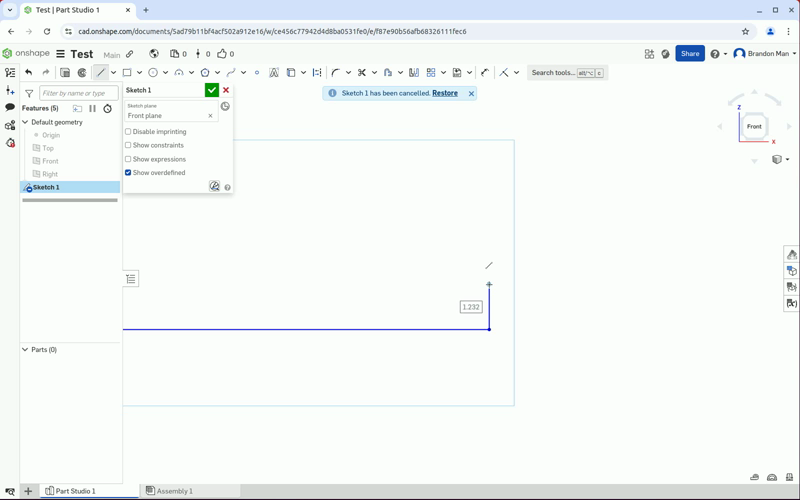
scroll(-6)
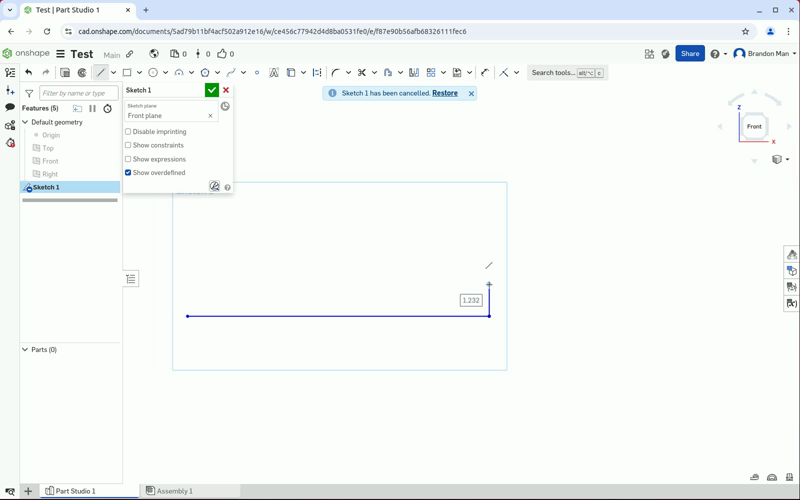
scroll(-6)
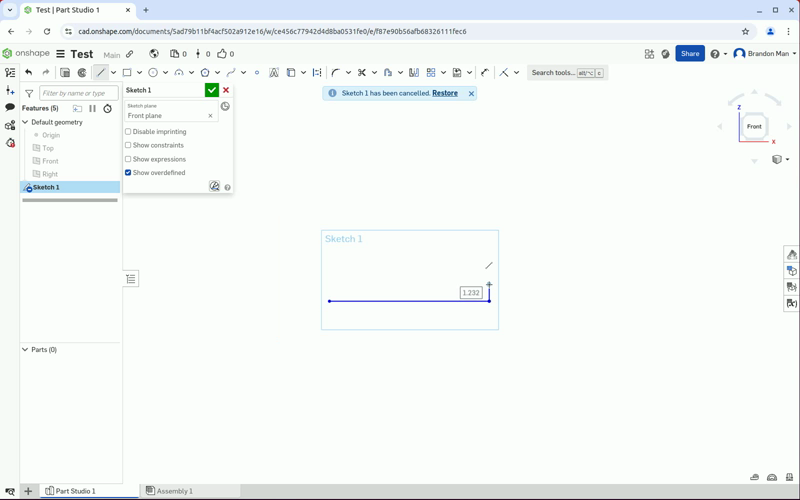
scroll(-6)
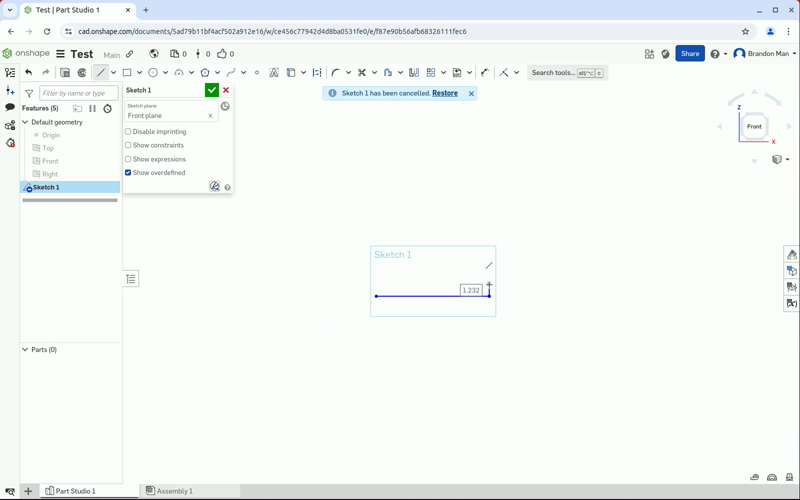
scroll(-6)
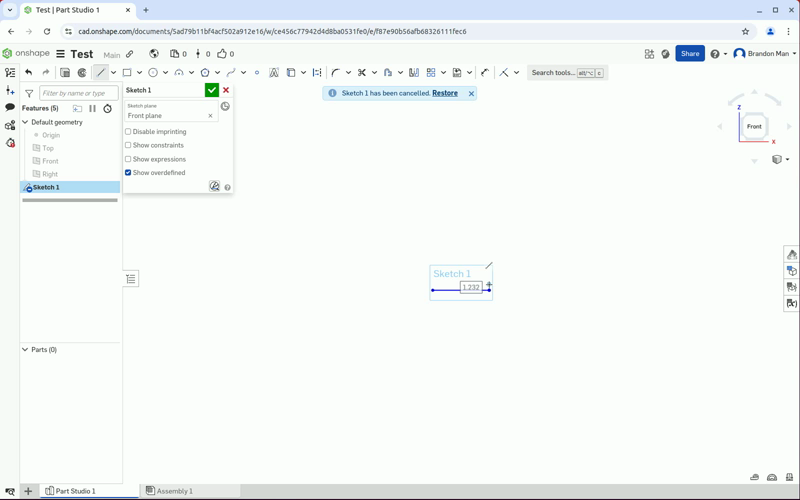
key_up(shift)
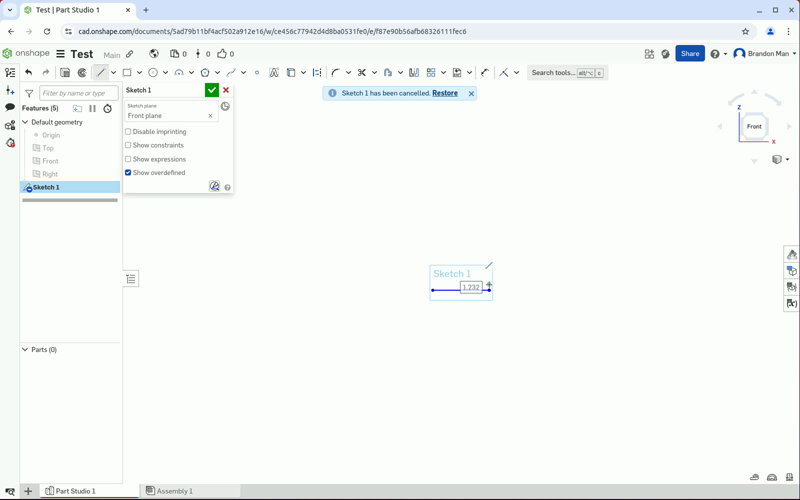
key_down(shift)
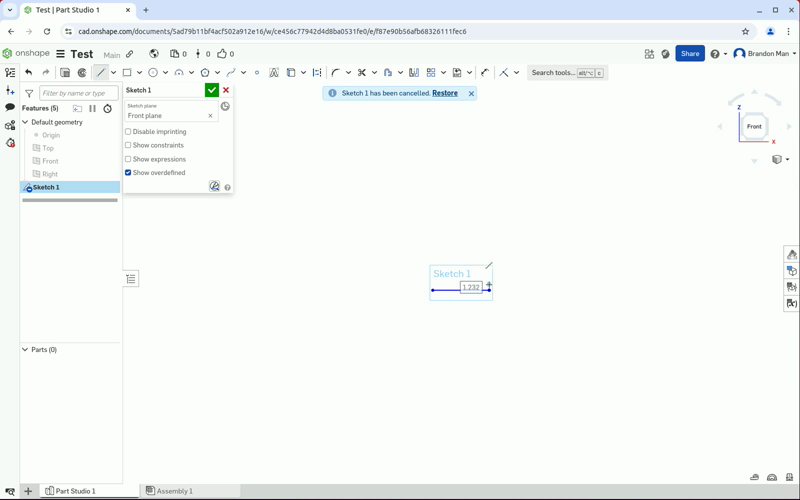
mouse_move(519, 284)
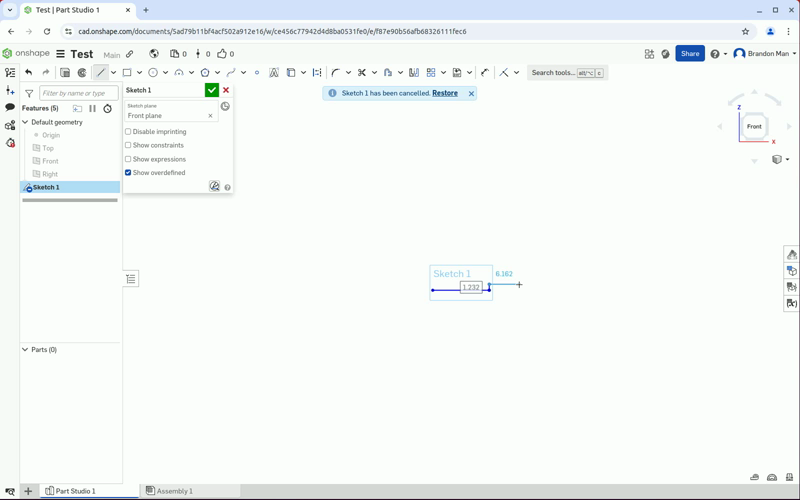
mouse_move(477, 284)
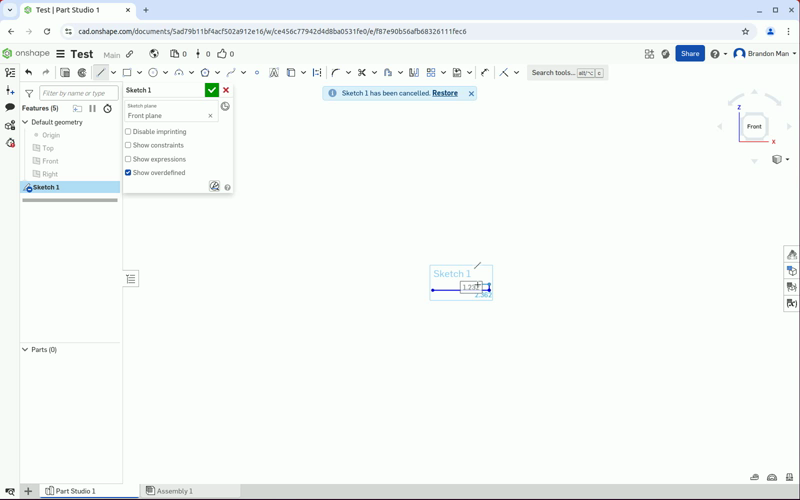
click(477, 284)
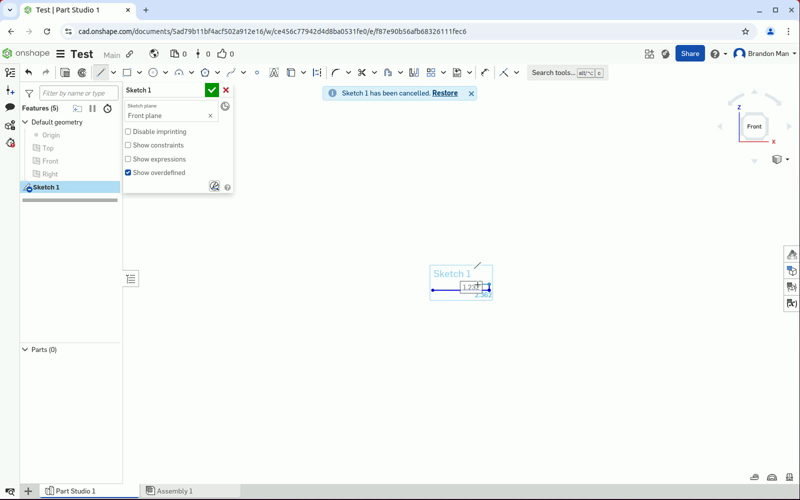
key_up(shift)
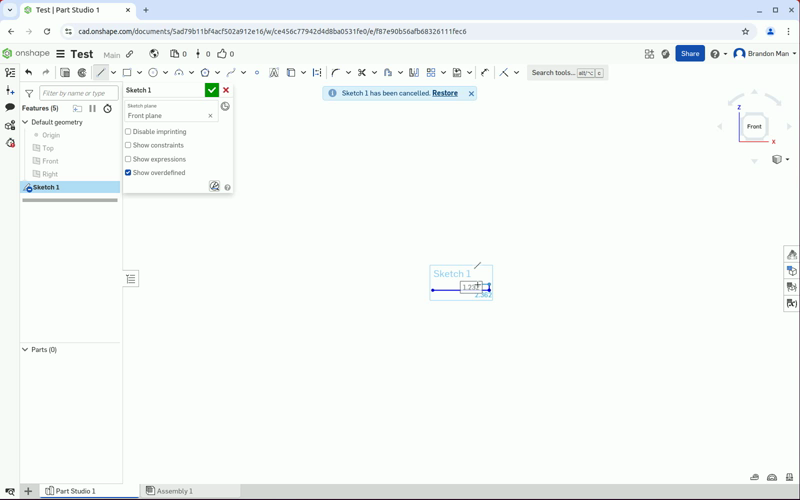
key(esc)
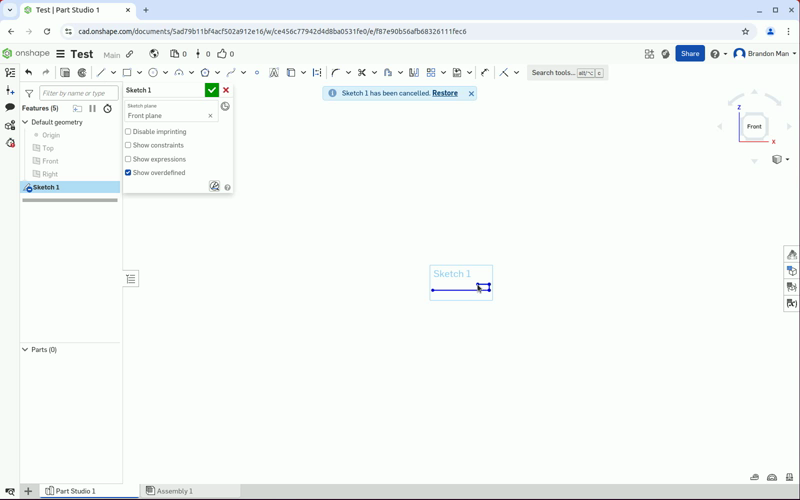
key(a)
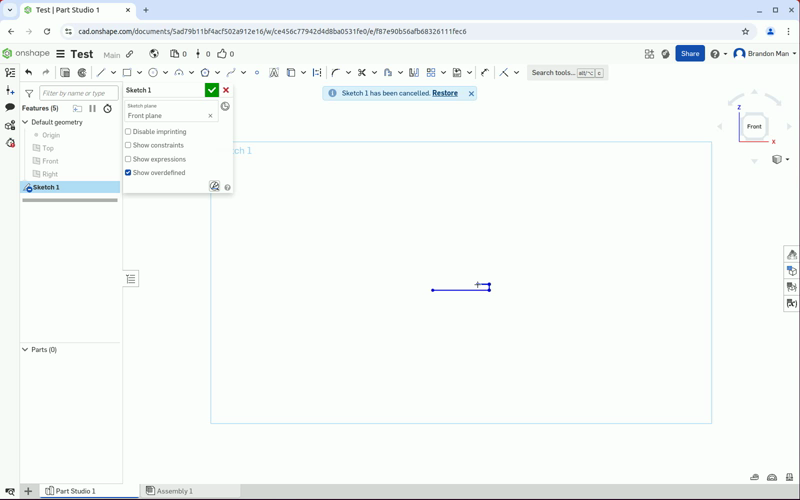
mouse_move(477, 284)
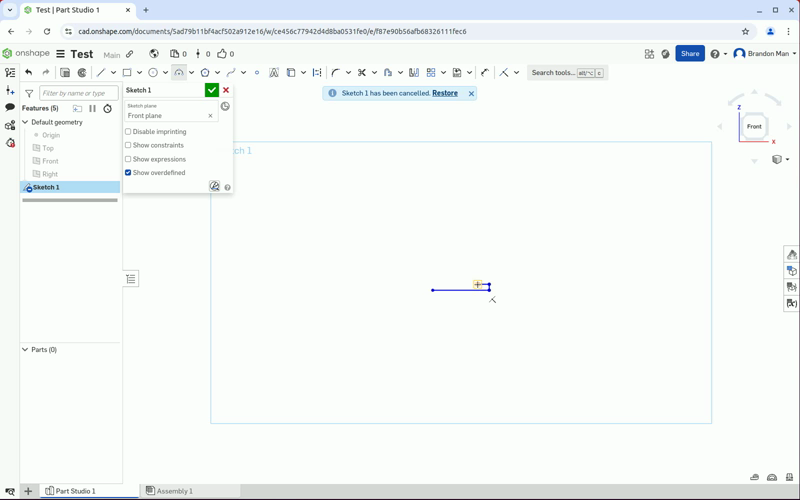
click(477, 284)
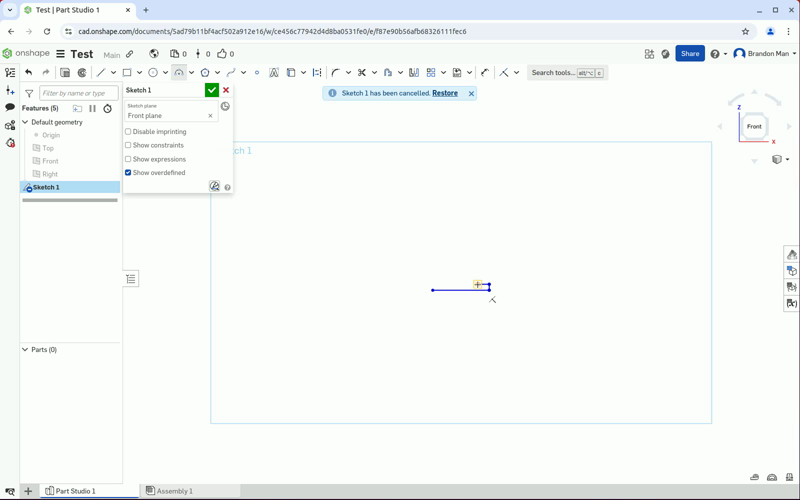
key_down(shift)
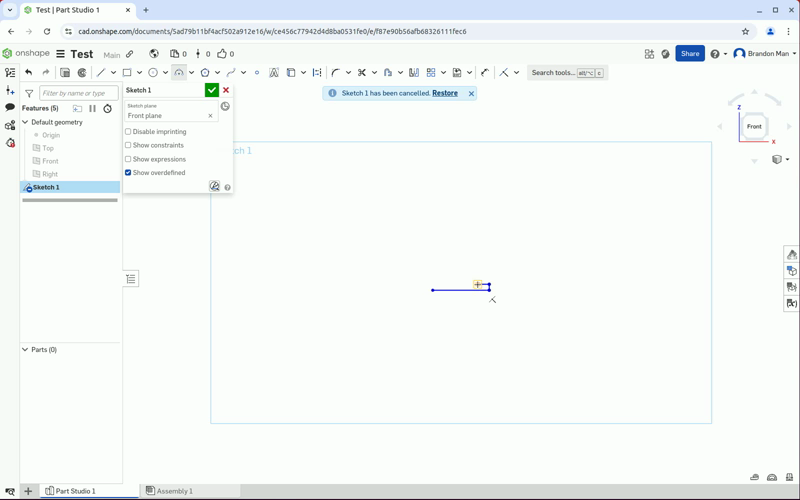
mouse_move(444, 284)
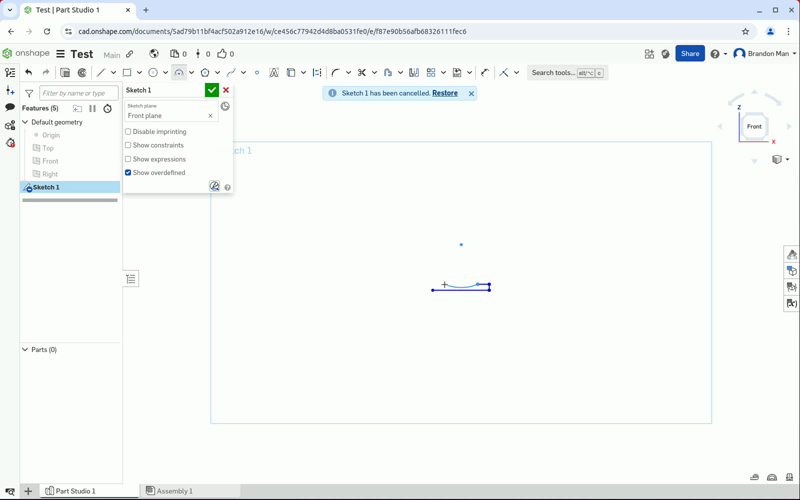
click(444, 284)
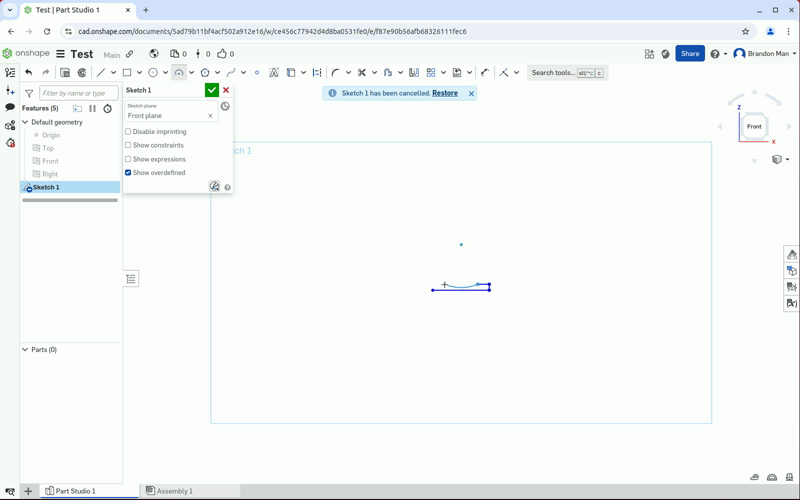
mouse_move(461, 289)
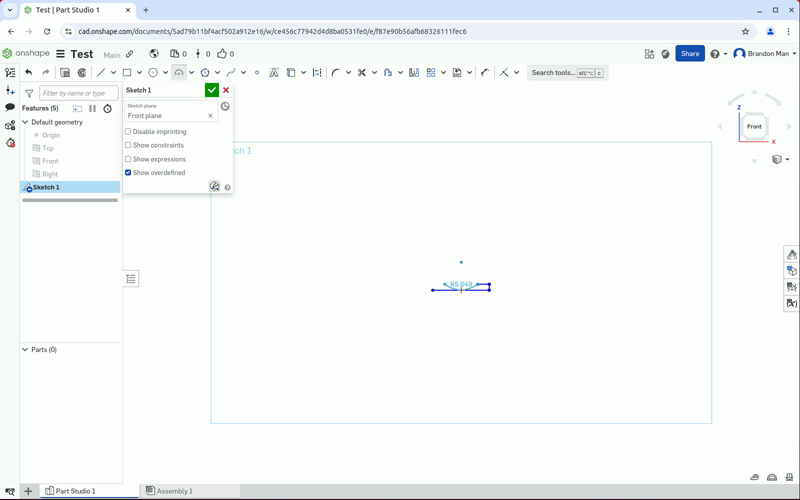
click(461, 289)
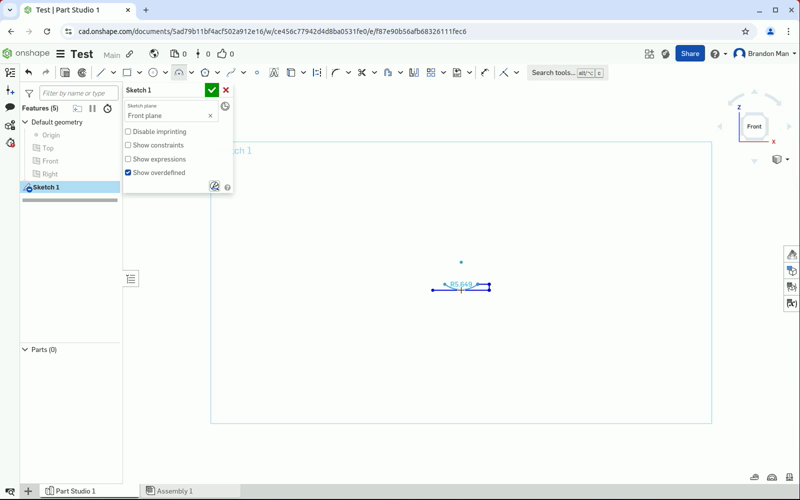
key_up(shift)
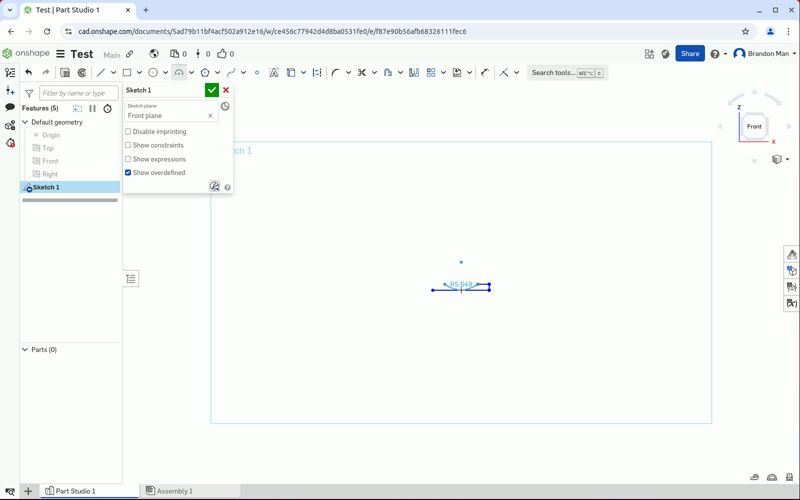
key(esc)
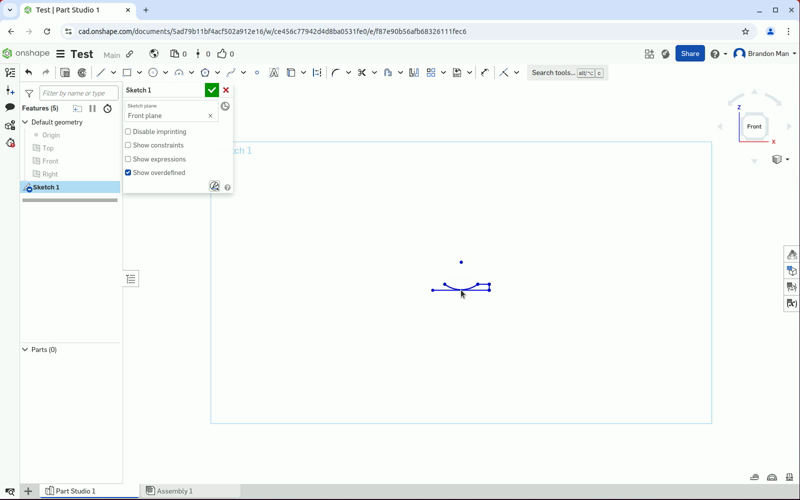
key(l)
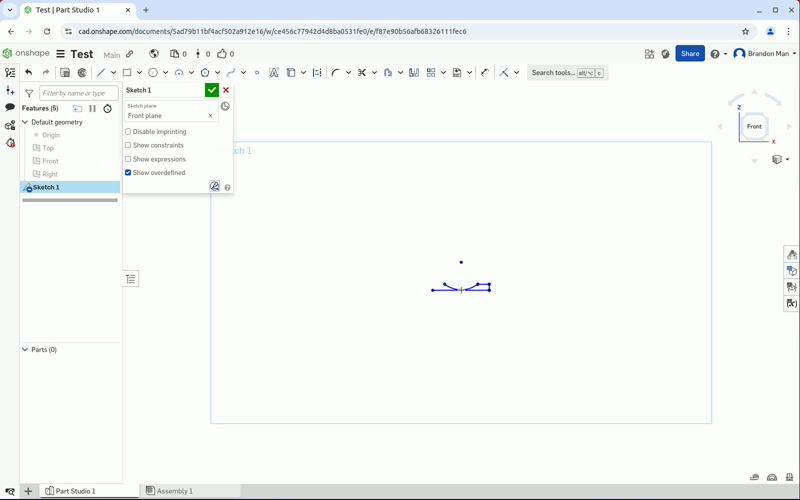
mouse_move(444, 284)
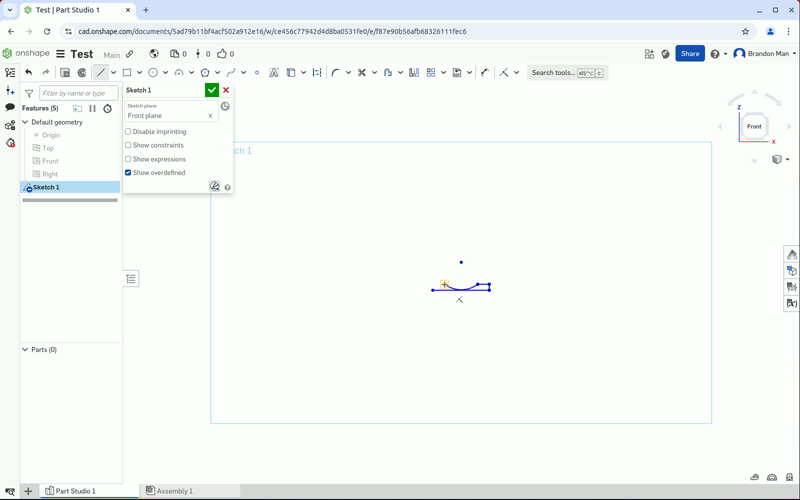
click(444, 284)
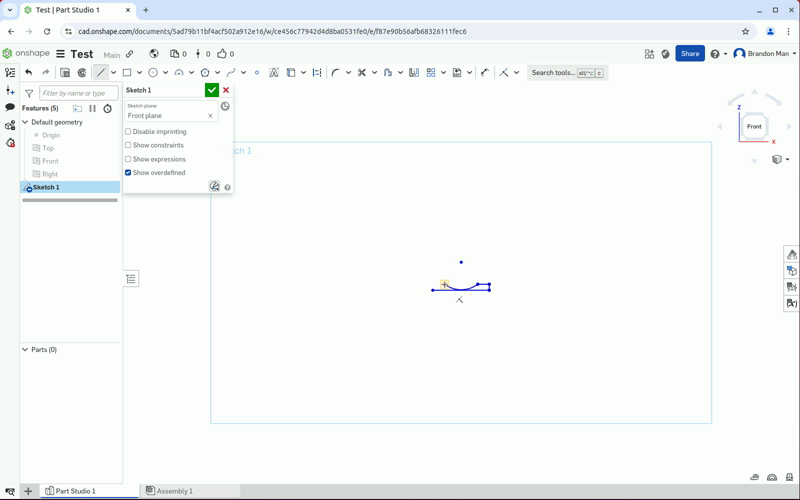
key_down(shift)
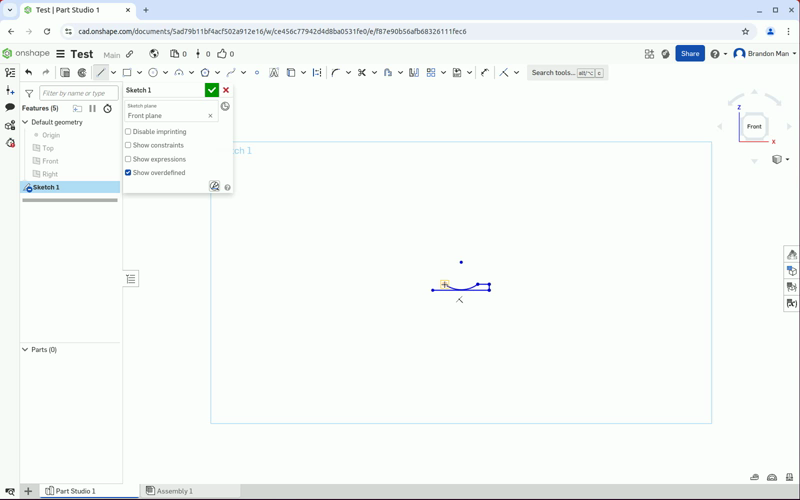
mouse_move(474, 284)
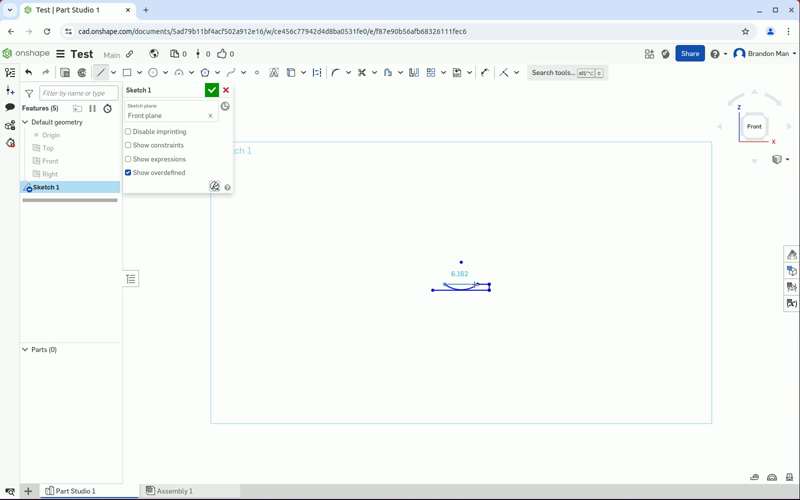
mouse_move(432, 284)
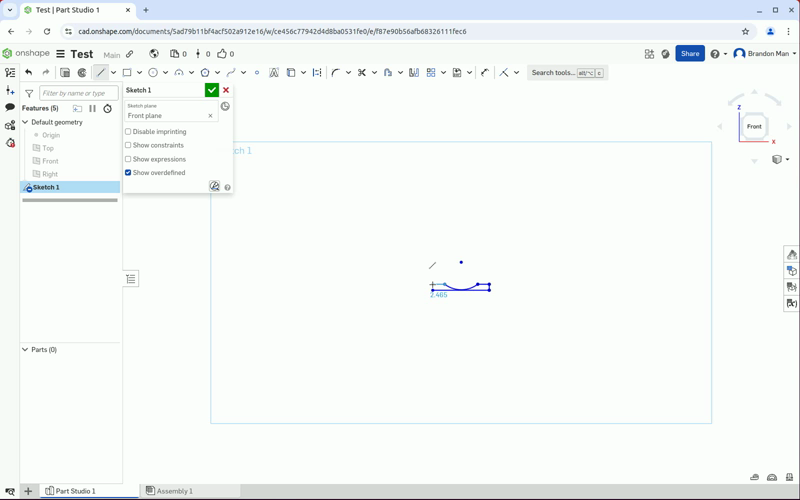
click(432, 284)
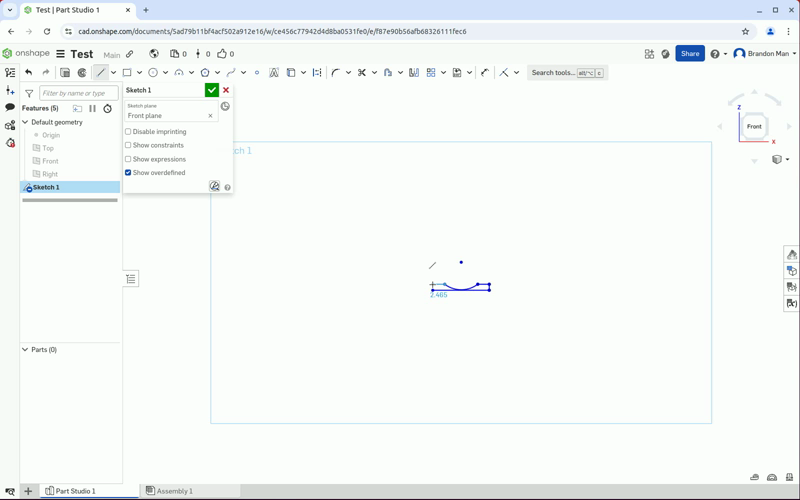
key_up(shift)
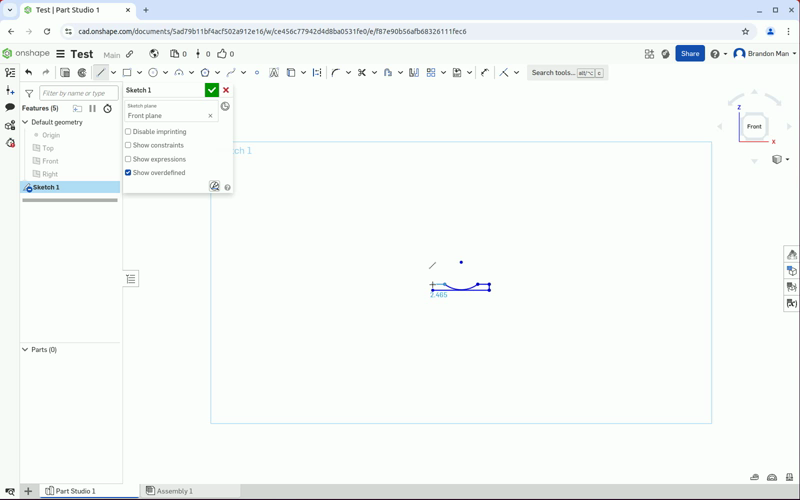
mouse_move(462, 284)
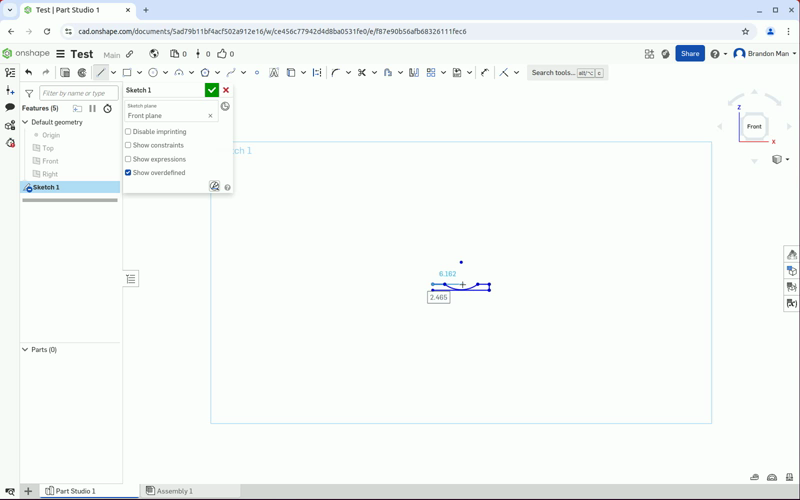
key_down(shift)
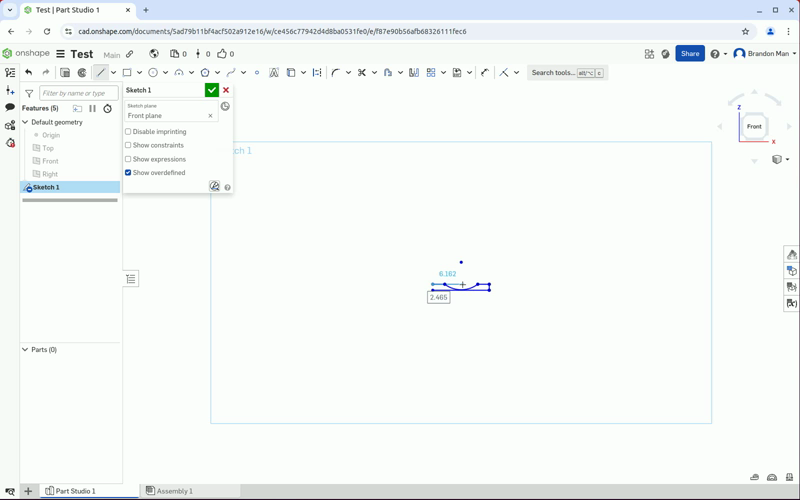
mouse_move(432, 290)
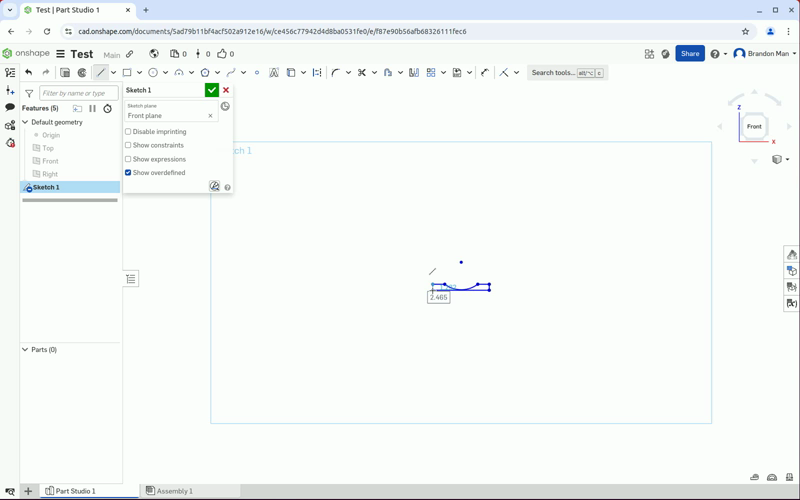
scroll(6)
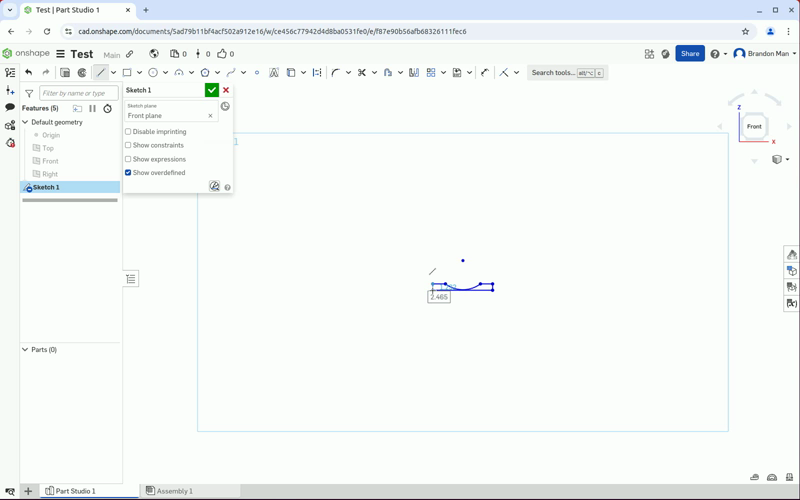
scroll(6)
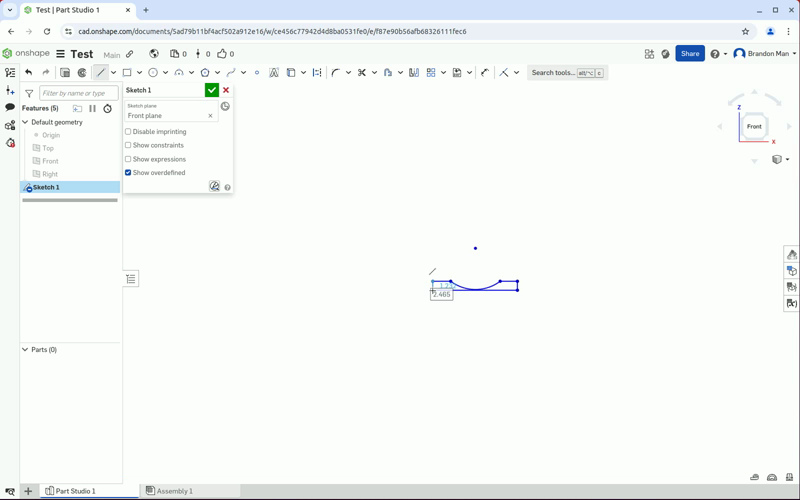
scroll(6)
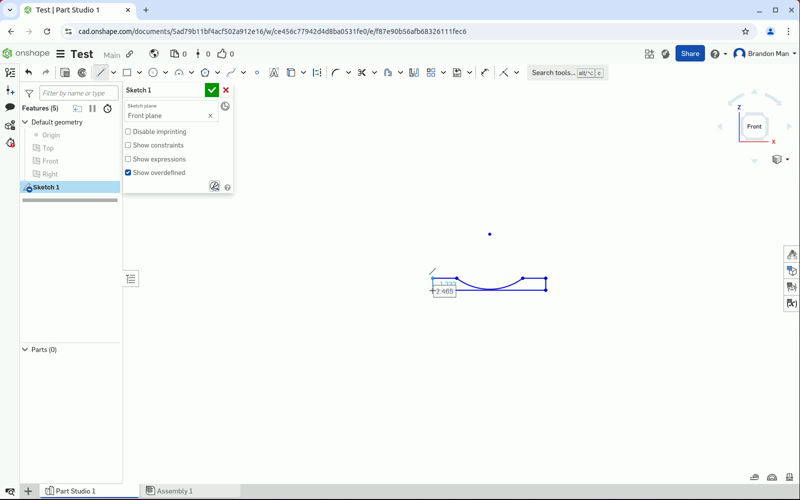
scroll(6)
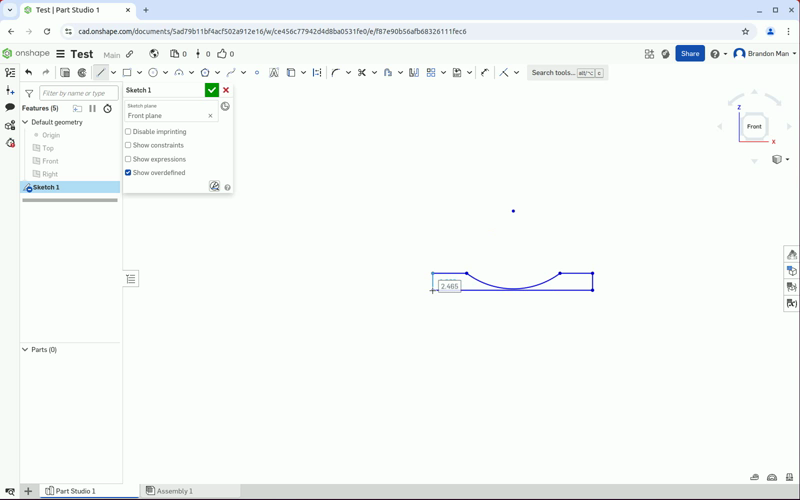
scroll(6)
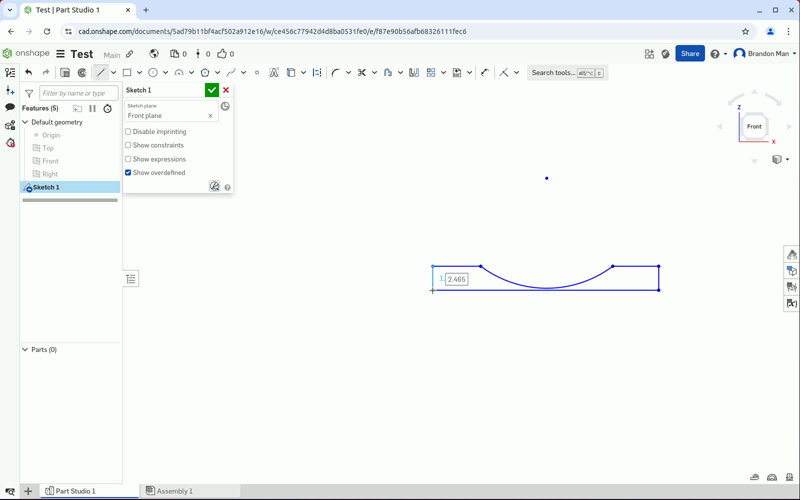
scroll(6)
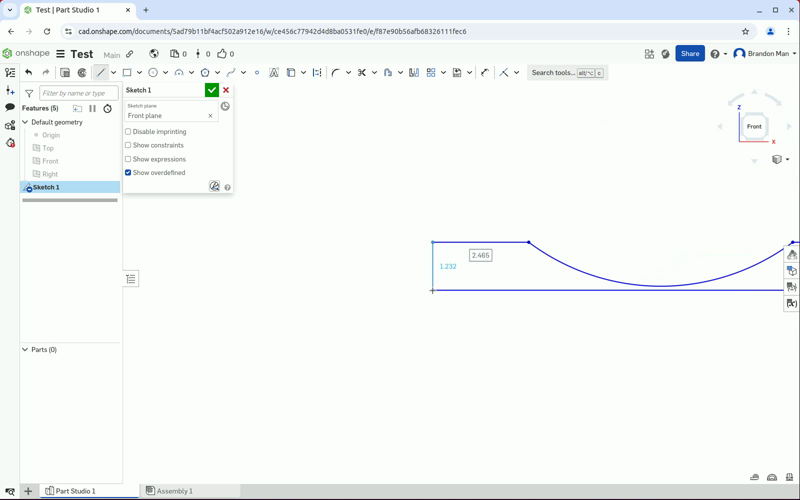
scroll(6)
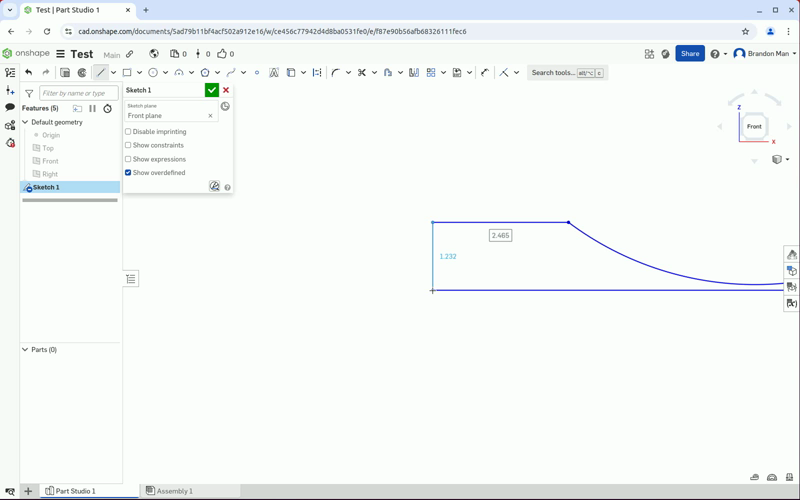
key_up(shift)
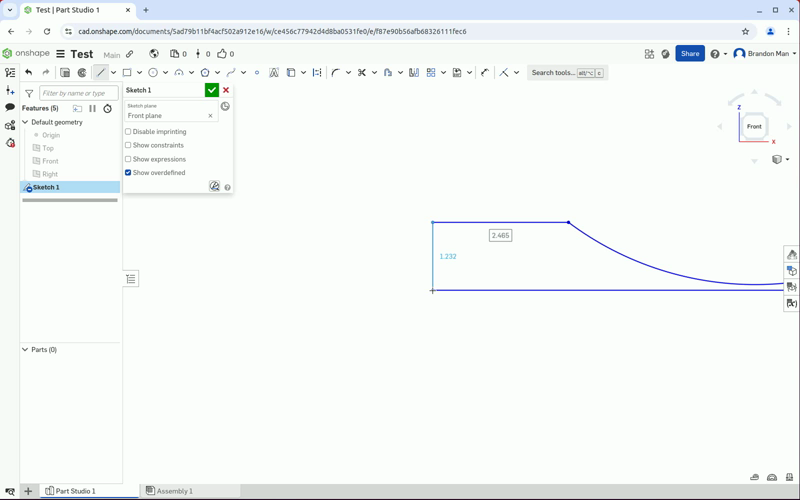
click(432, 290)
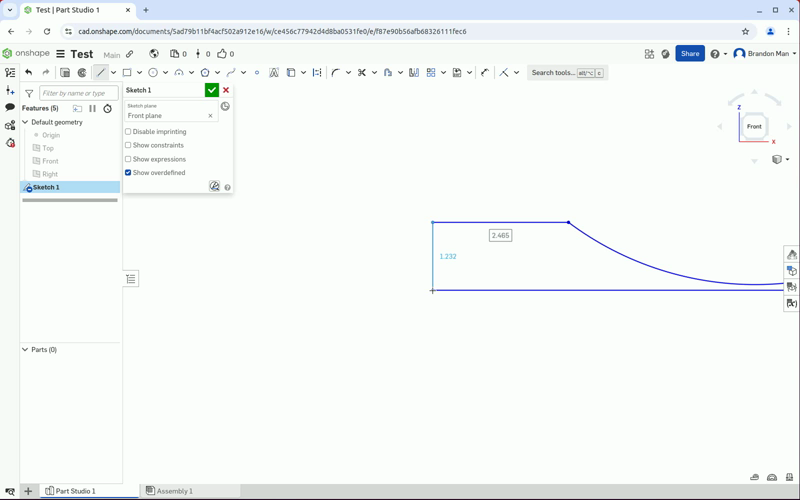
scroll(-6)
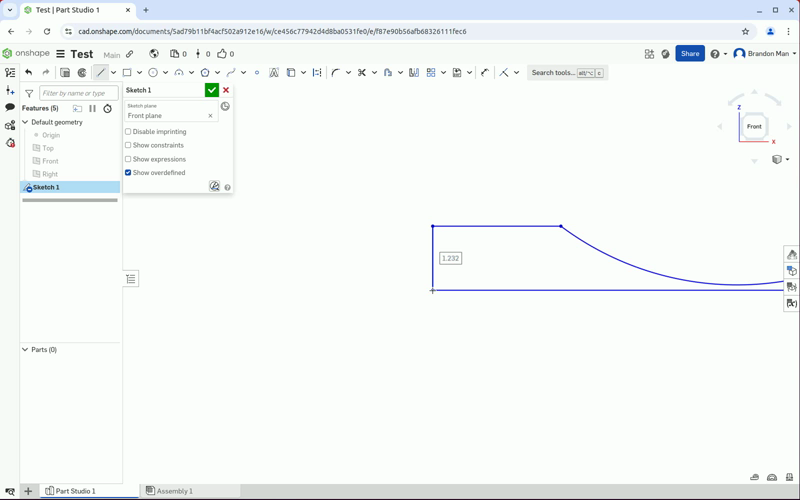
scroll(-6)
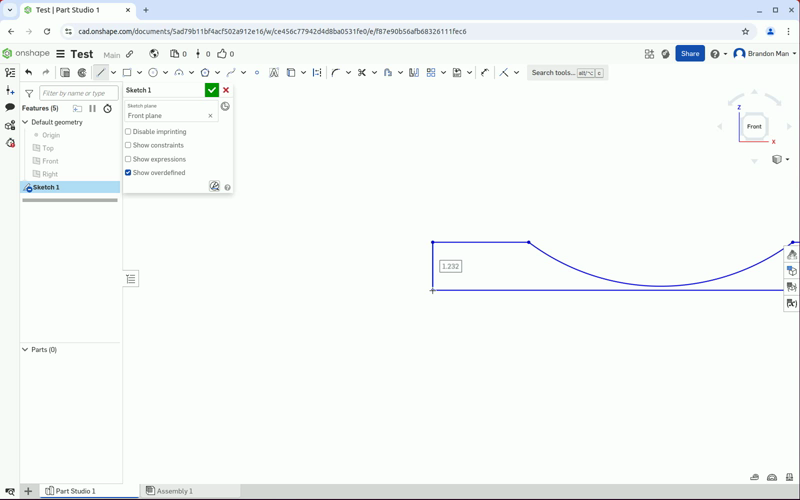
scroll(-6)
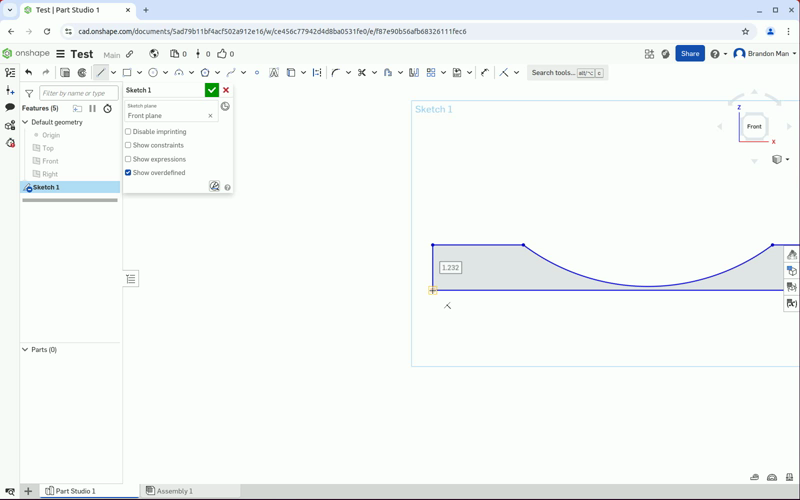
scroll(-6)
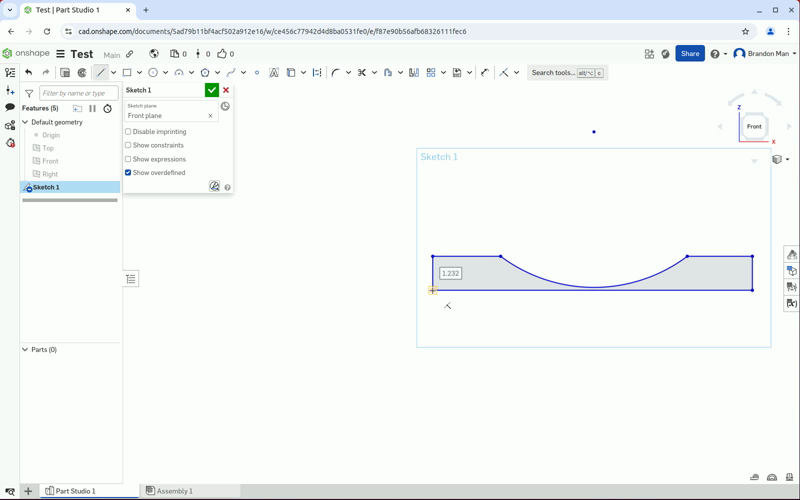
scroll(-6)
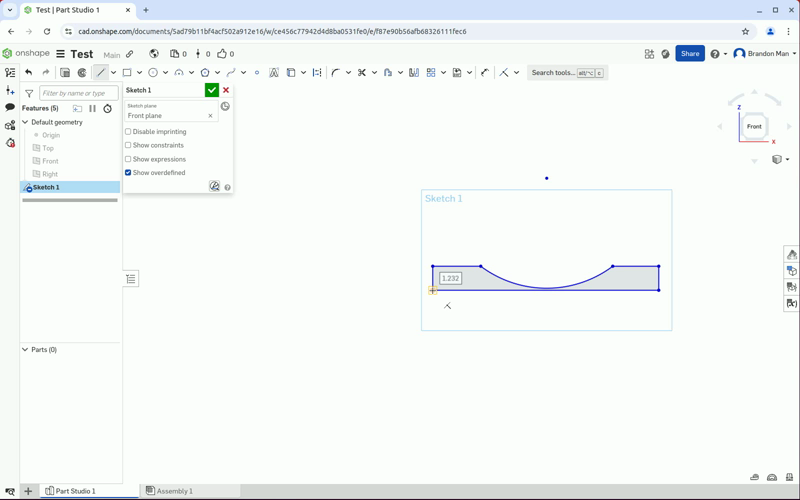
scroll(-6)
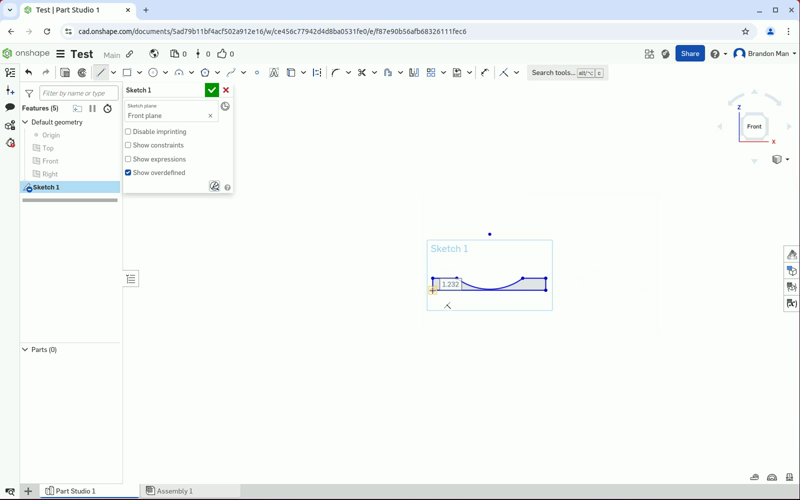
scroll(-6)
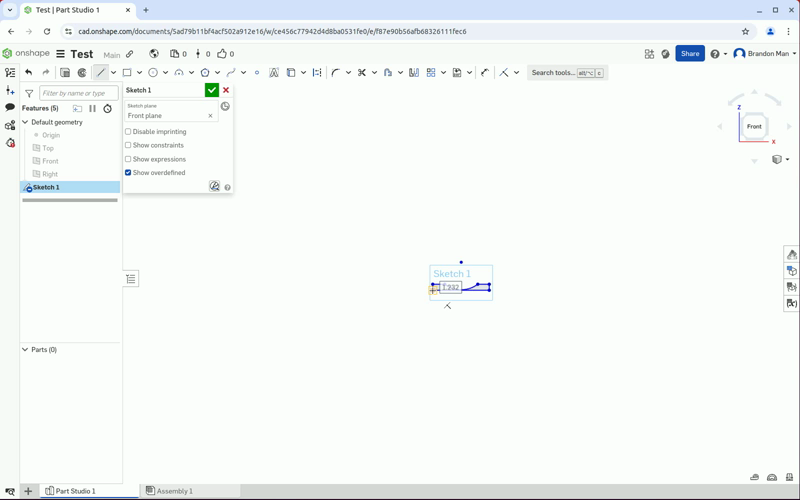
key(esc)
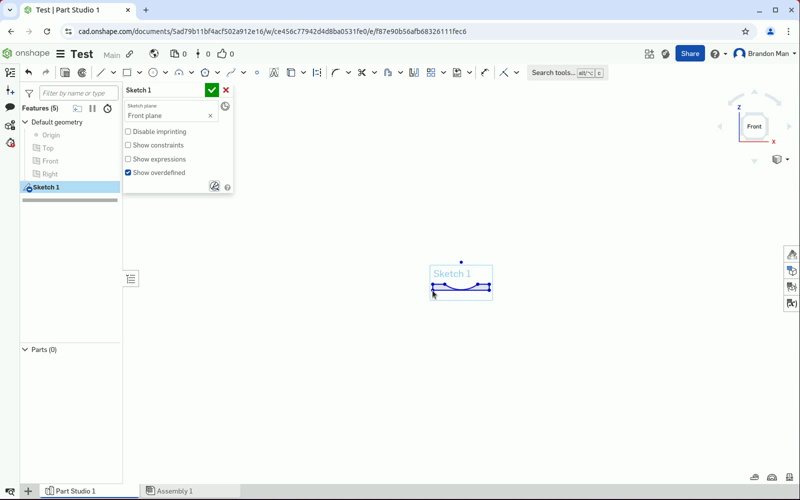
mouse_move(442, 289)
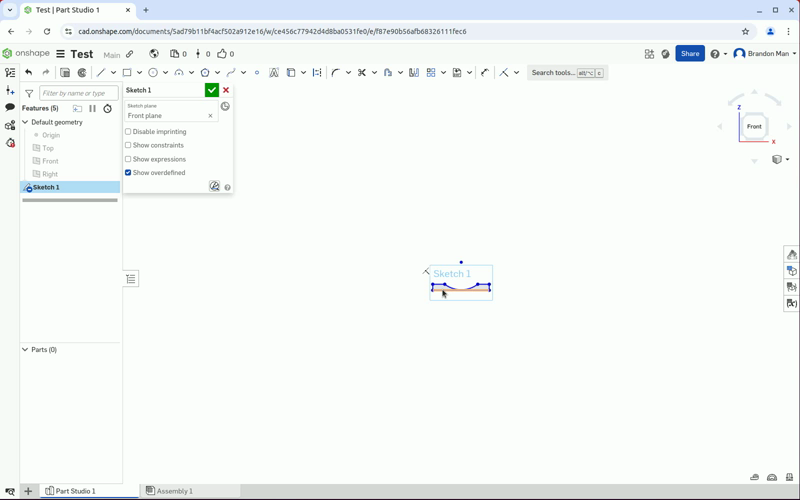
scroll(6)
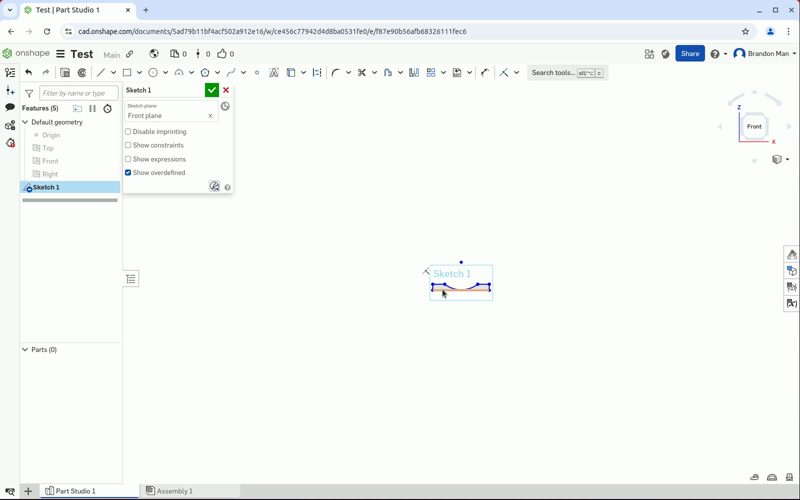
scroll(6)
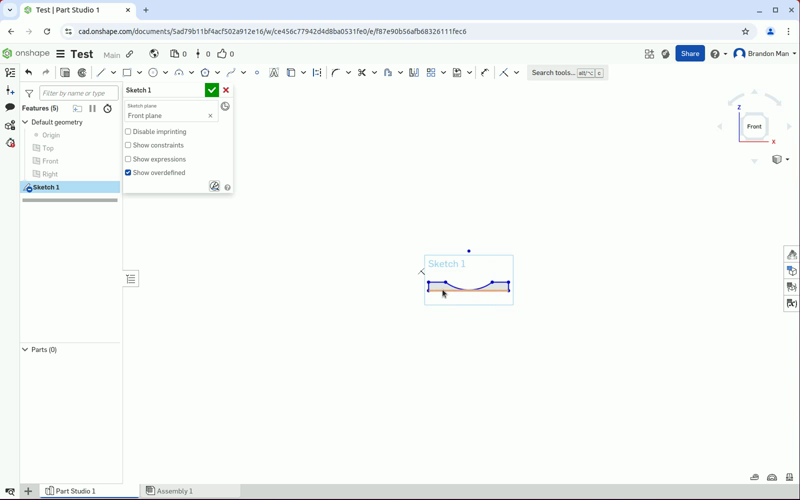
scroll(6)
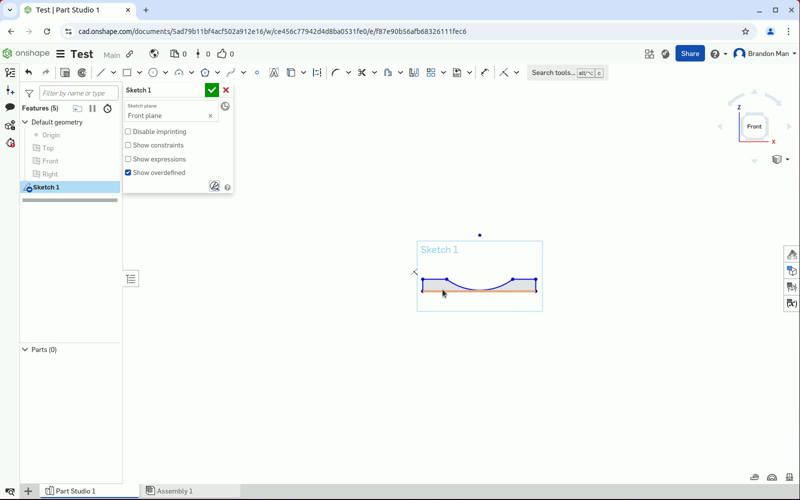
scroll(6)
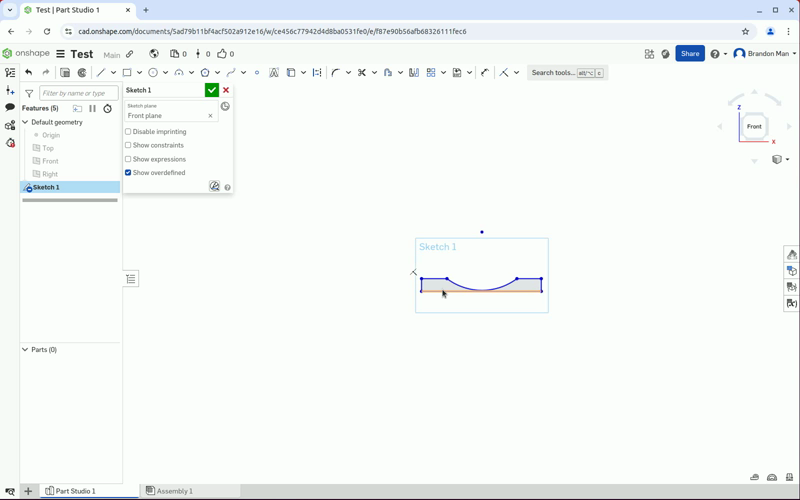
scroll(6)
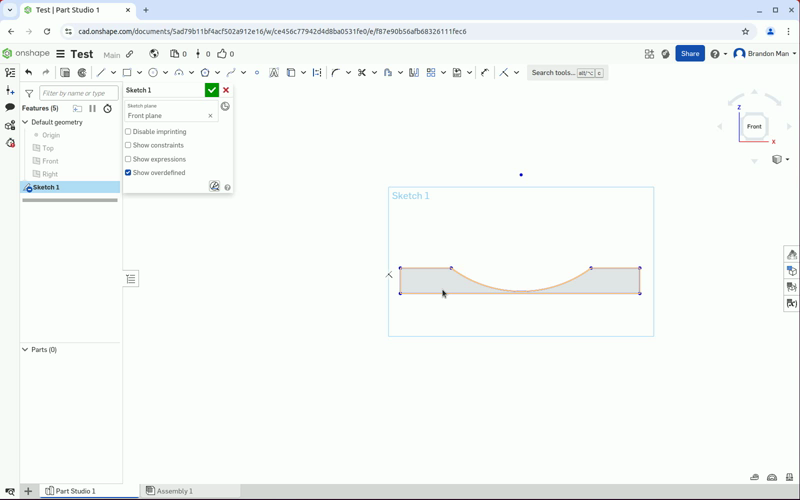
scroll(6)
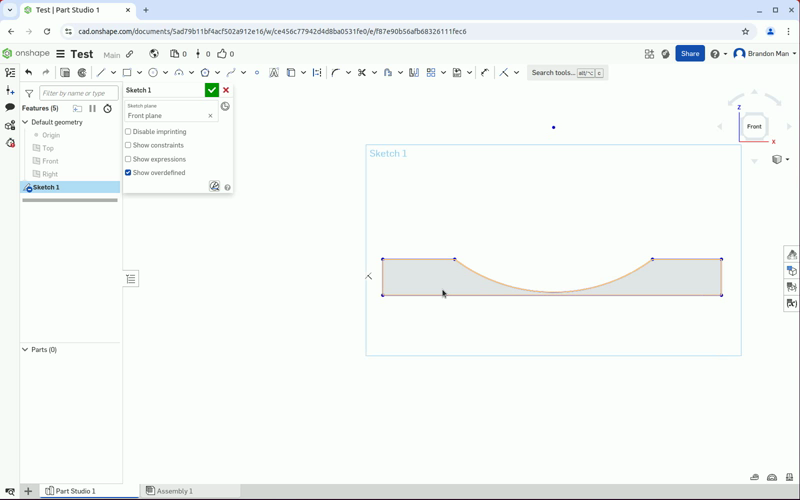
scroll(6)
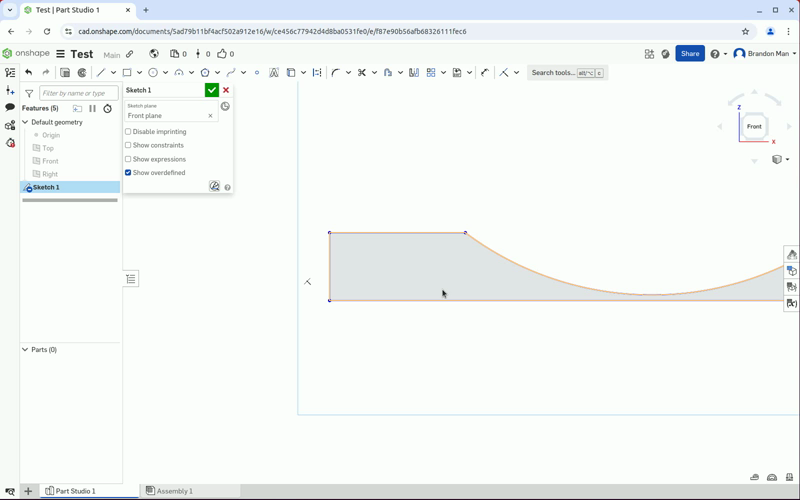
click(442, 289)
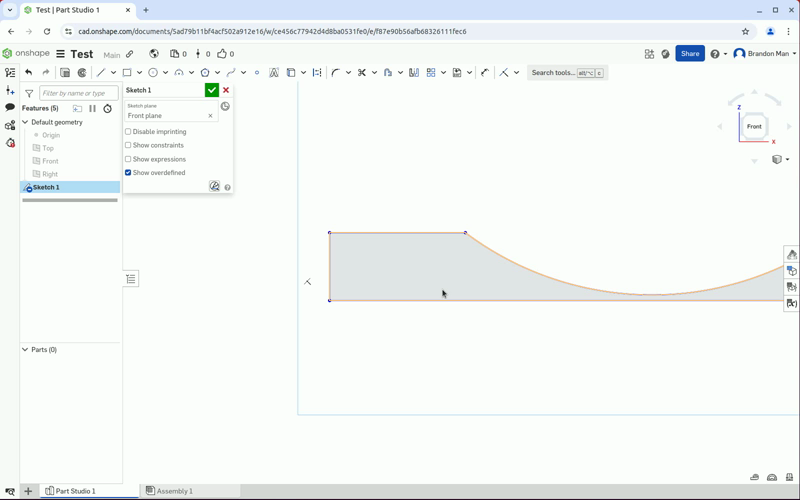
scroll(-6)
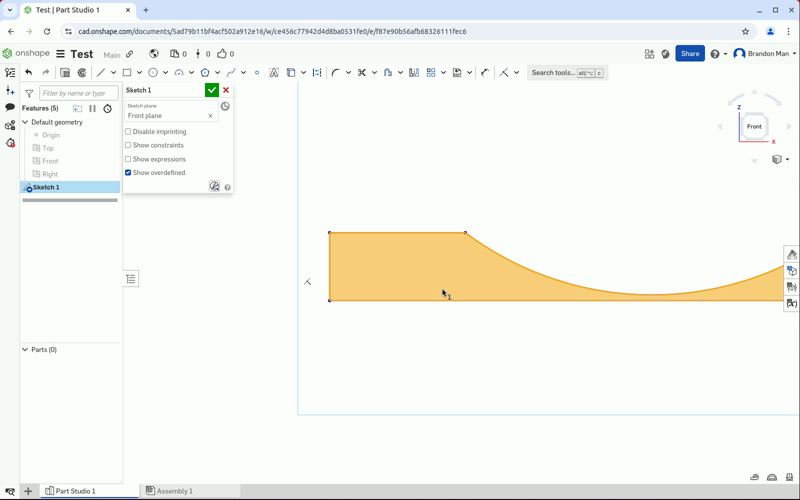
scroll(-6)
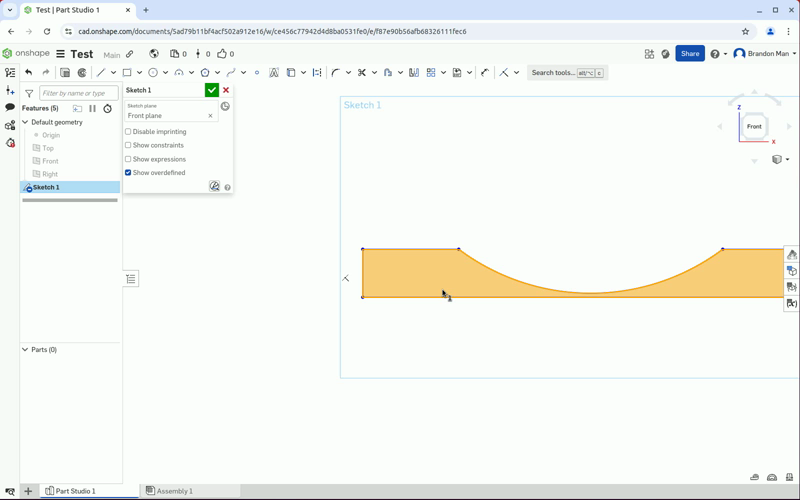
scroll(-6)
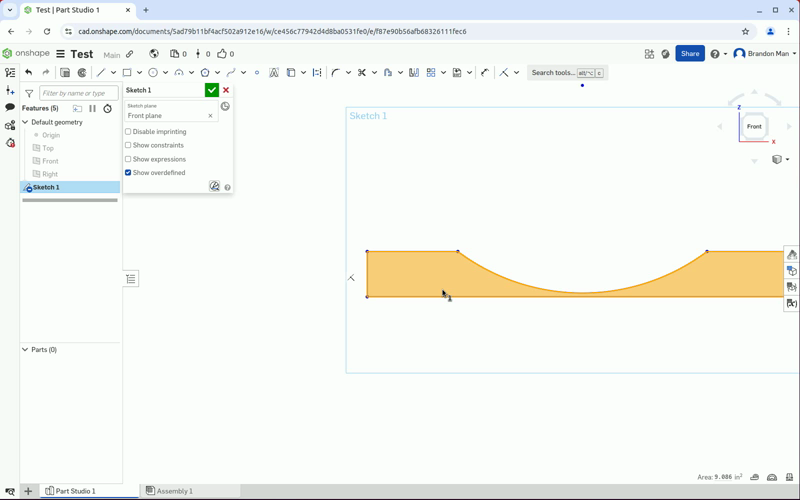
scroll(-6)
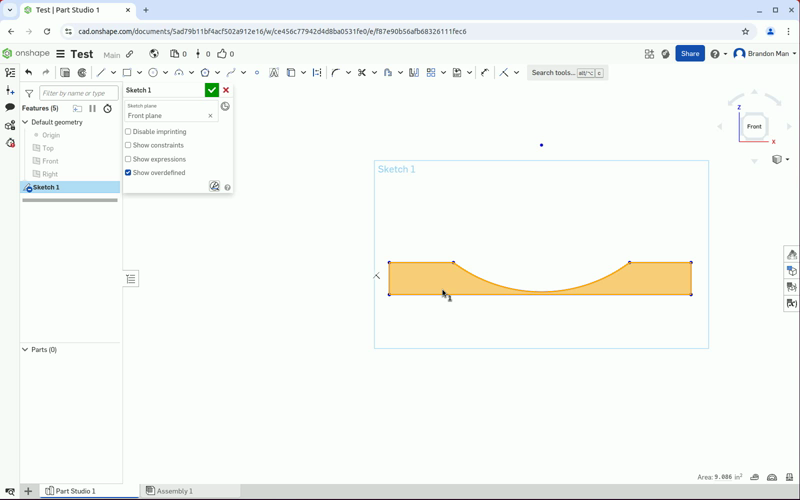
scroll(-6)
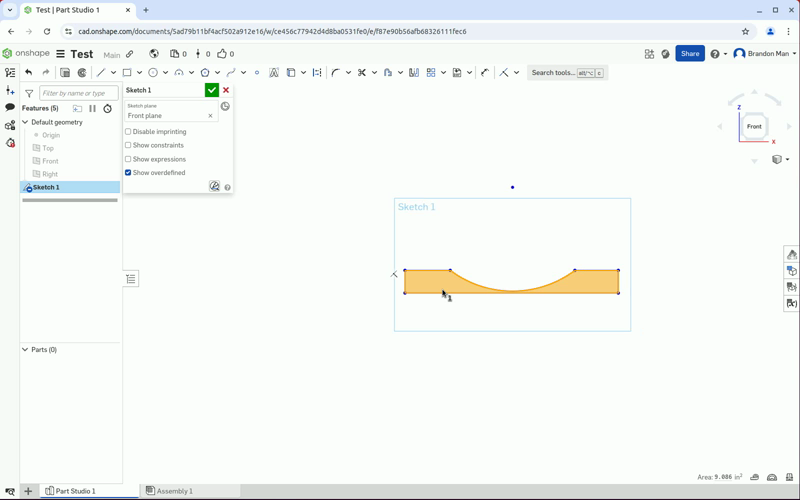
scroll(-6)
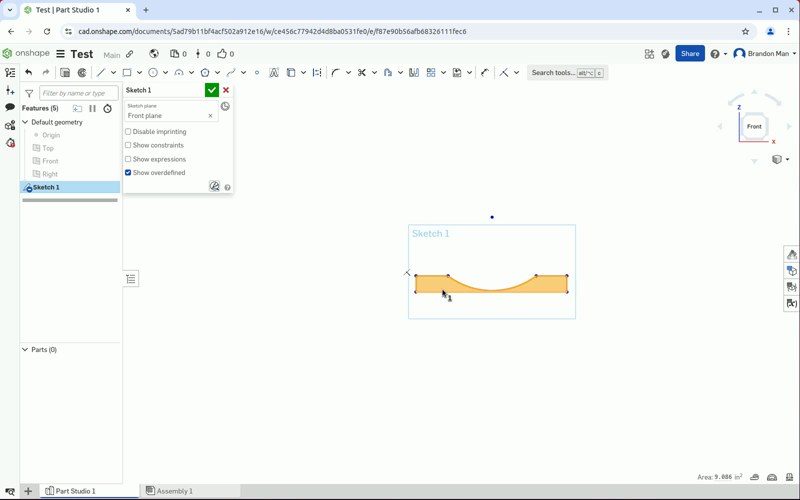
scroll(-6)
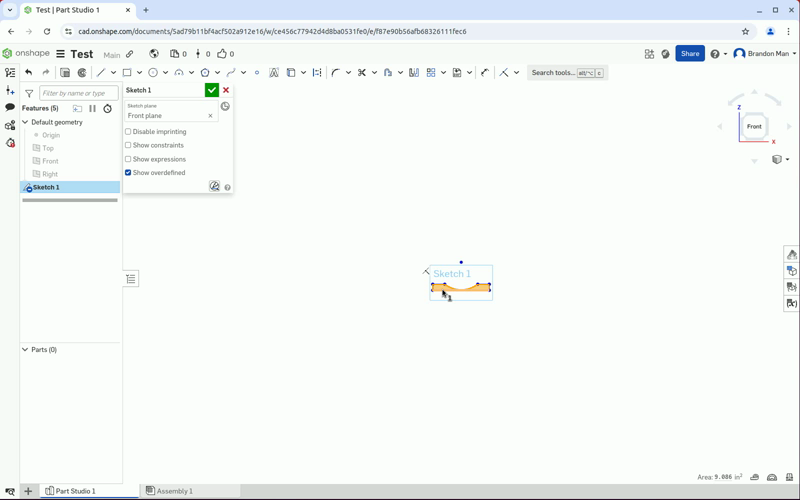
mouse_move(73, 352)
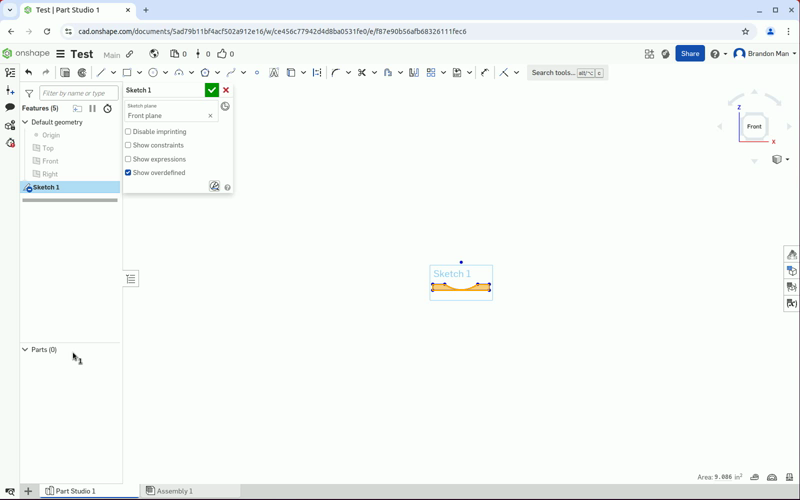
key(shift+y)
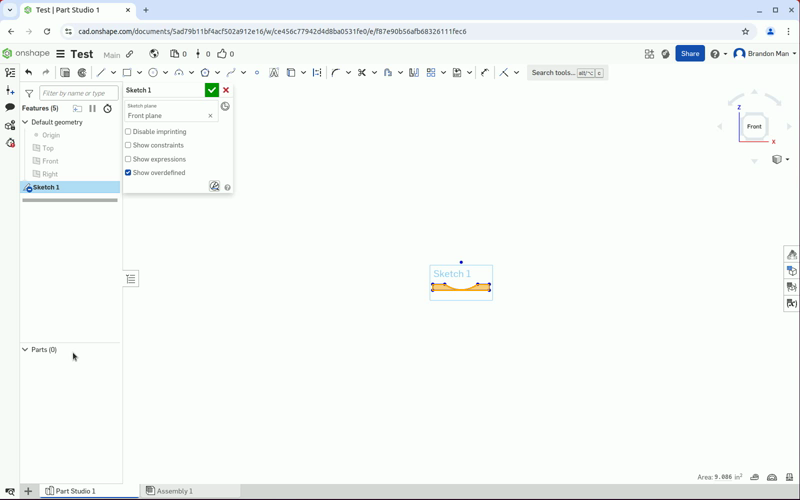
key(shift+e)
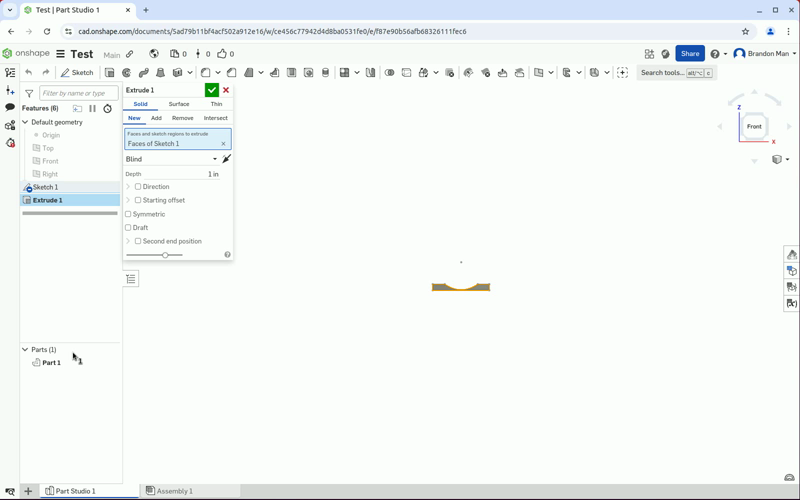
mouse_move(143, 106)
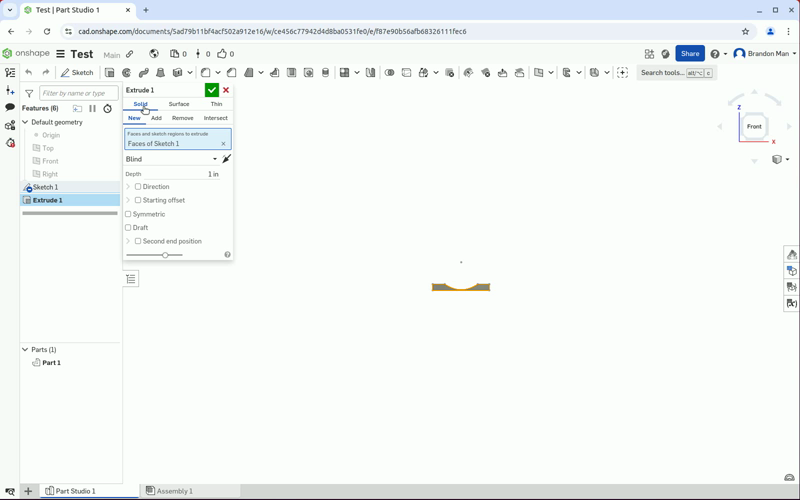
click(143, 106)
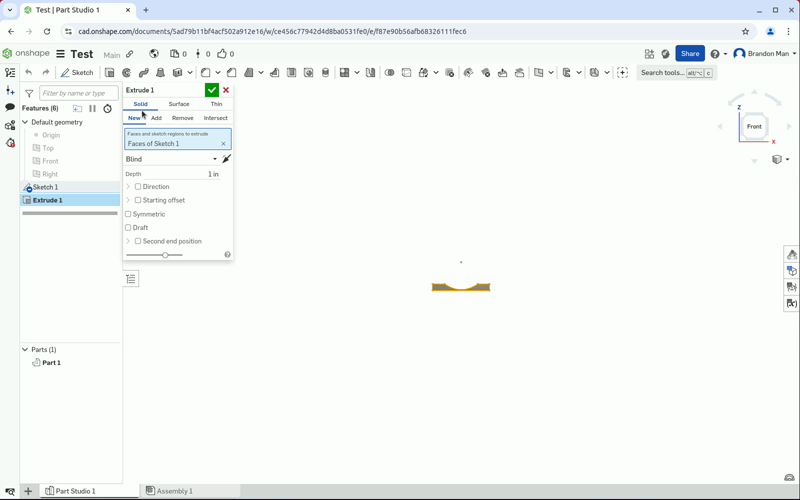
mouse_move(137, 120)
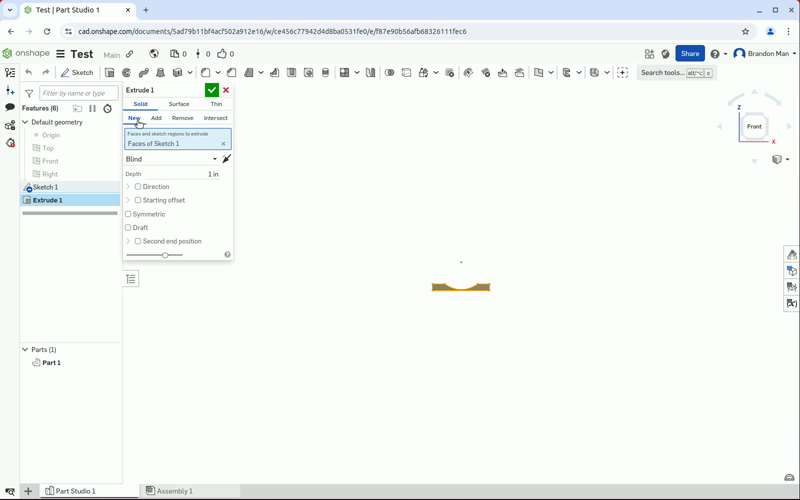
click(137, 120)
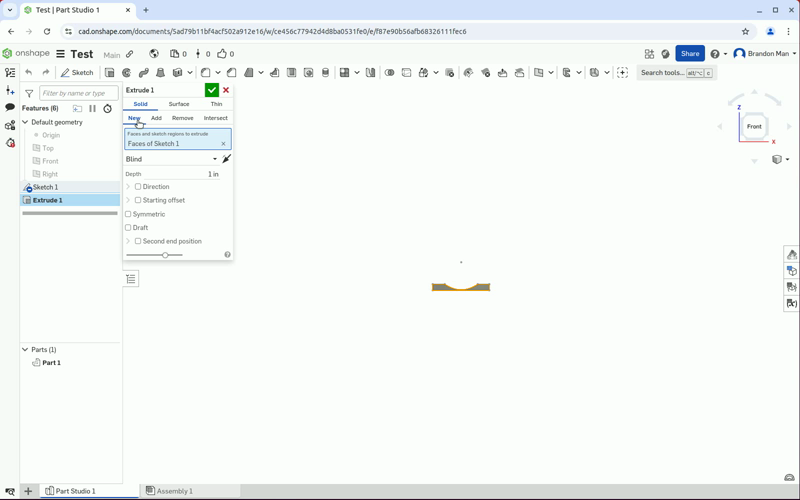
key(tab, 4)
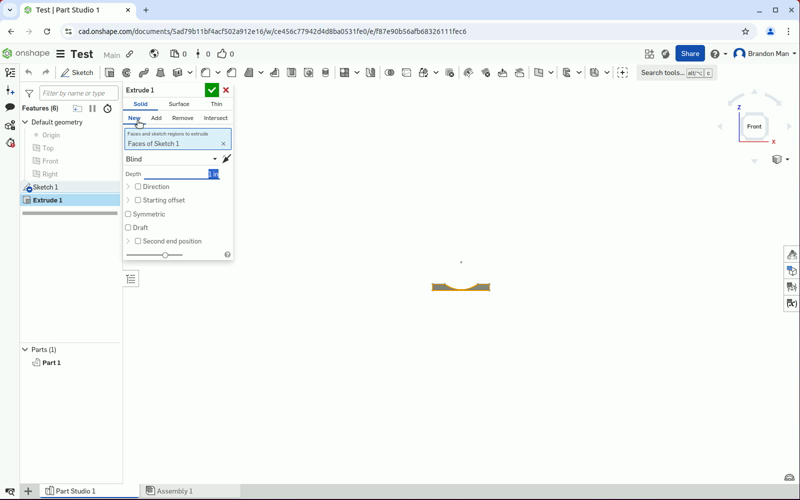
text(11.554)
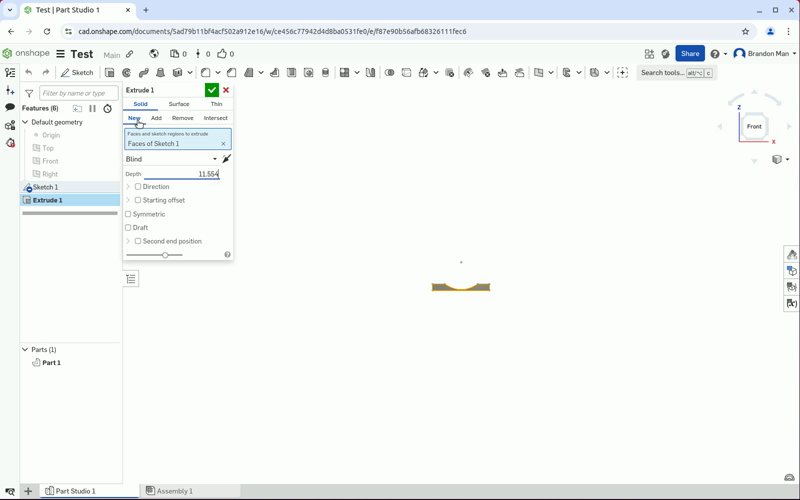
key(enter)
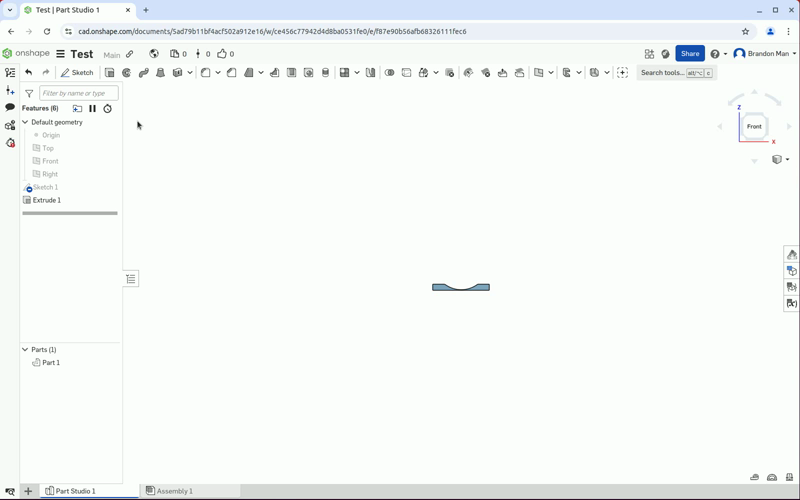
key(shift+h)
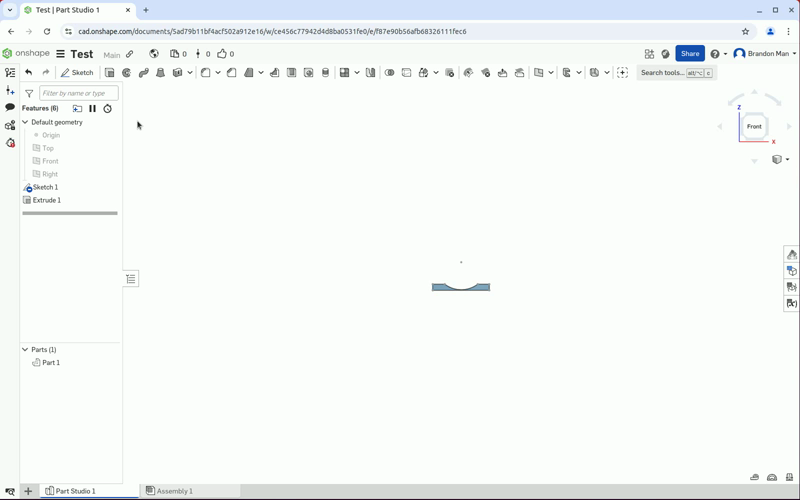
key(shift+h)
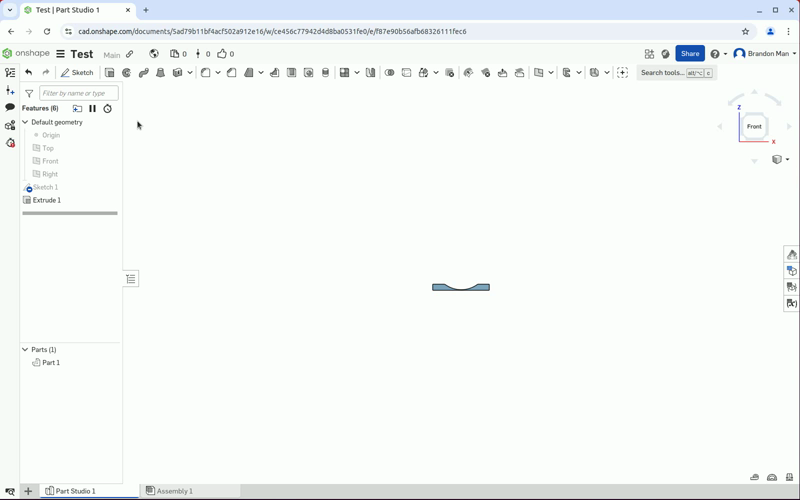
mouse_move(73, 189)
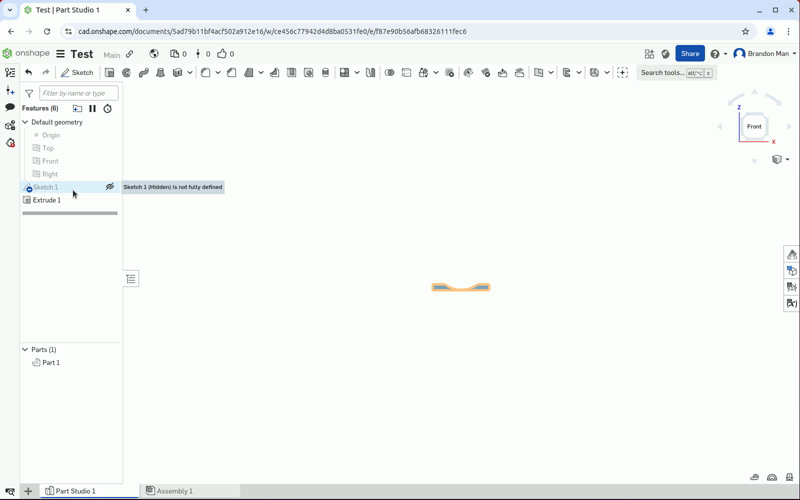
click(73, 189)
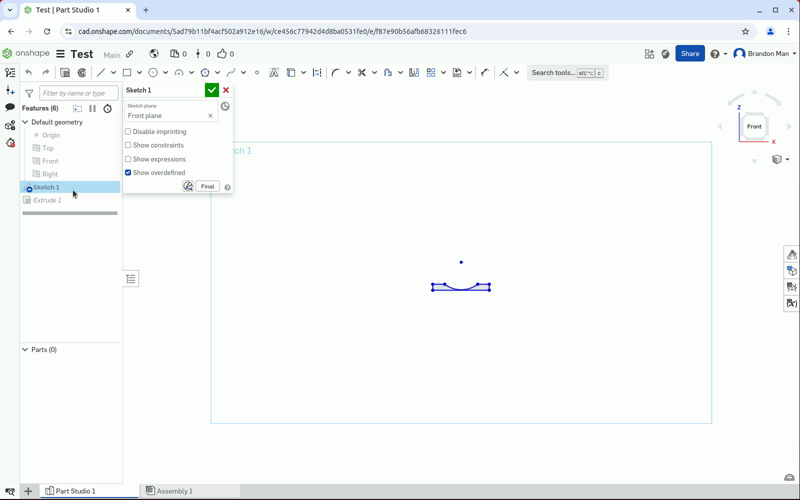
mouse_move(229, 92)
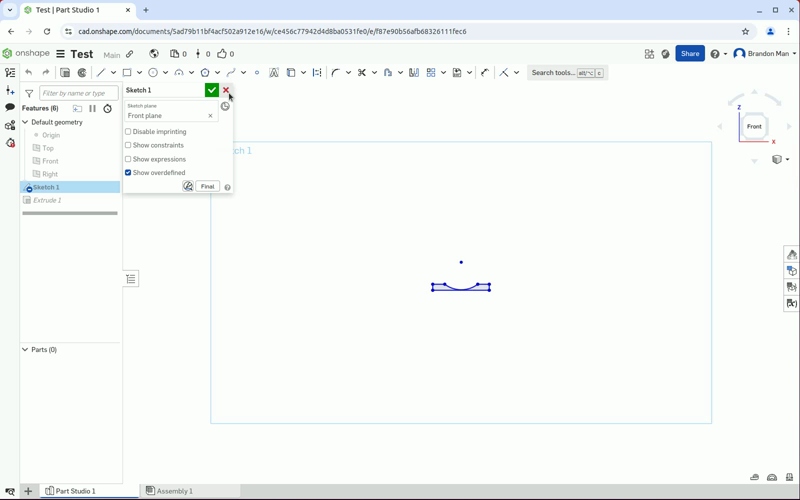
click(229, 92)
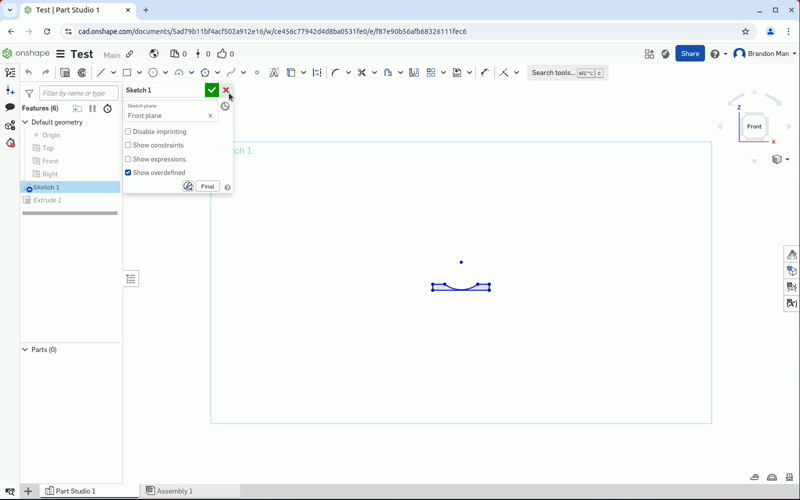
key(shift+s)
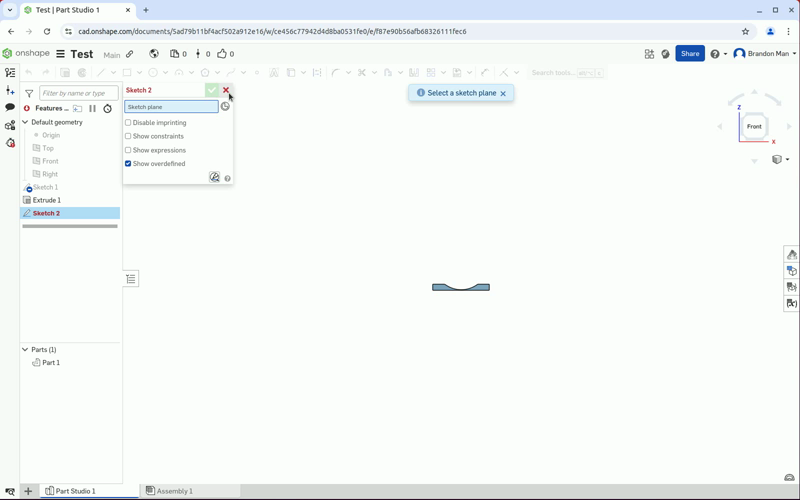
mouse_move(73, 163)
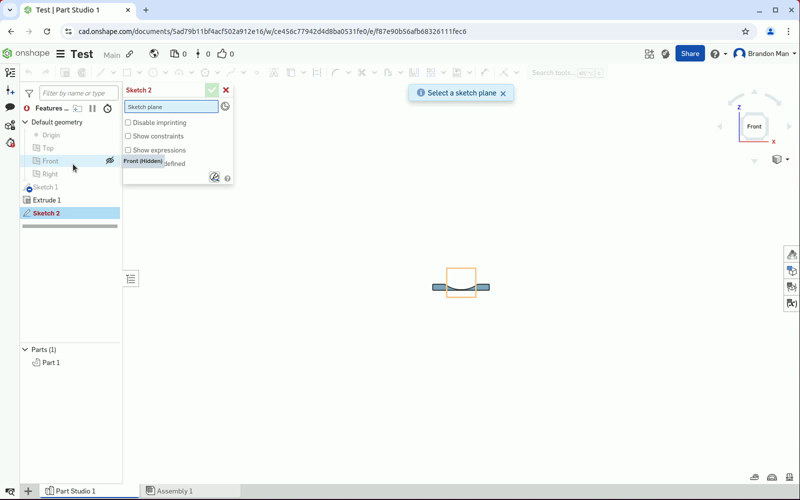
click(73, 163)
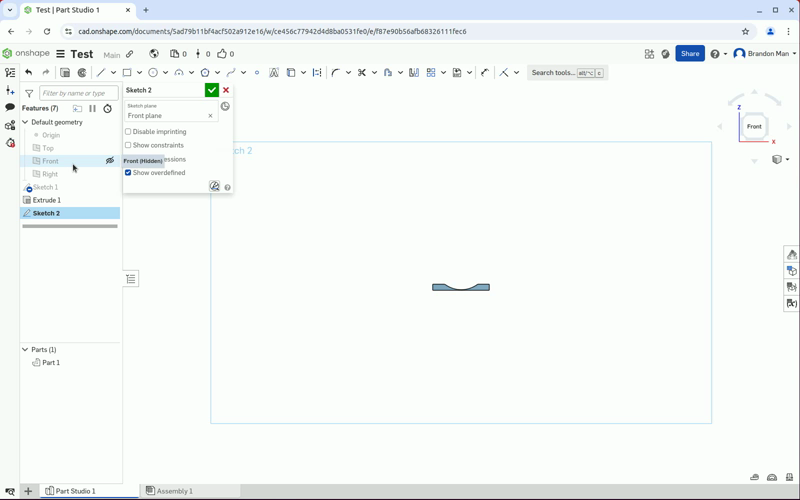
mouse_move(73, 352)
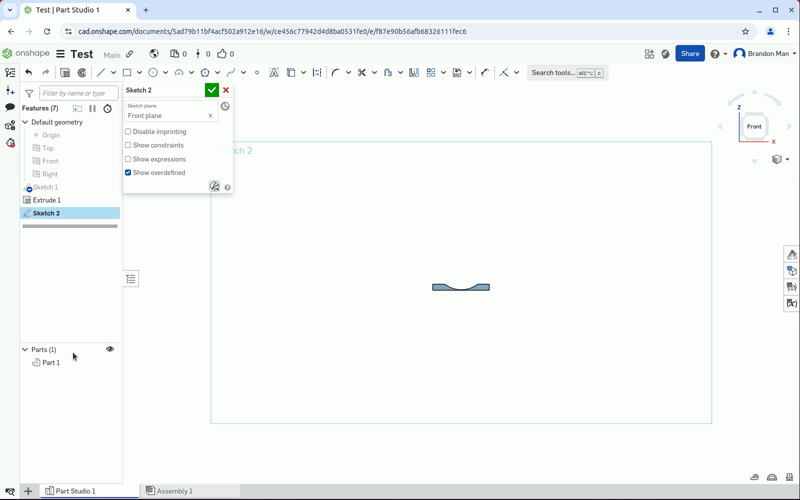
key(y)
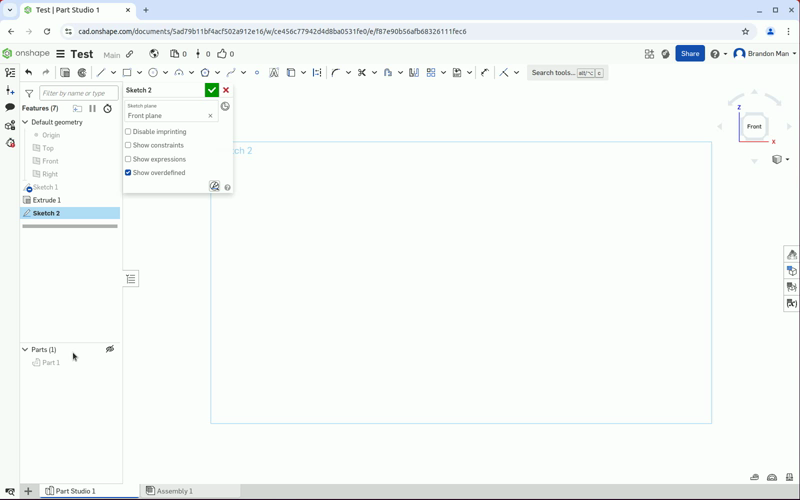
key(l)
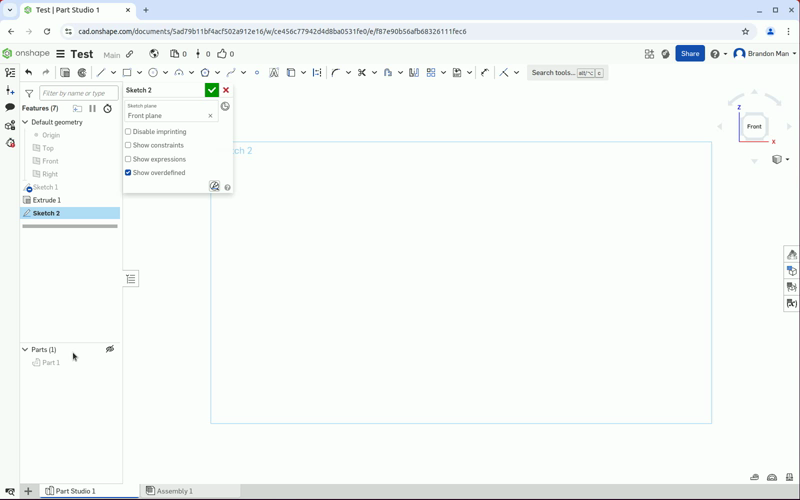
key_down(shift)
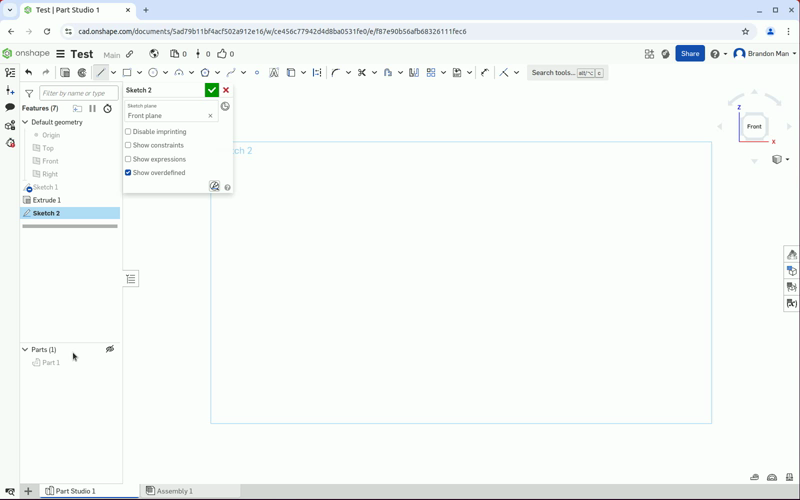
mouse_move(444, 284)
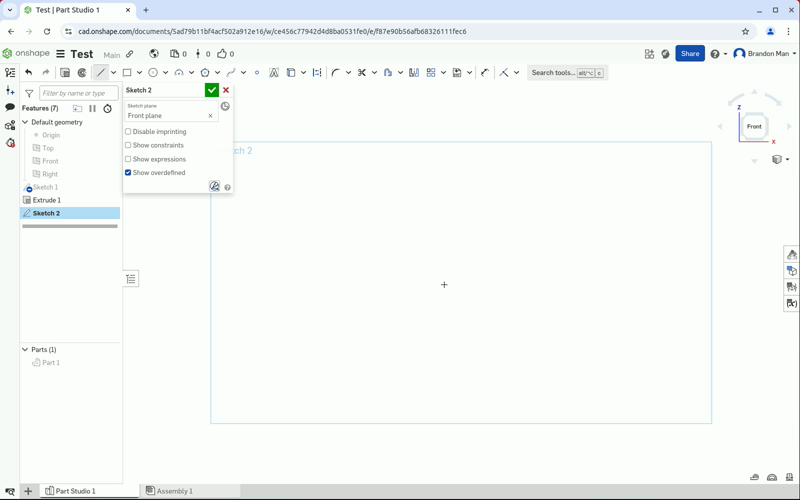
click(444, 284)
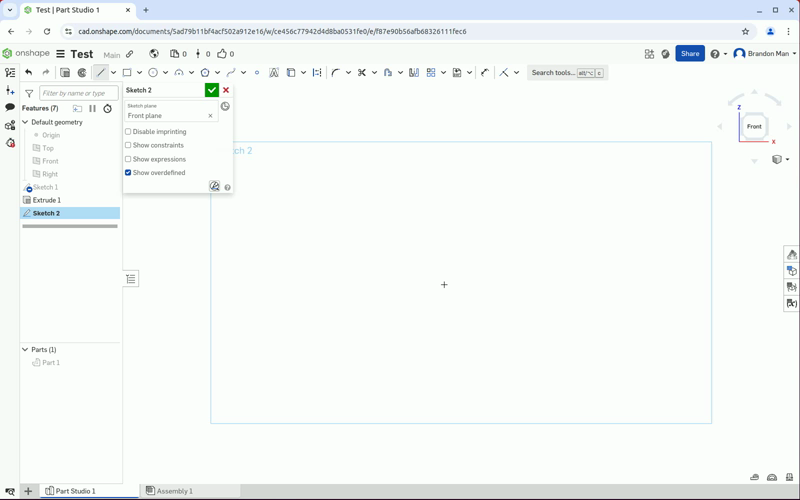
key_up(shift)
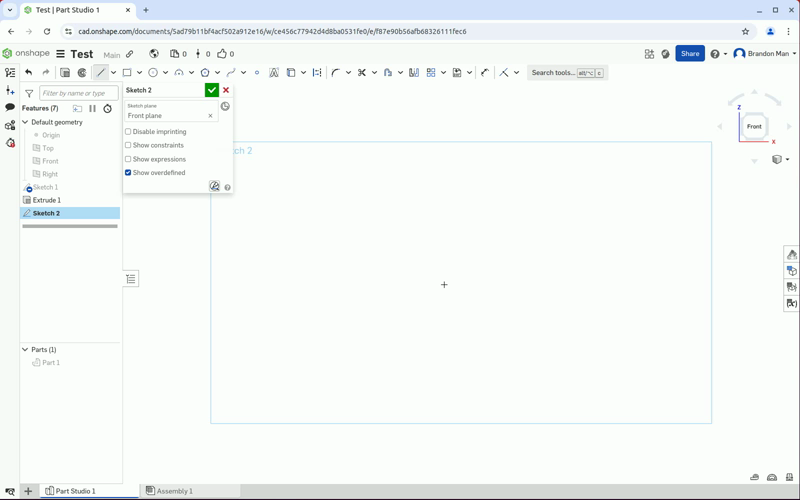
key_down(shift)
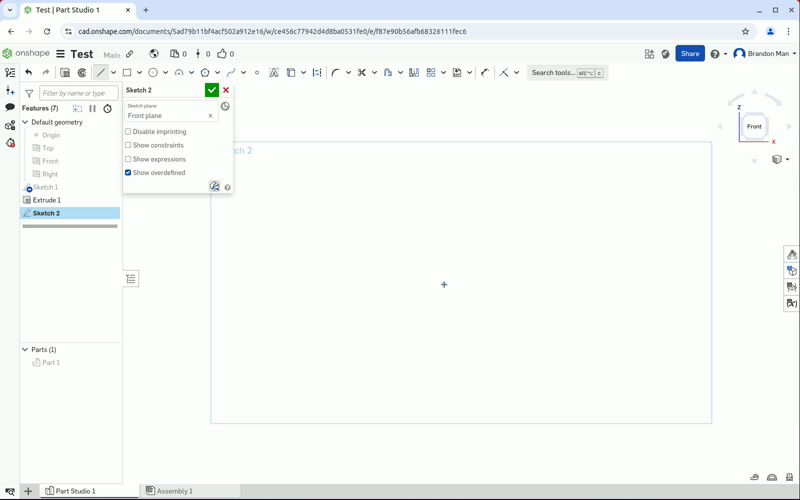
mouse_move(474, 284)
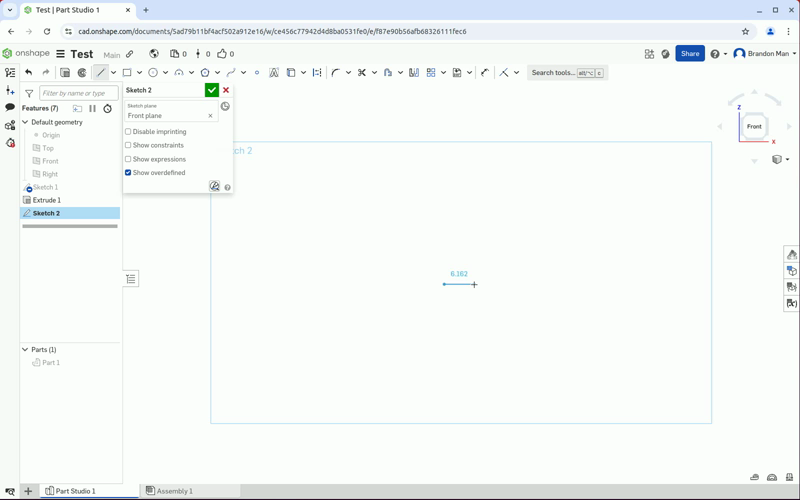
mouse_move(477, 284)
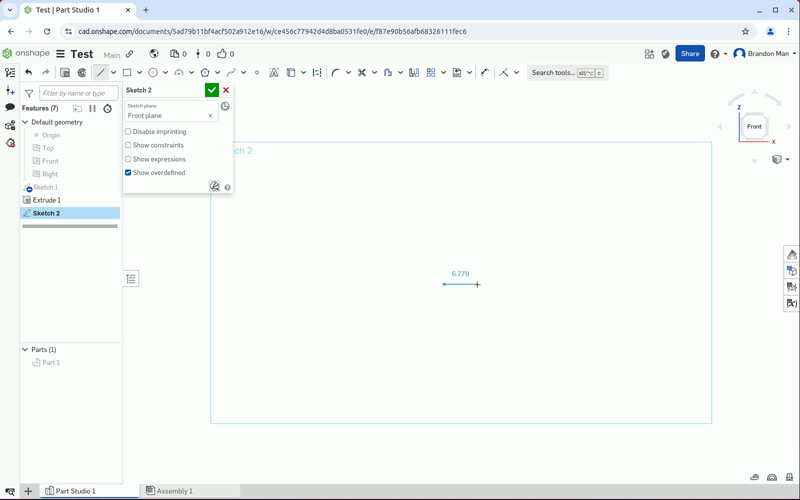
click(477, 284)
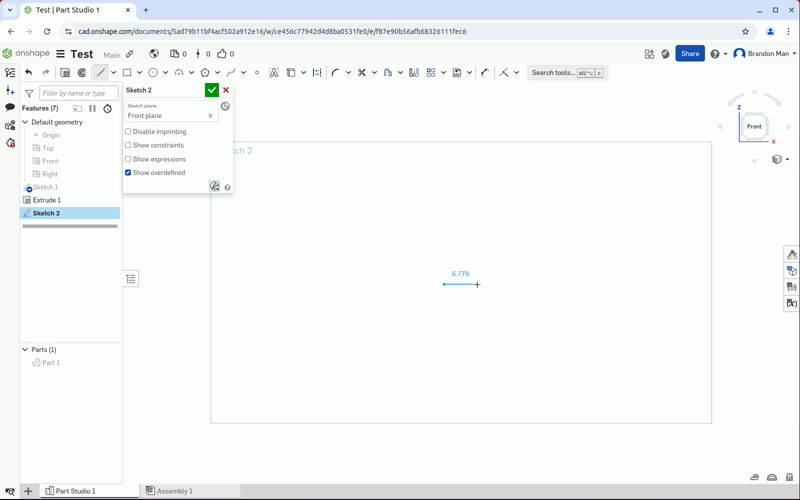
key_up(shift)
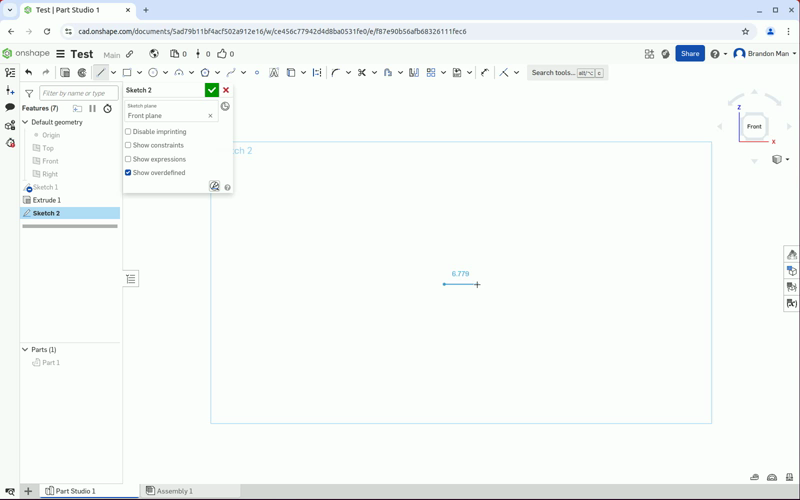
key(esc)
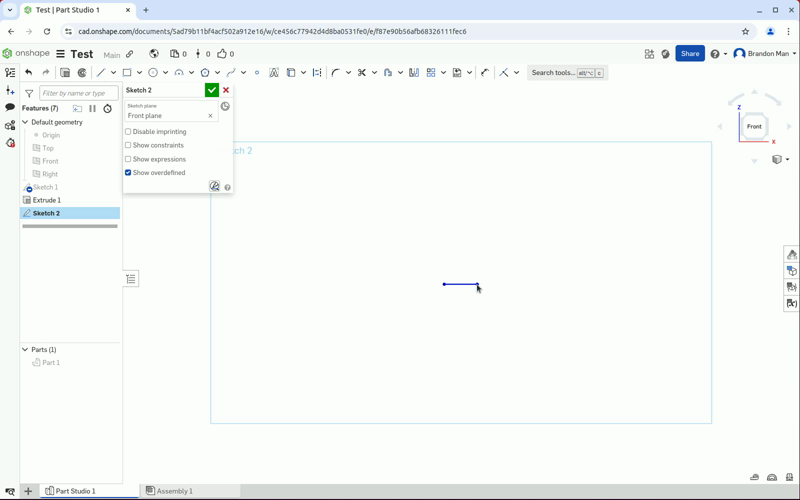
key(a)
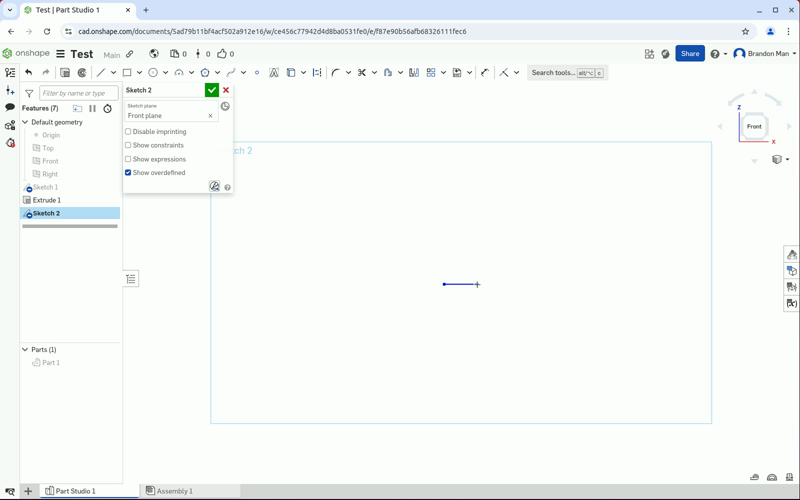
mouse_move(477, 284)
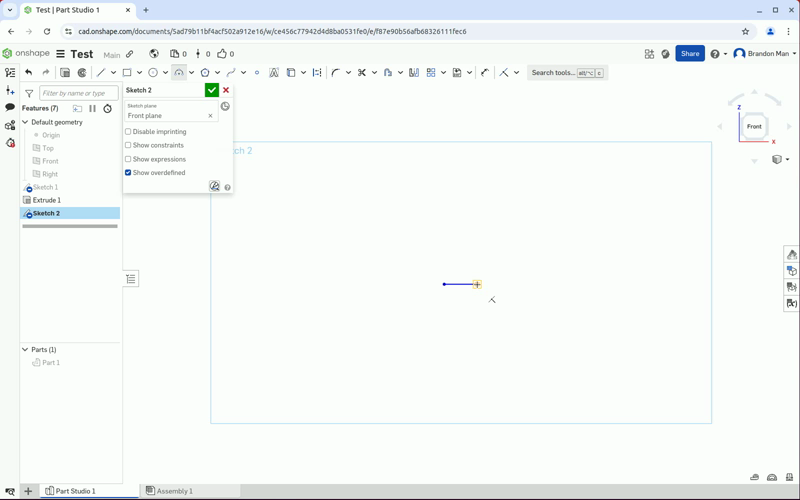
click(477, 284)
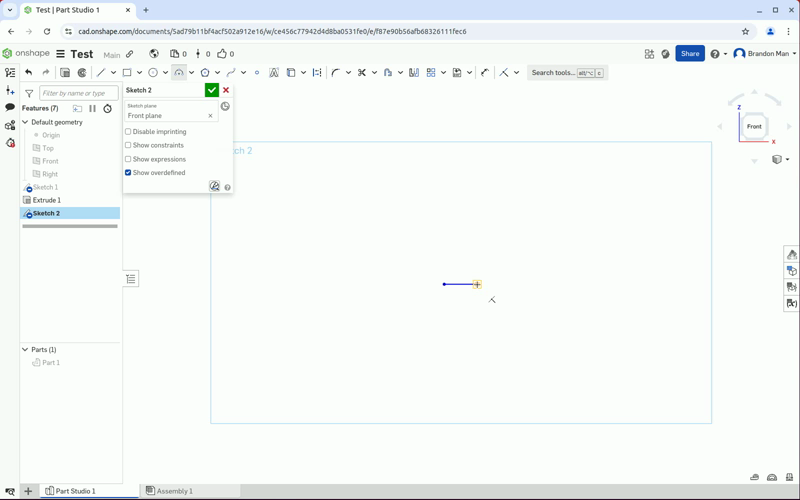
mouse_move(444, 284)
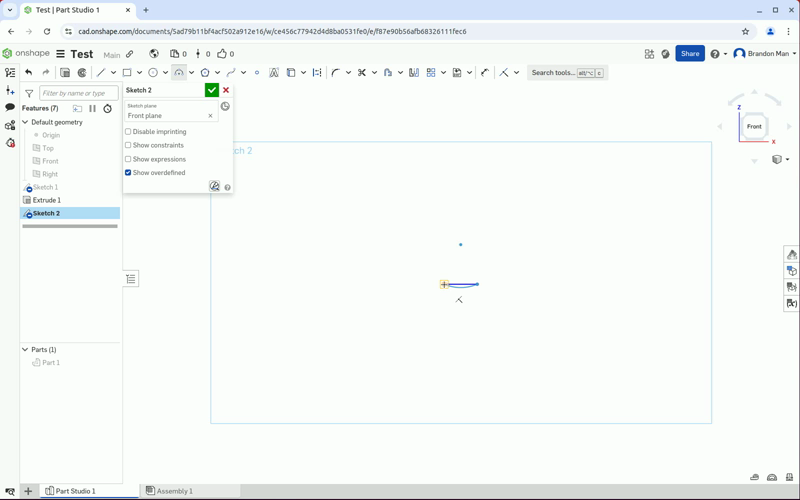
click(444, 284)
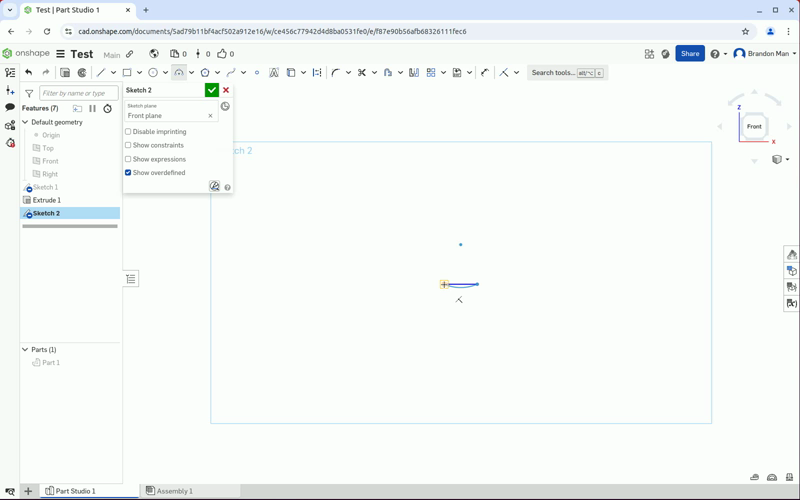
key_down(shift)
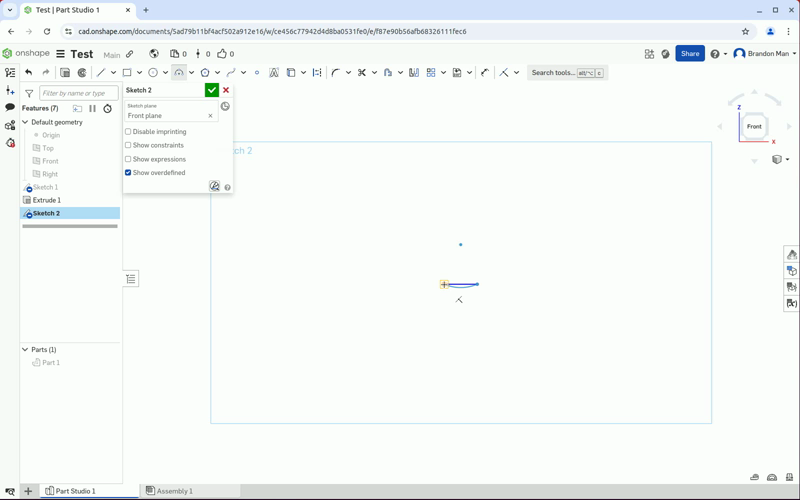
mouse_move(460, 235)
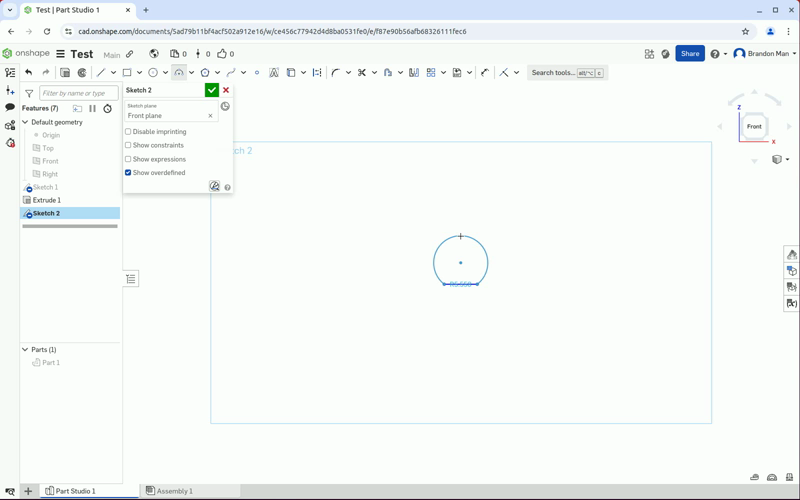
click(460, 235)
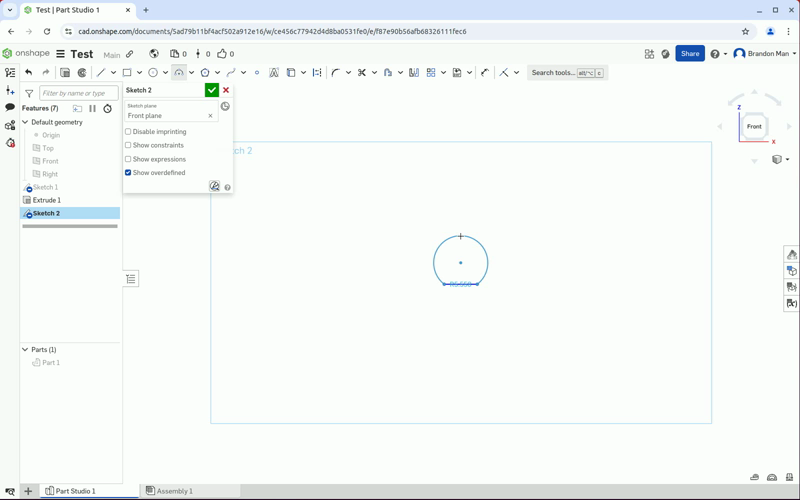
key_up(shift)
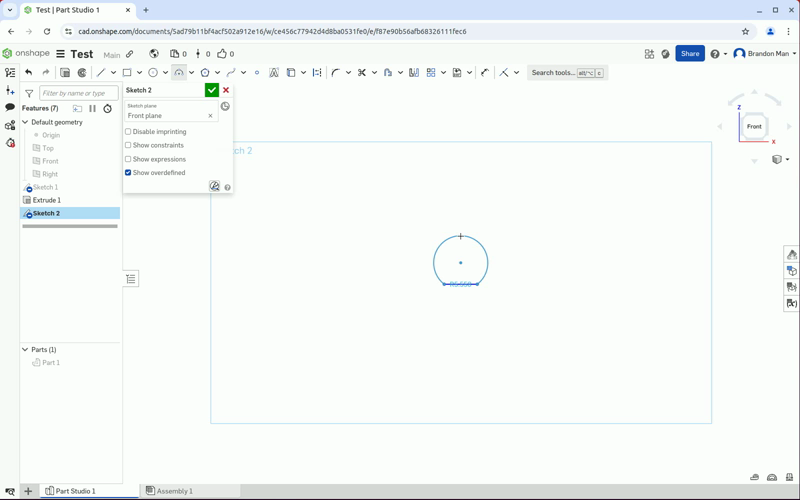
key(esc)
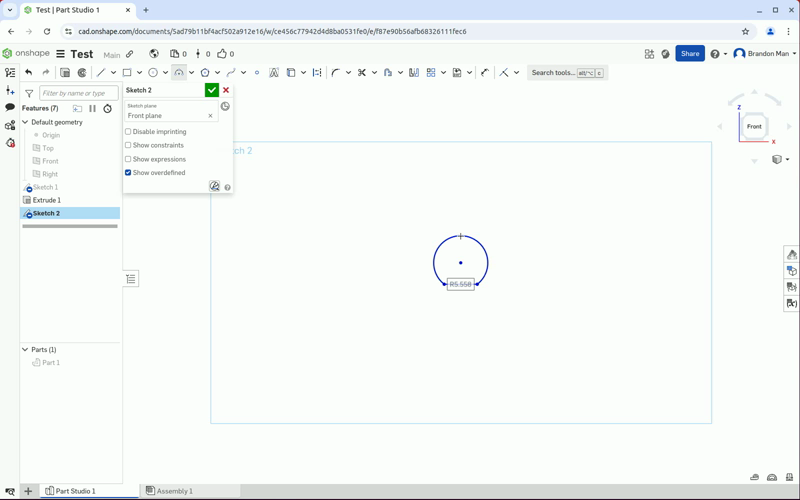
key(c)
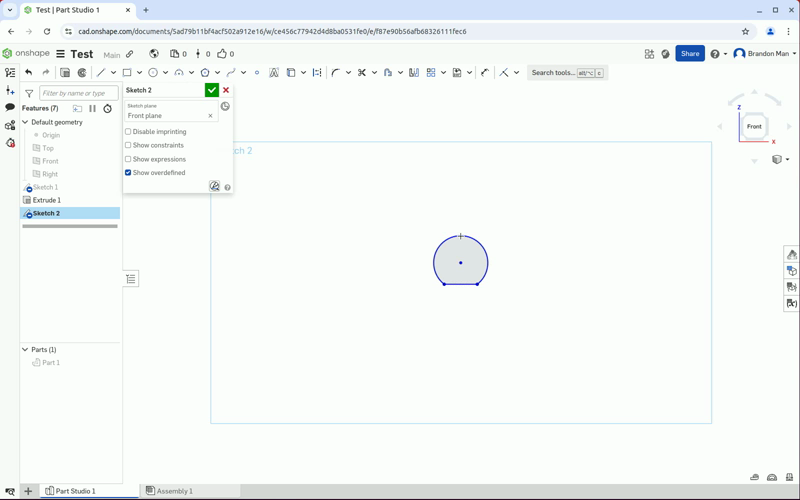
key_down(shift)
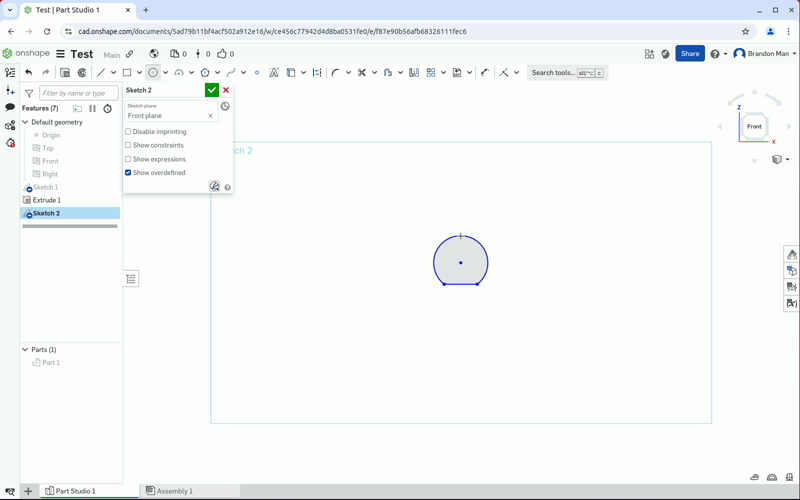
mouse_move(460, 262)
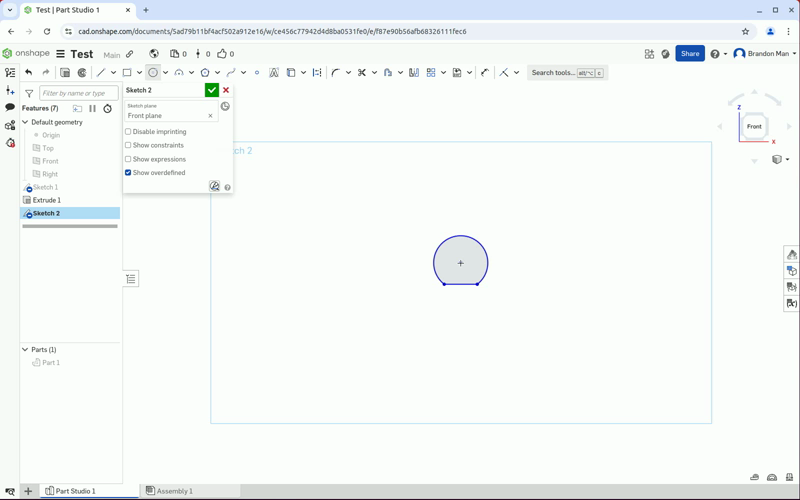
click(460, 262)
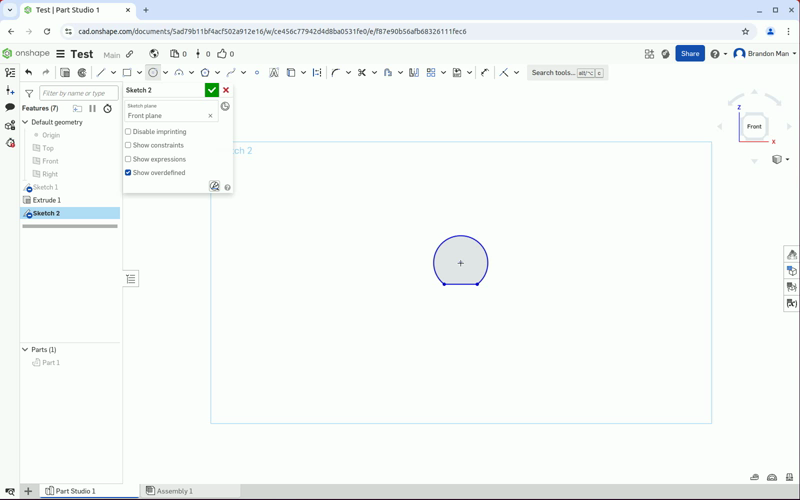
key_up(shift)
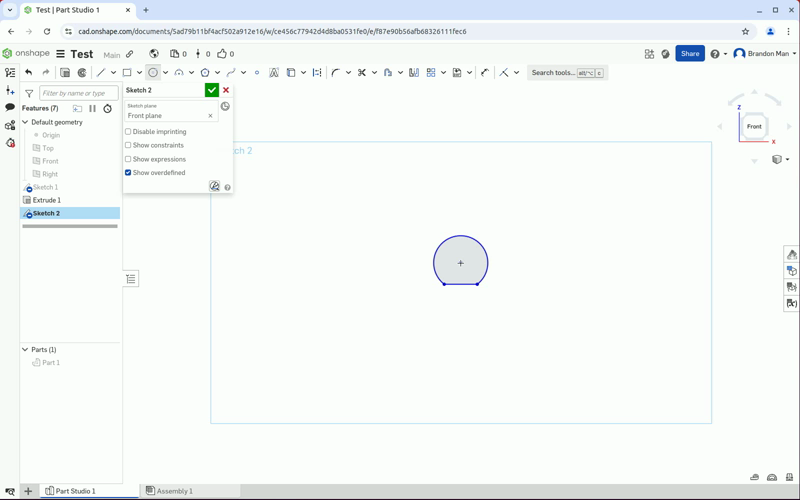
mouse_move(478, 262)
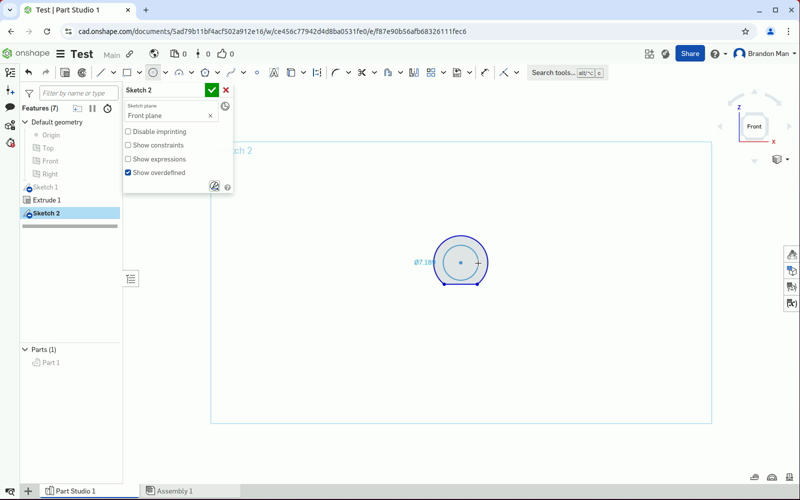
click(478, 262)
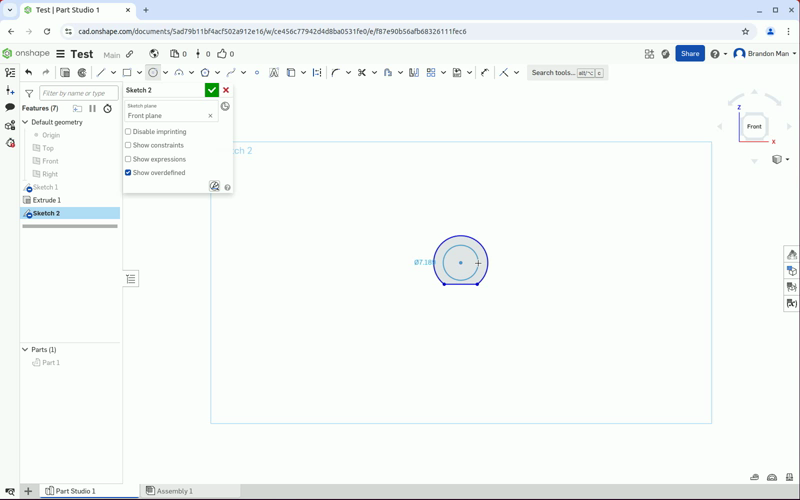
key(esc)
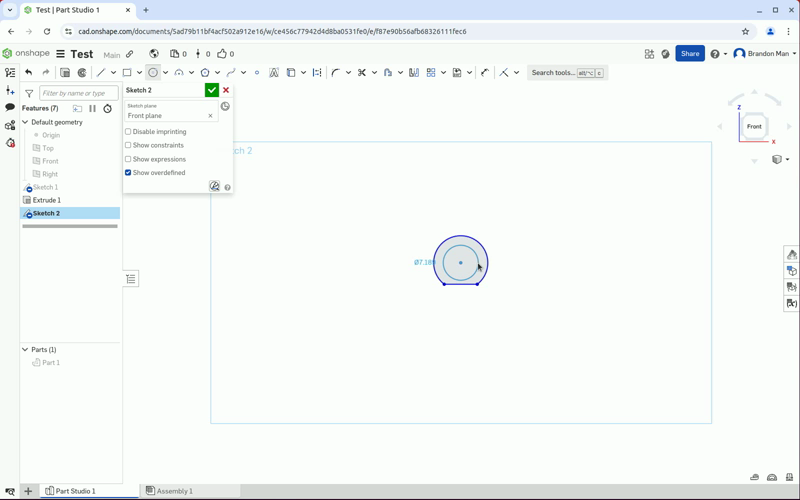
mouse_move(436, 256)
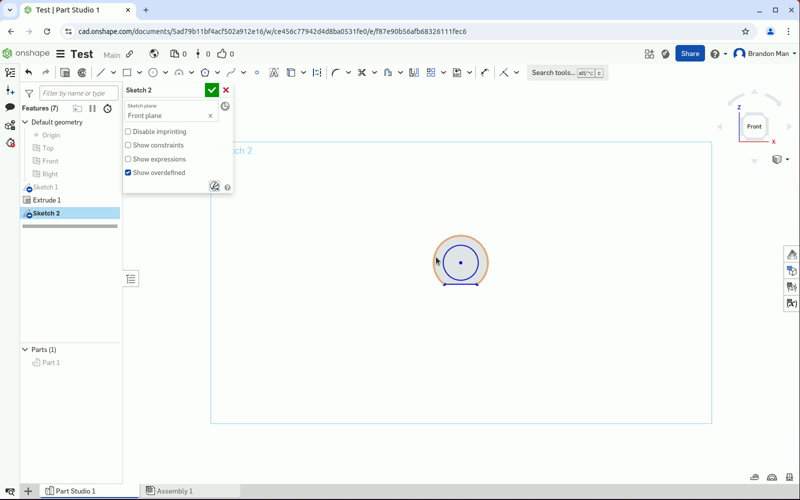
scroll(6)
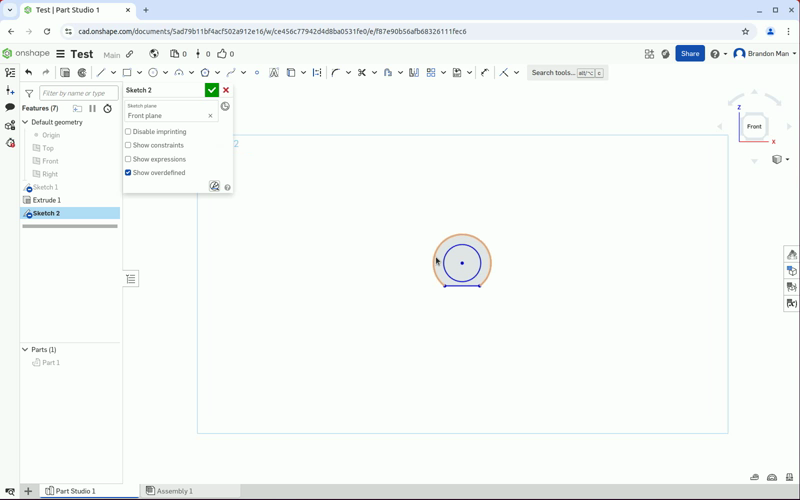
scroll(6)
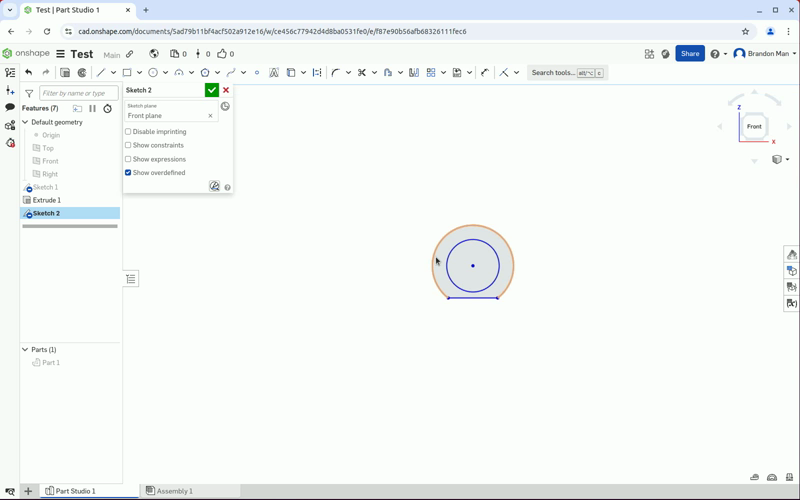
scroll(6)
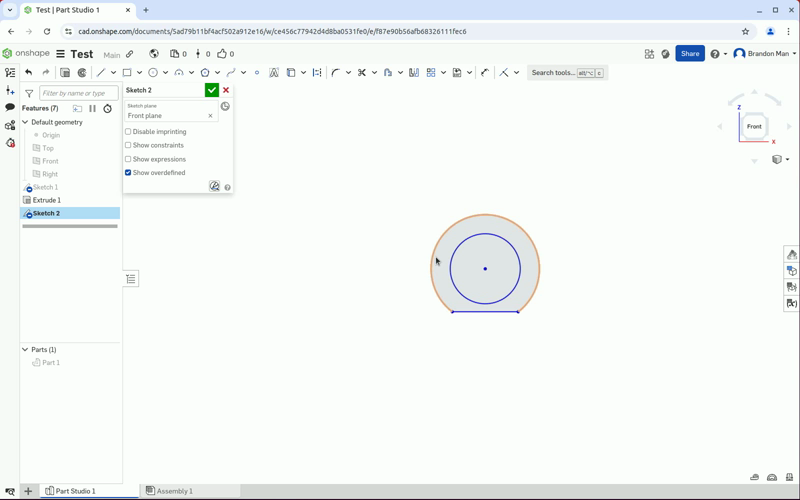
scroll(6)
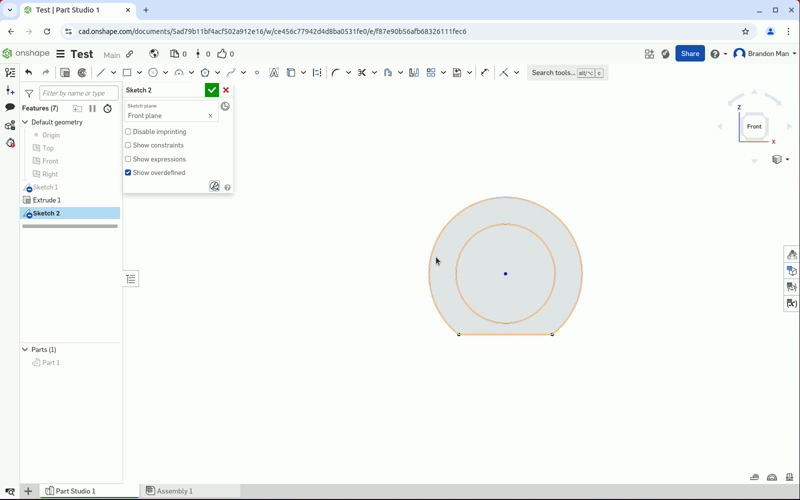
scroll(6)
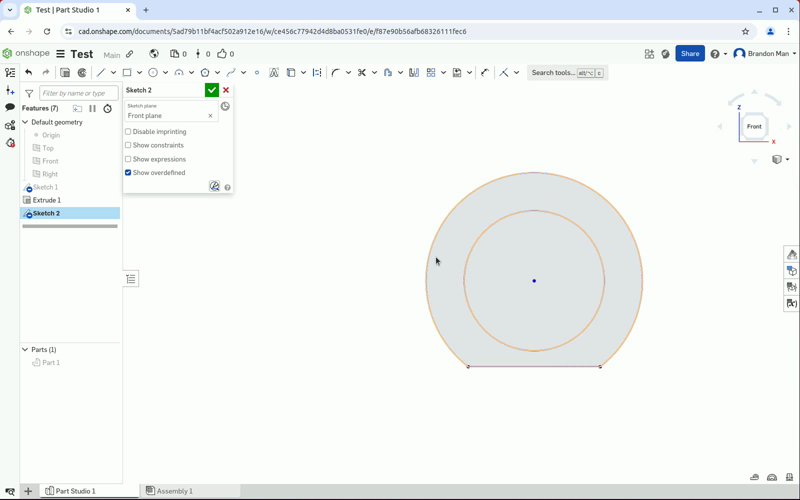
scroll(6)
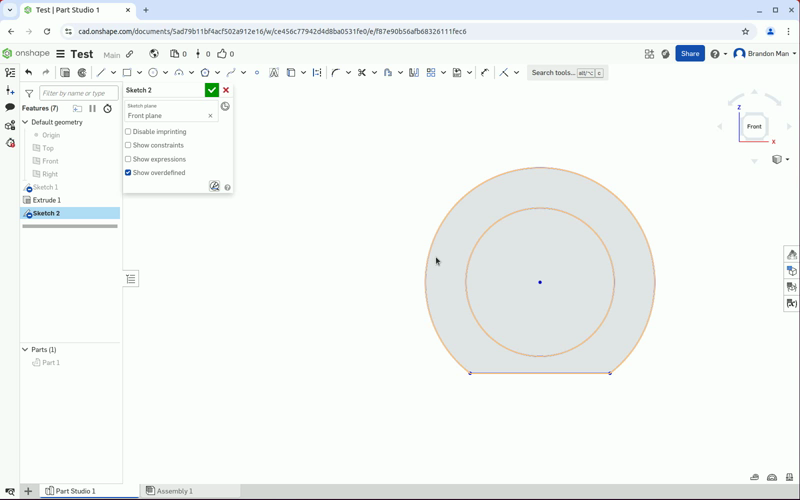
scroll(6)
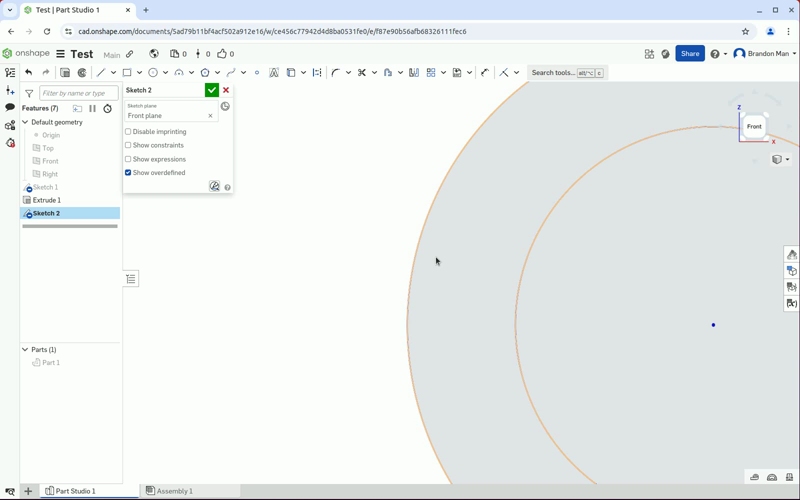
click(436, 256)
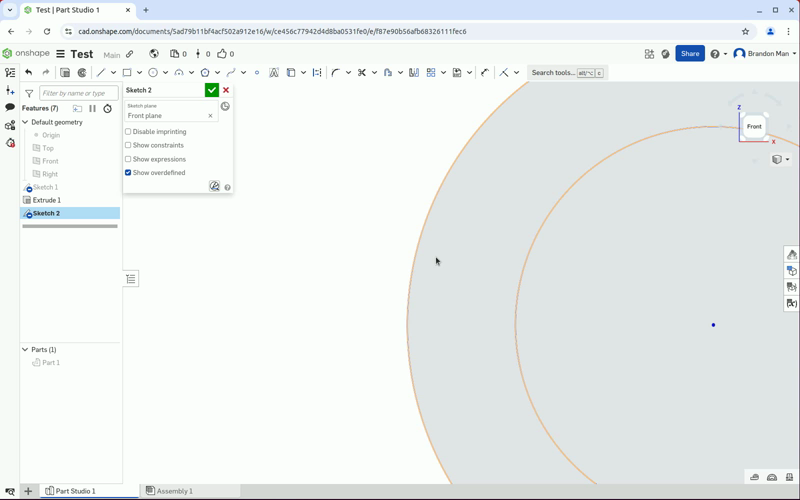
scroll(-6)
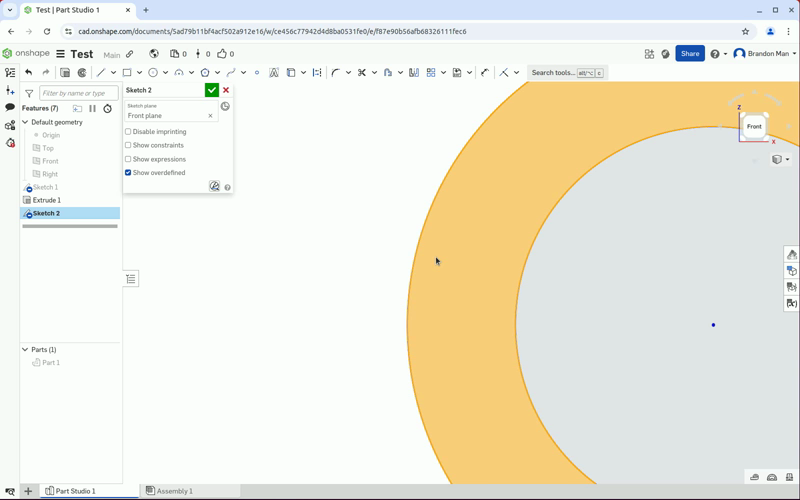
scroll(-6)
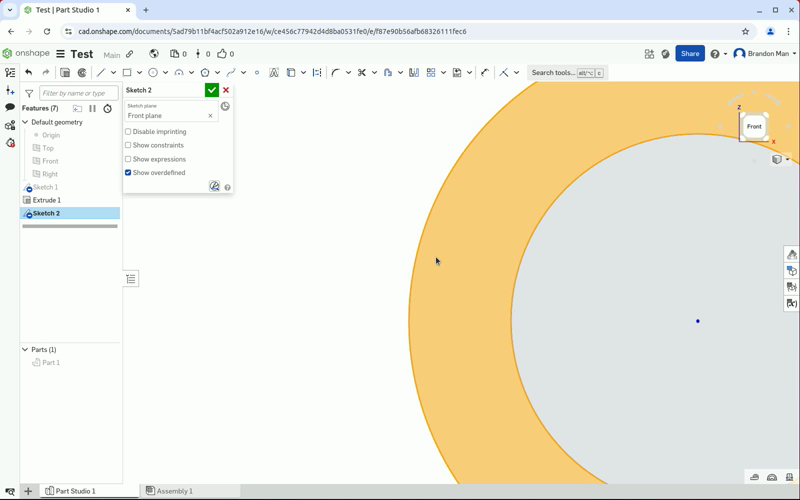
scroll(-6)
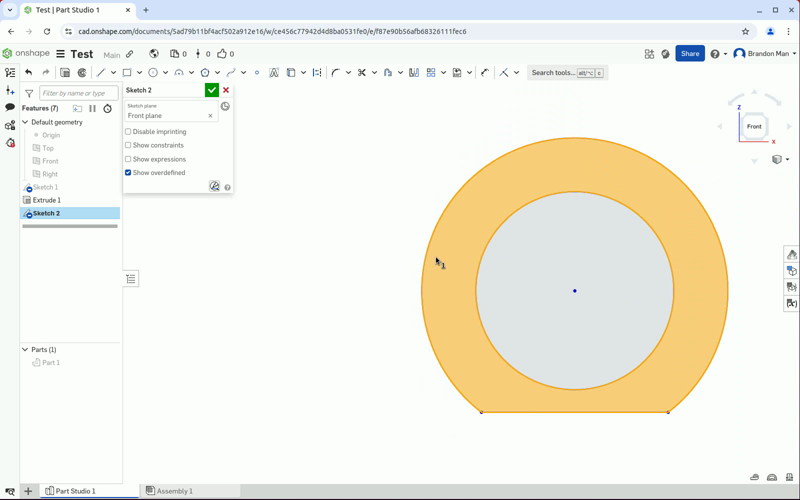
scroll(-6)
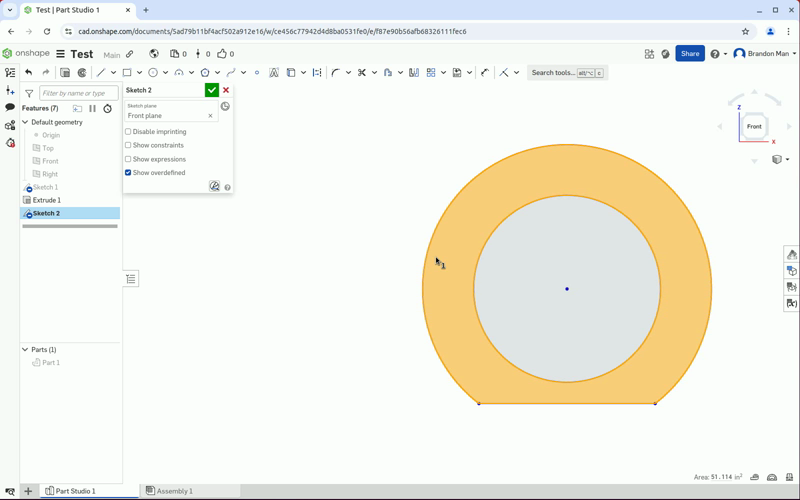
scroll(-6)
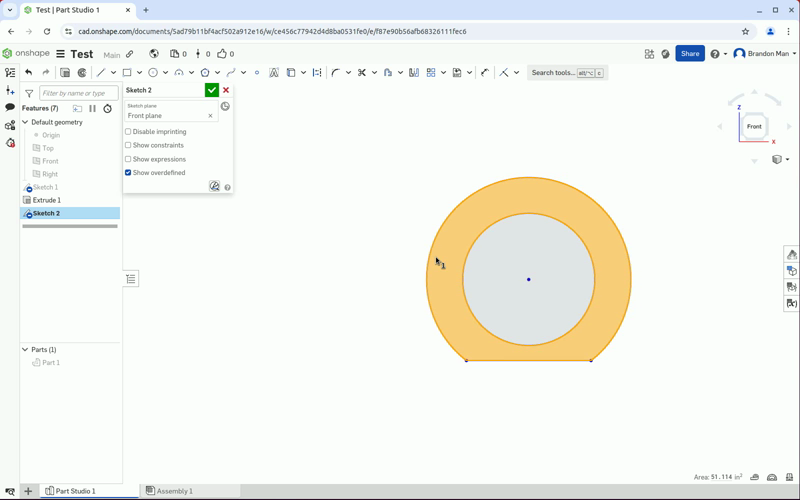
scroll(-6)
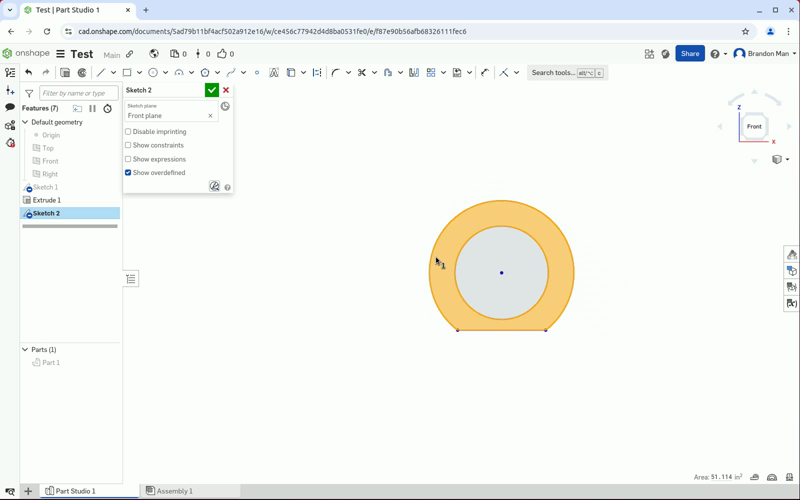
scroll(-6)
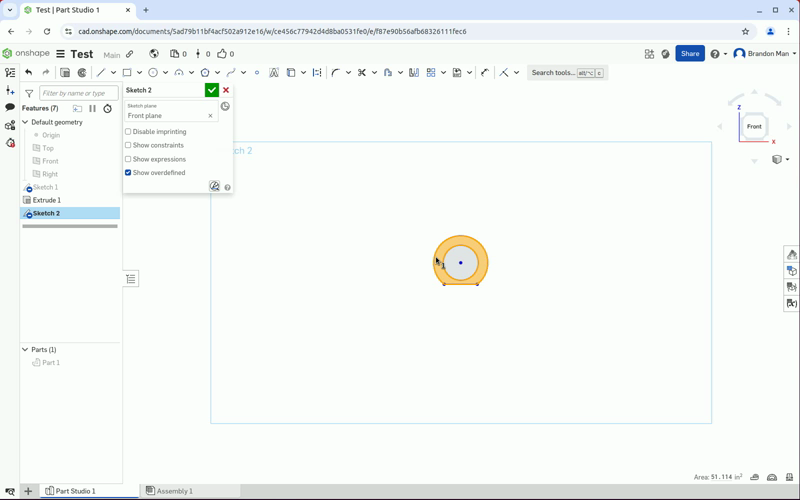
mouse_move(73, 352)
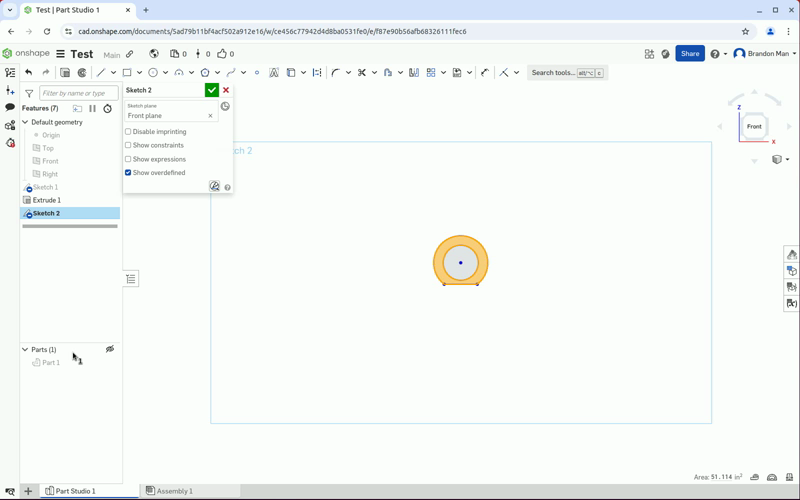
key(shift+y)
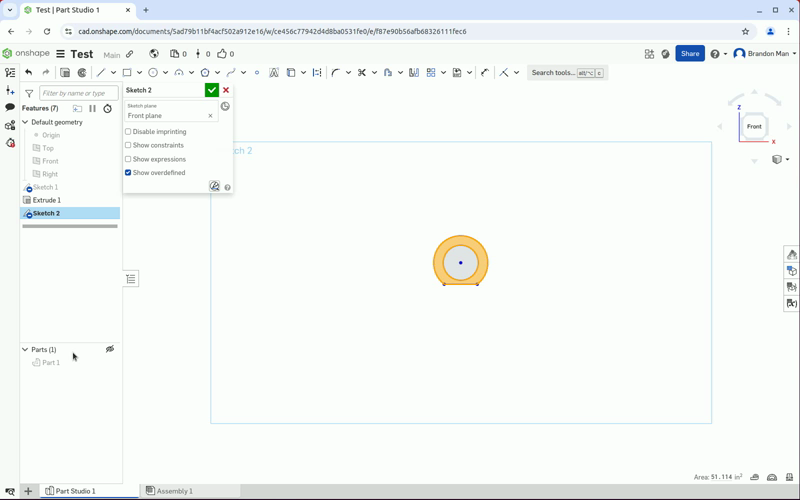
key(shift+e)
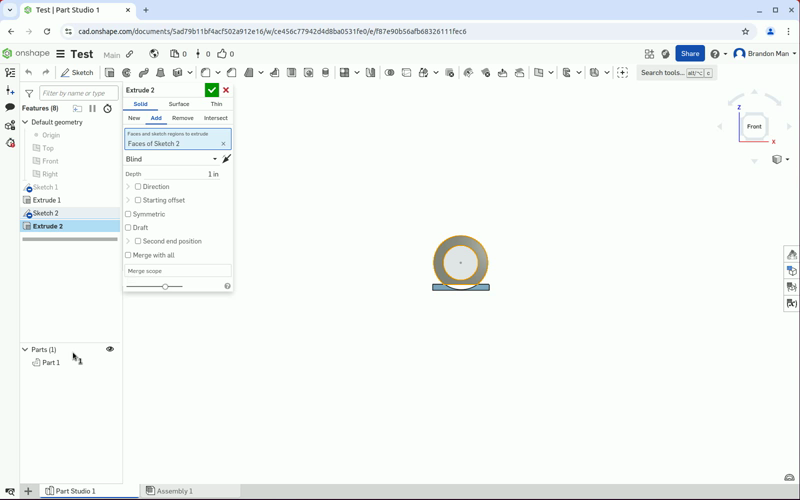
mouse_move(143, 106)
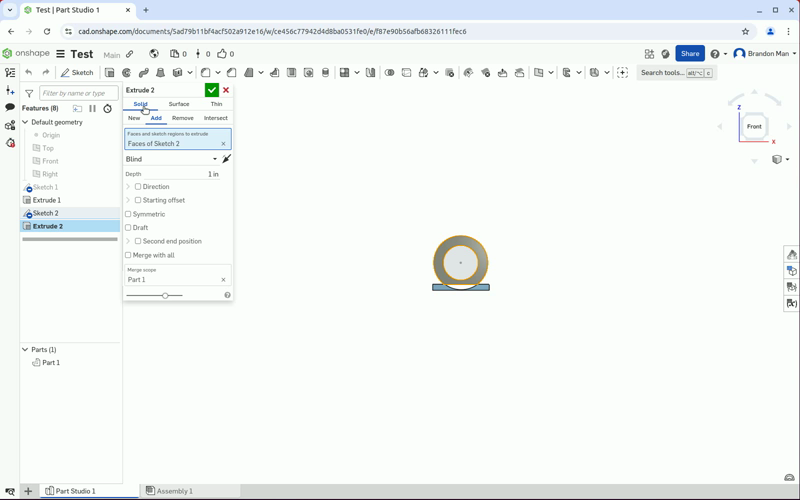
click(143, 106)
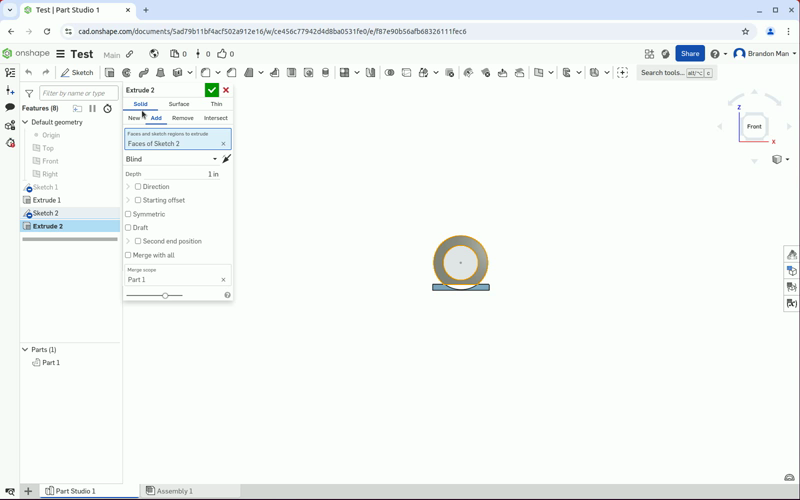
mouse_move(137, 120)
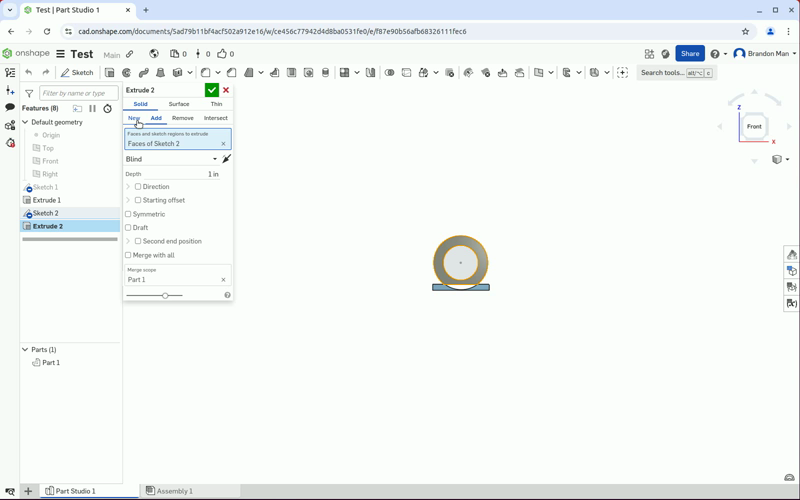
click(137, 120)
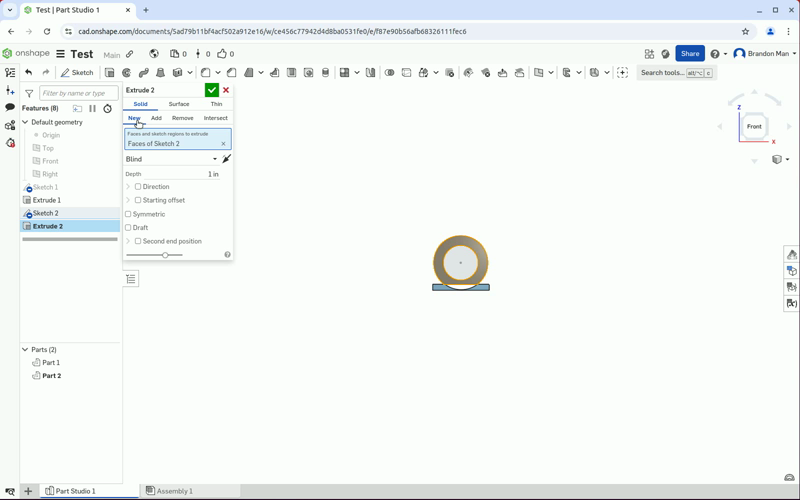
key(tab, 4)
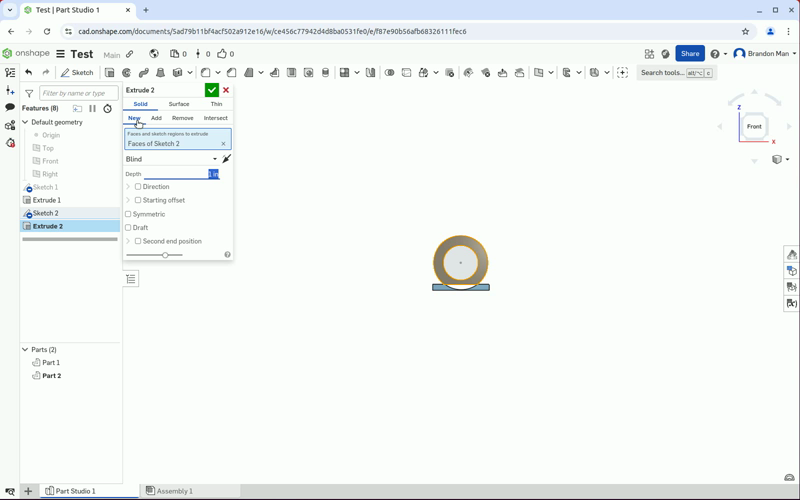
text(11.554)
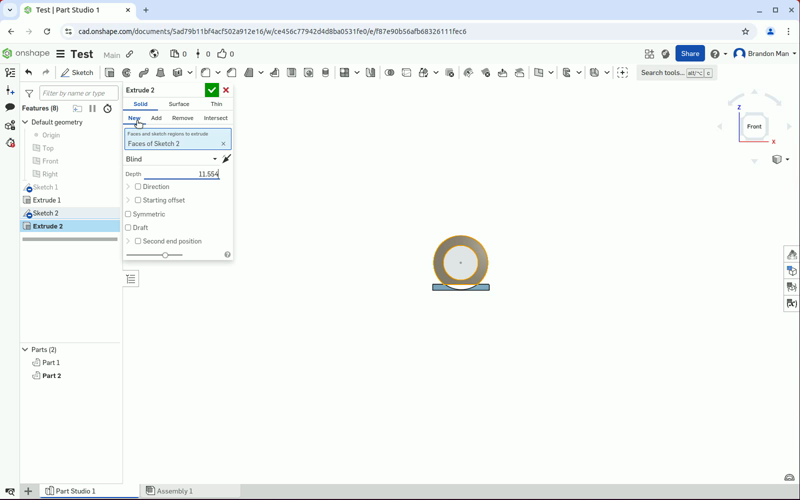
key(enter)
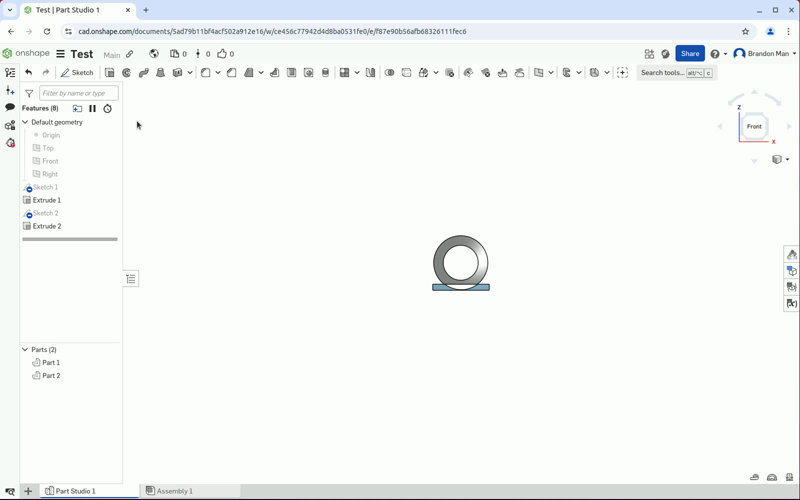
key(shift+h)
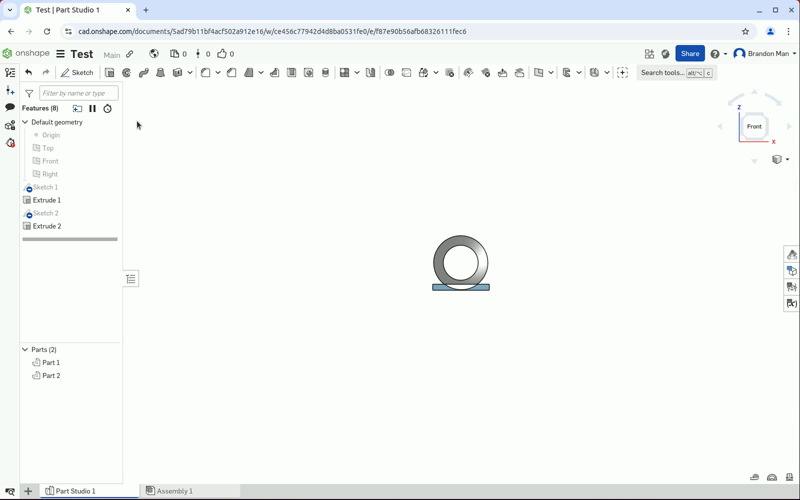
key(shift+h)
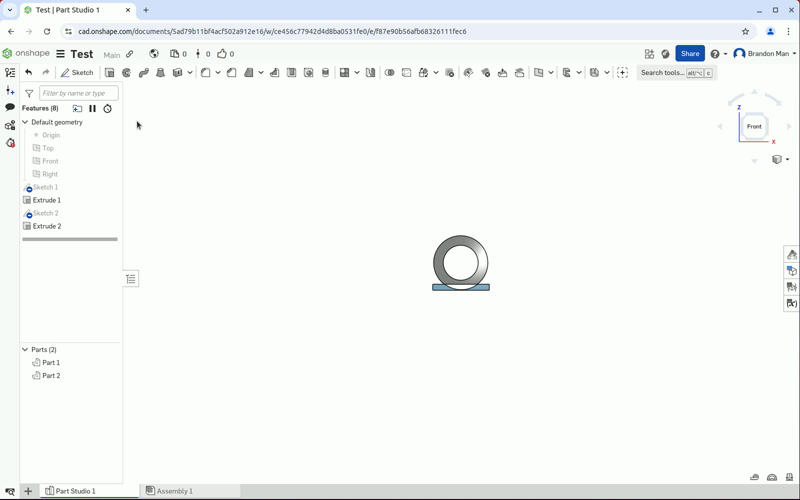
mouse_move(73, 189)
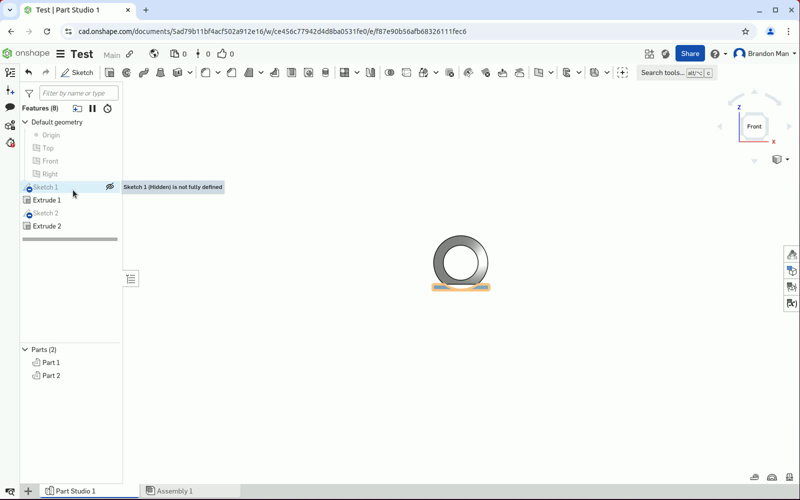
click(73, 189)
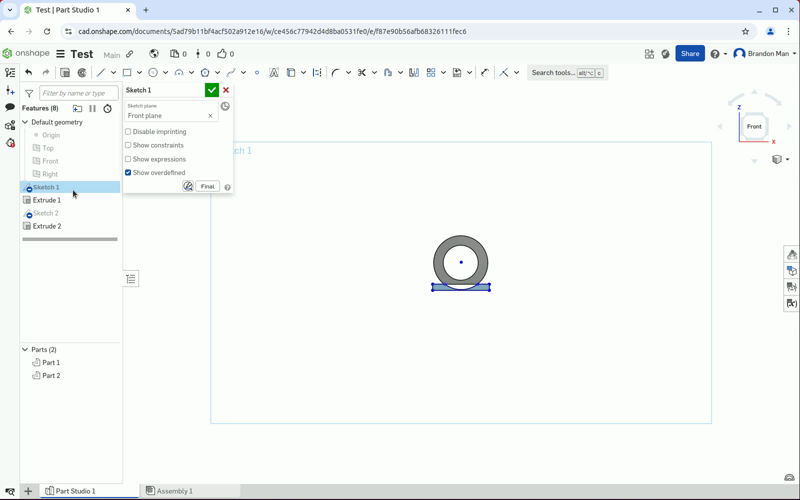
mouse_move(229, 92)
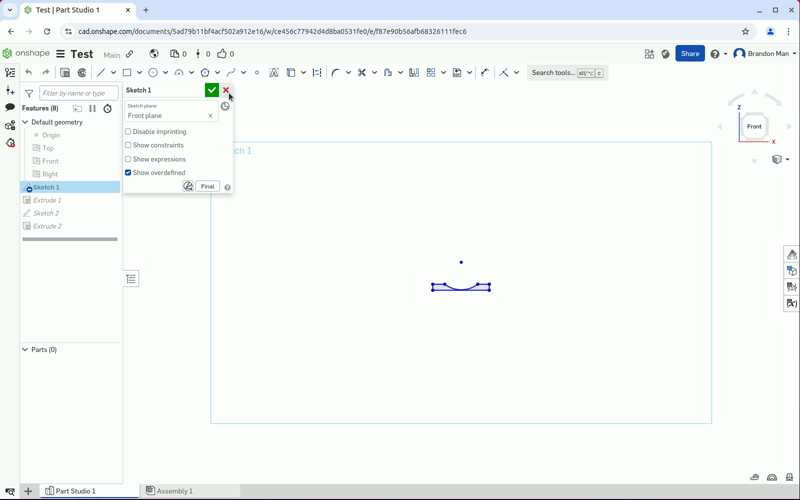
click(229, 92)
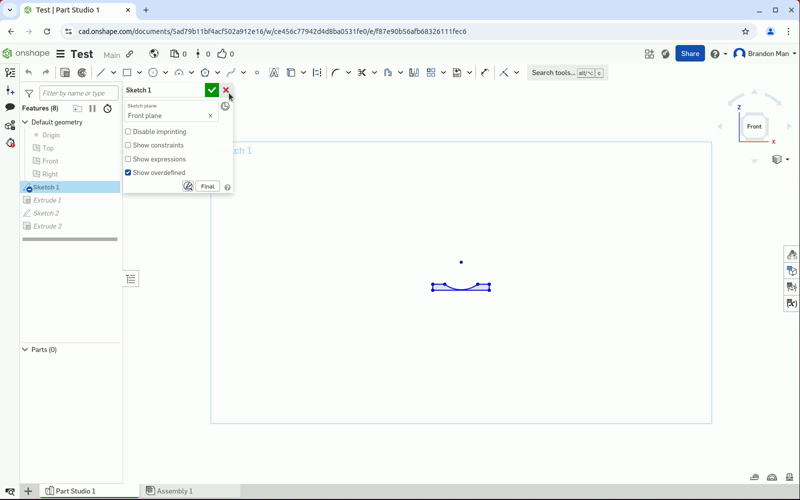
key(shift+s)
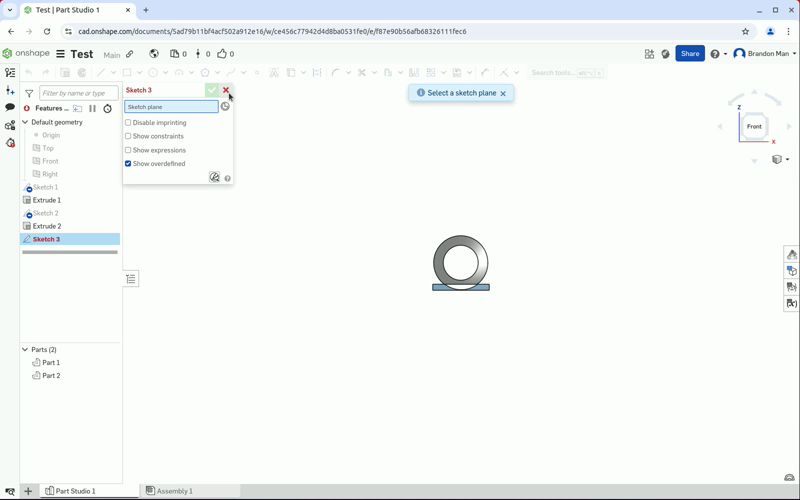
mouse_move(73, 163)
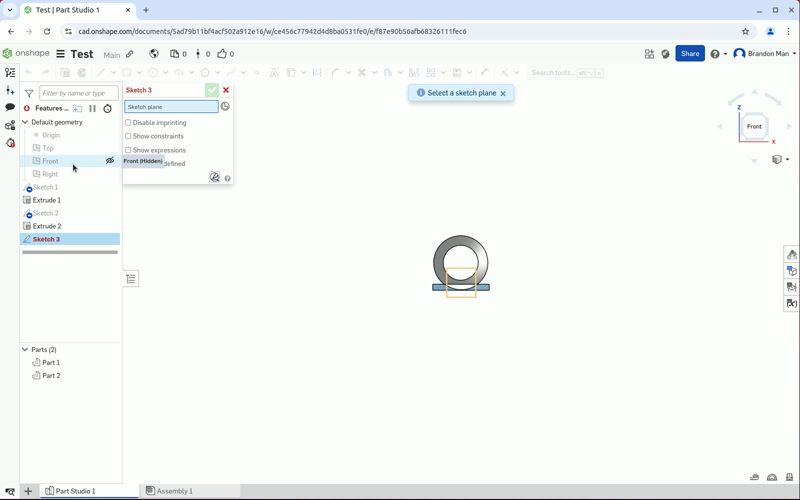
click(73, 163)
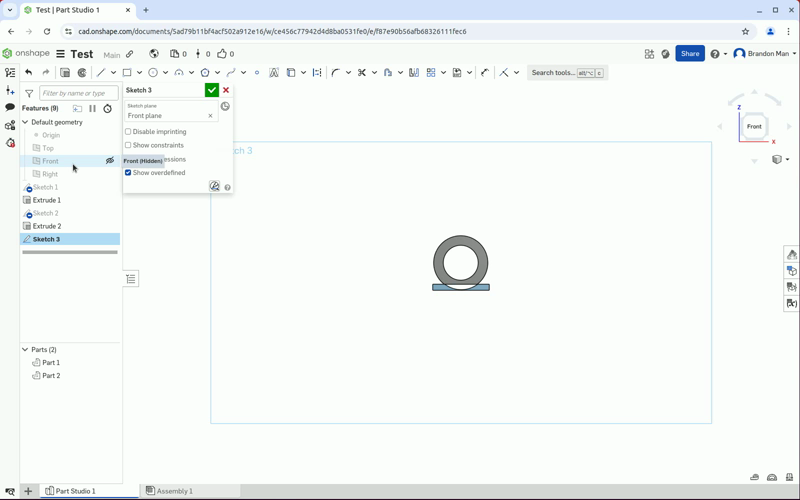
mouse_move(73, 352)
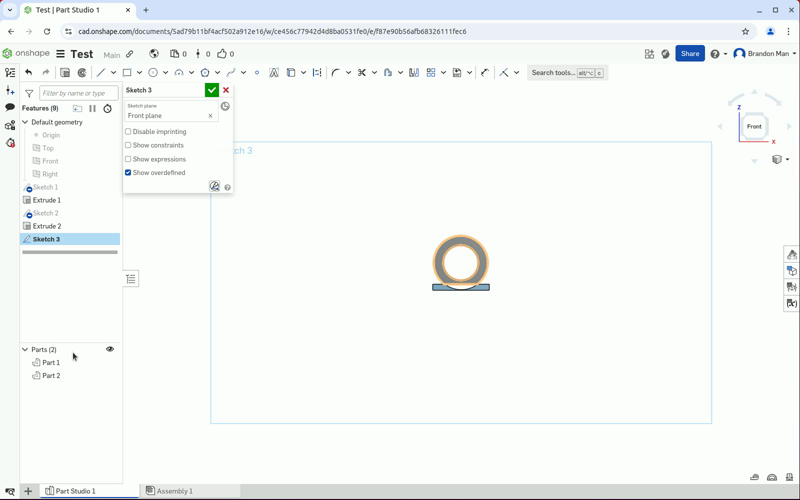
key(y)
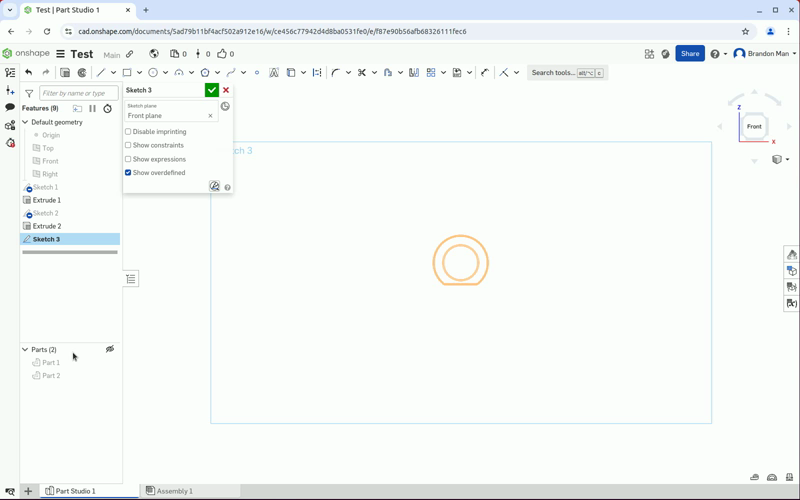
key(a)
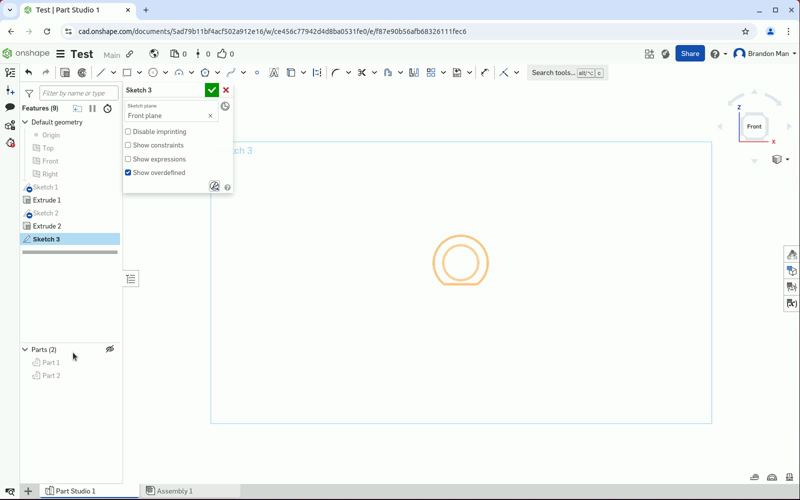
key_down(shift)
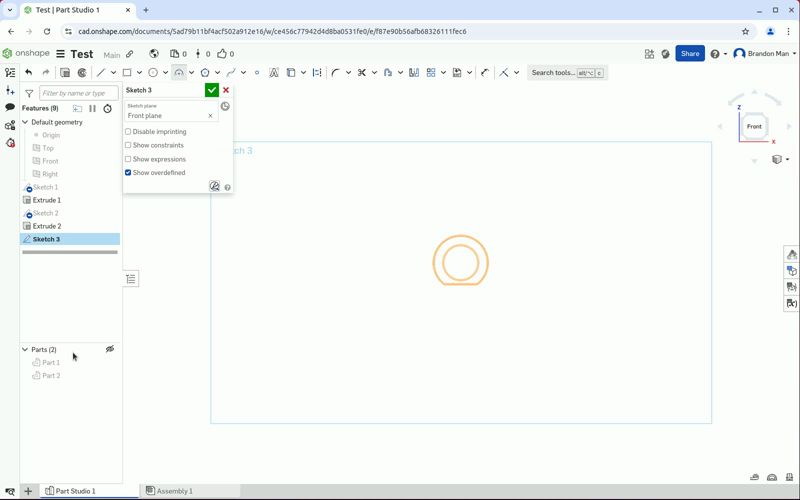
mouse_move(444, 284)
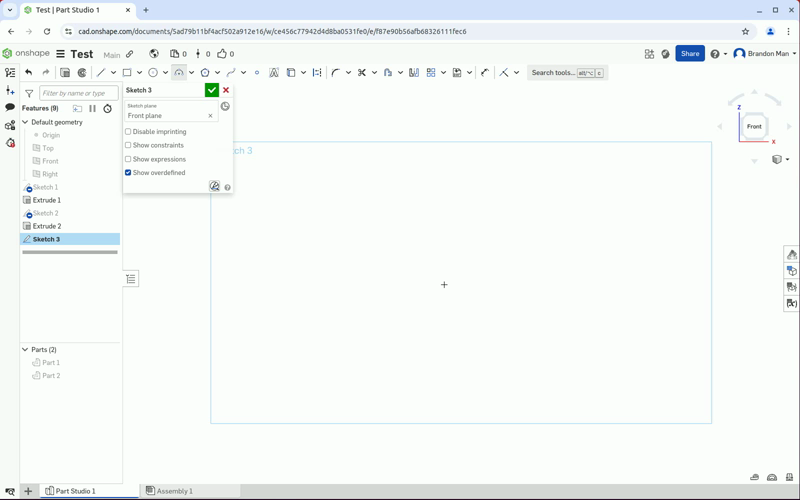
click(444, 284)
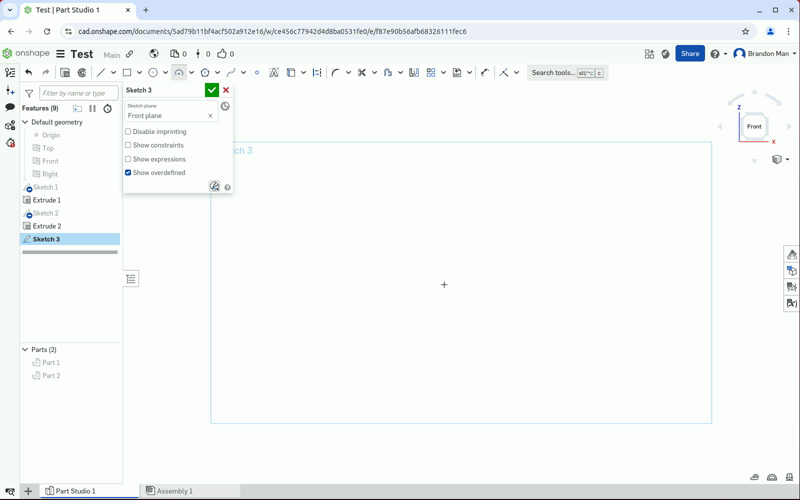
key_up(shift)
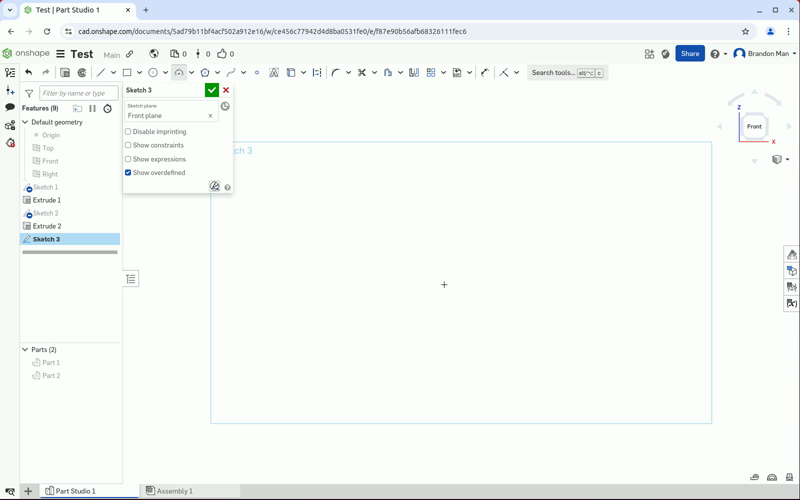
key_down(shift)
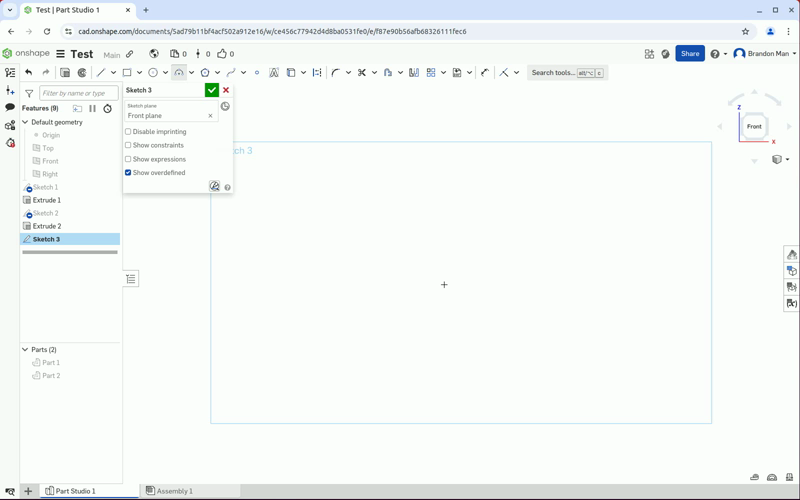
mouse_move(478, 284)
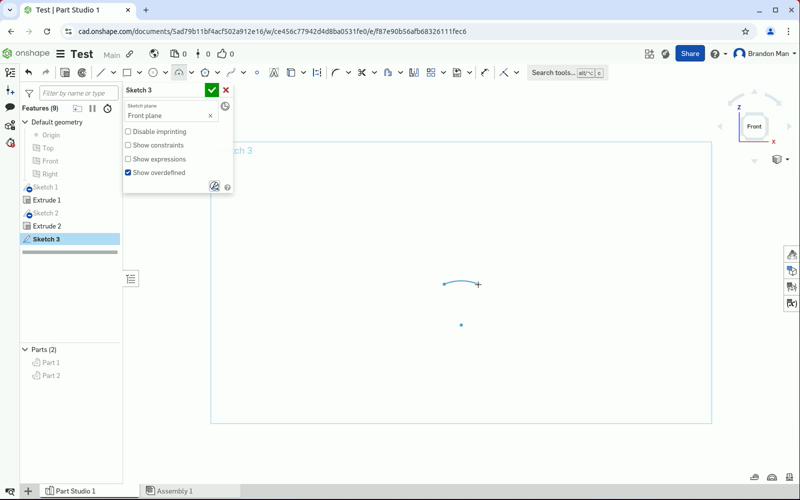
click(478, 284)
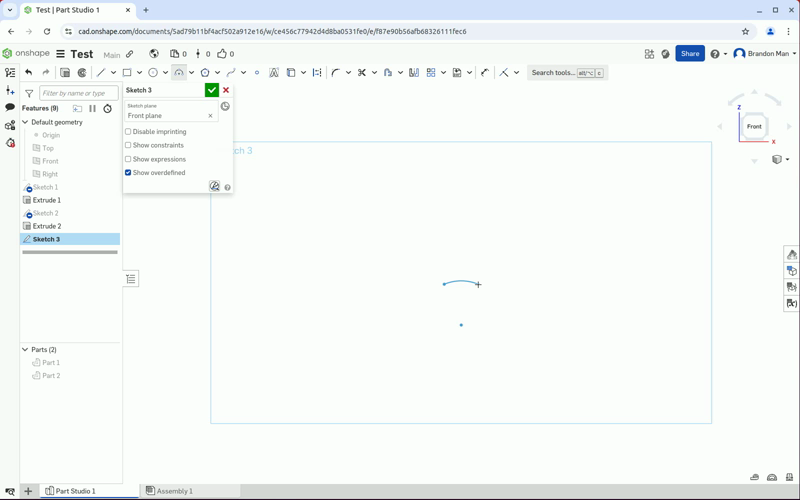
mouse_move(461, 289)
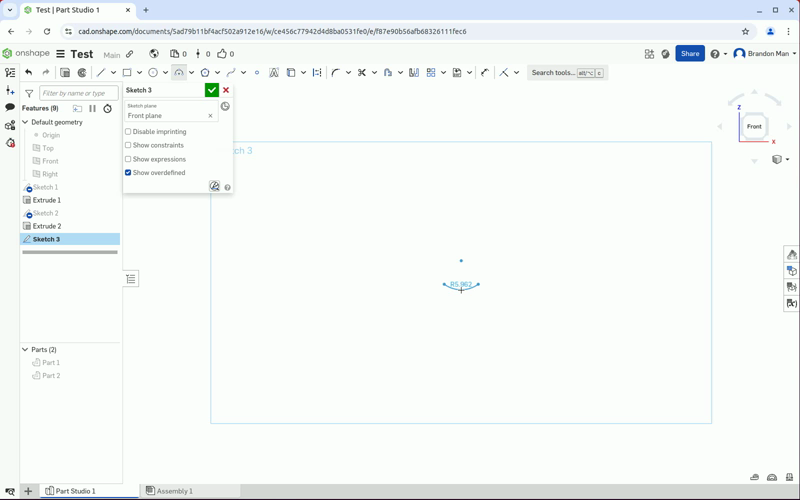
click(461, 289)
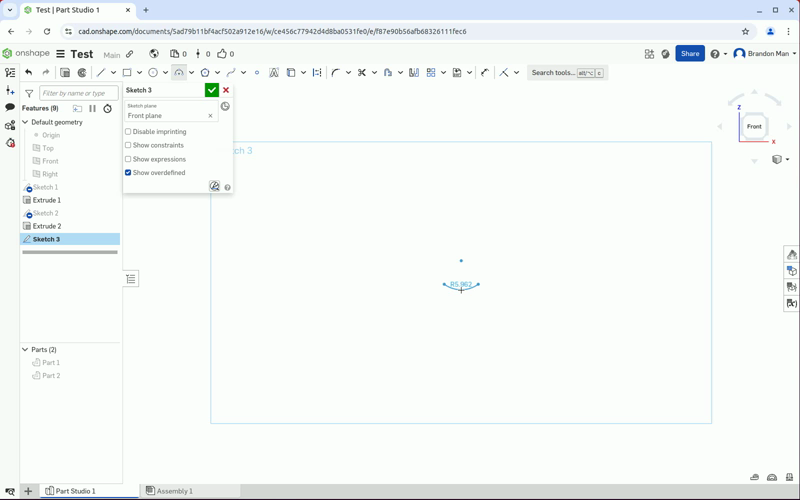
key_up(shift)
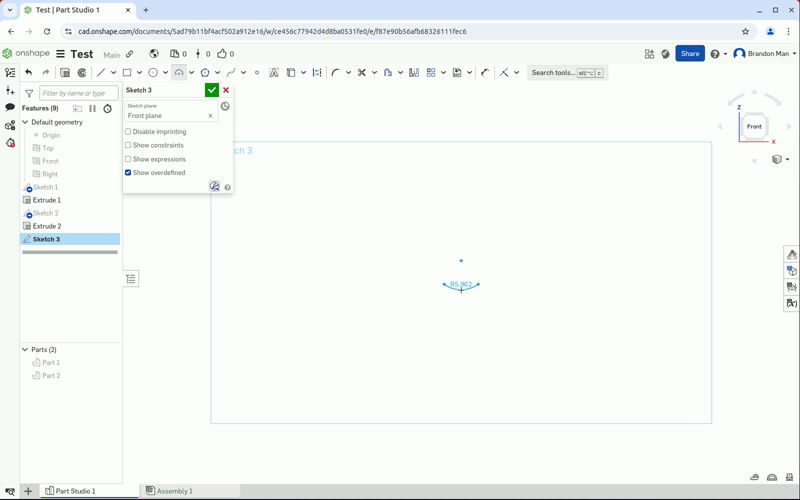
key(esc)
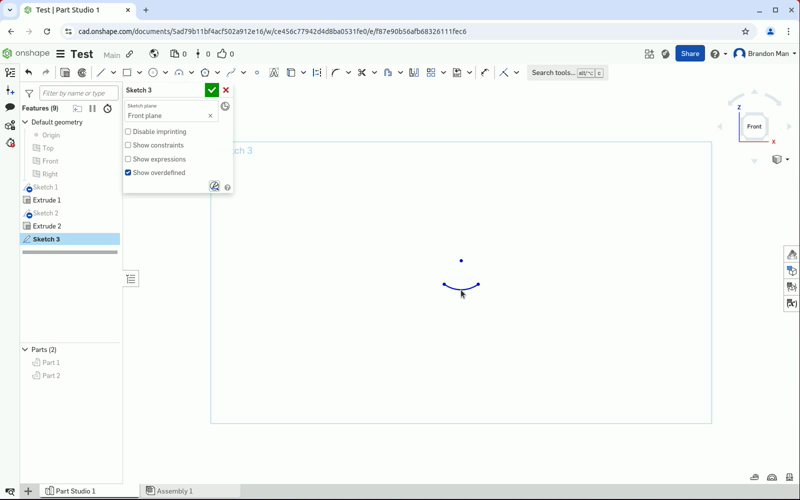
key(l)
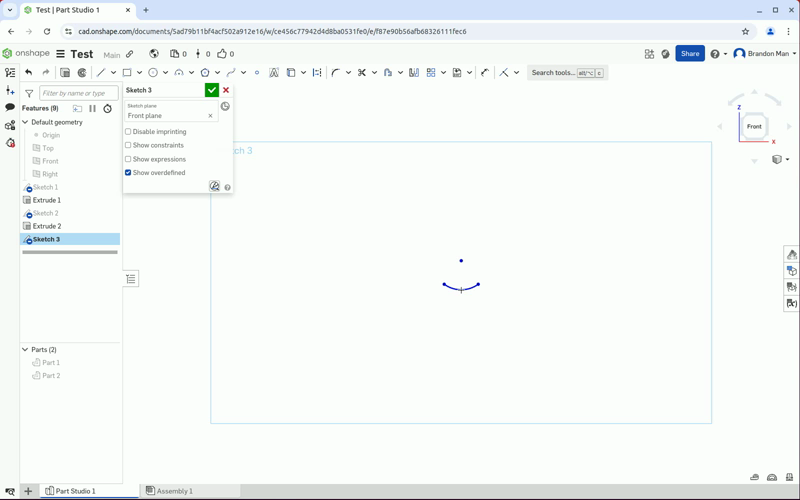
mouse_move(478, 284)
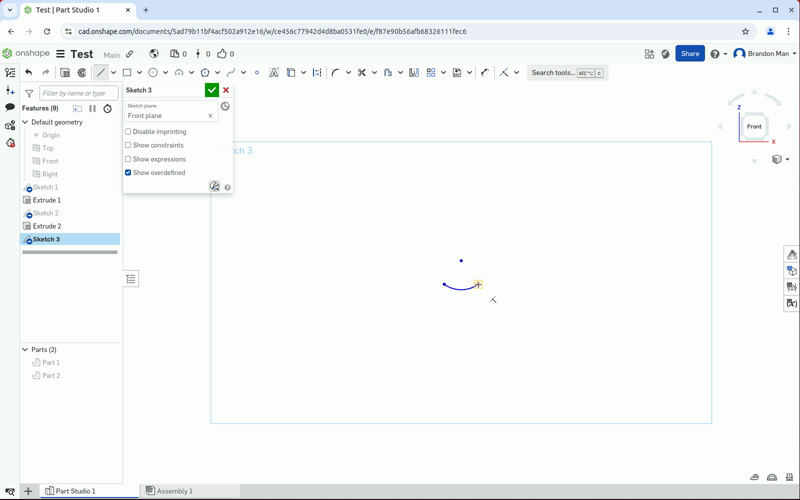
click(478, 284)
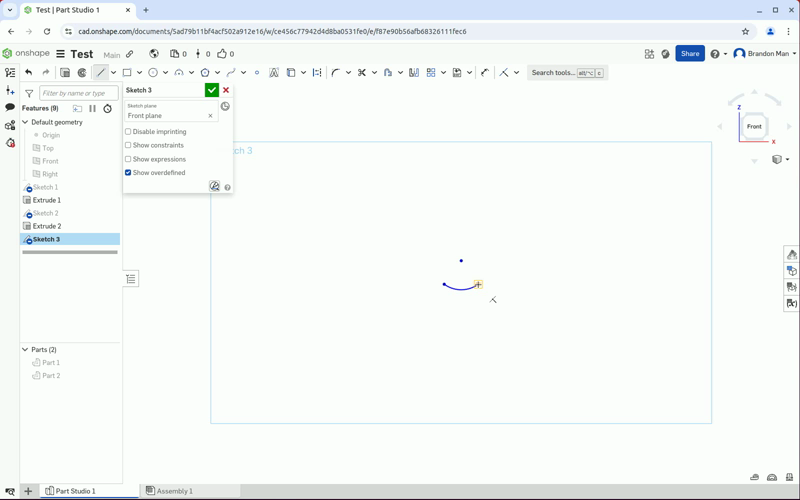
mouse_move(508, 284)
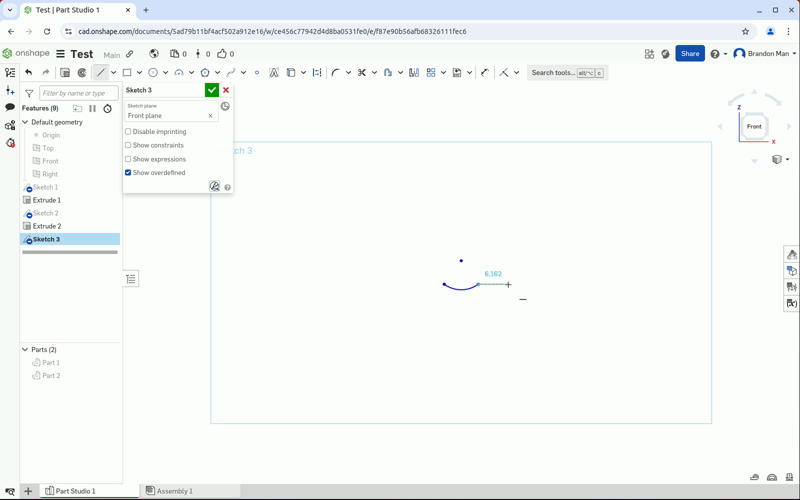
key_down(shift)
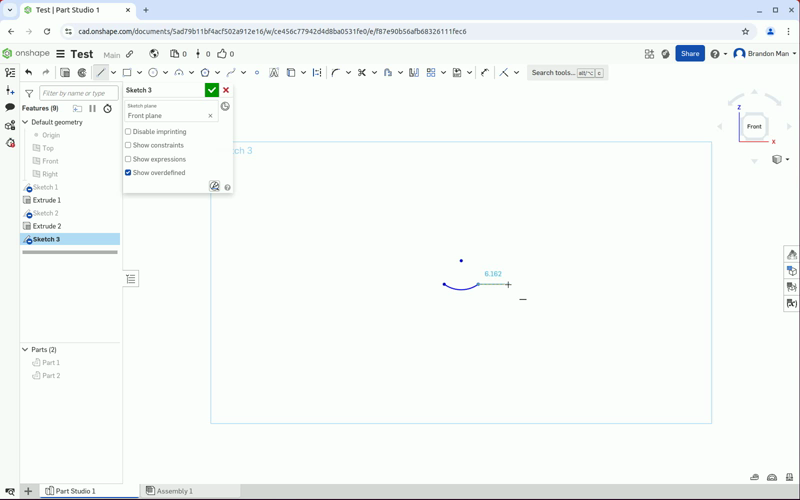
mouse_move(444, 284)
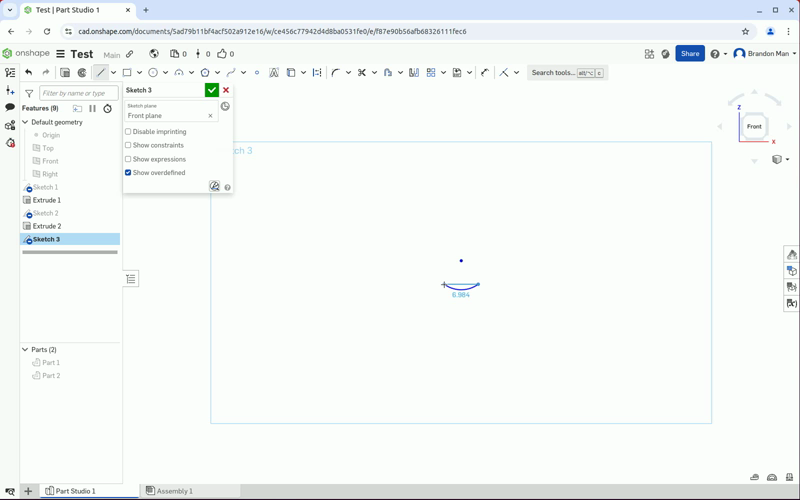
key_up(shift)
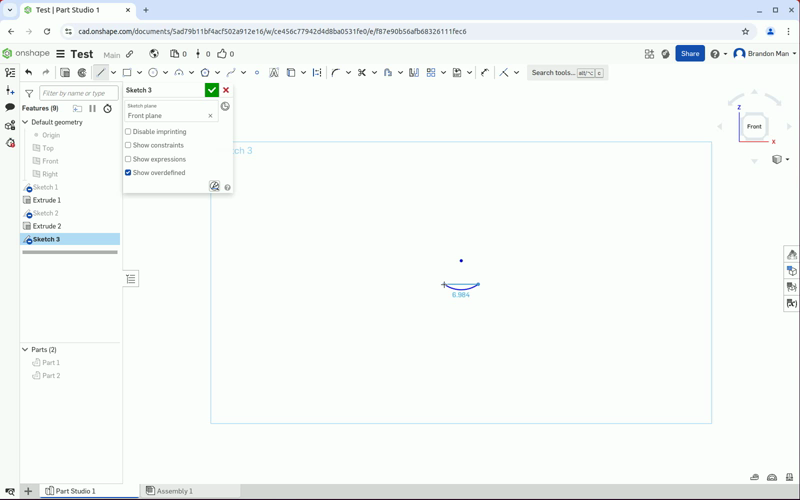
click(444, 284)
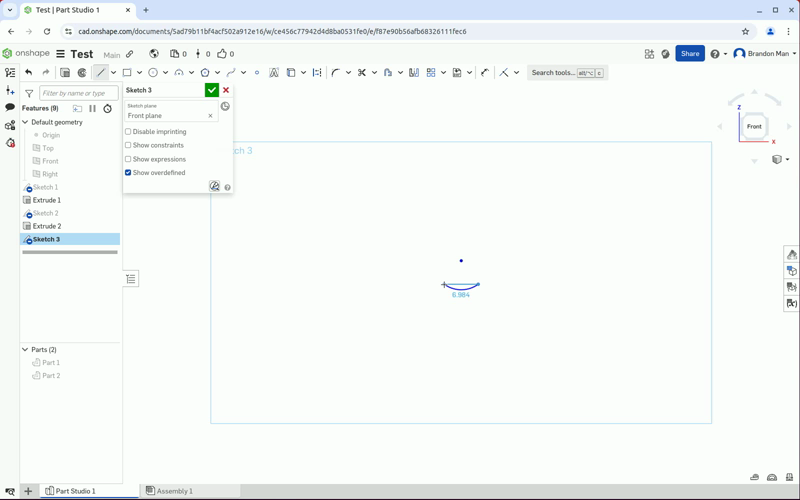
key(esc)
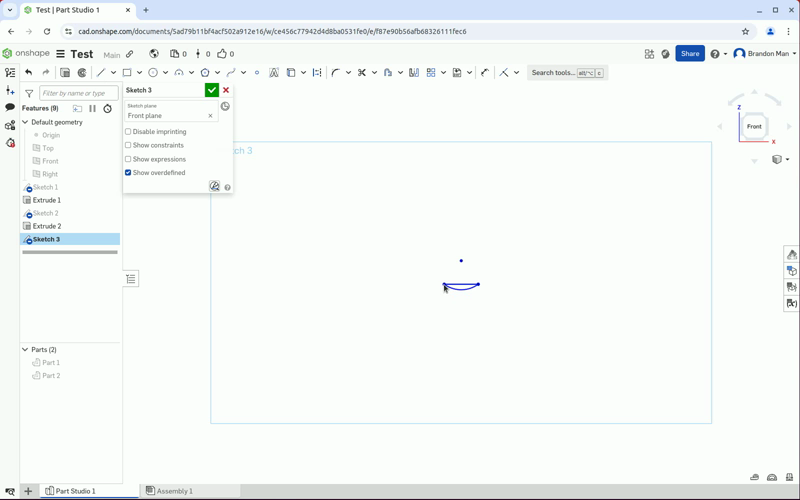
mouse_move(447, 284)
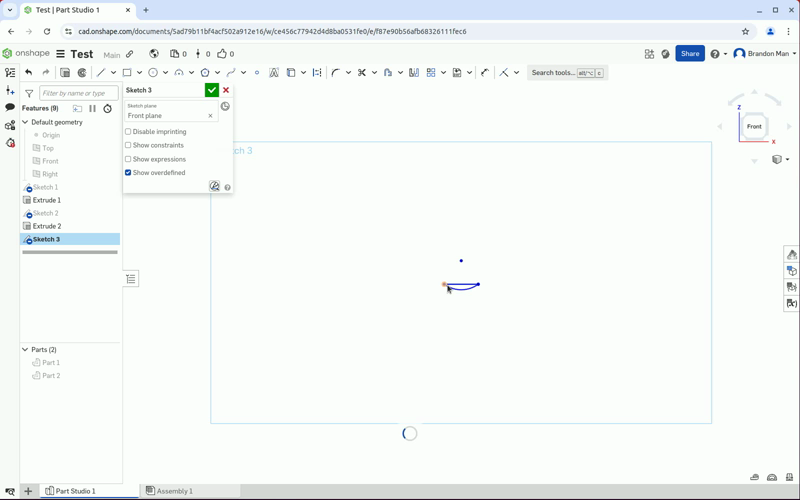
scroll(6)
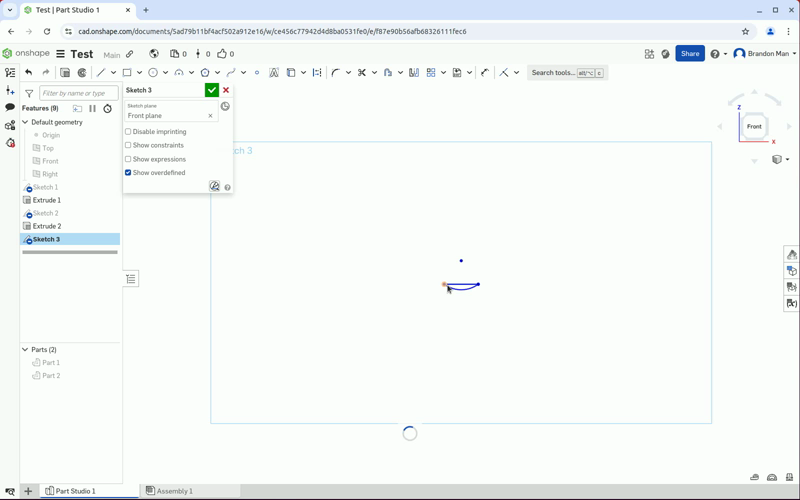
scroll(6)
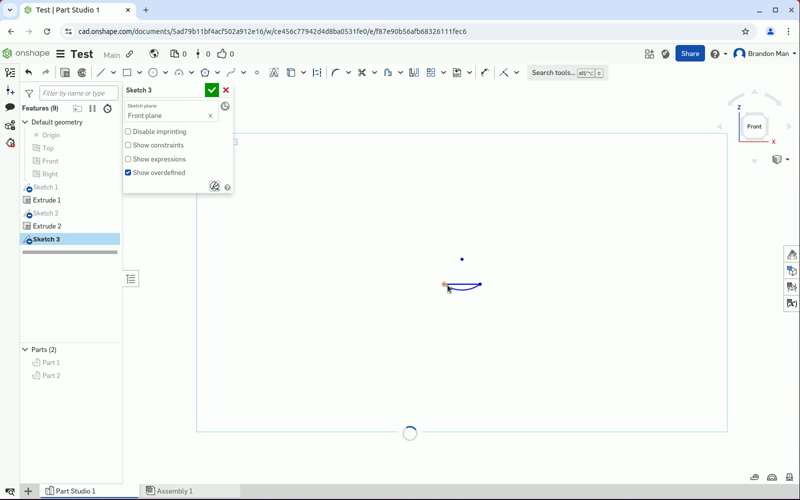
scroll(6)
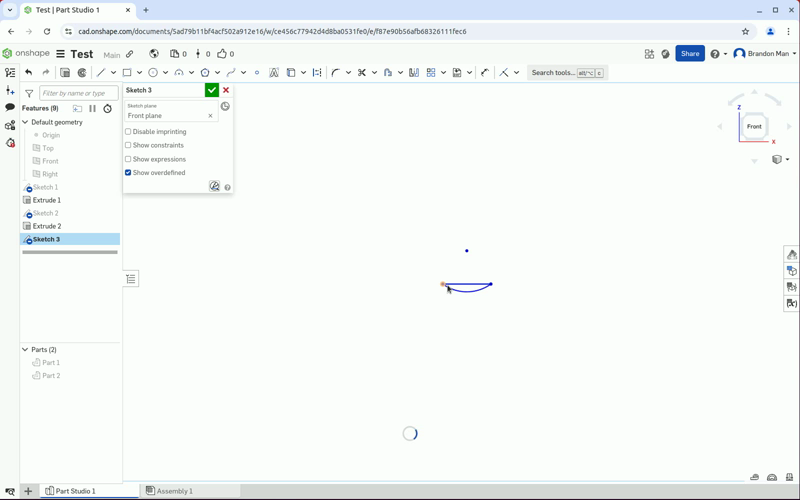
scroll(6)
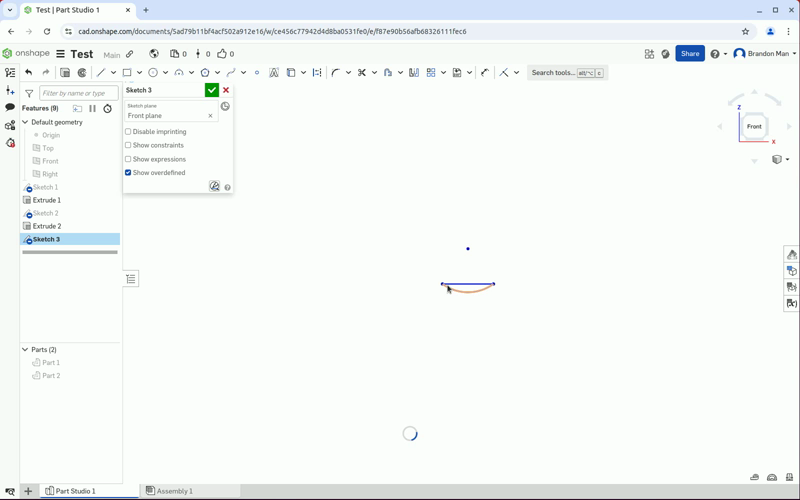
scroll(6)
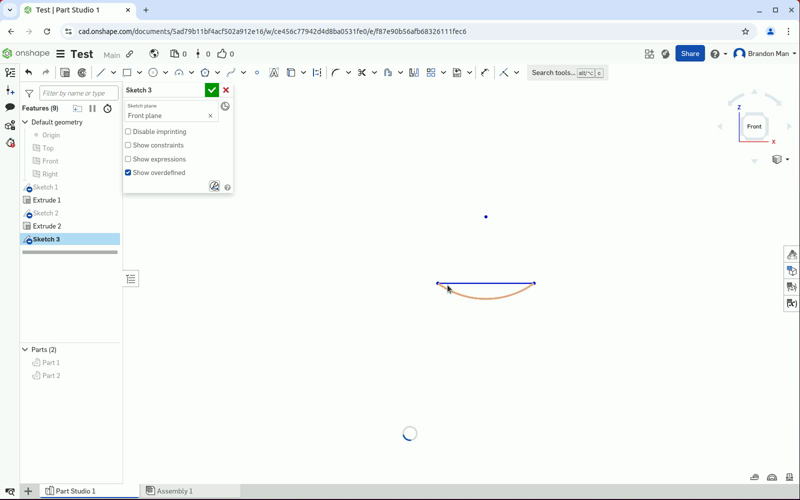
scroll(6)
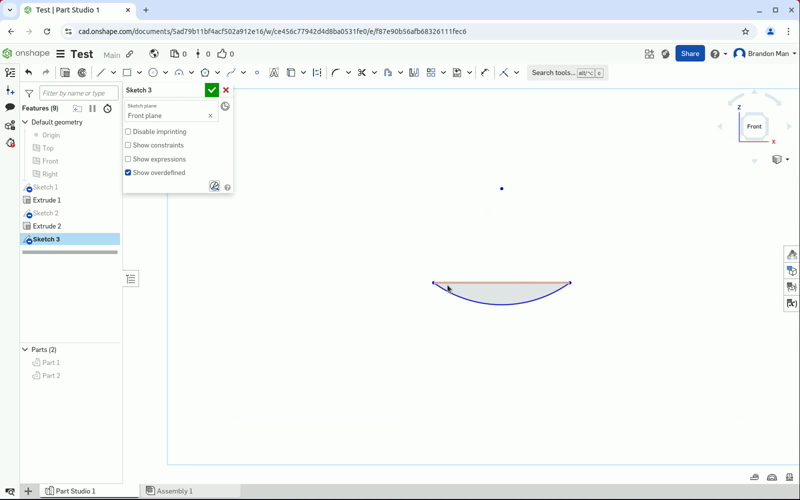
scroll(6)
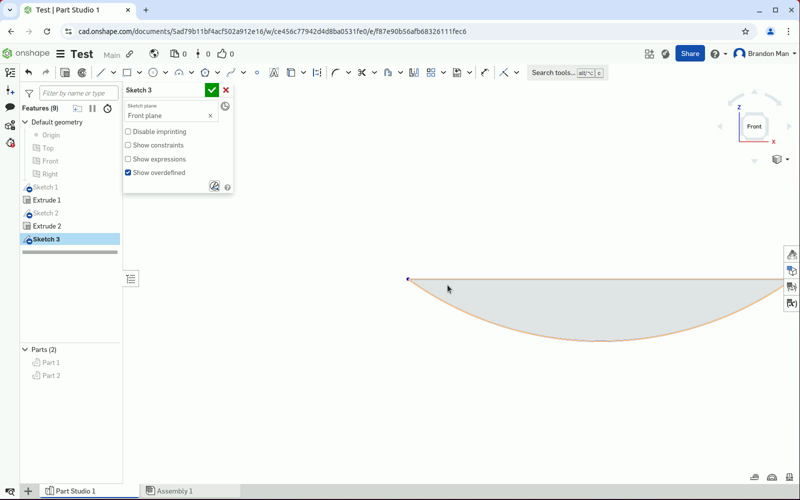
click(447, 284)
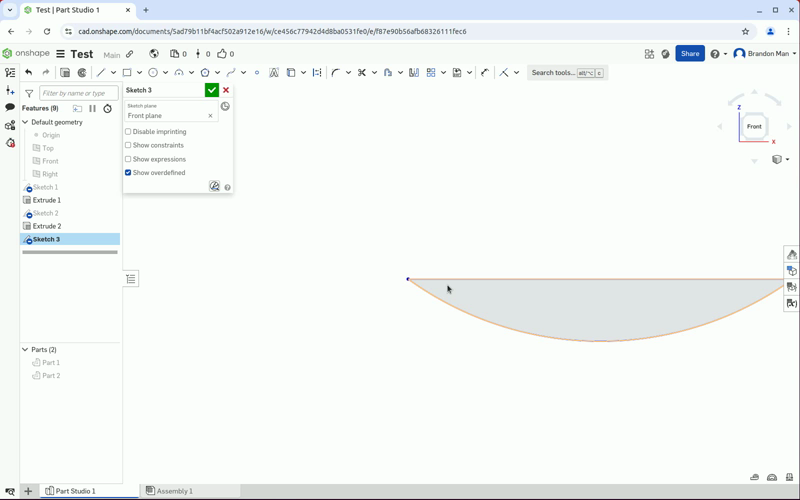
scroll(-6)
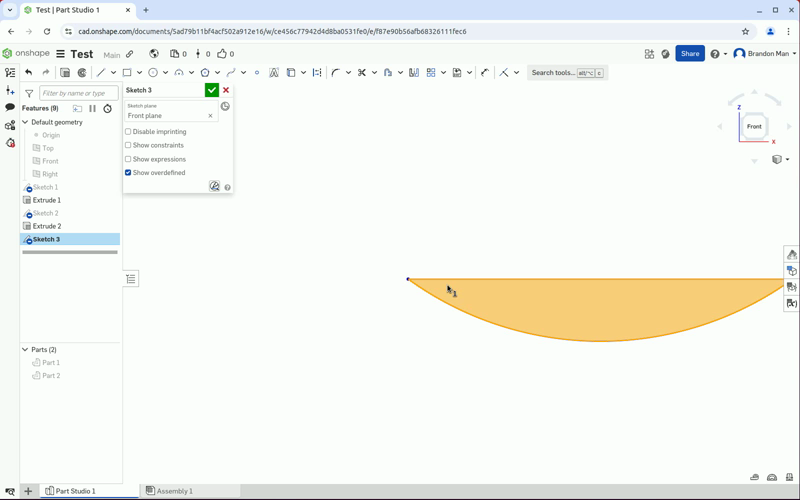
scroll(-6)
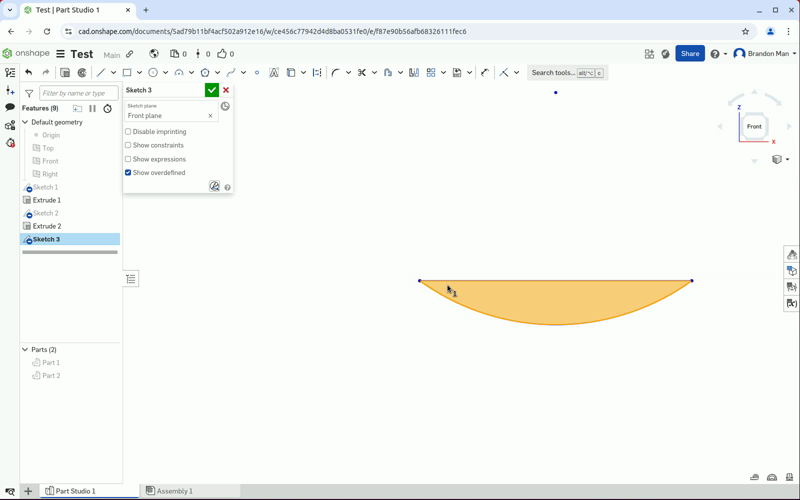
scroll(-6)
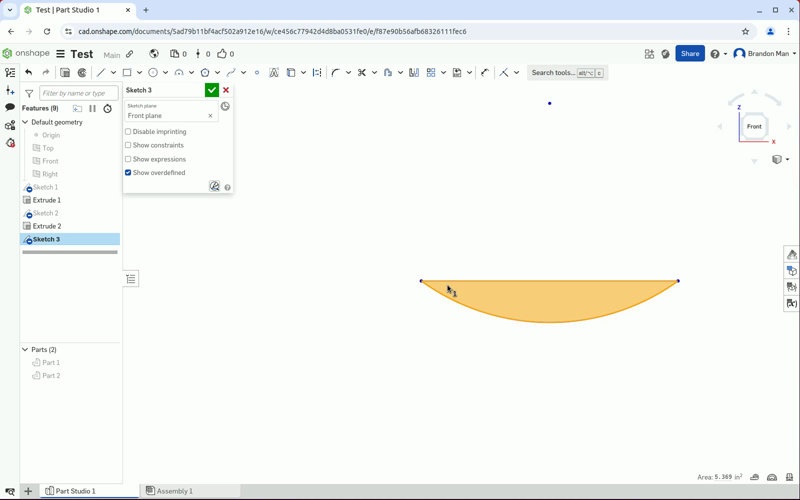
scroll(-6)
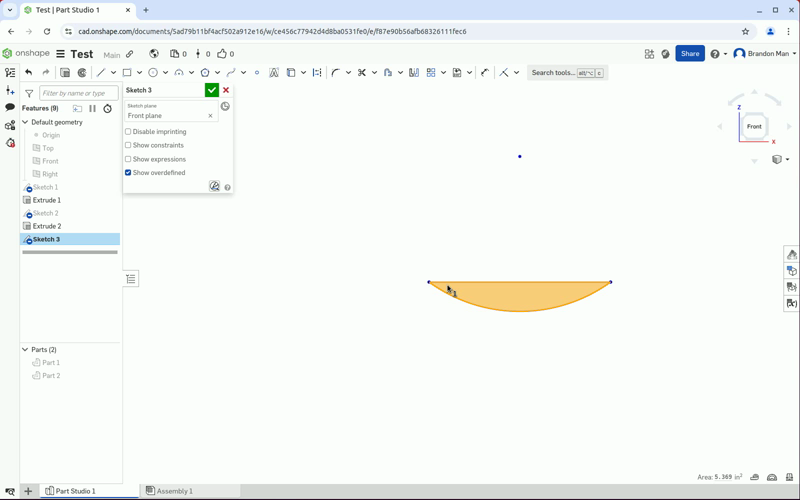
scroll(-6)
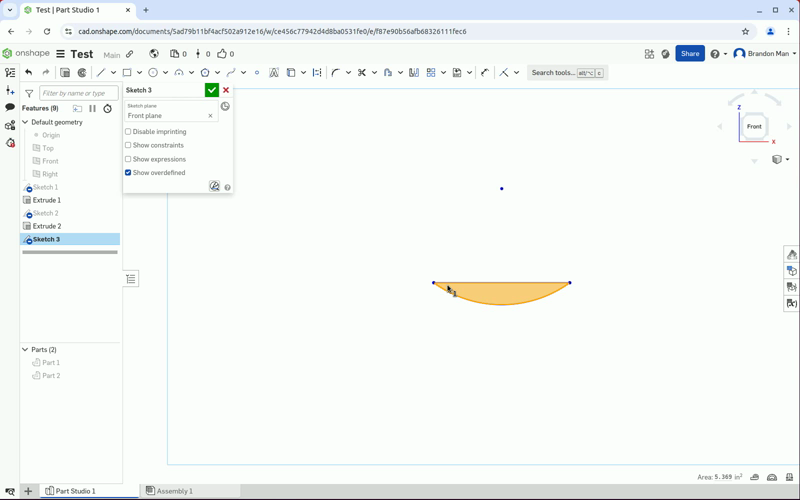
scroll(-6)
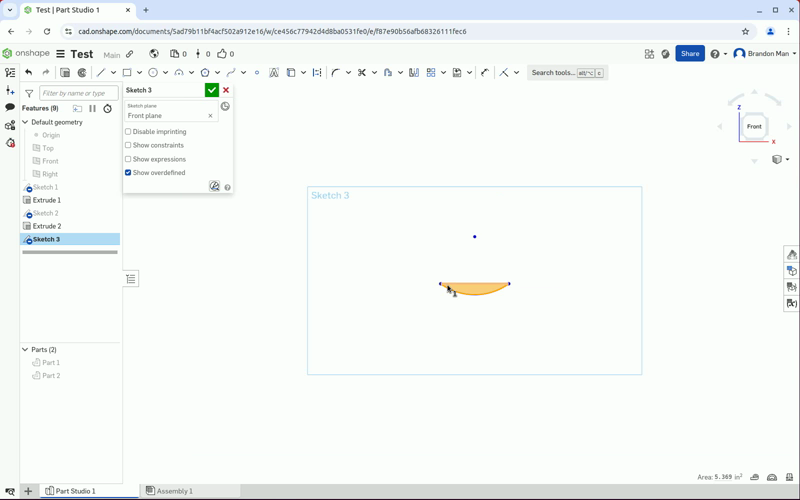
scroll(-6)
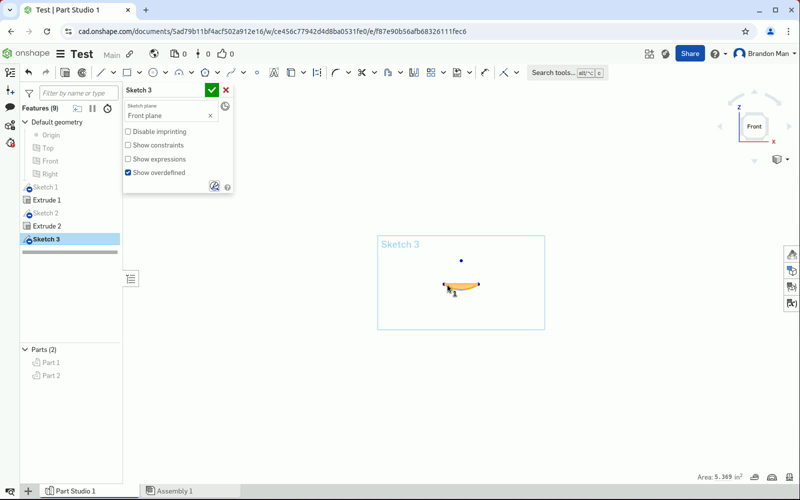
mouse_move(73, 352)
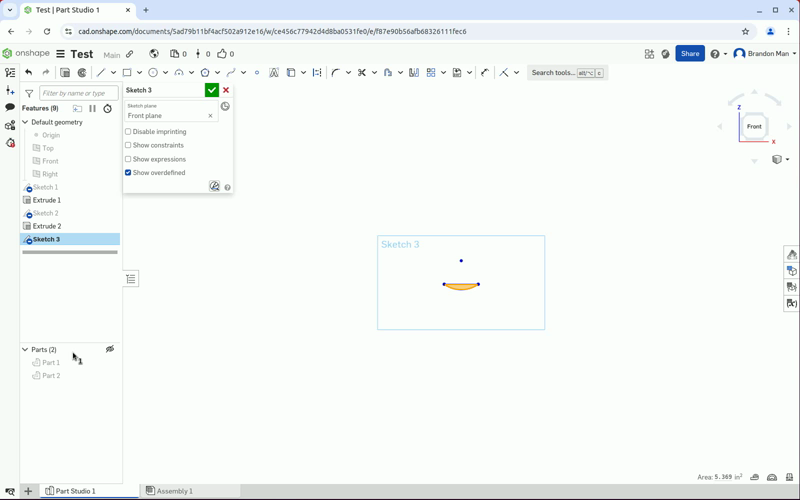
key(shift+y)
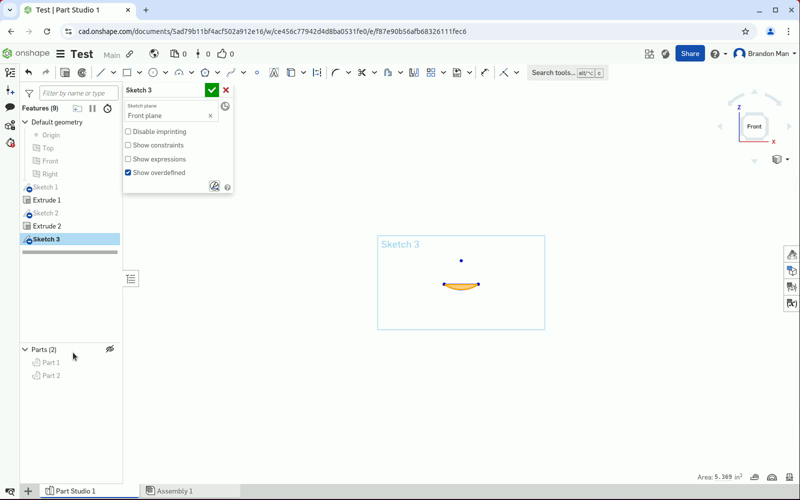
key(shift+e)
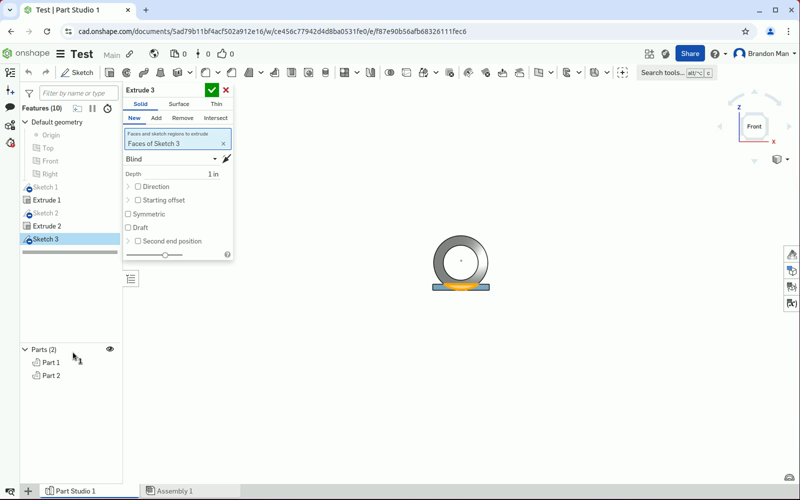
mouse_move(143, 106)
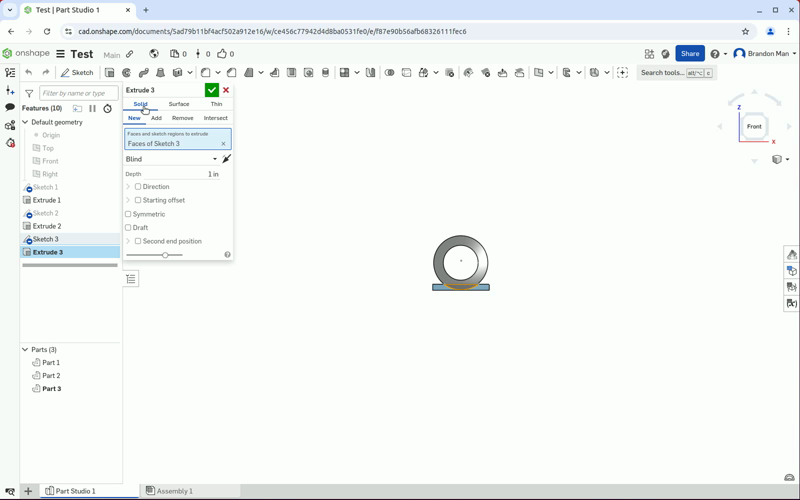
click(143, 106)
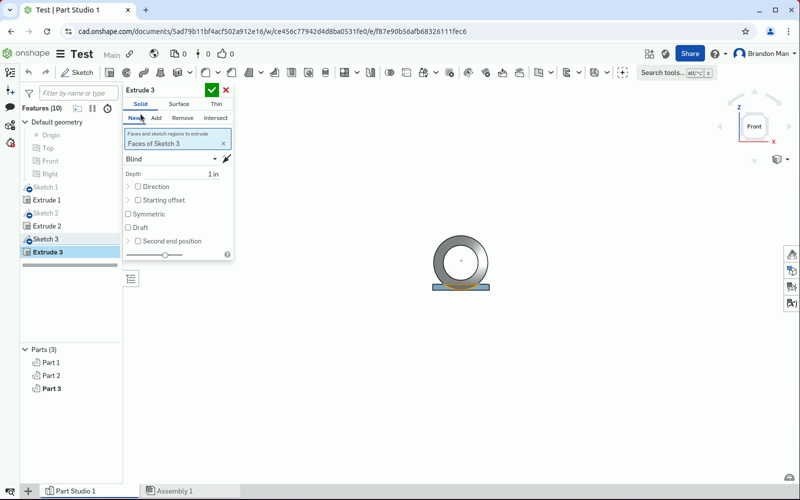
mouse_move(137, 120)
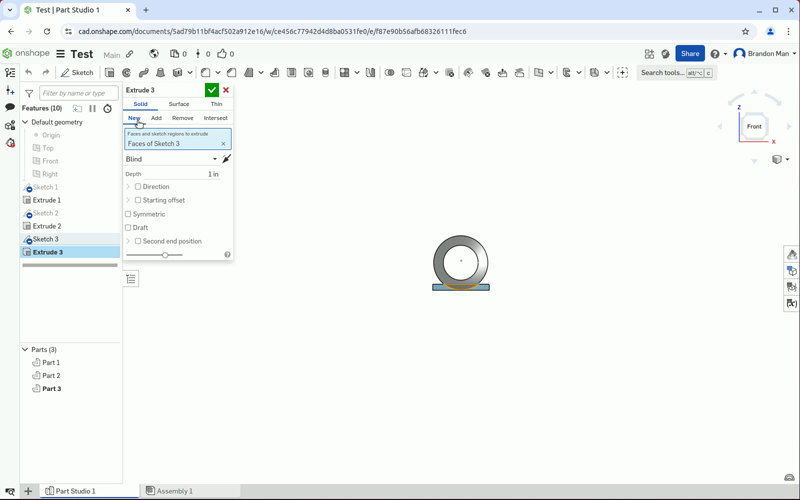
click(137, 120)
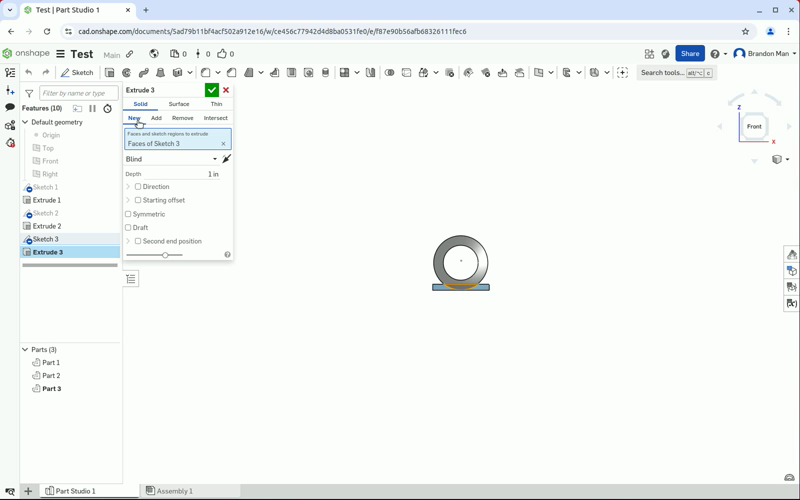
key(tab, 4)
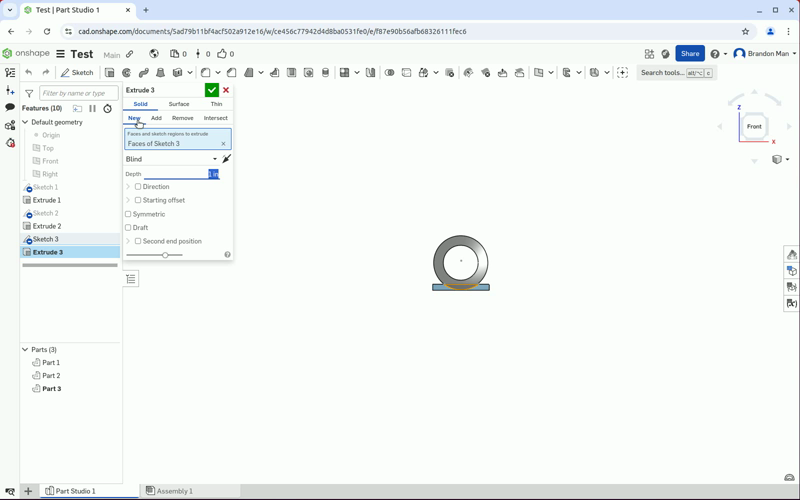
text(11.554)
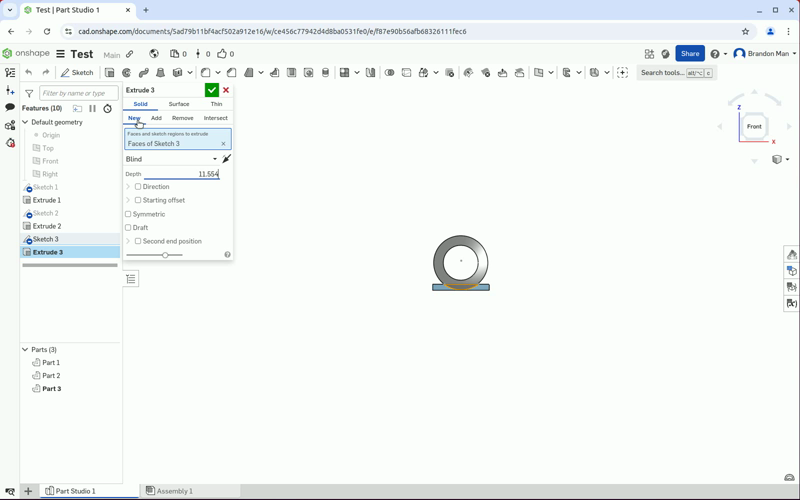
key(enter)
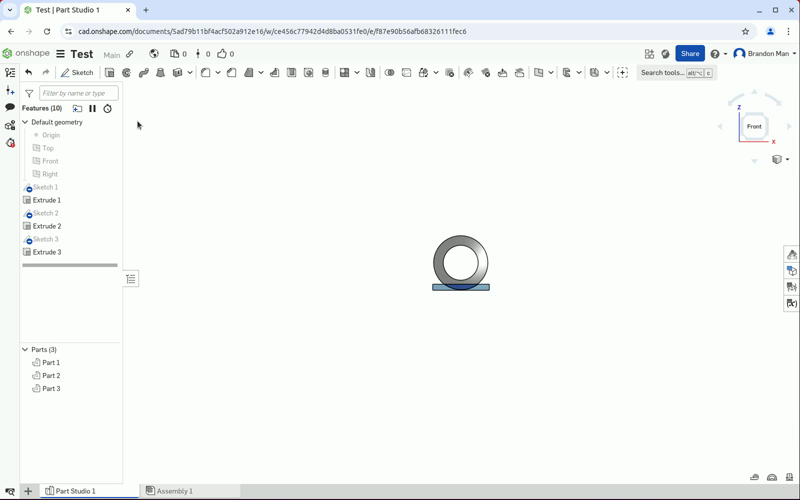
key(shift+h)
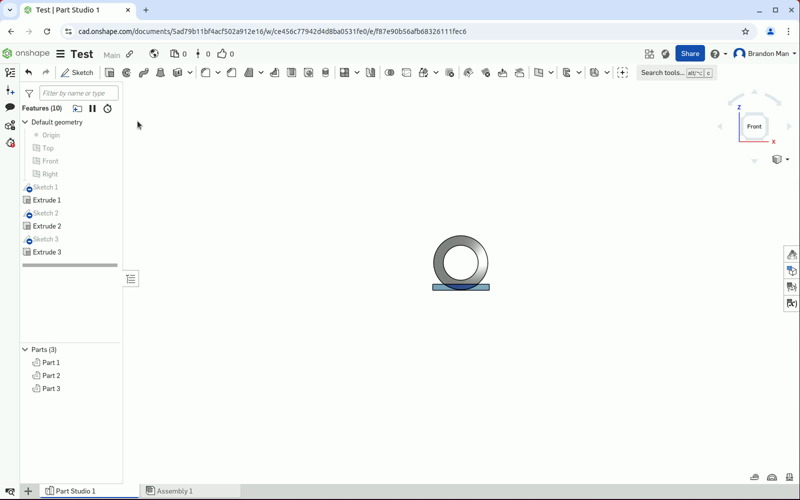
key(shift+h)
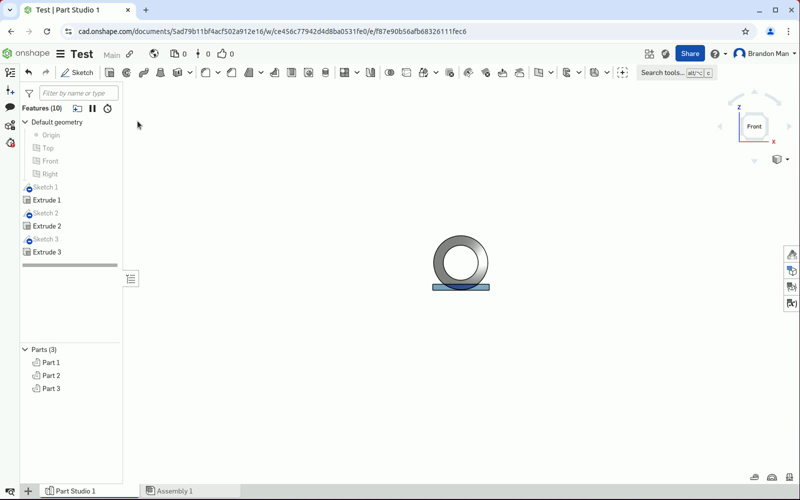
mouse_move(73, 189)
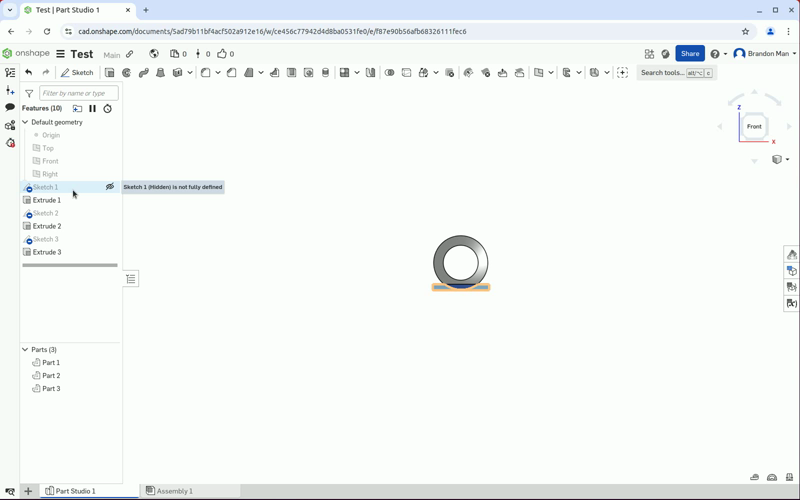
click(73, 189)
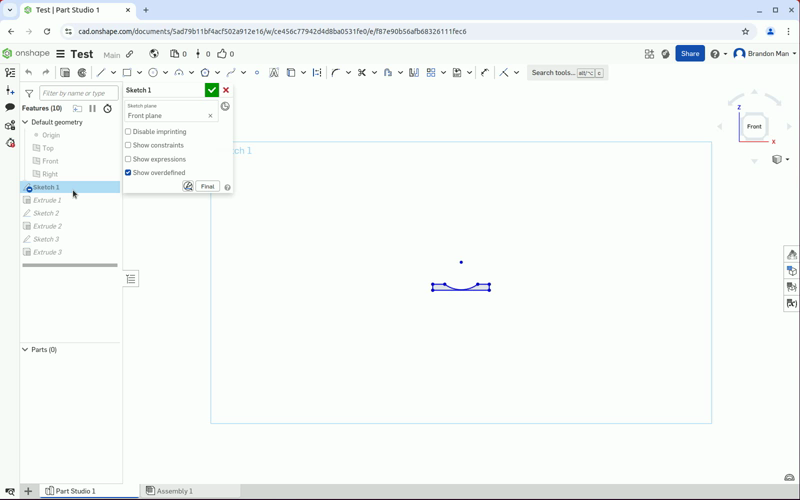
mouse_move(229, 92)
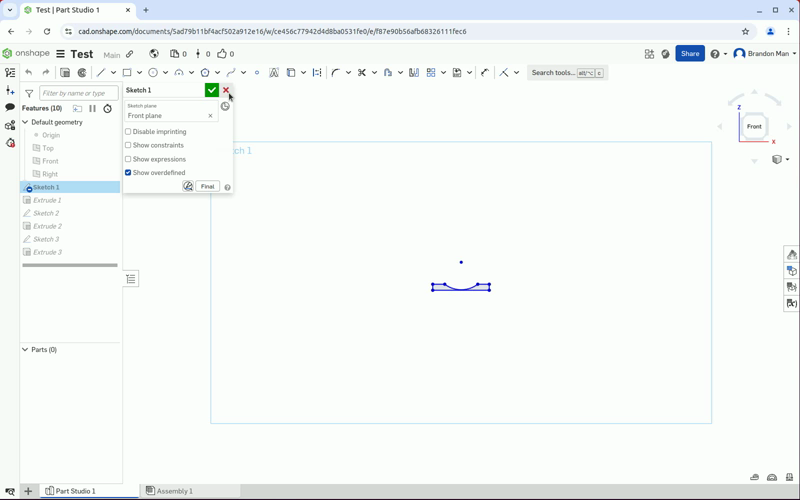
click(229, 92)
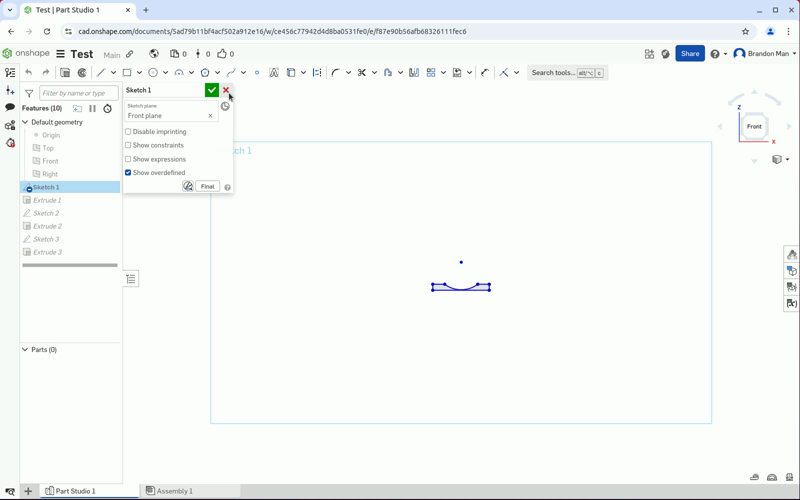
key(shift+s)
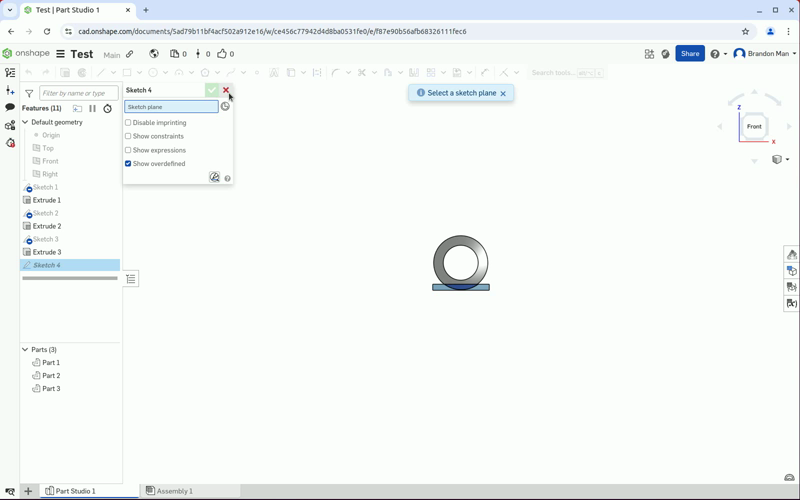
mouse_move(73, 163)
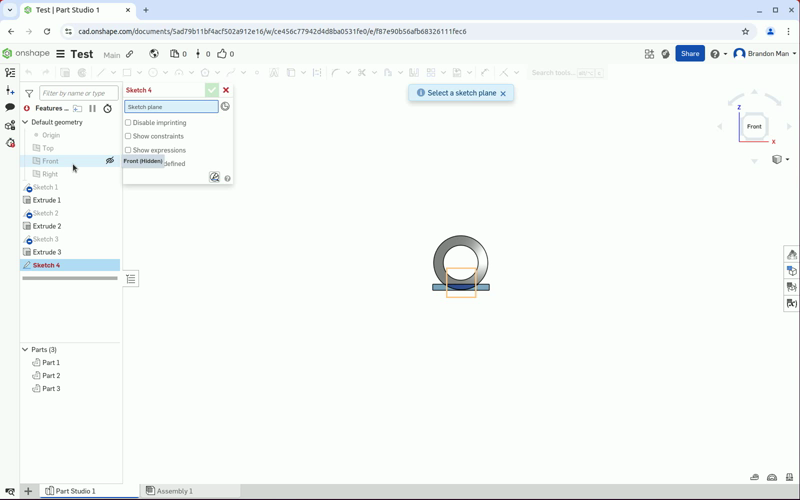
click(73, 163)
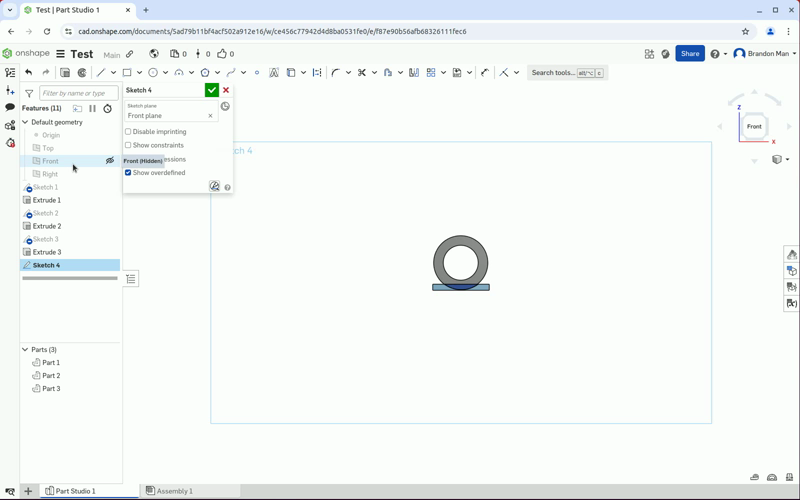
mouse_move(73, 352)
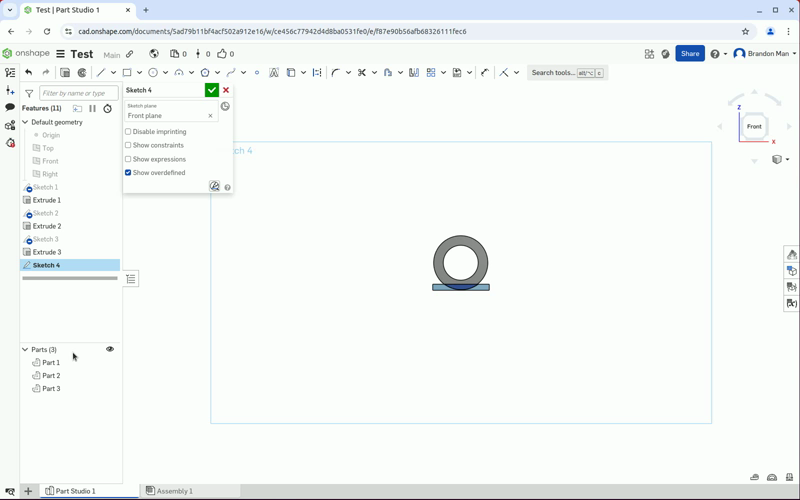
key(y)
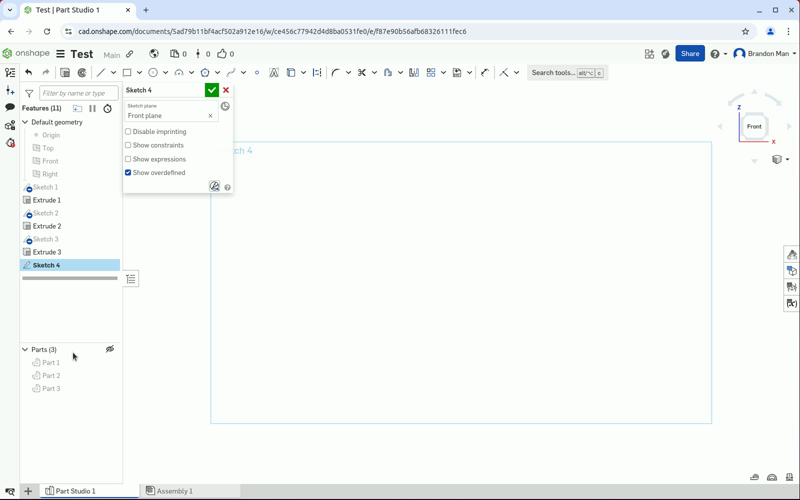
key(l)
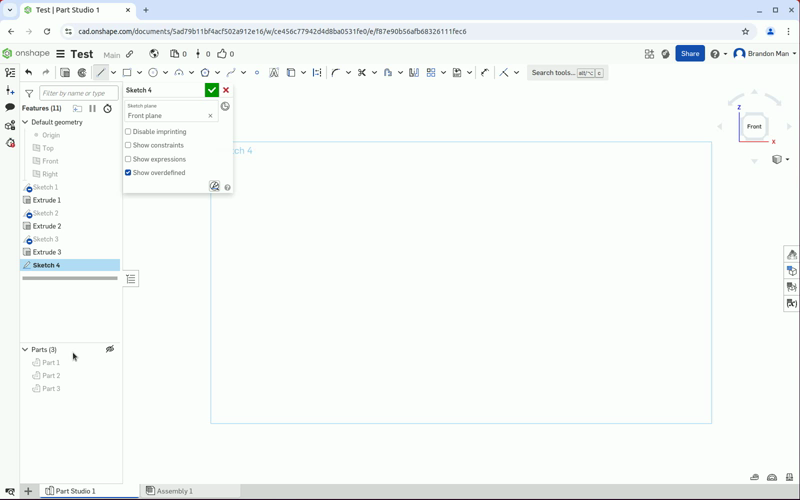
key_down(shift)
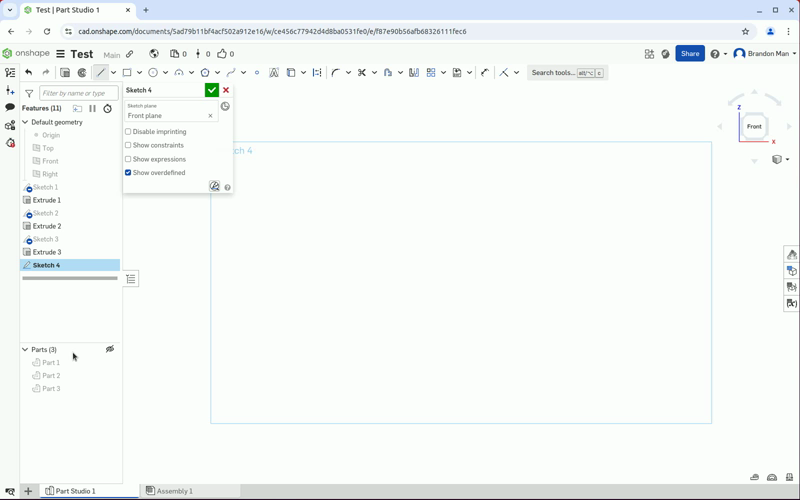
mouse_move(452, 284)
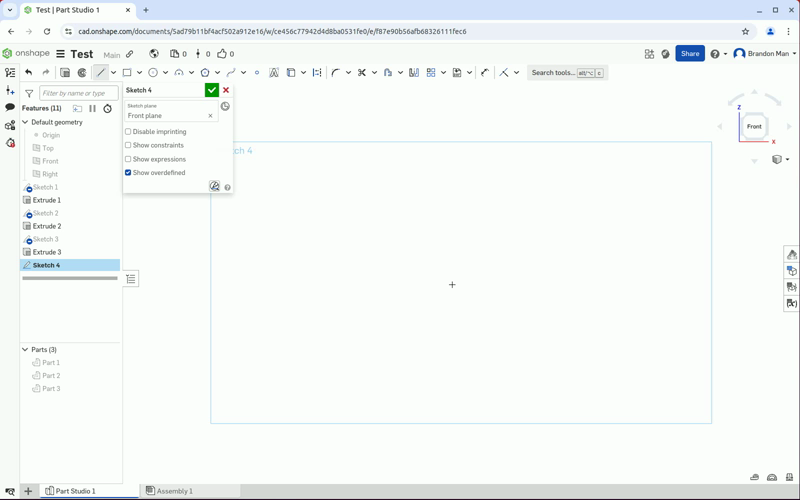
click(452, 284)
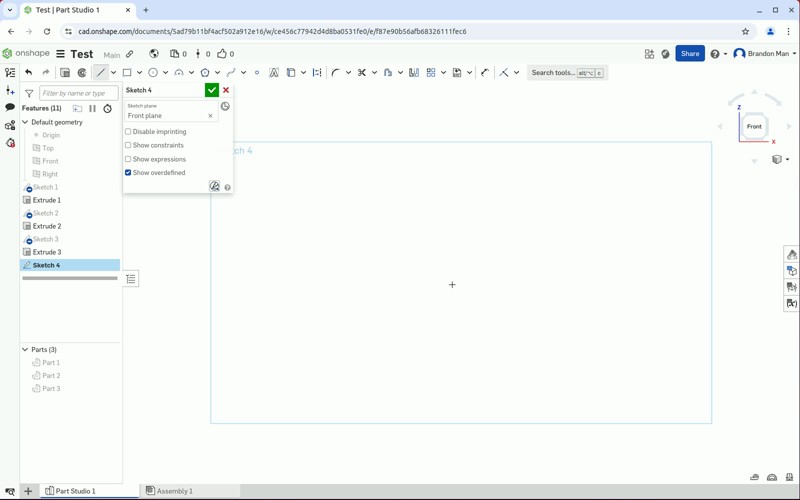
key_up(shift)
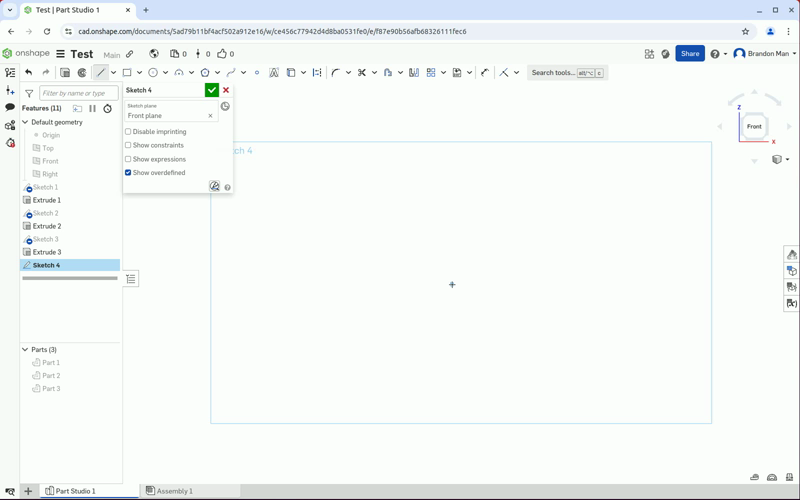
key_down(shift)
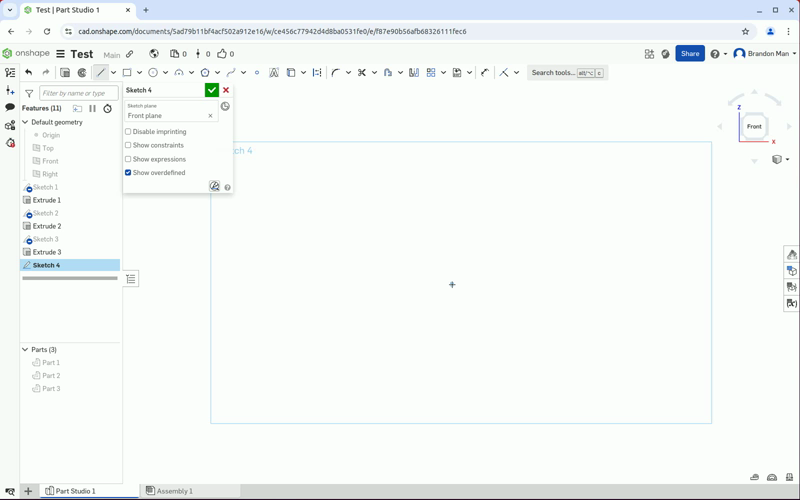
mouse_move(482, 284)
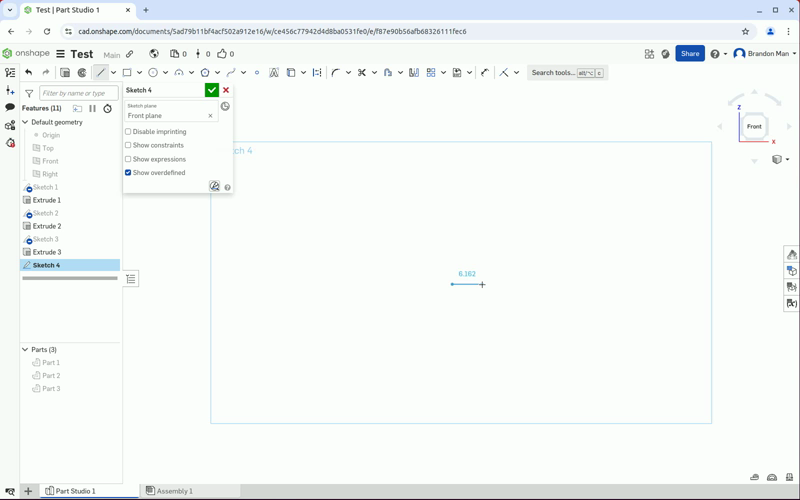
mouse_move(469, 284)
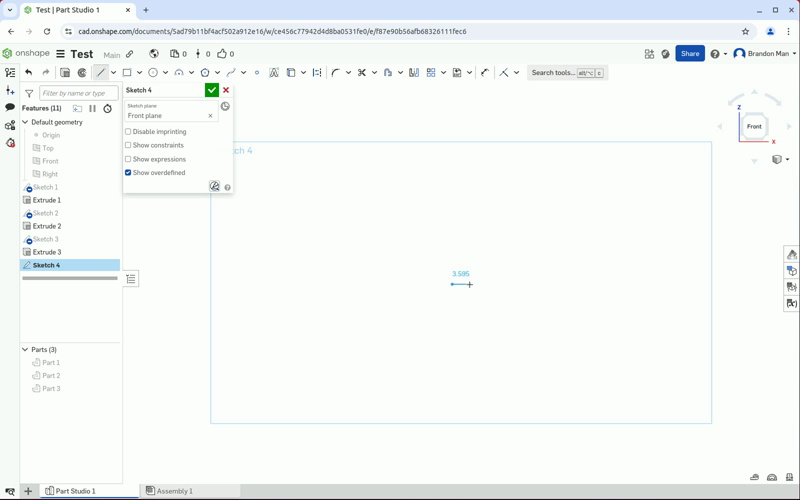
click(469, 284)
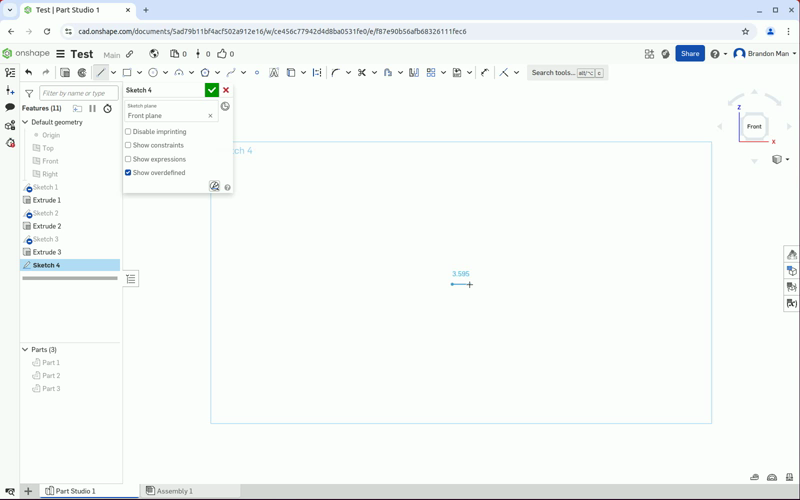
key_up(shift)
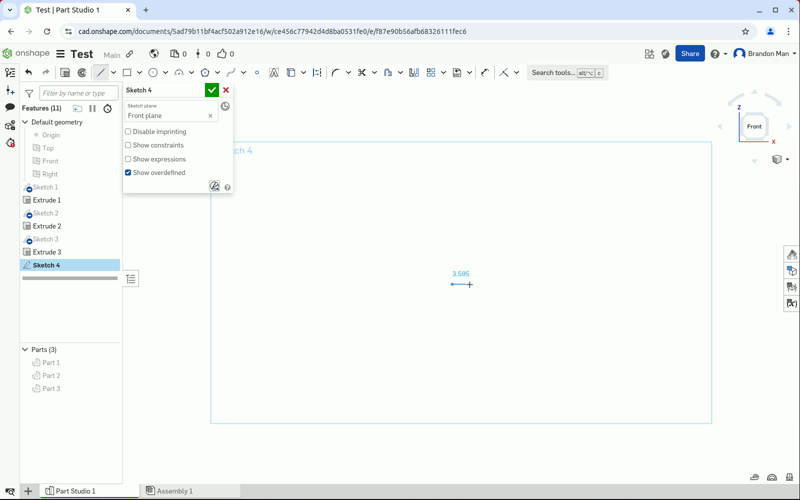
key_down(shift)
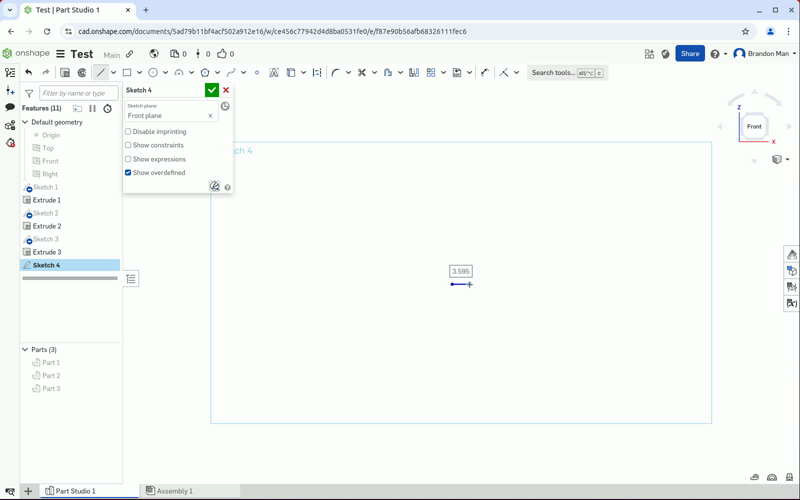
mouse_move(499, 284)
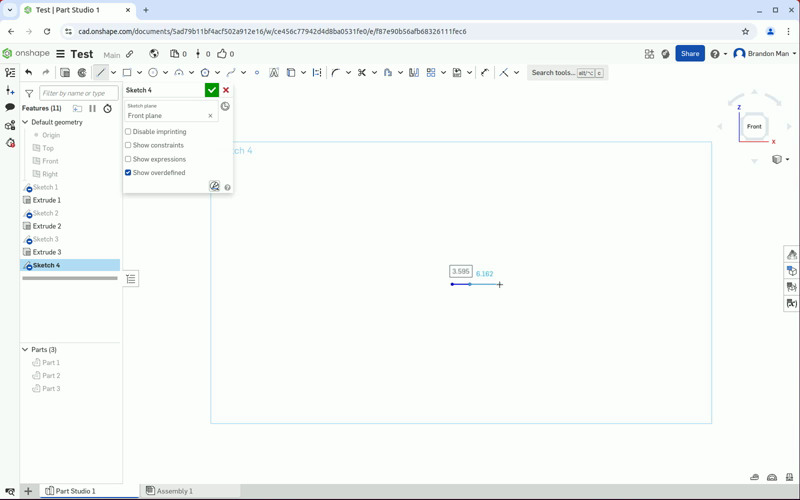
mouse_move(469, 281)
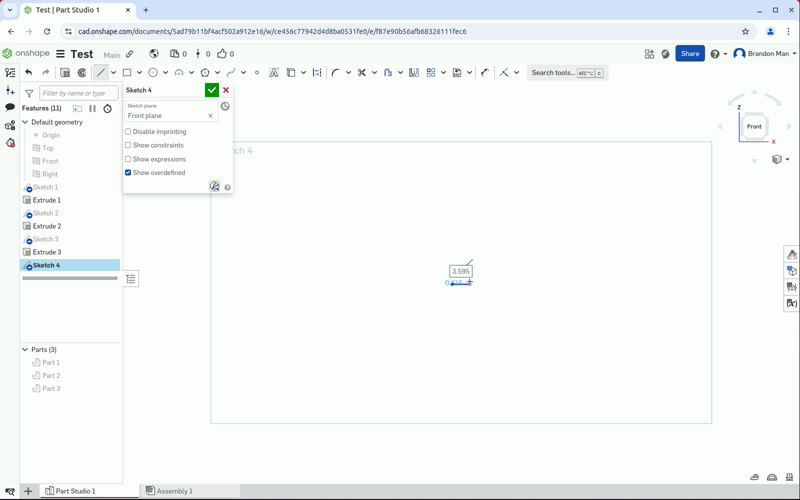
scroll(6)
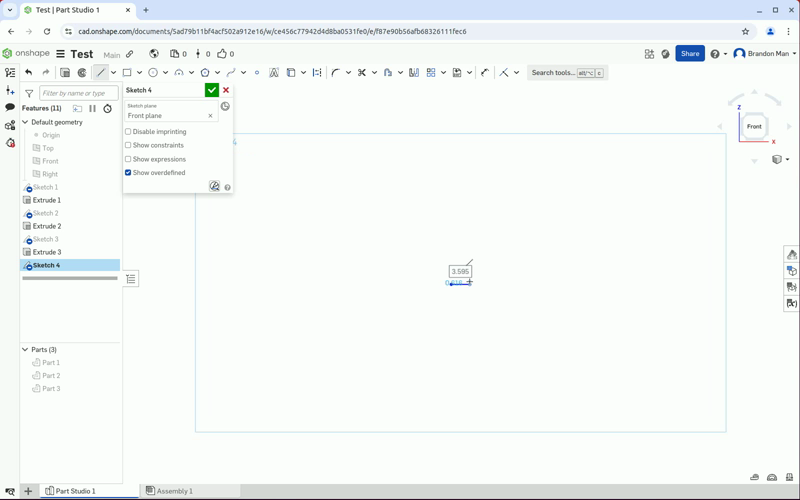
scroll(6)
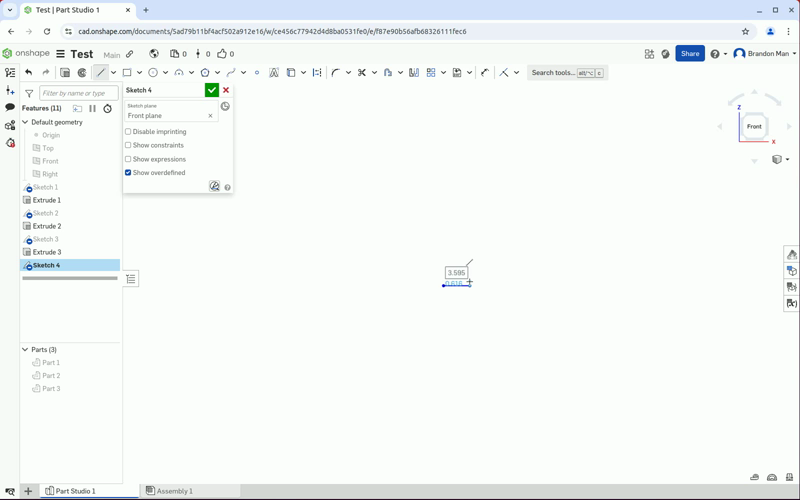
scroll(6)
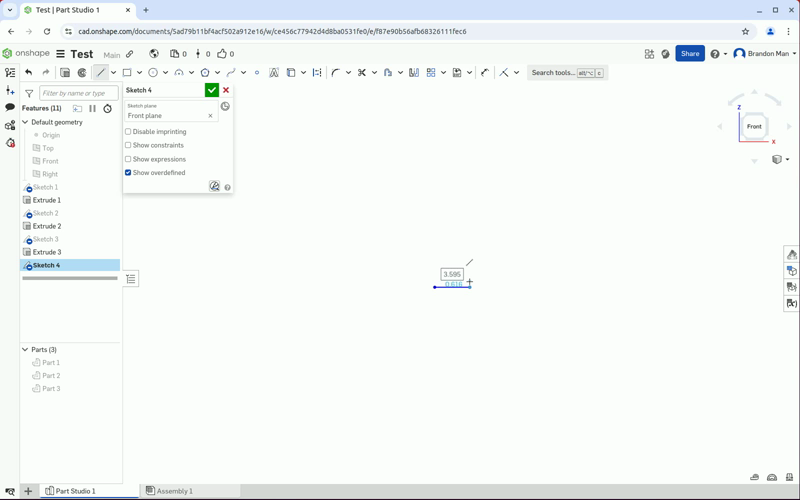
scroll(6)
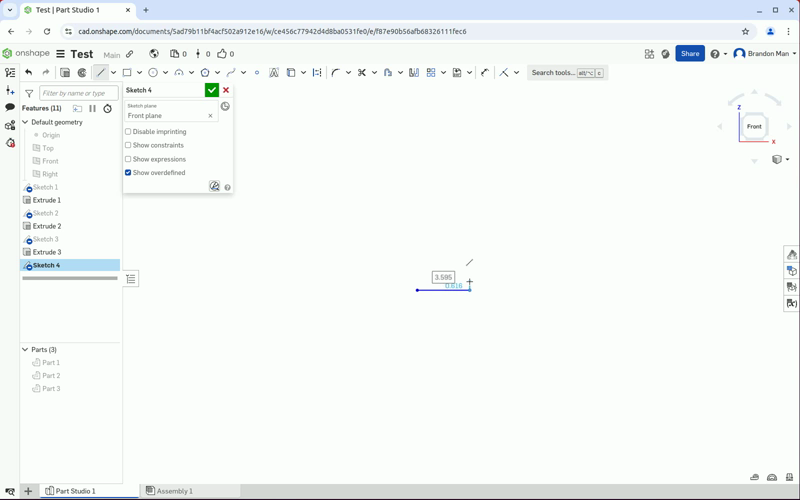
scroll(6)
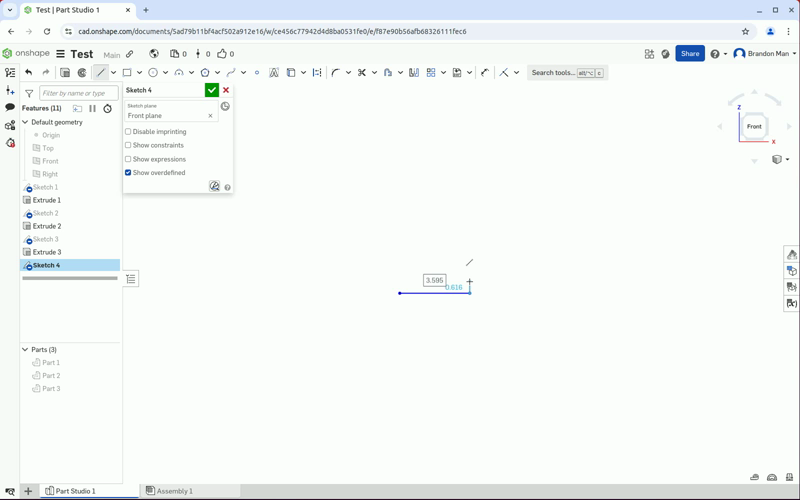
scroll(6)
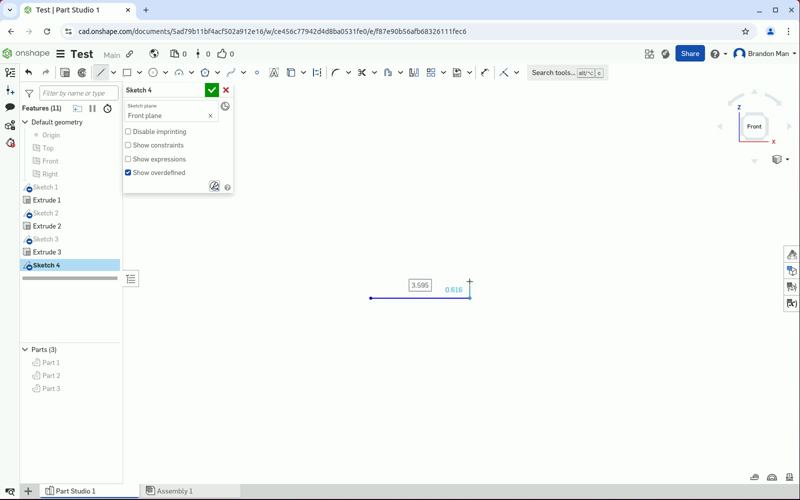
scroll(6)
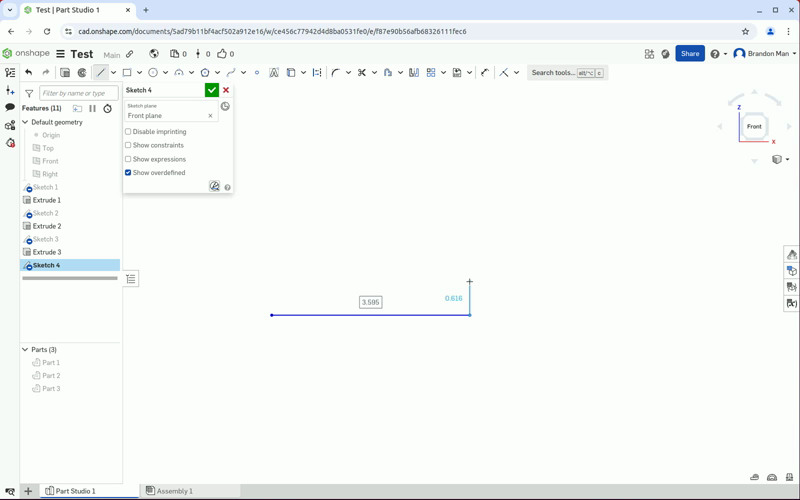
click(469, 281)
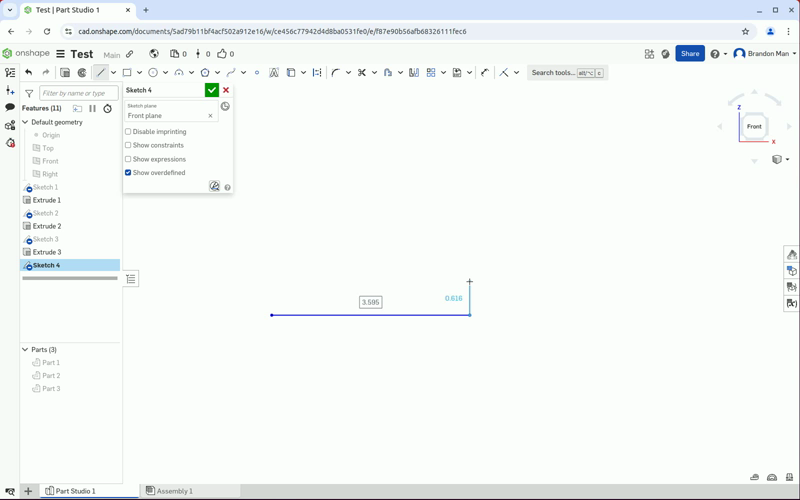
scroll(-6)
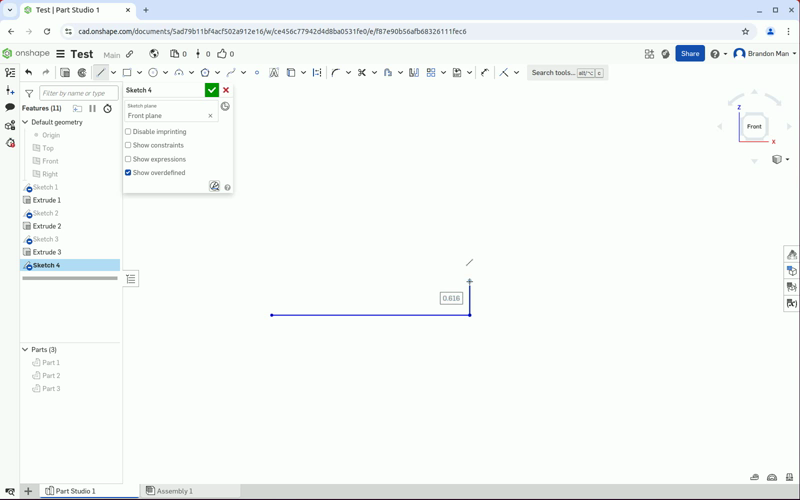
scroll(-6)
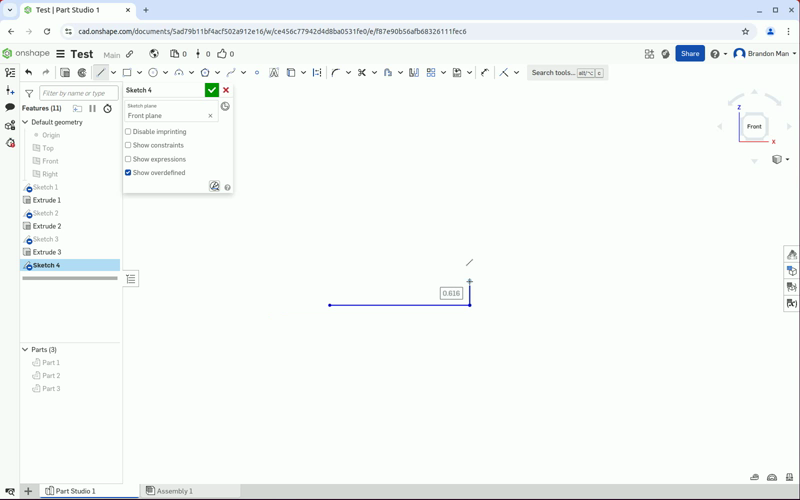
scroll(-6)
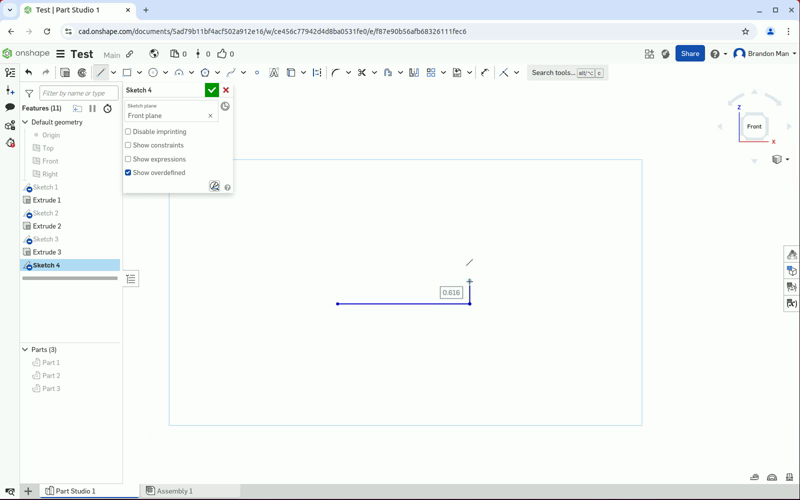
scroll(-6)
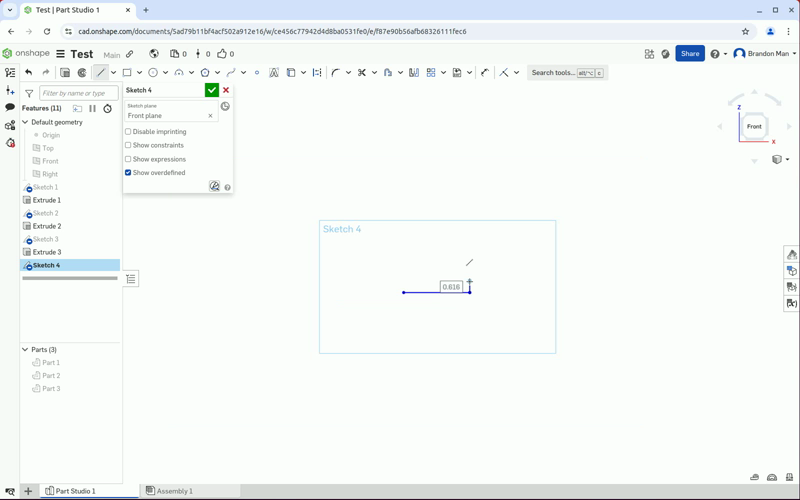
scroll(-6)
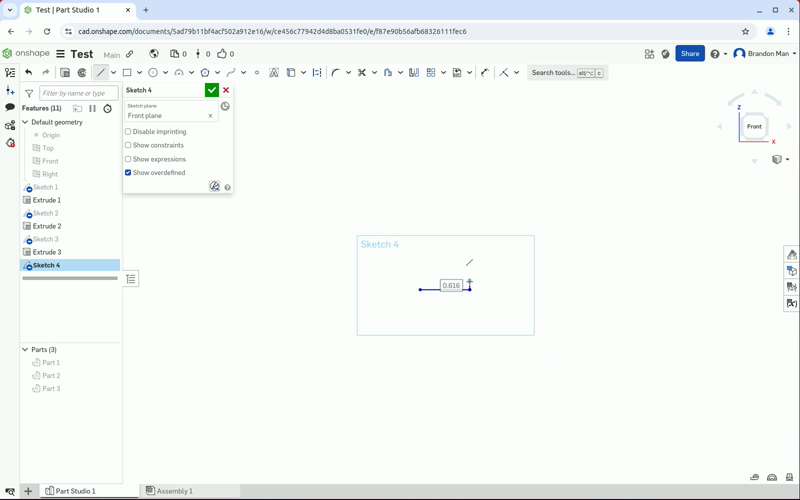
scroll(-6)
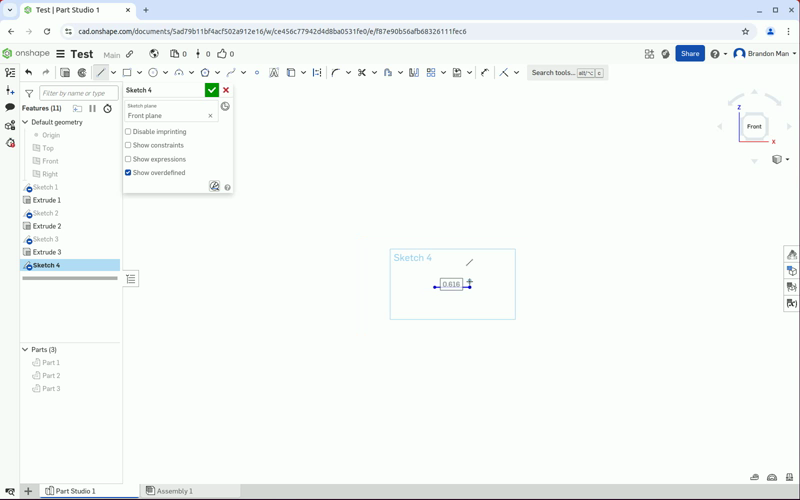
scroll(-6)
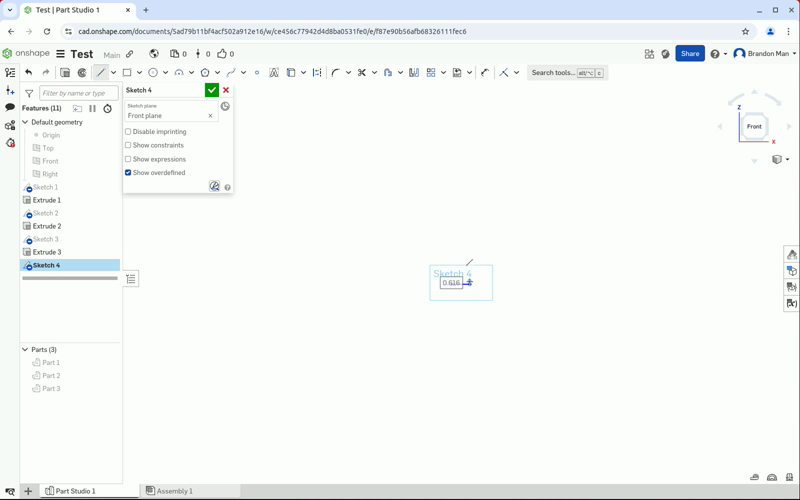
key_up(shift)
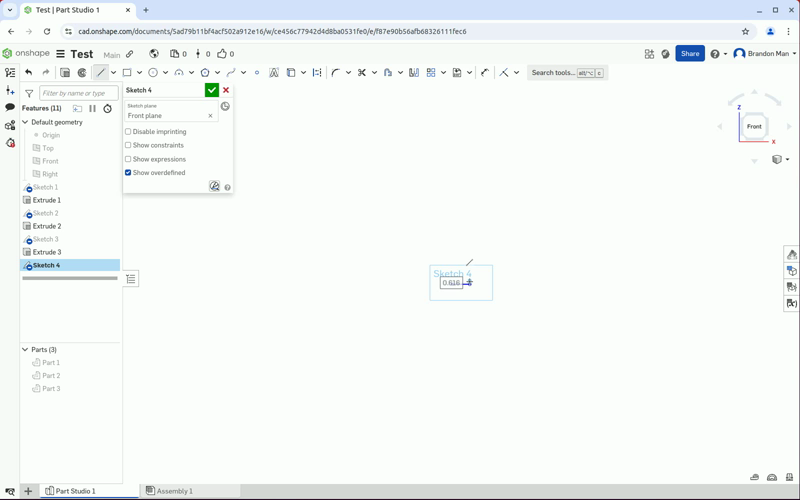
key_down(shift)
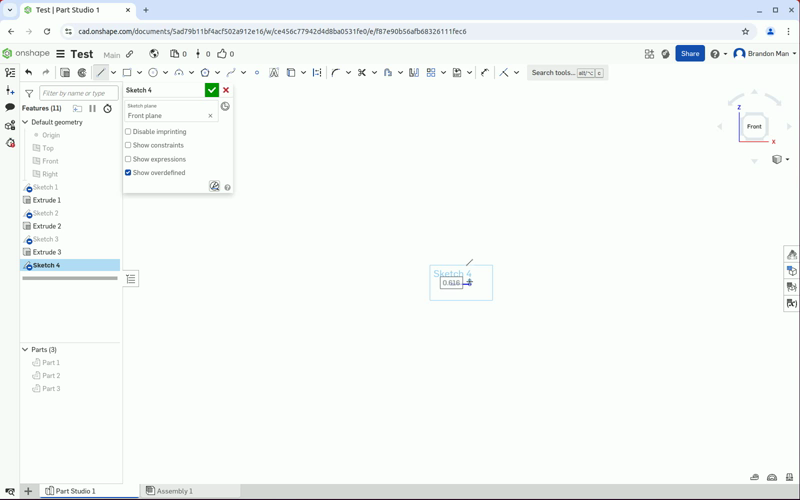
mouse_move(499, 281)
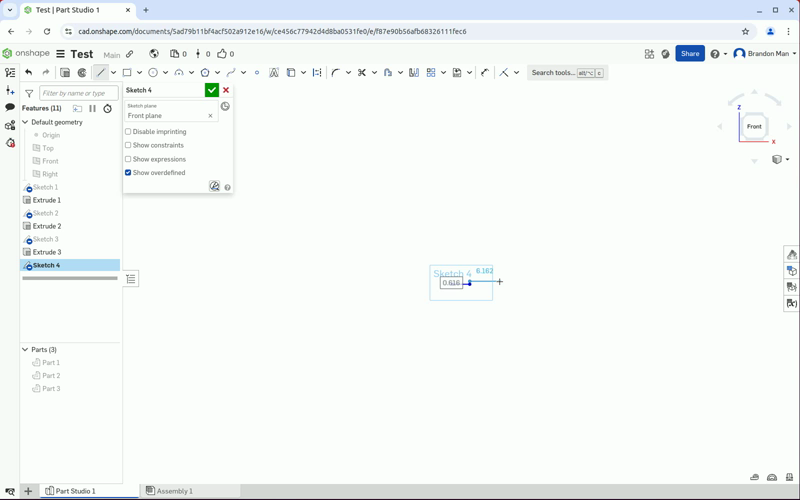
mouse_move(452, 281)
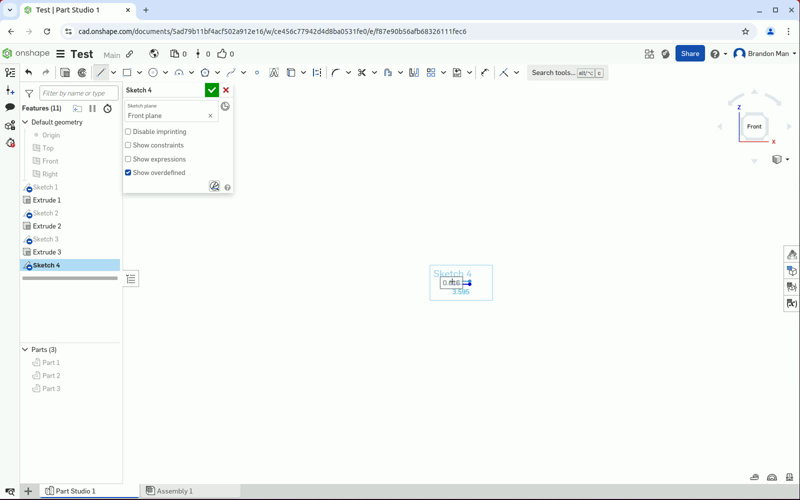
scroll(6)
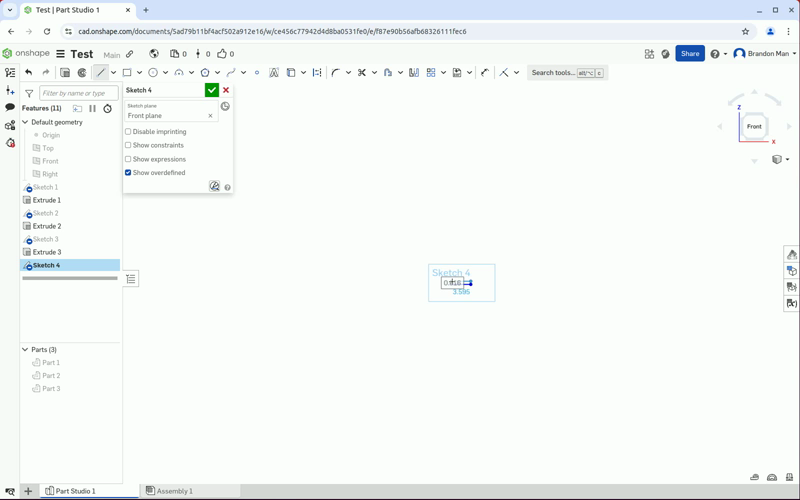
scroll(6)
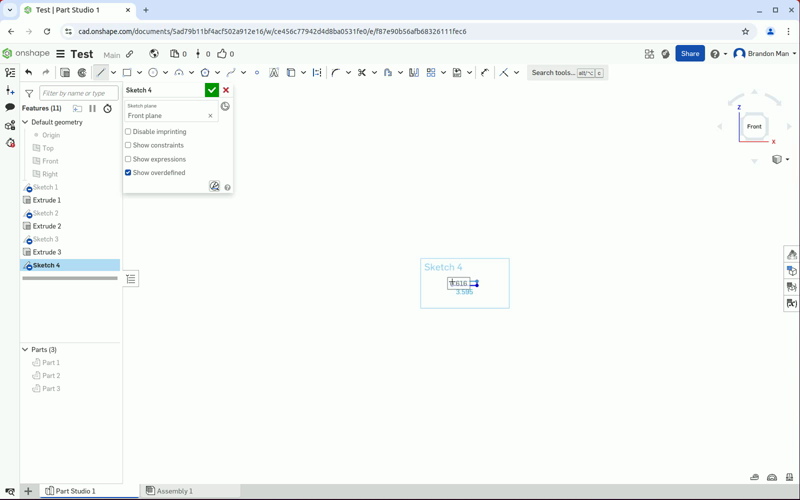
scroll(6)
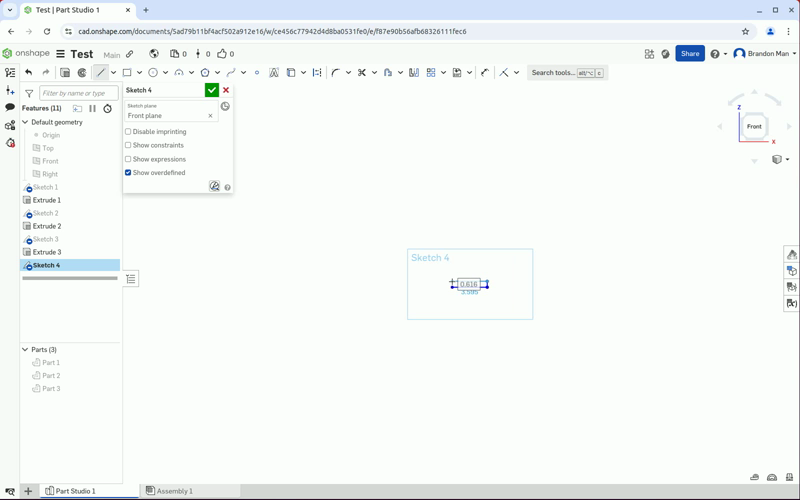
scroll(6)
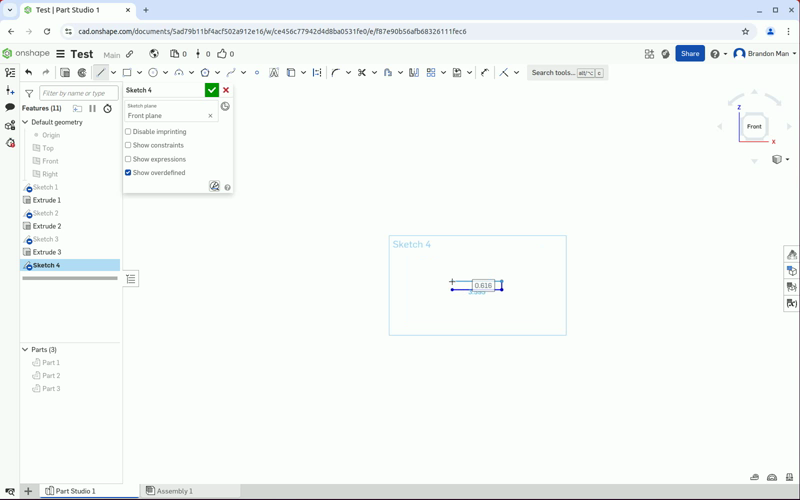
scroll(6)
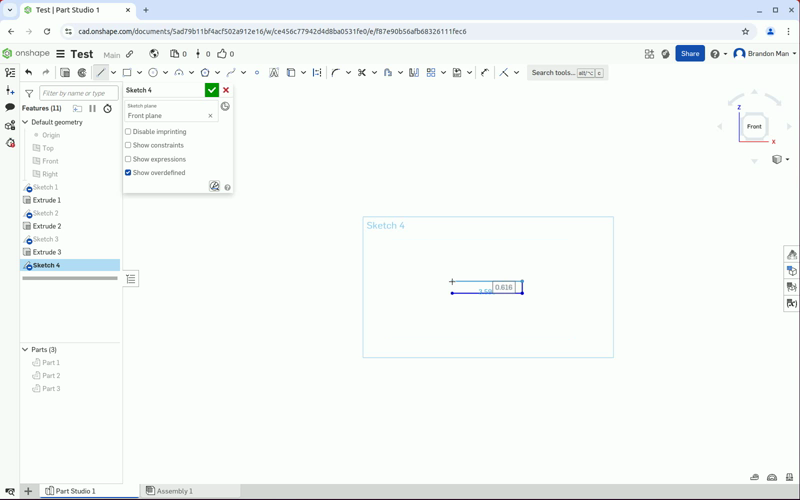
scroll(6)
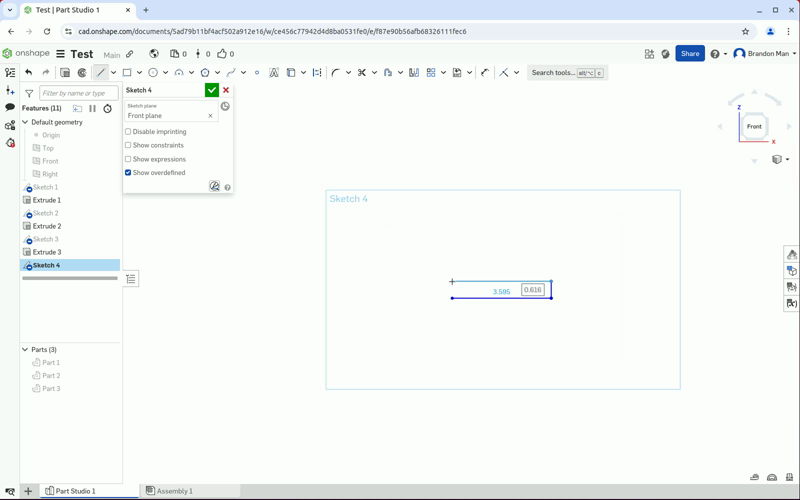
scroll(6)
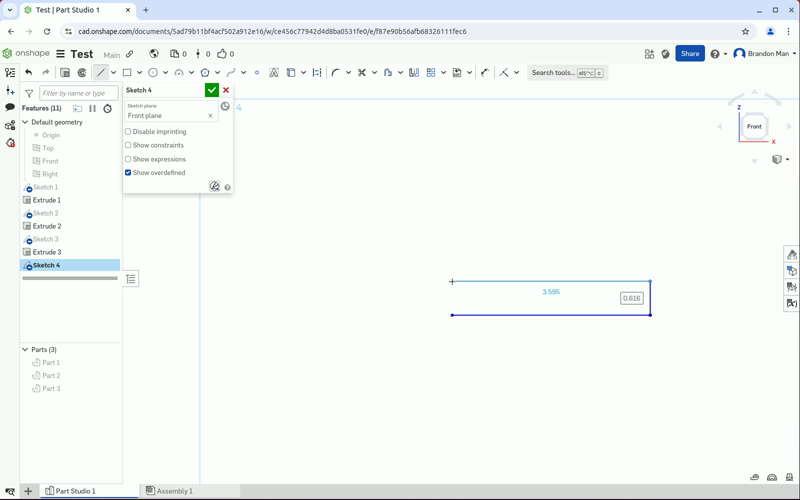
click(452, 281)
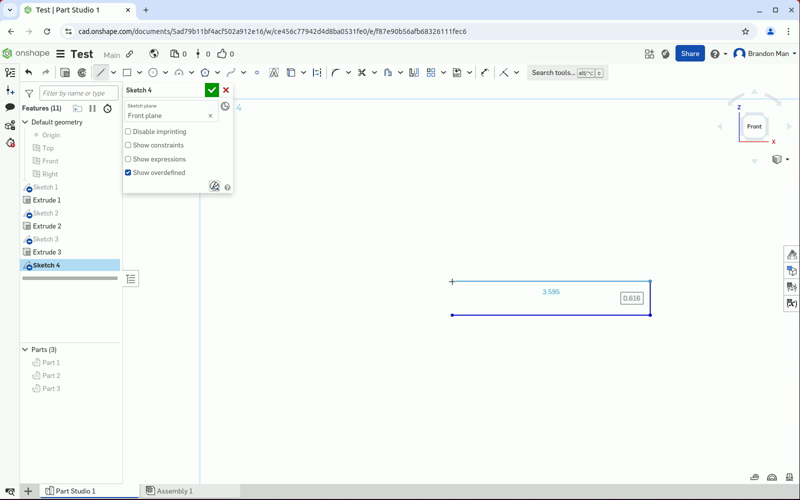
scroll(-6)
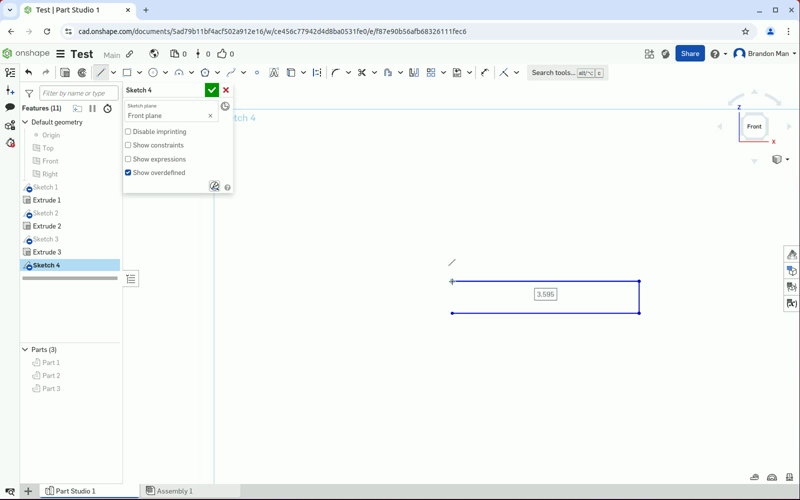
scroll(-6)
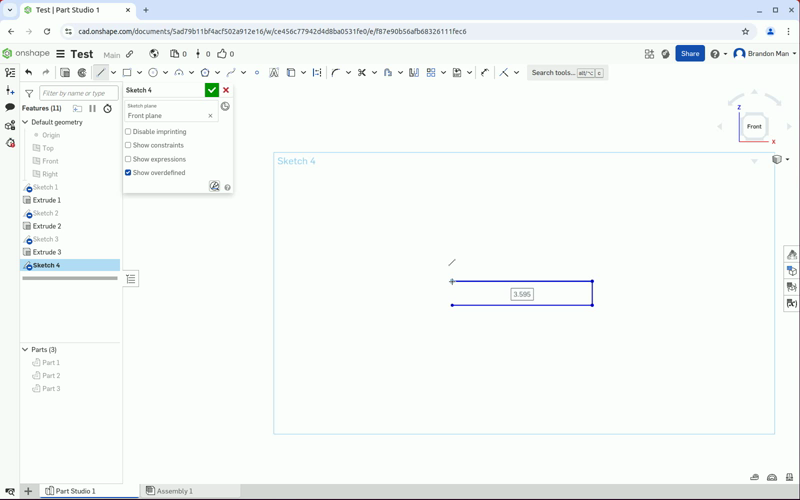
scroll(-6)
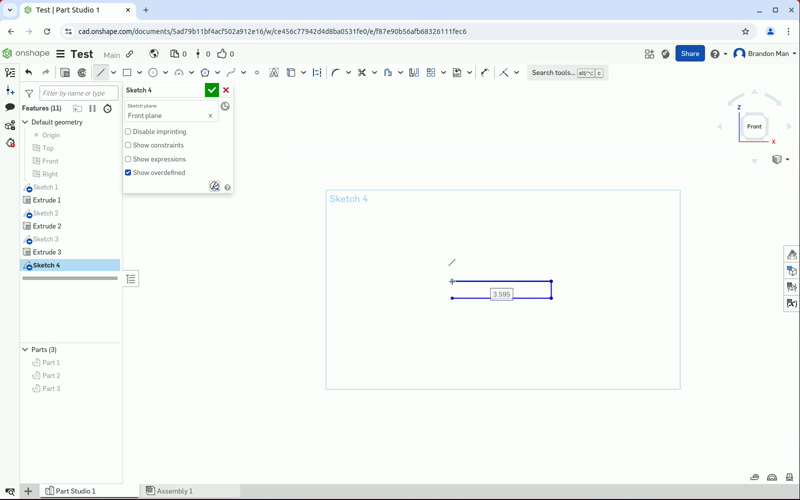
scroll(-6)
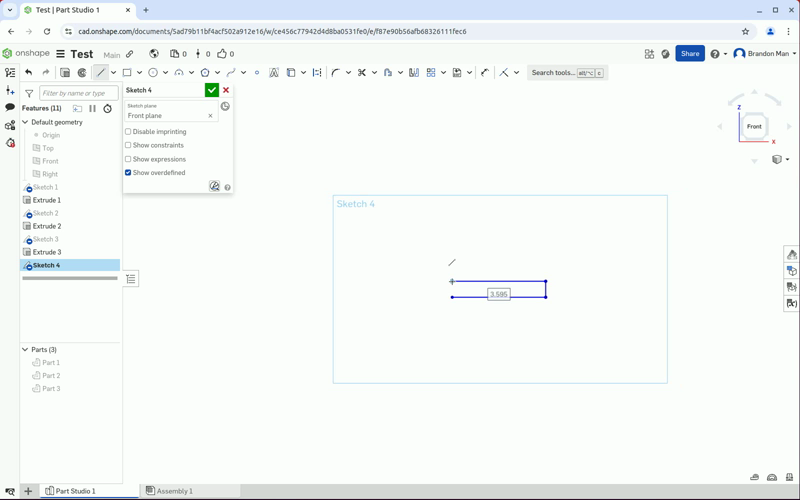
scroll(-6)
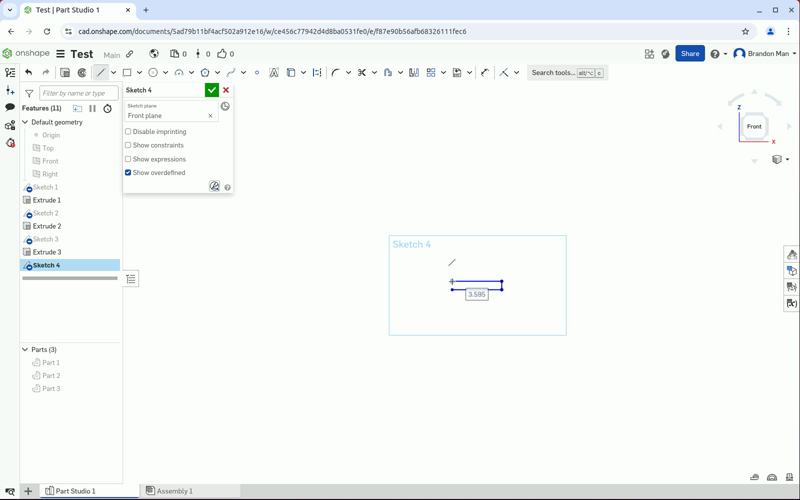
scroll(-6)
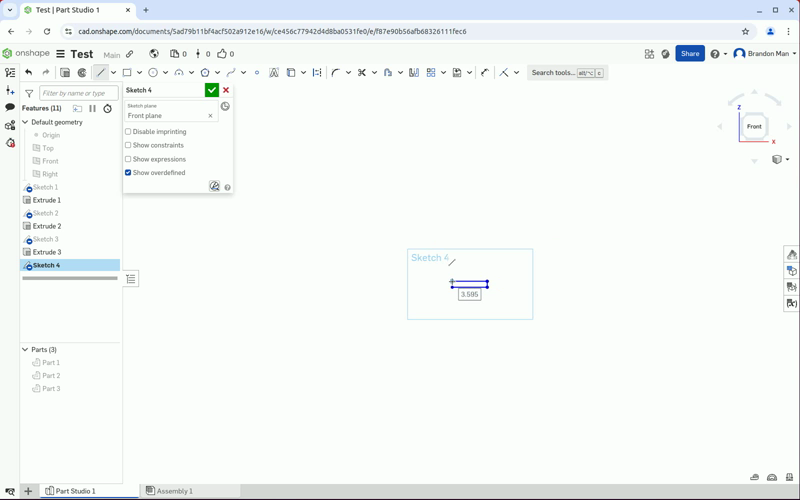
scroll(-6)
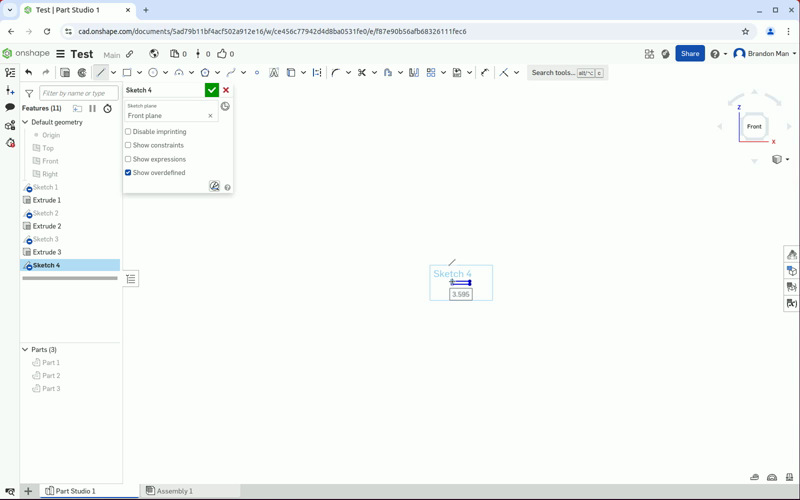
key_up(shift)
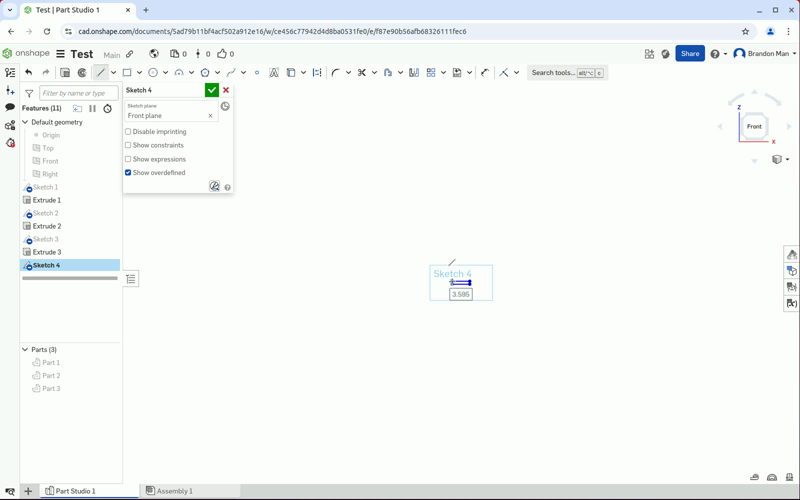
mouse_move(482, 281)
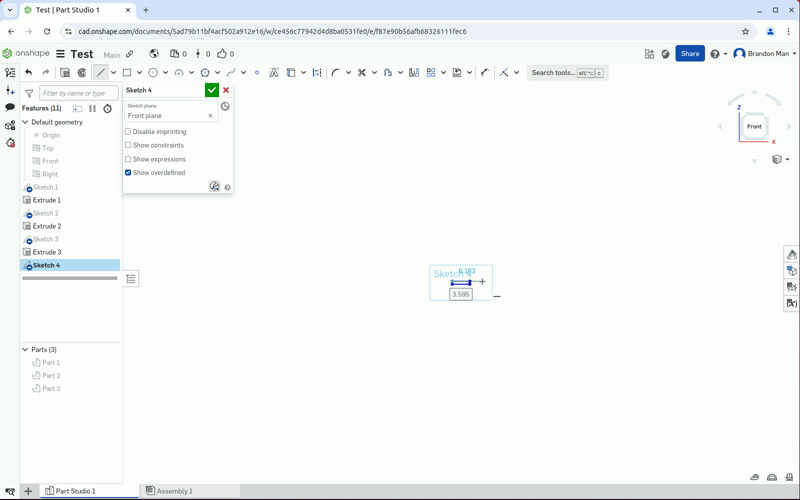
key_down(shift)
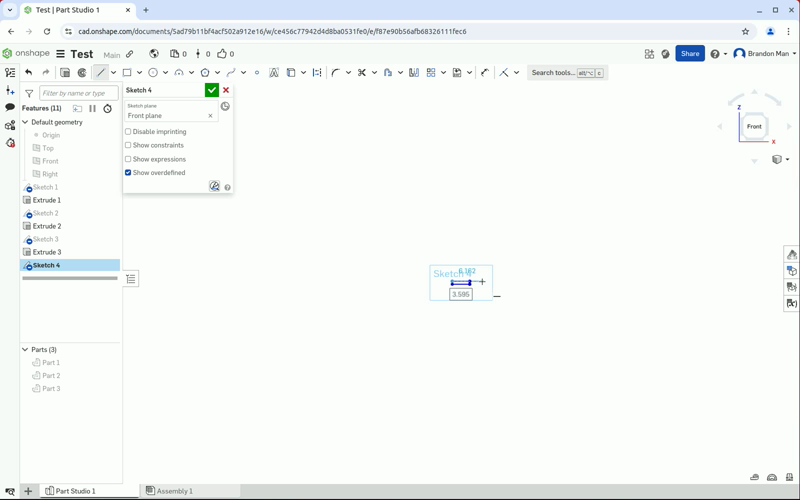
mouse_move(452, 284)
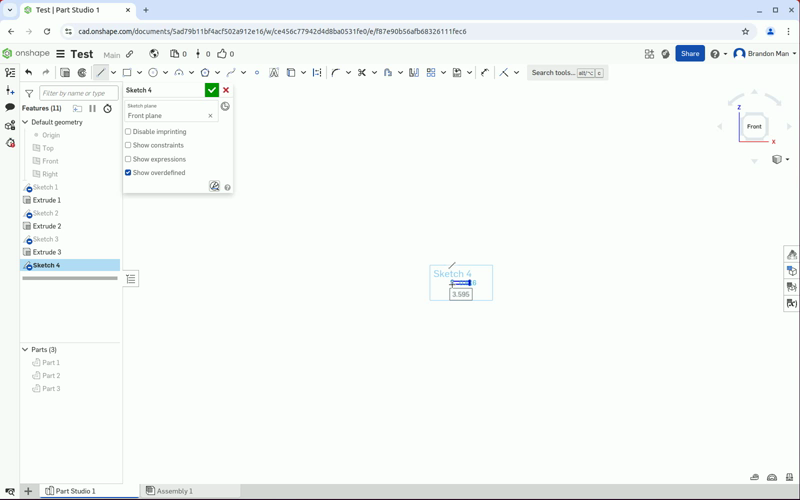
scroll(6)
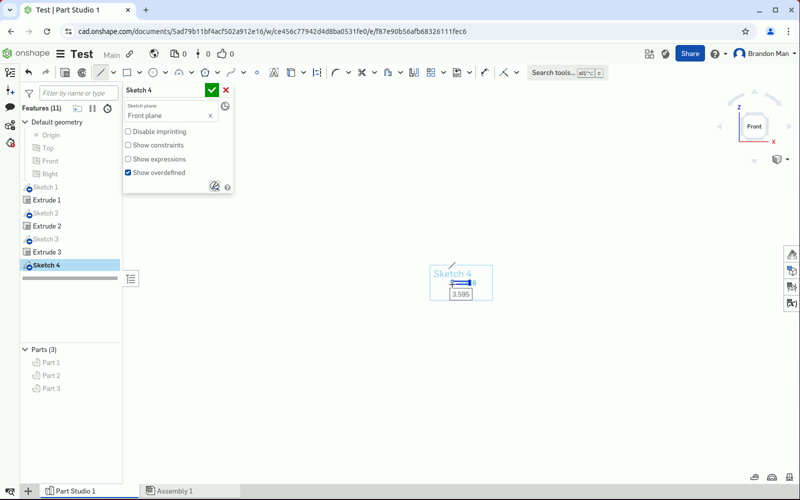
scroll(6)
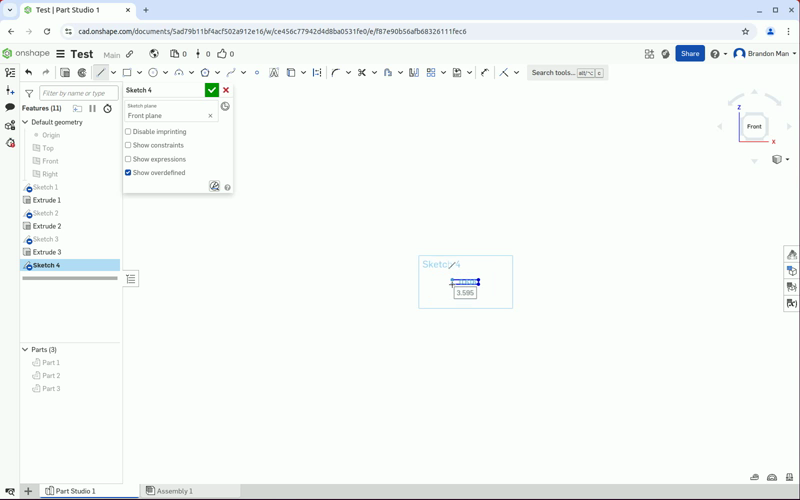
scroll(6)
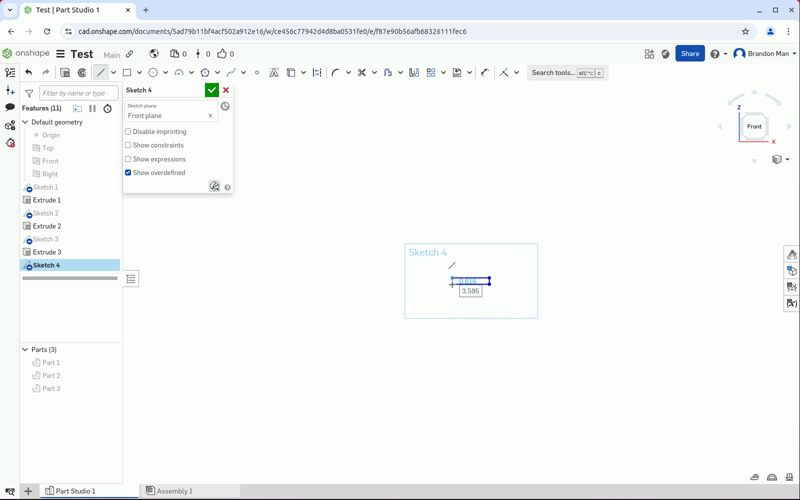
scroll(6)
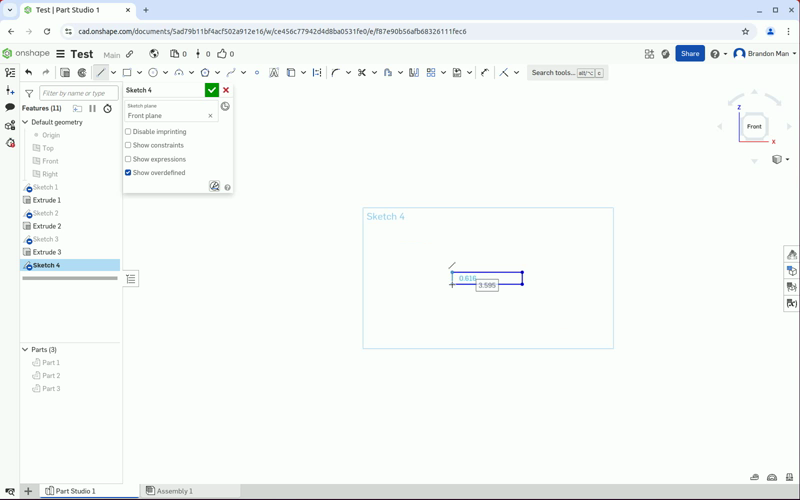
scroll(6)
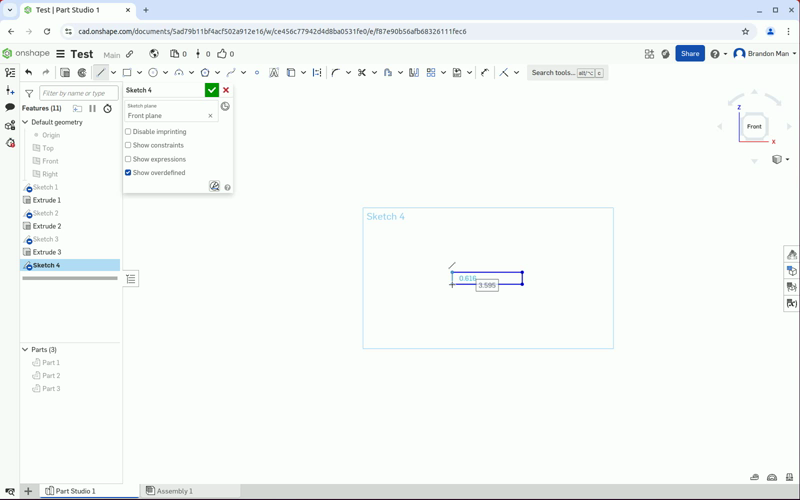
scroll(6)
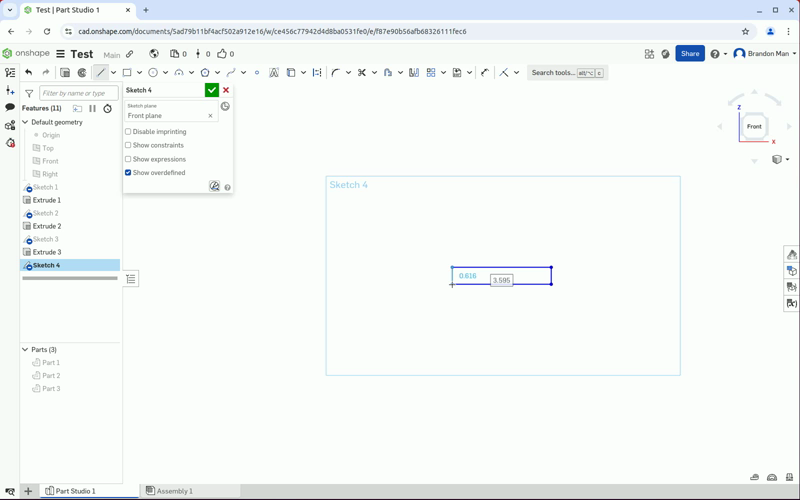
scroll(6)
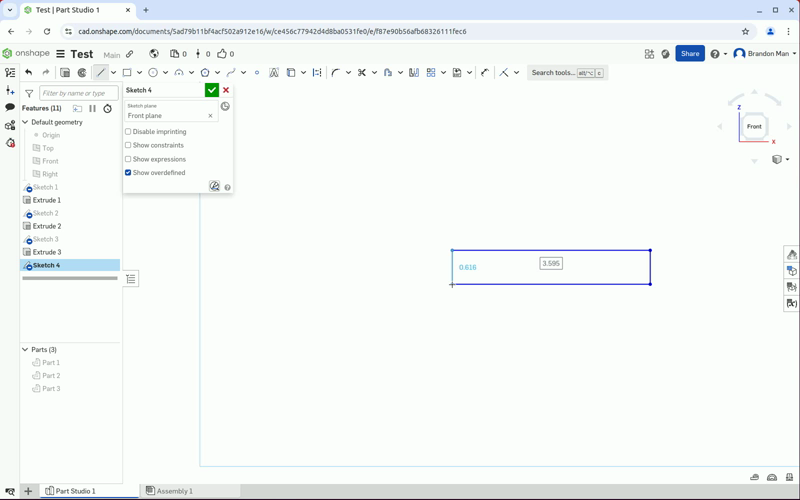
key_up(shift)
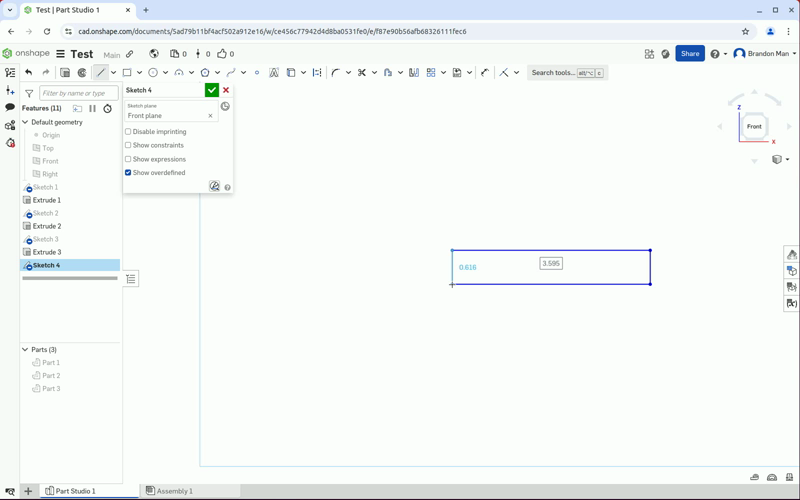
click(452, 284)
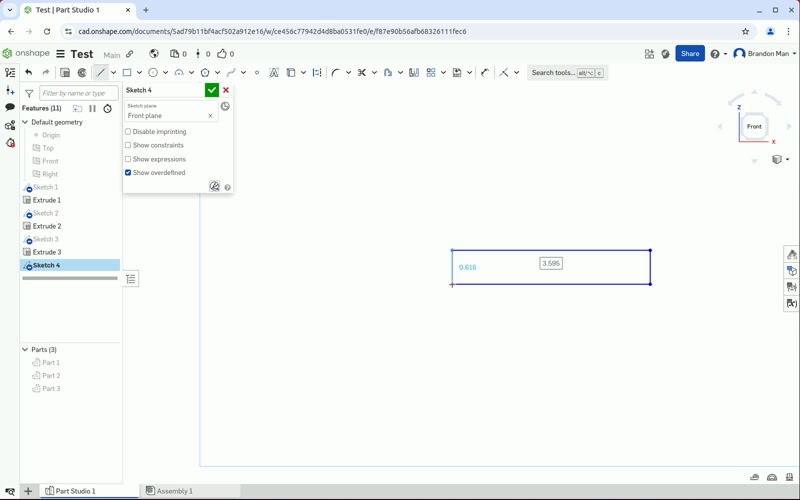
scroll(-6)
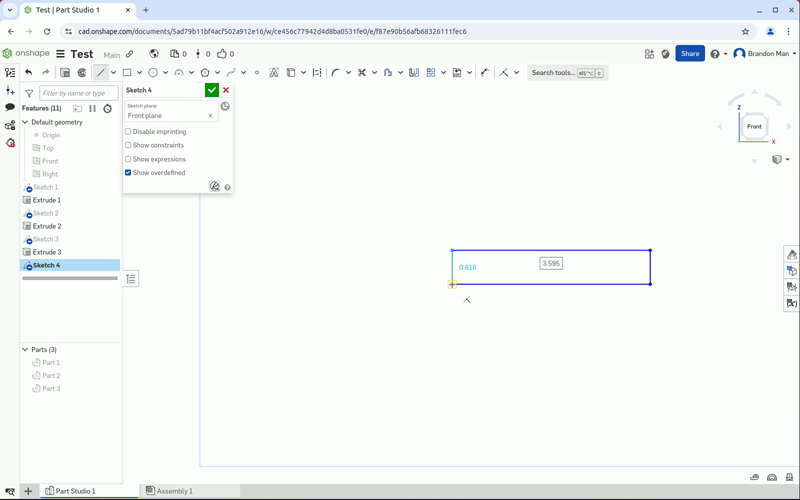
scroll(-6)
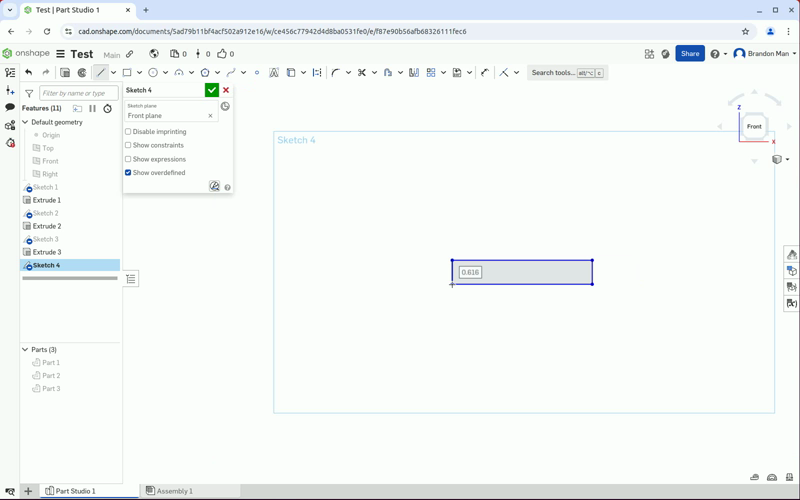
scroll(-6)
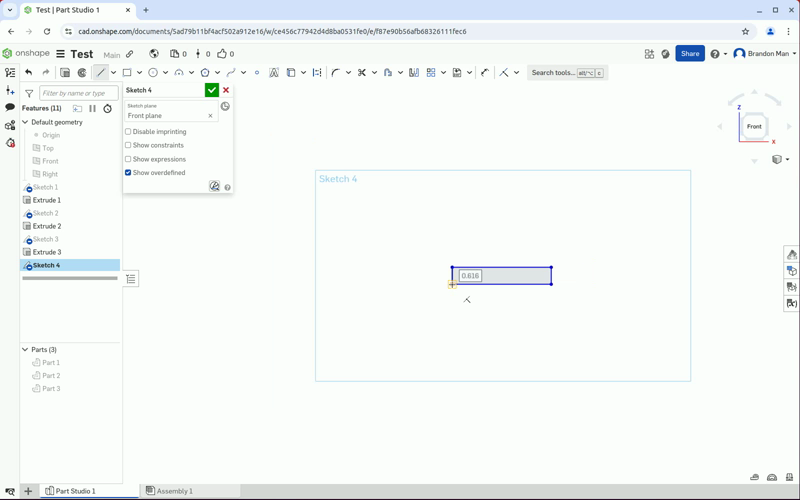
scroll(-6)
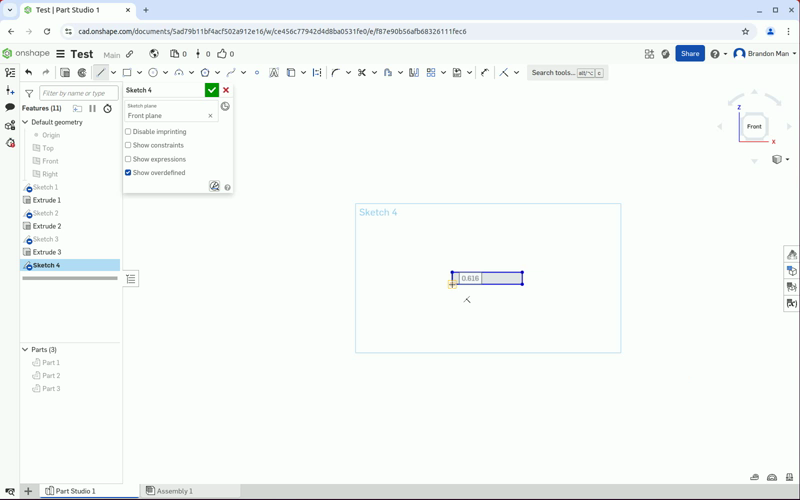
scroll(-6)
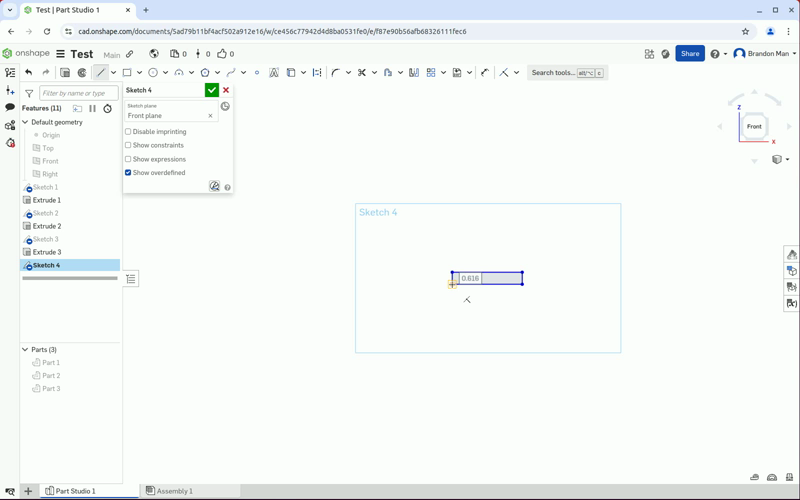
scroll(-6)
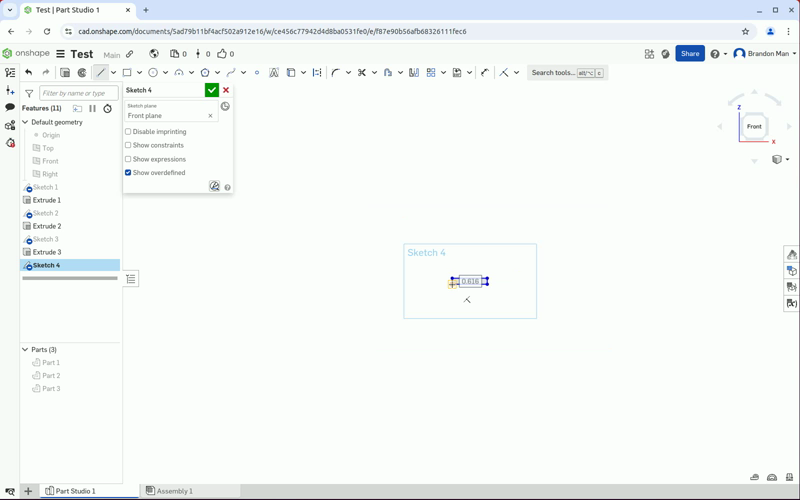
scroll(-6)
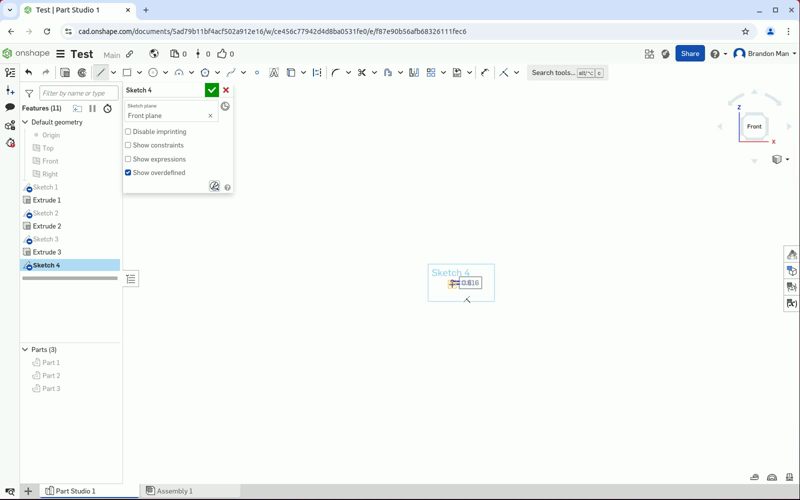
key(esc)
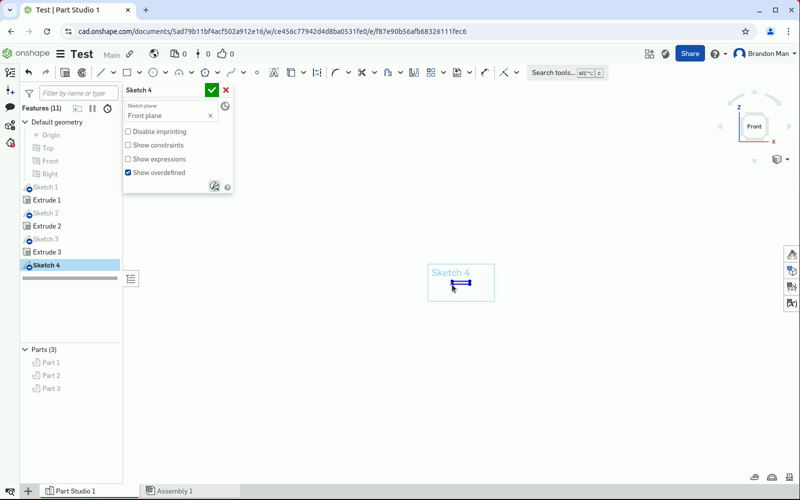
mouse_move(452, 281)
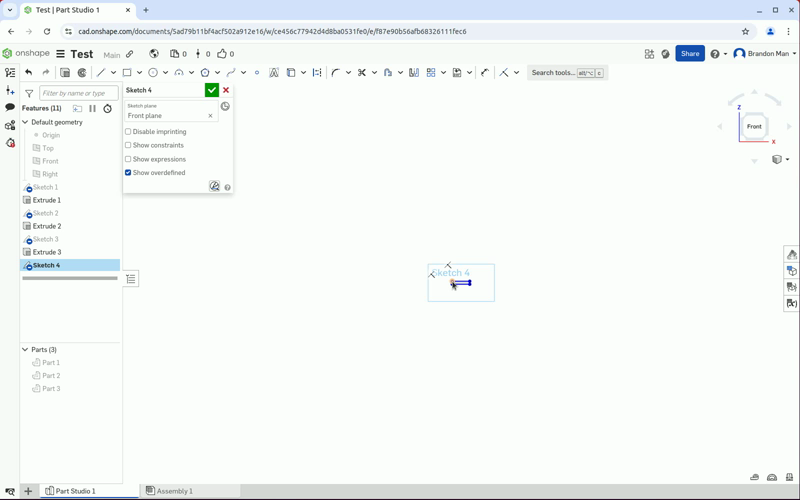
scroll(6)
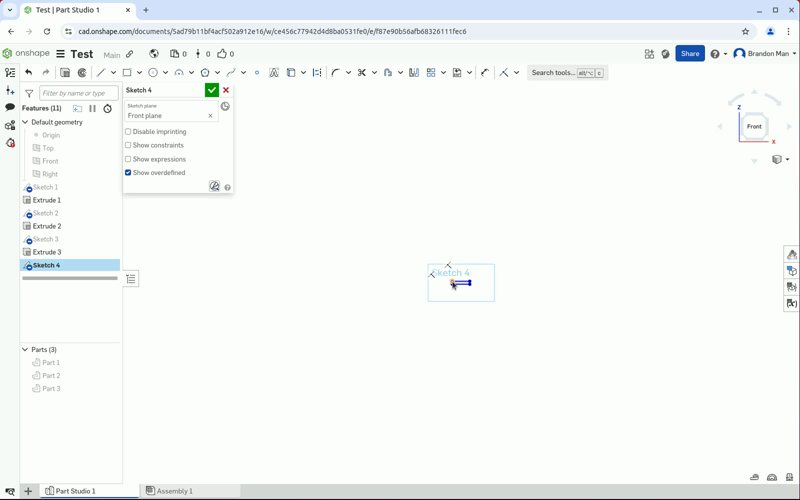
scroll(6)
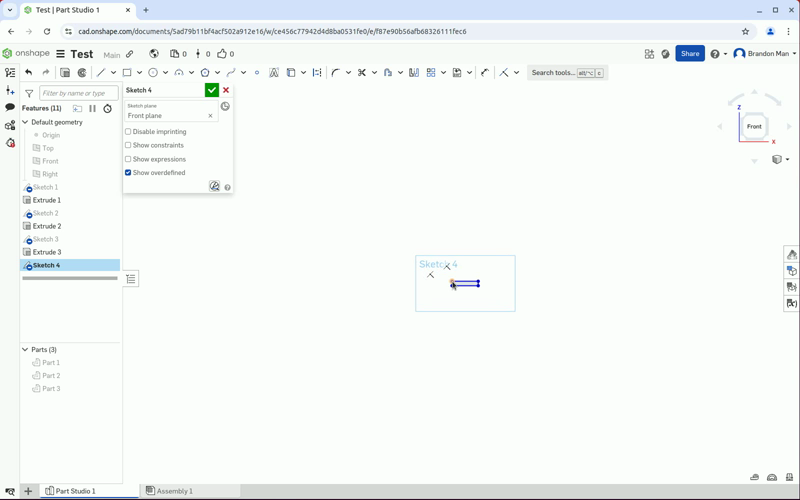
scroll(6)
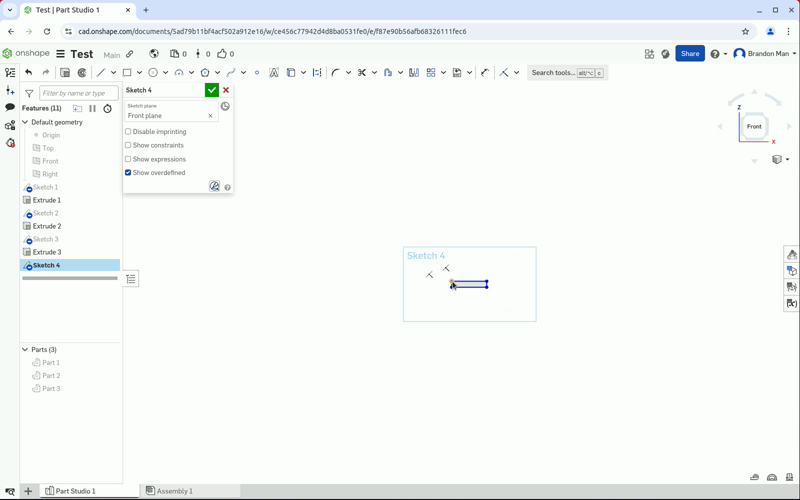
scroll(6)
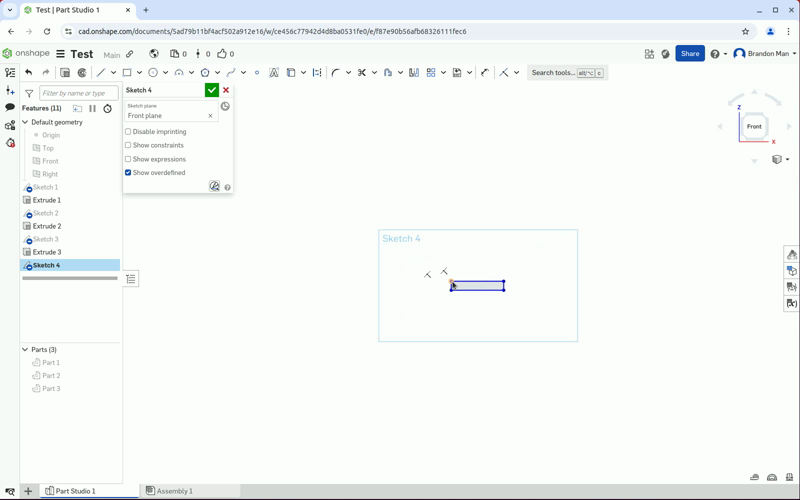
scroll(6)
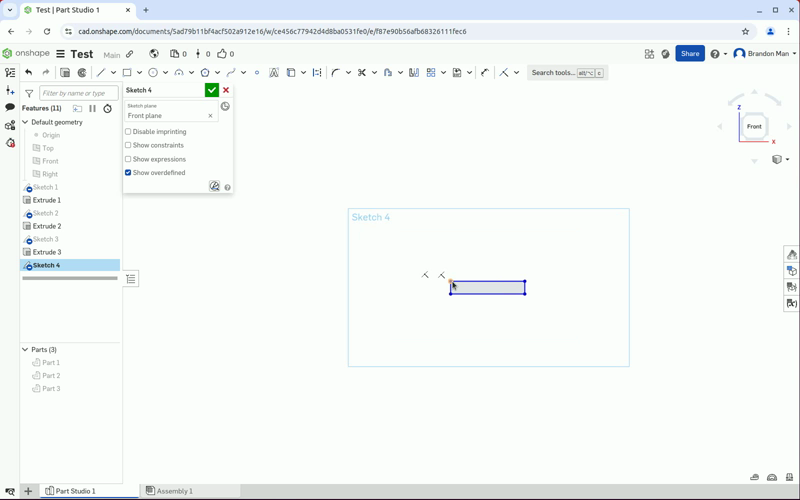
scroll(6)
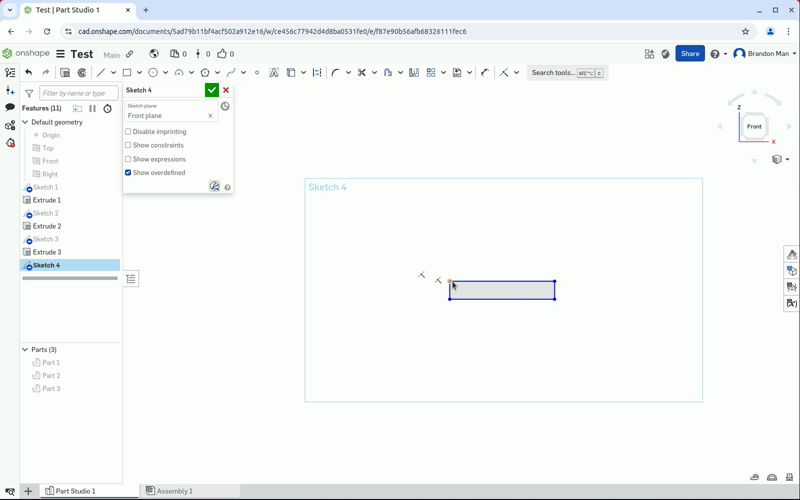
scroll(6)
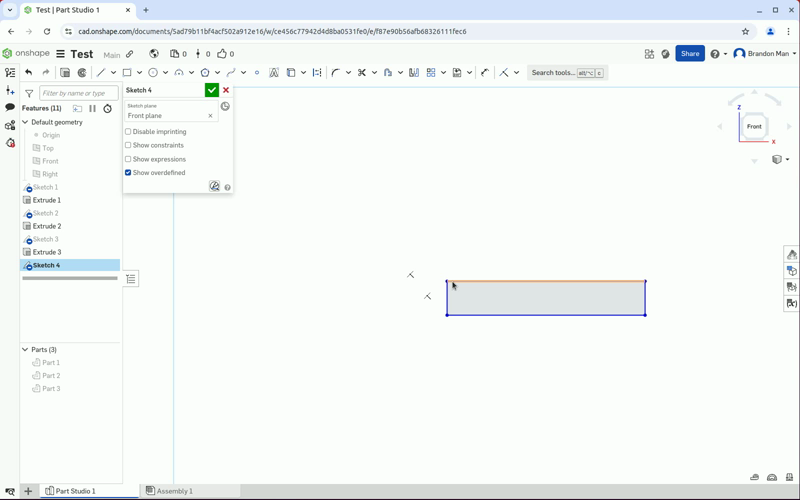
click(452, 281)
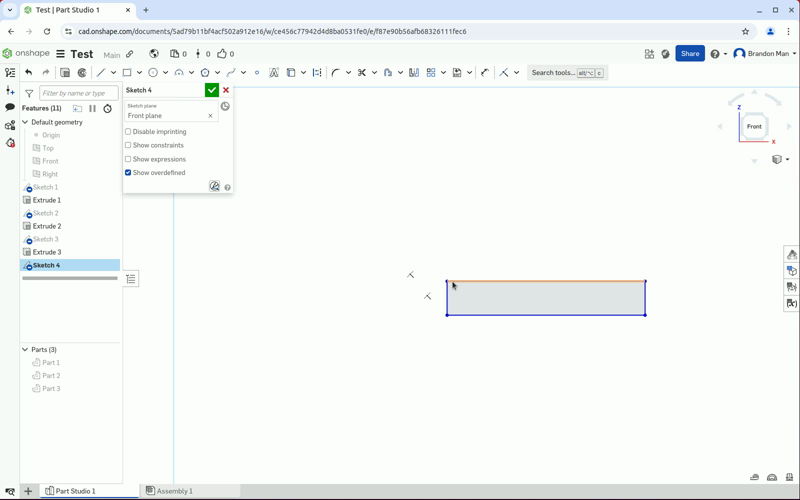
scroll(-6)
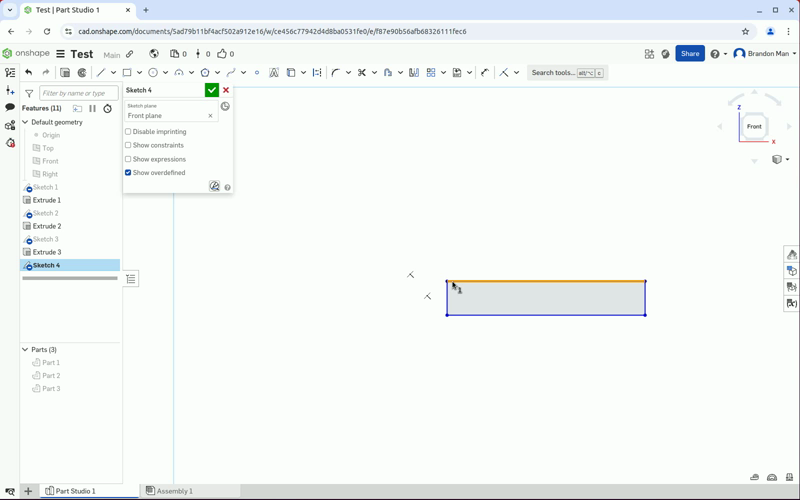
scroll(-6)
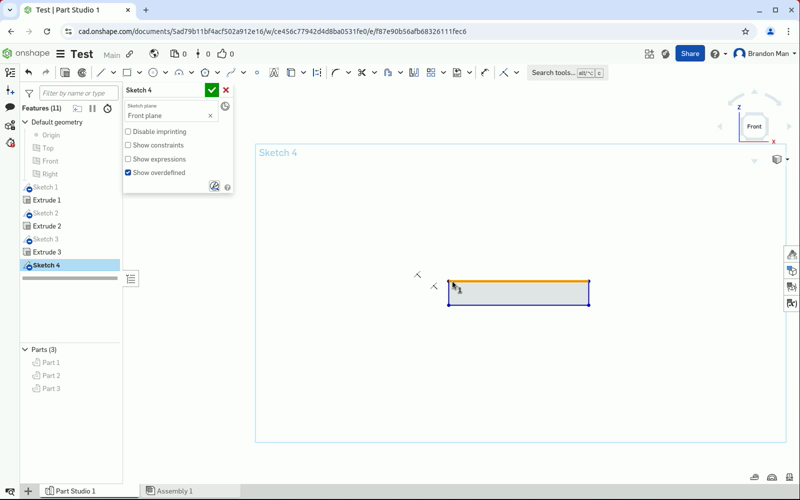
scroll(-6)
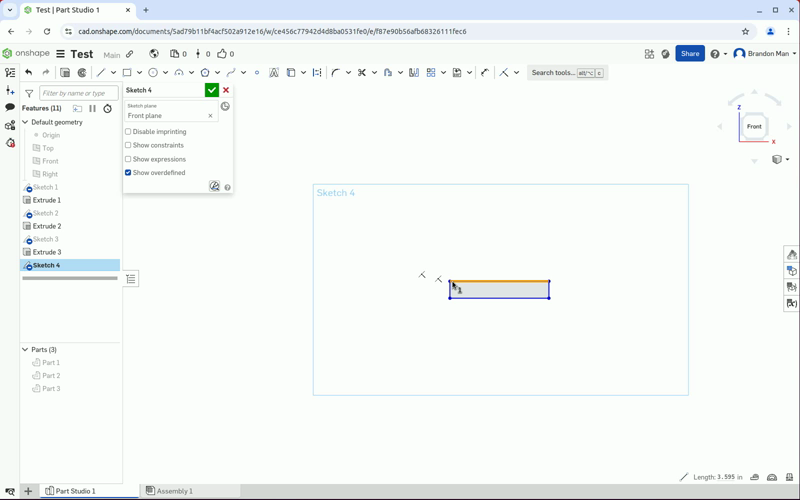
scroll(-6)
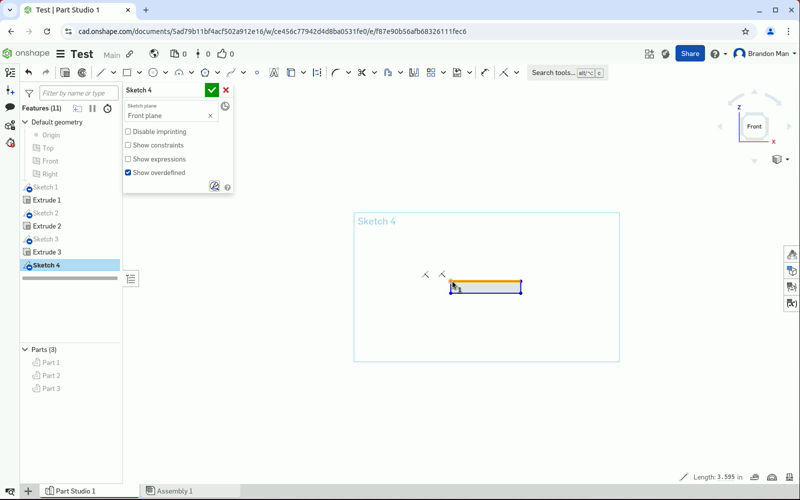
scroll(-6)
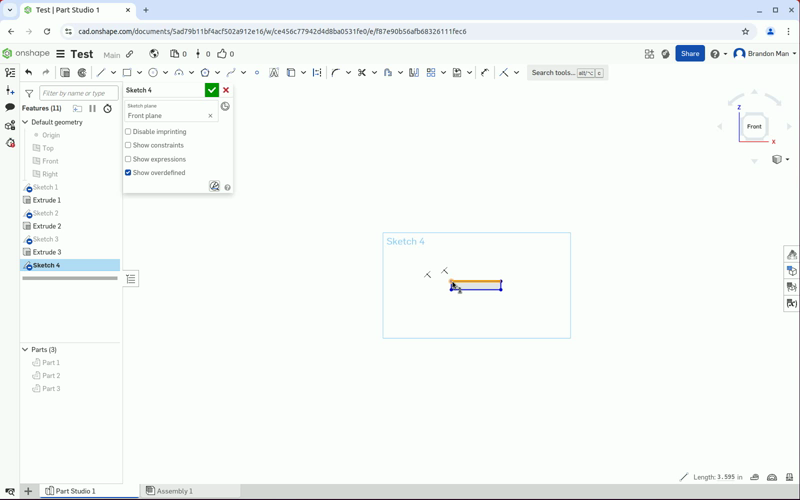
scroll(-6)
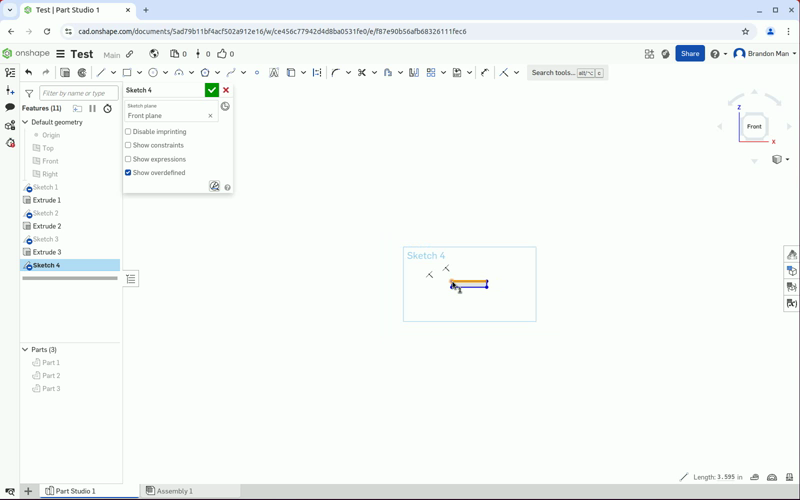
scroll(-6)
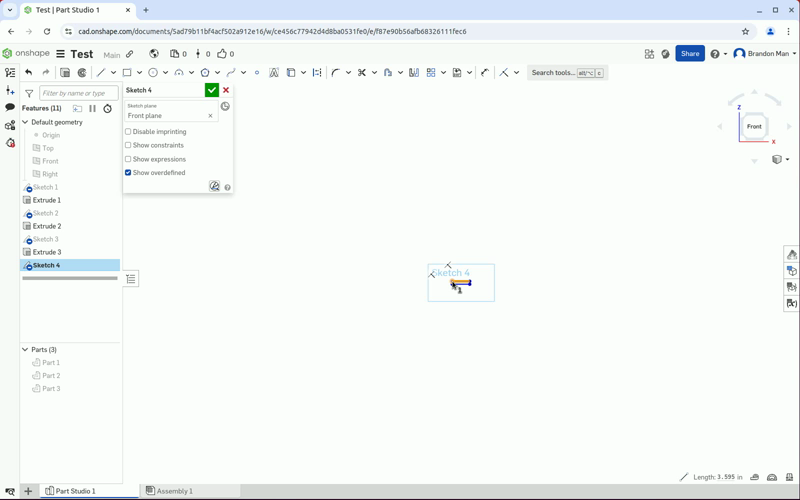
mouse_move(73, 352)
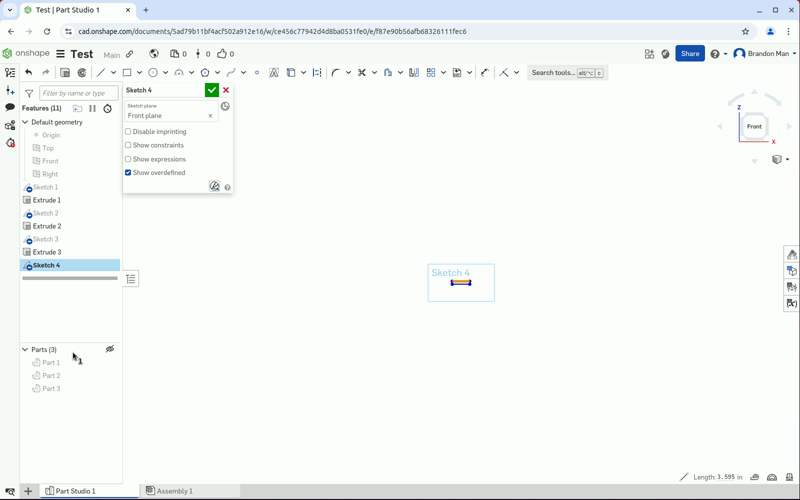
key(shift+y)
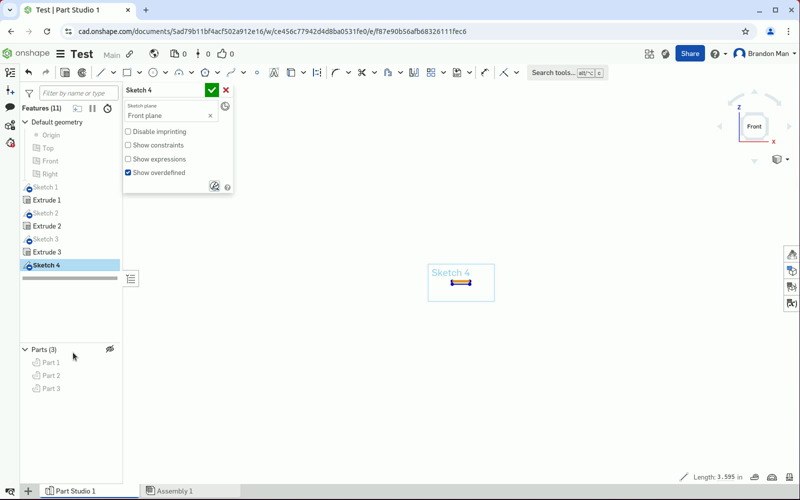
key(shift+e)
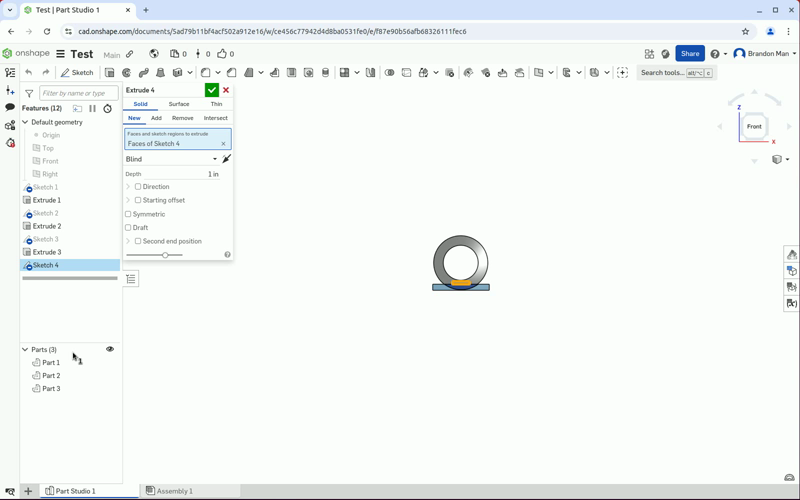
mouse_move(143, 106)
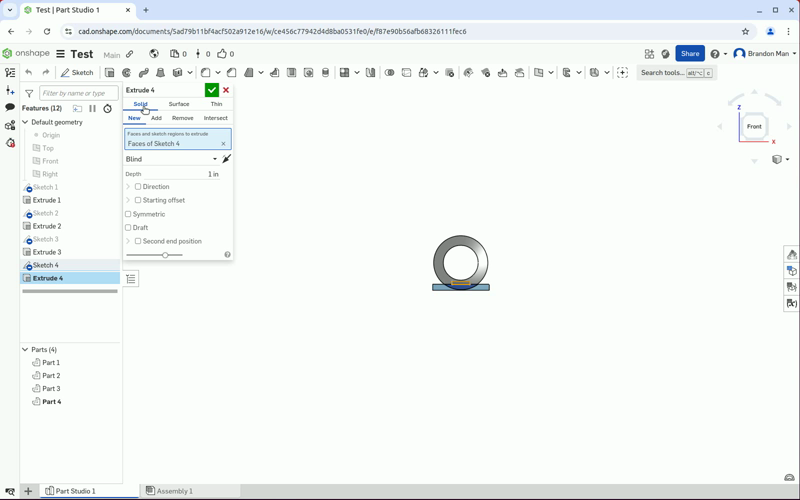
click(143, 106)
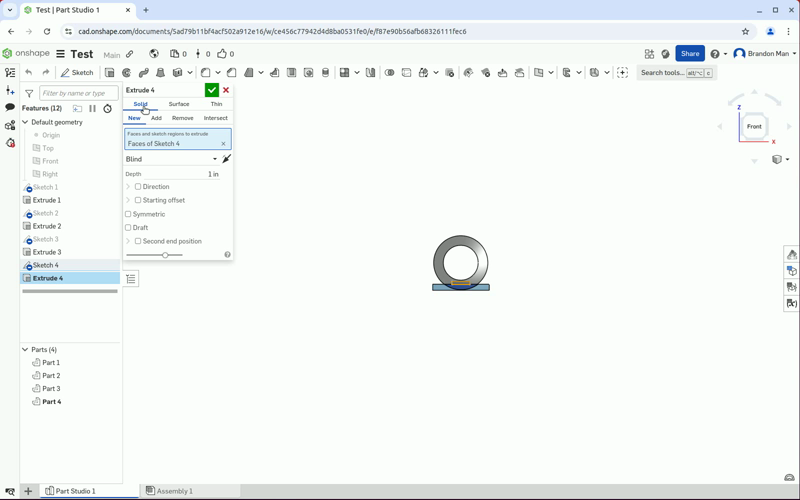
mouse_move(137, 120)
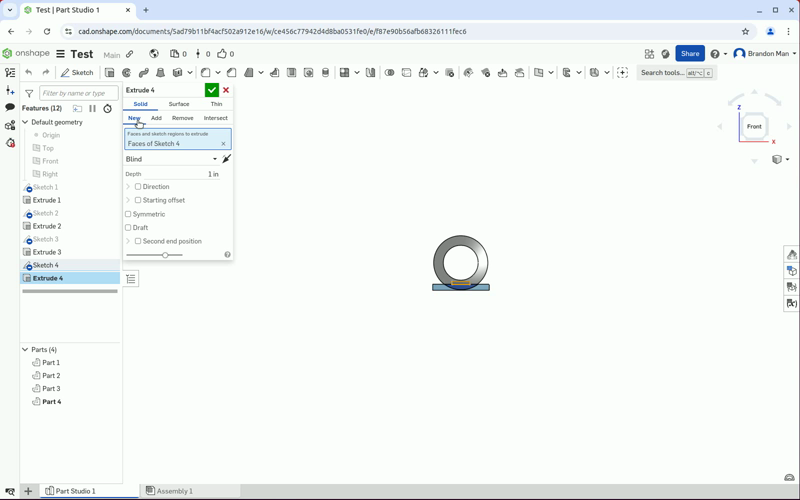
click(137, 120)
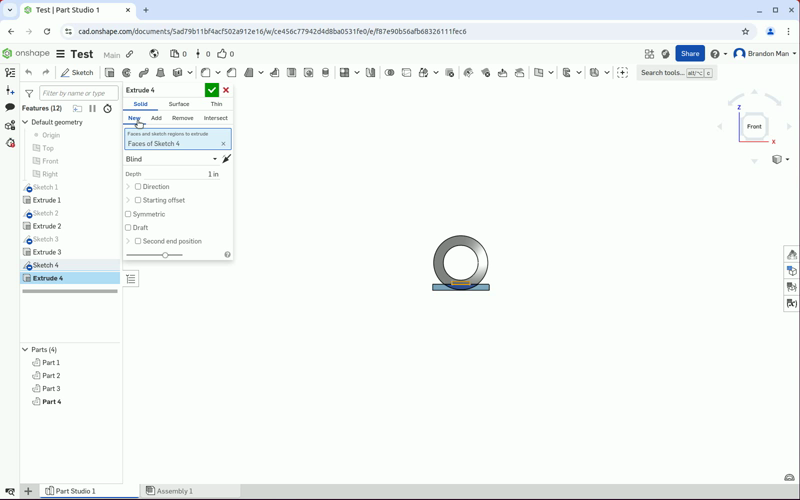
key(tab, 4)
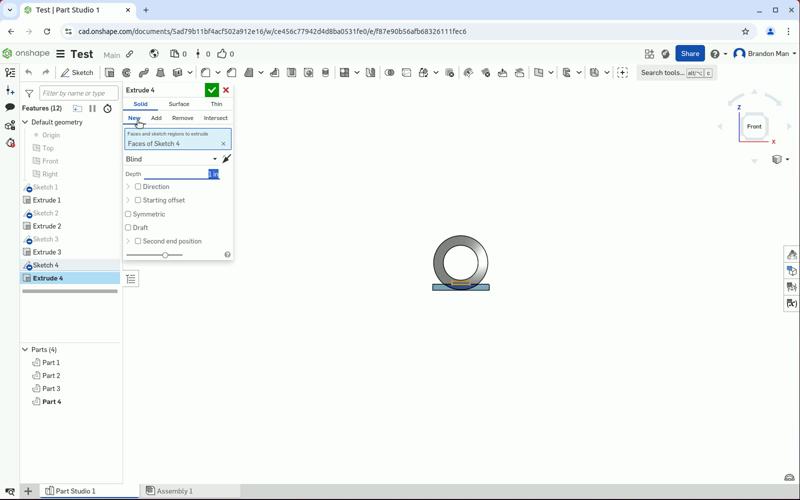
text(11.554)
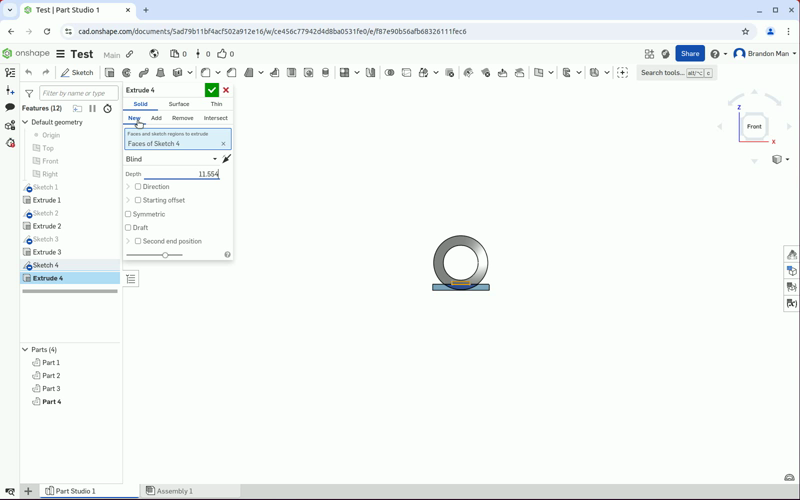
key(enter)
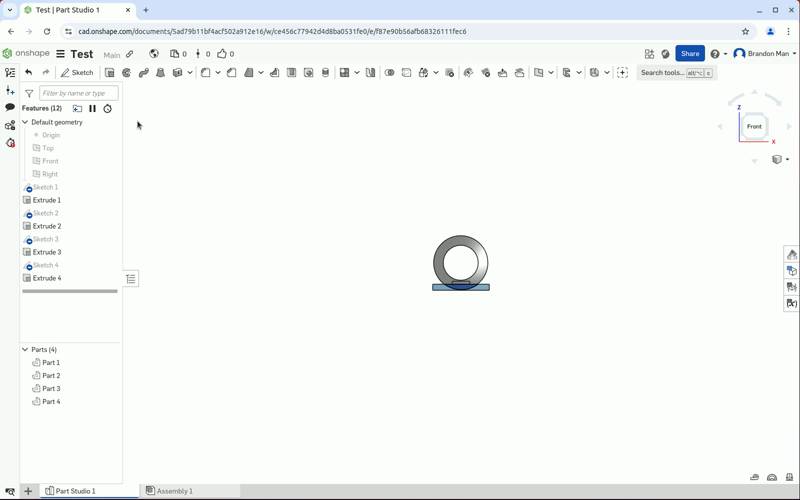
key(shift+h)
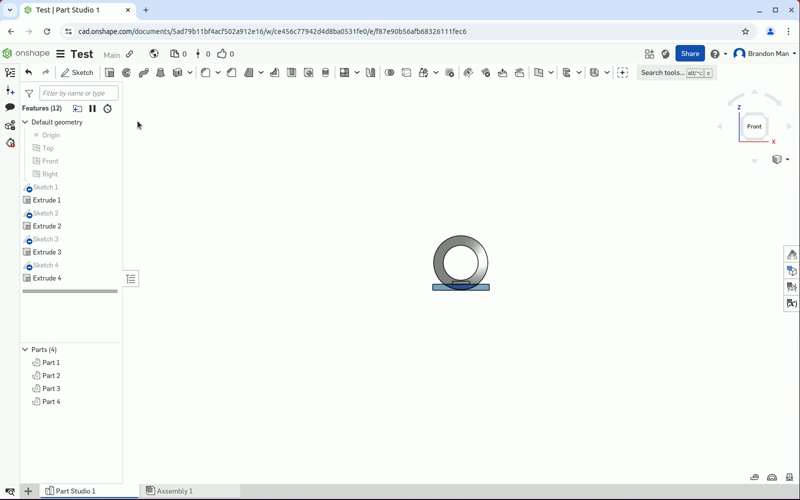
key(shift+h)
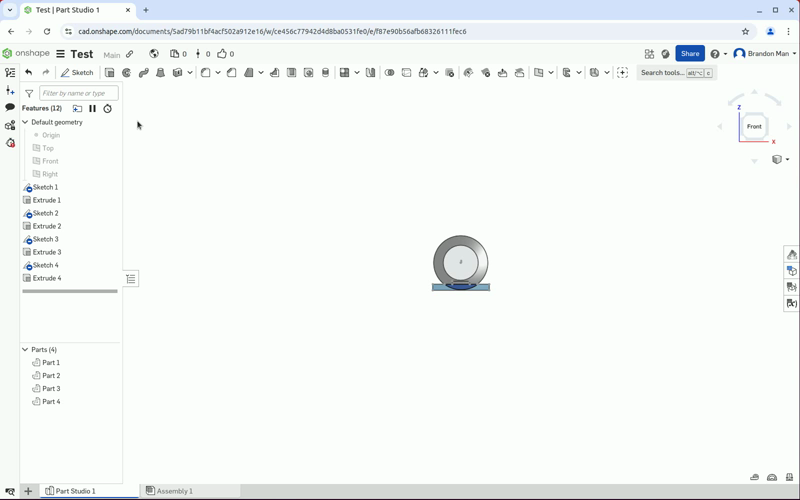
key(shift+7)
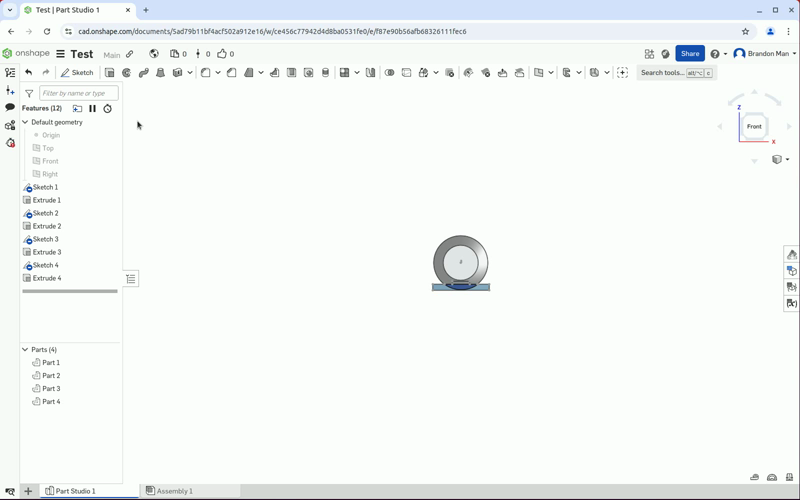
key(left, 2)
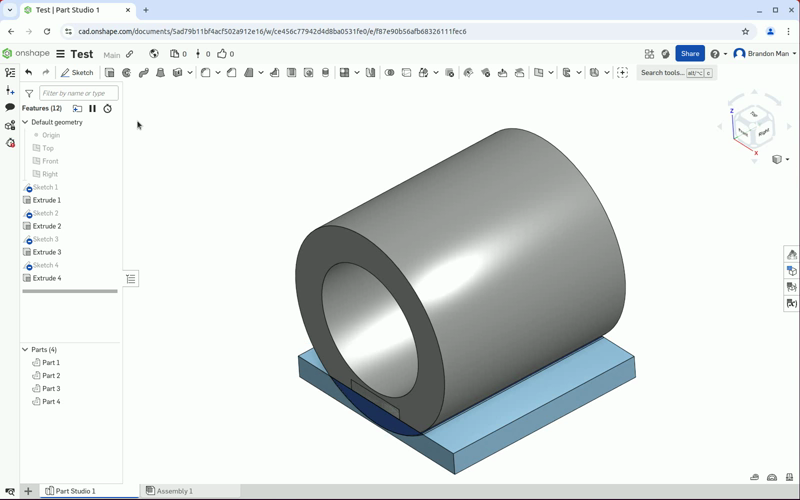
key(down, 2)
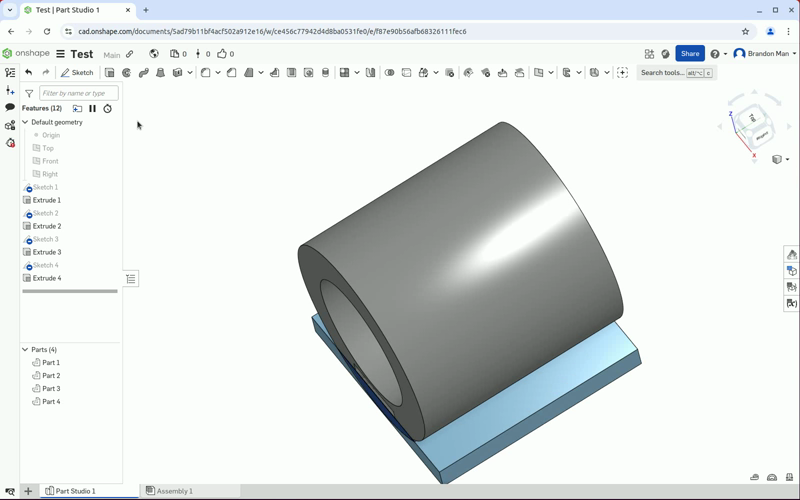
key(up, 2)
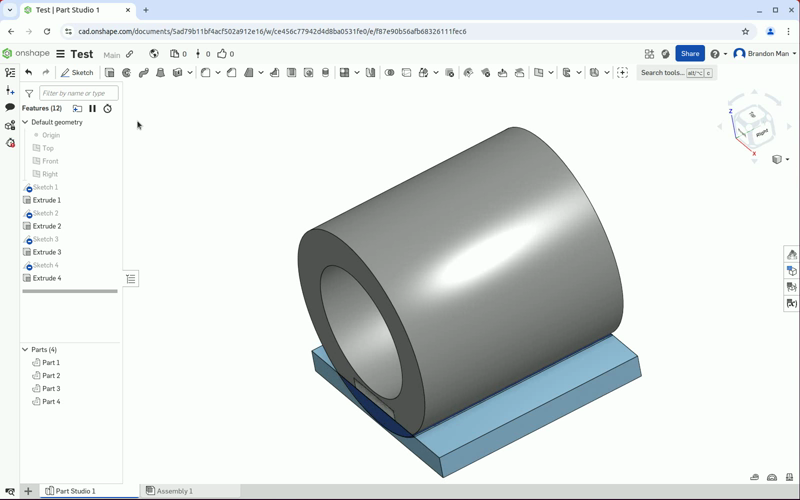
key(right, 2)
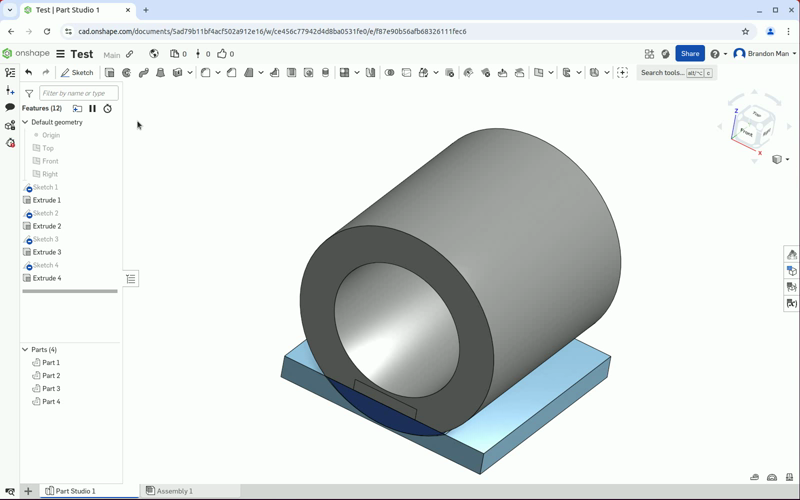
mouse_move(73, 189)
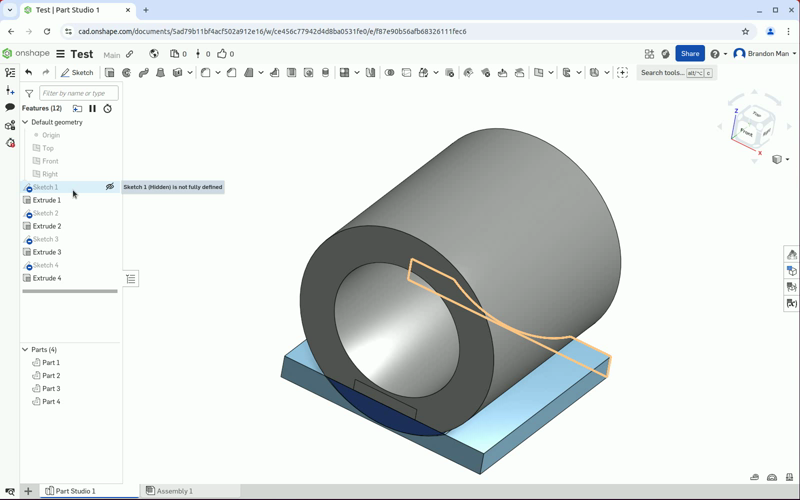
click(73, 189)